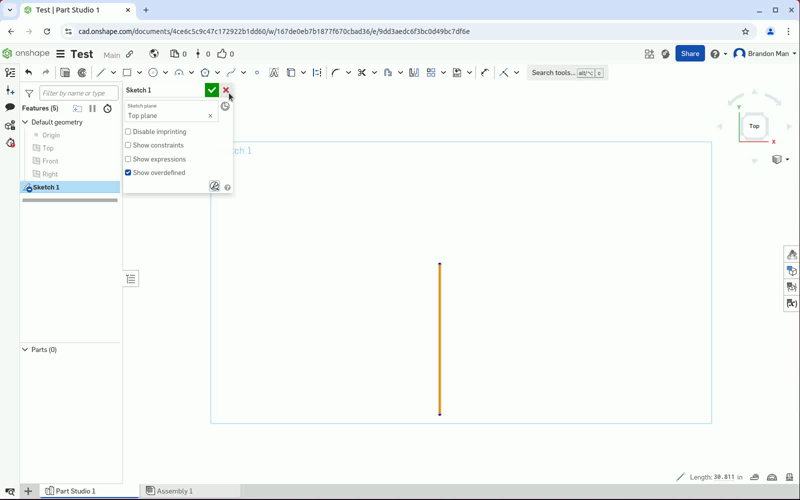
key(shift+h)
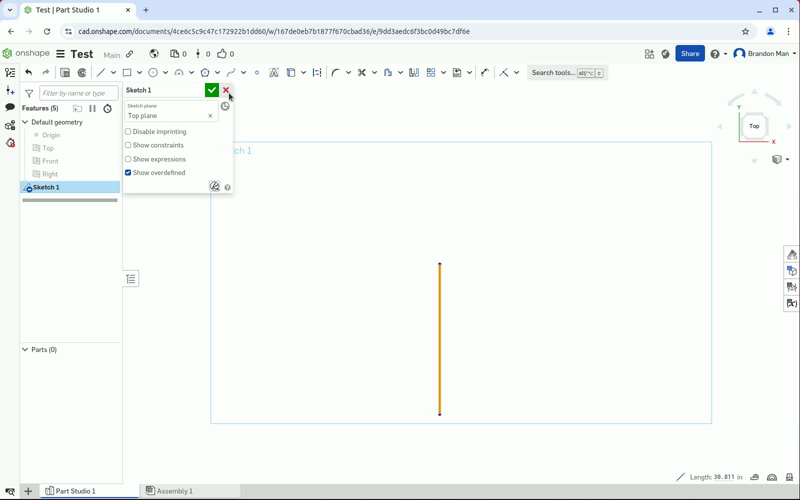
key(shift+s)
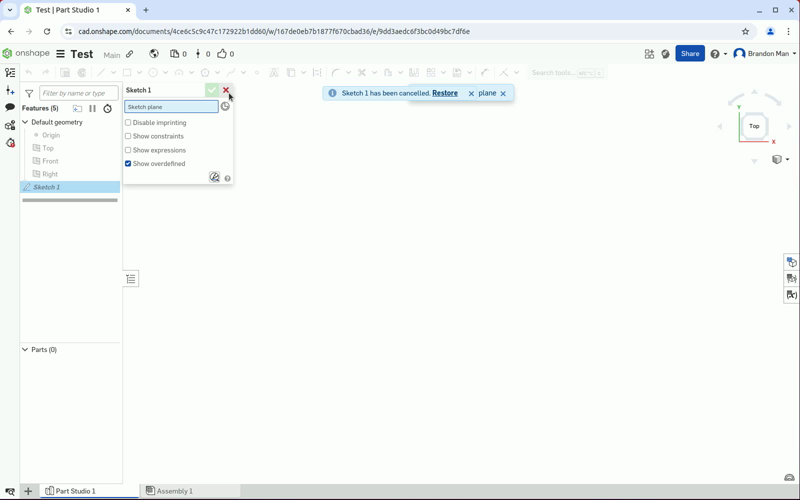
mouse_move(73, 150)
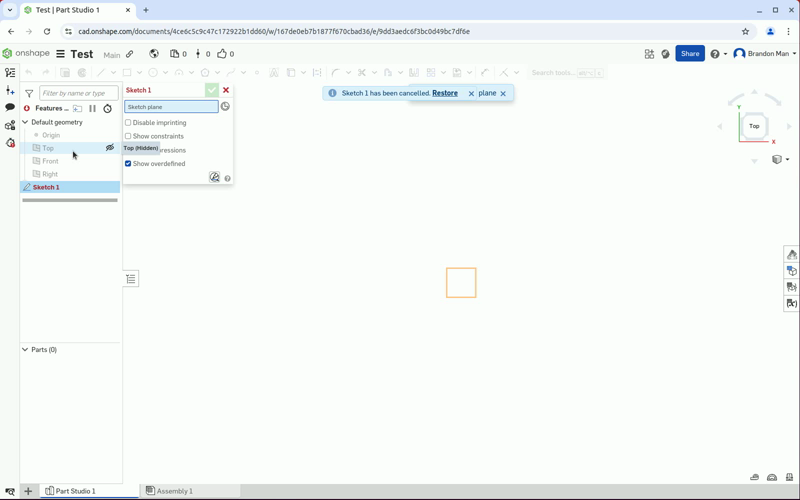
click(73, 150)
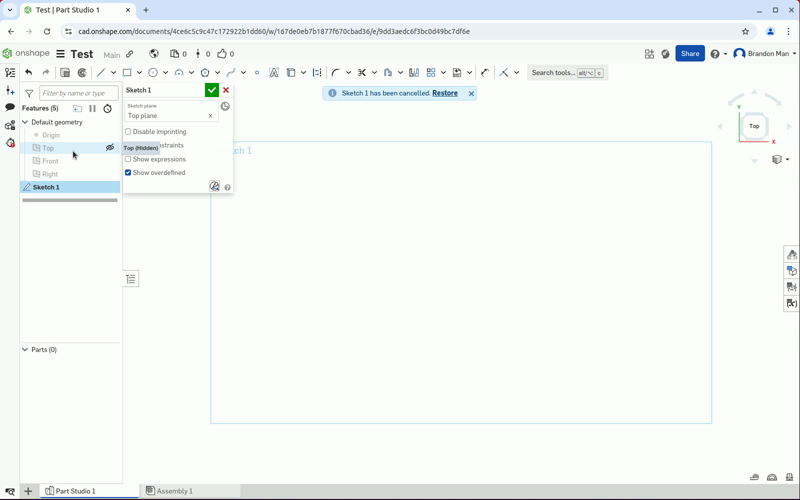
mouse_move(73, 352)
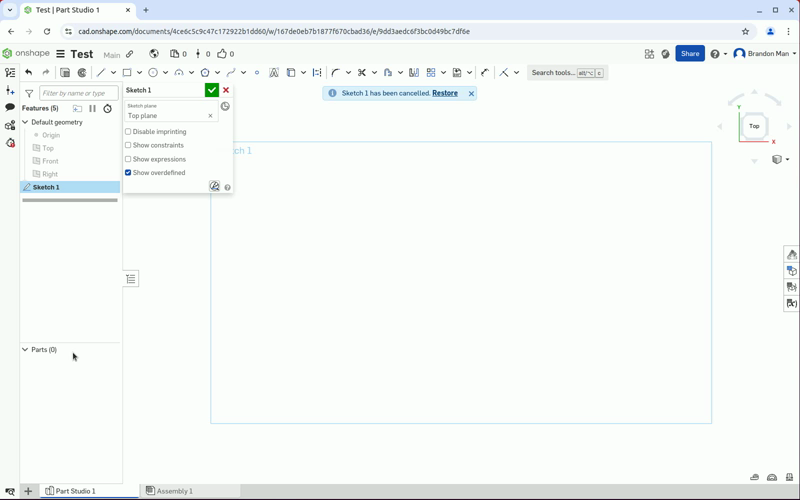
key(y)
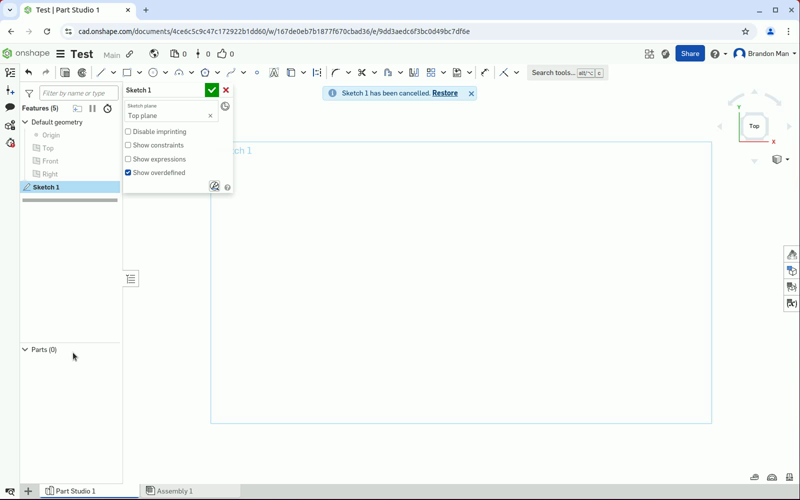
key(l)
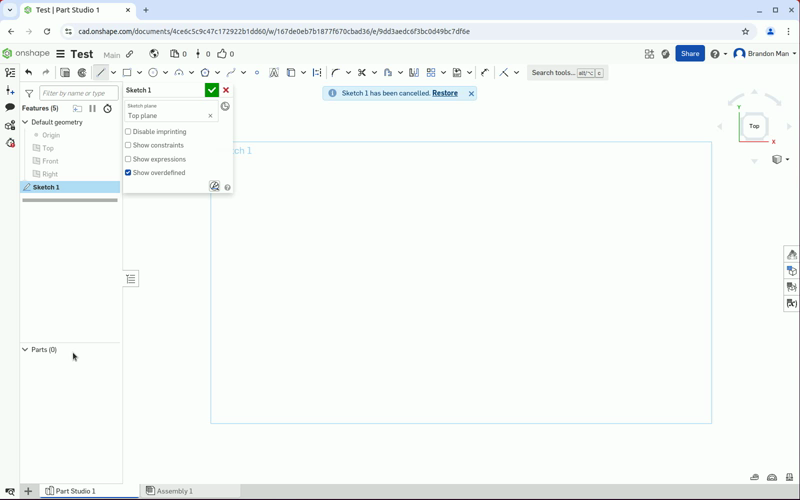
key_down(shift)
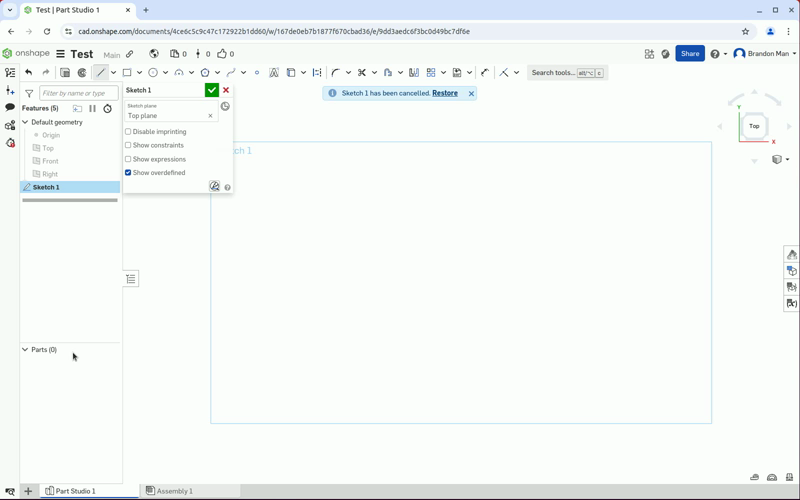
mouse_move(470, 186)
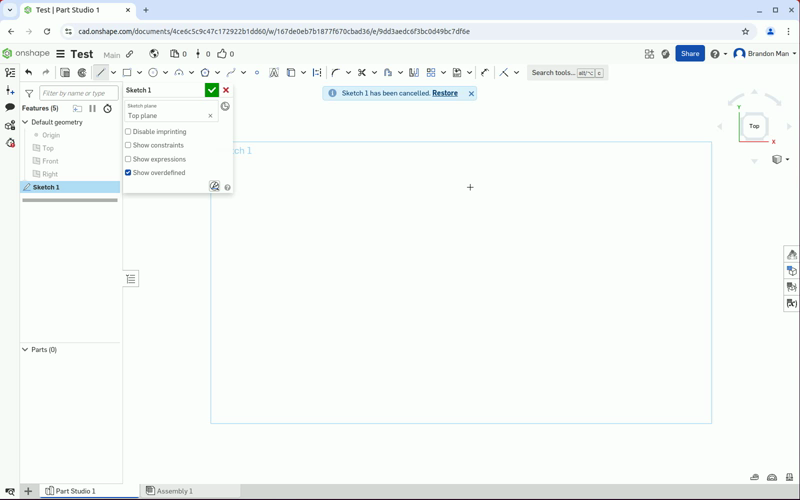
click(470, 186)
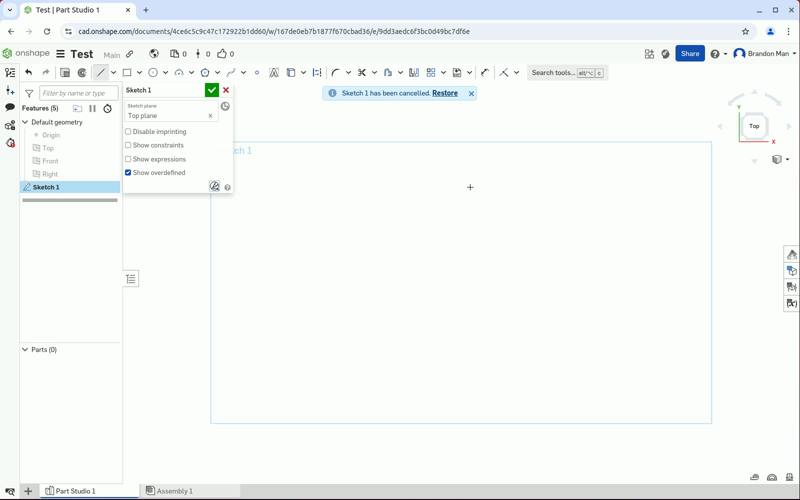
key_up(shift)
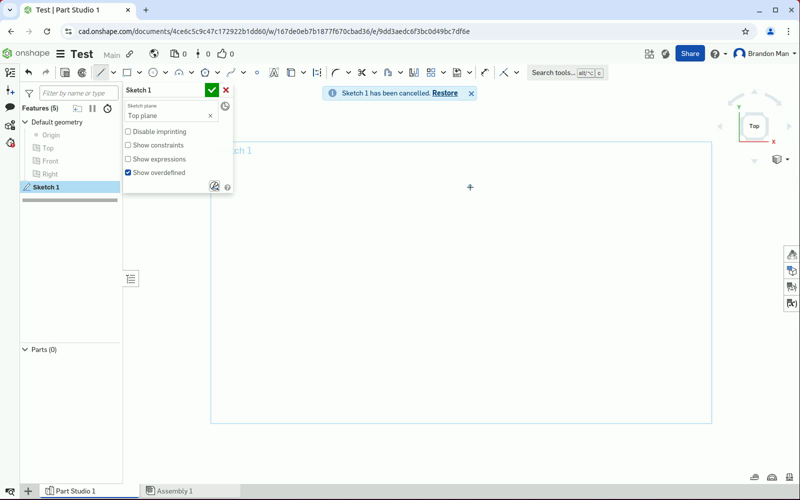
key_down(shift)
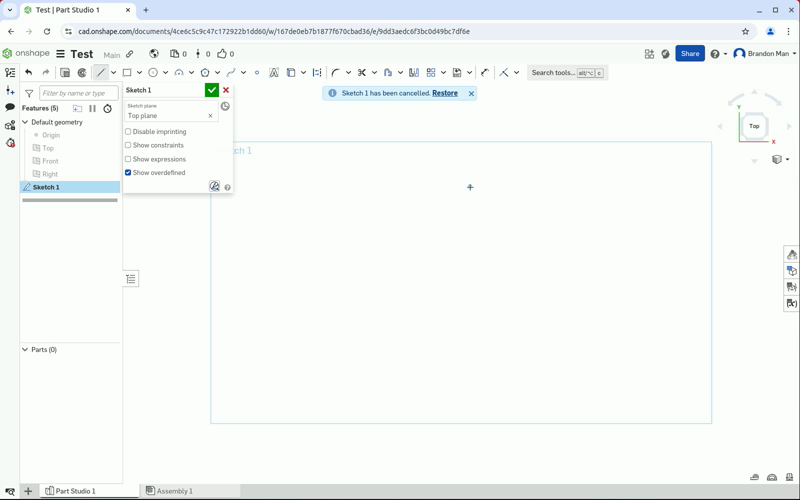
mouse_move(500, 186)
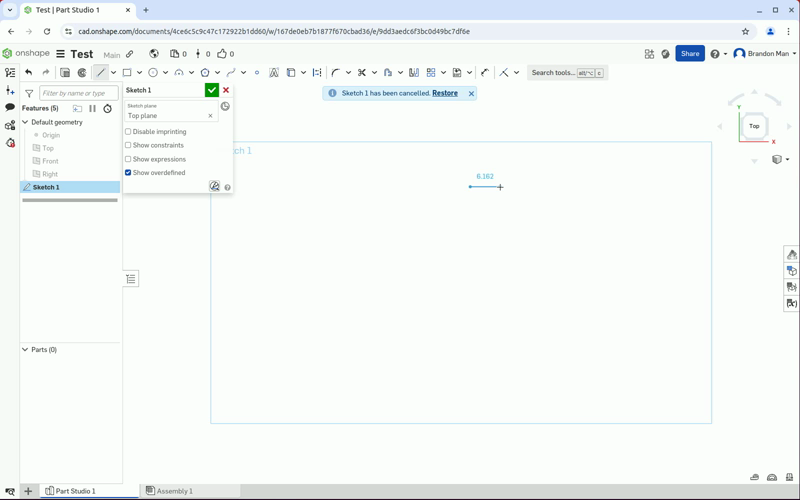
mouse_move(487, 186)
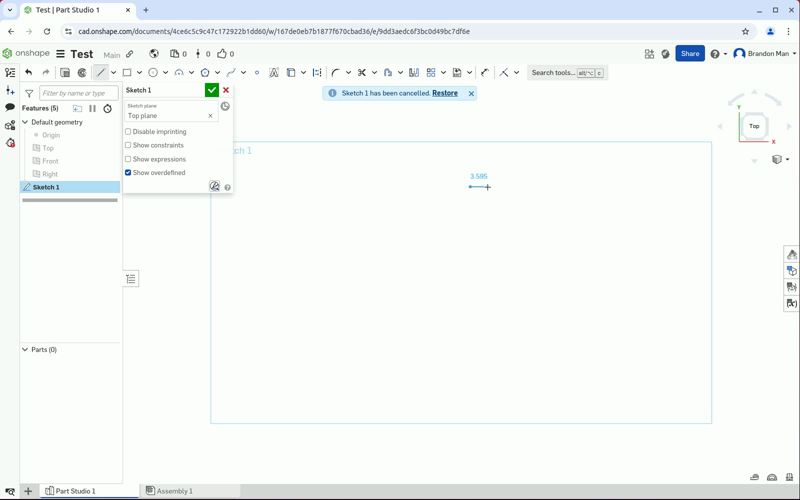
click(487, 186)
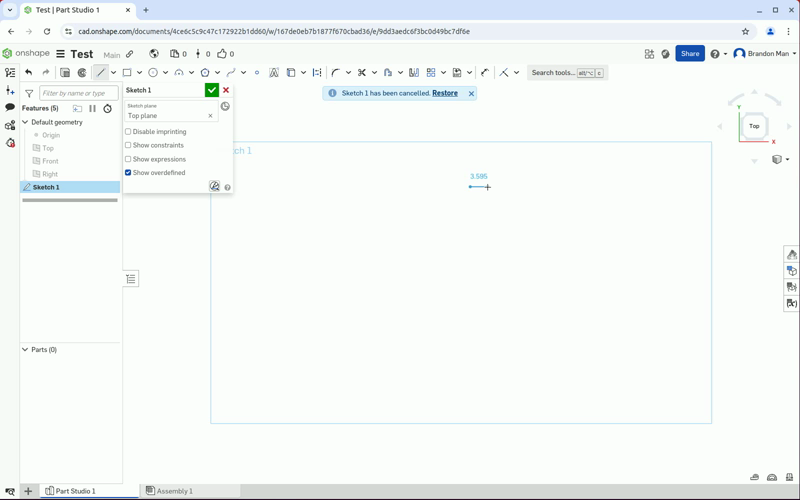
key_up(shift)
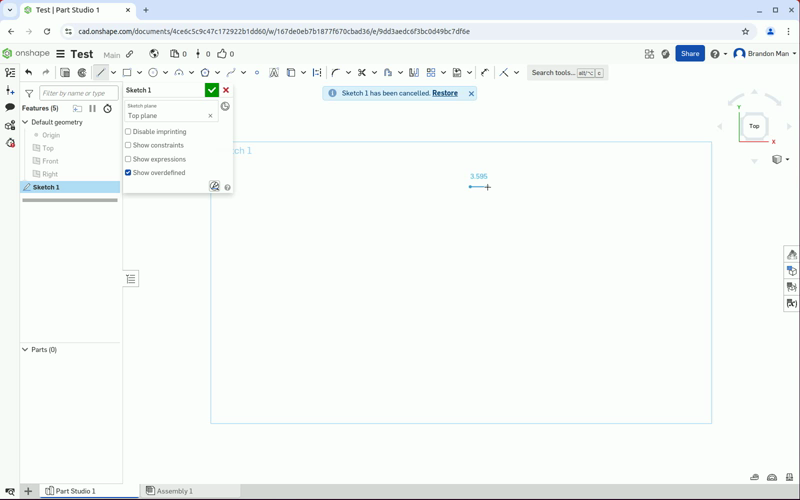
key(esc)
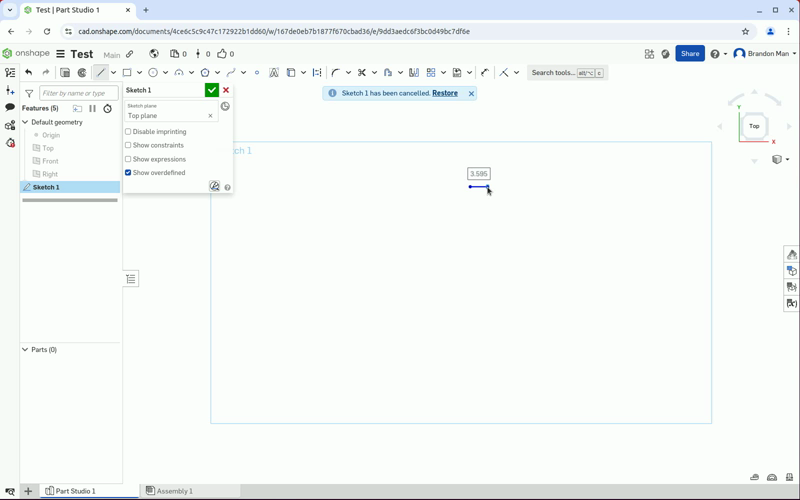
key(a)
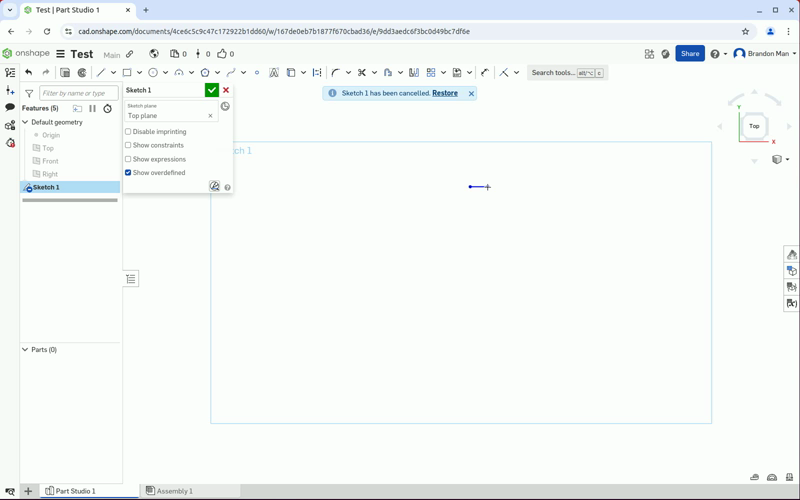
mouse_move(487, 186)
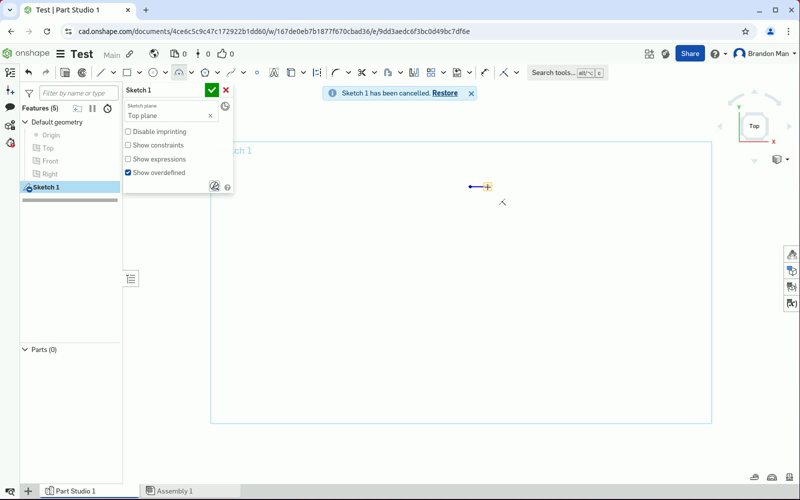
click(487, 186)
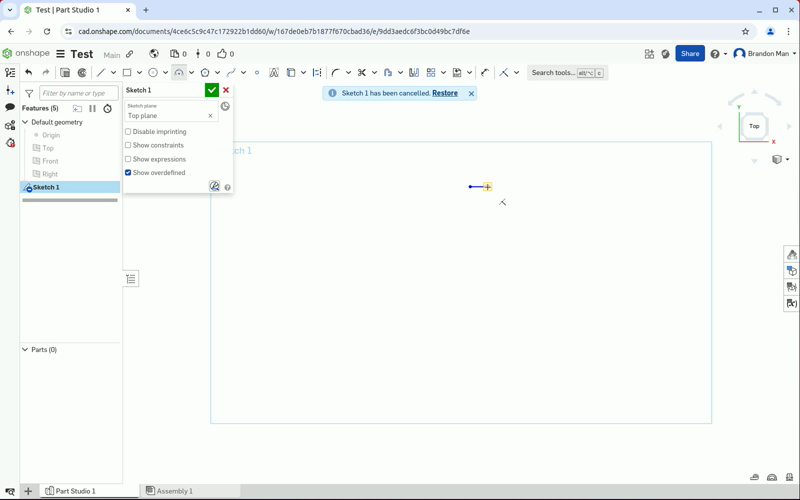
key_down(shift)
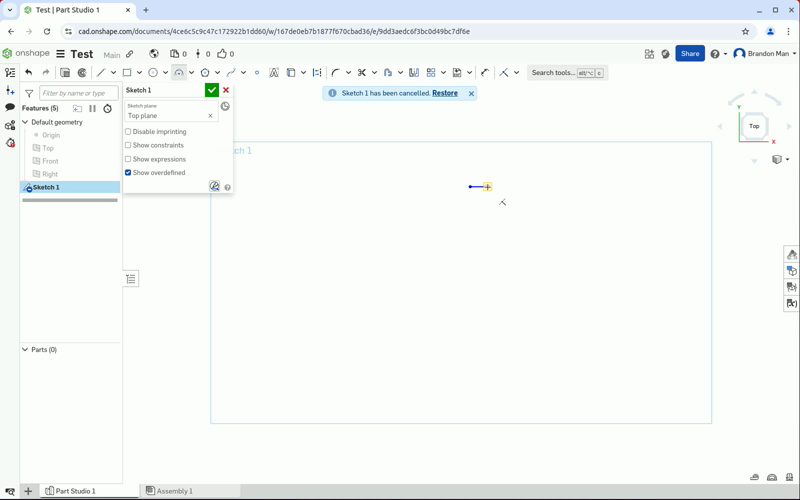
mouse_move(470, 169)
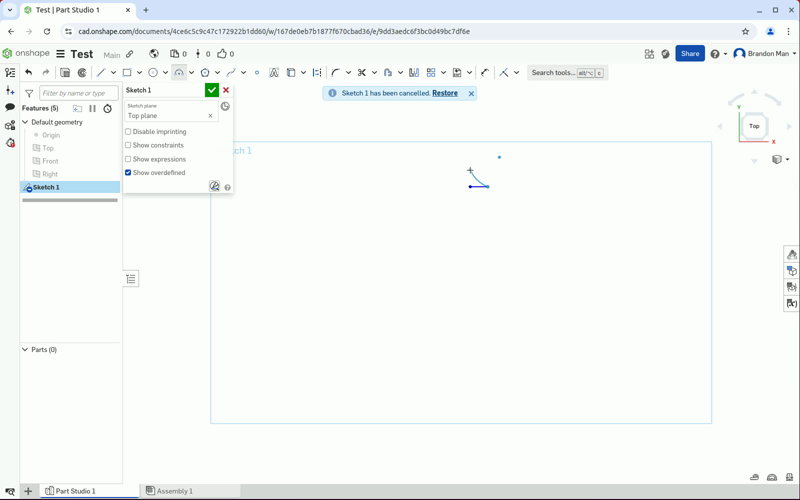
click(470, 169)
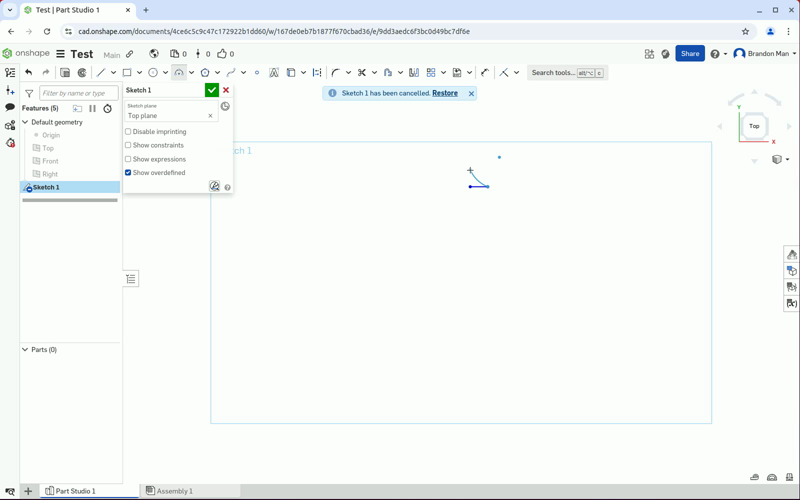
mouse_move(482, 174)
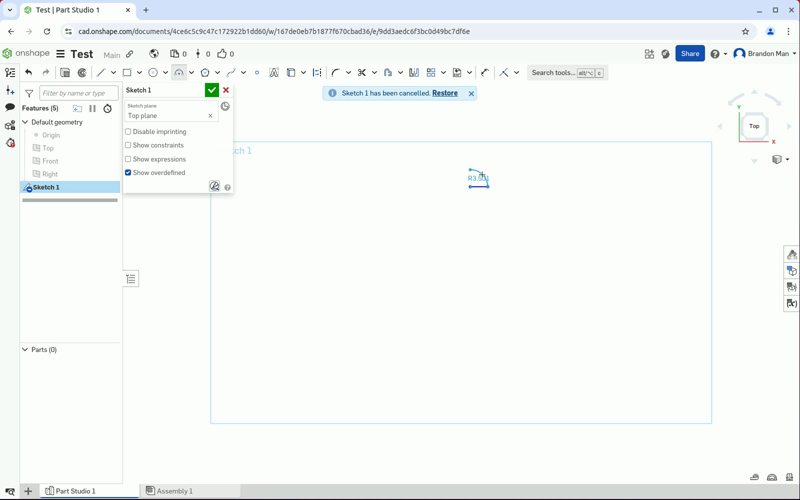
click(482, 174)
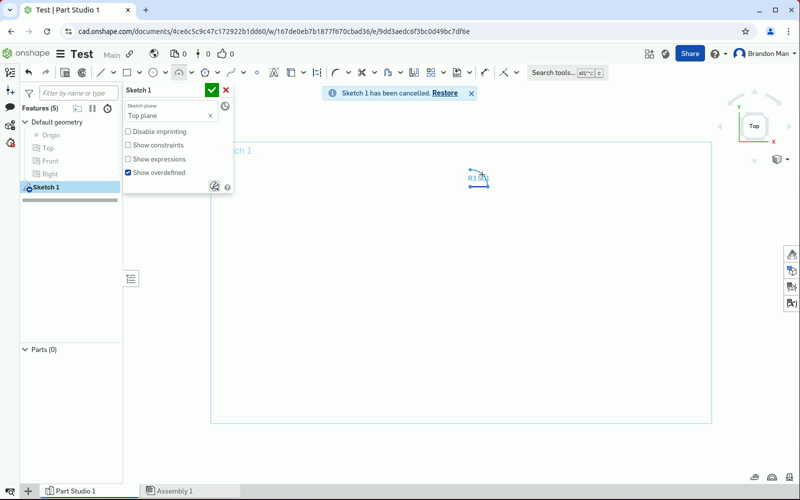
key_up(shift)
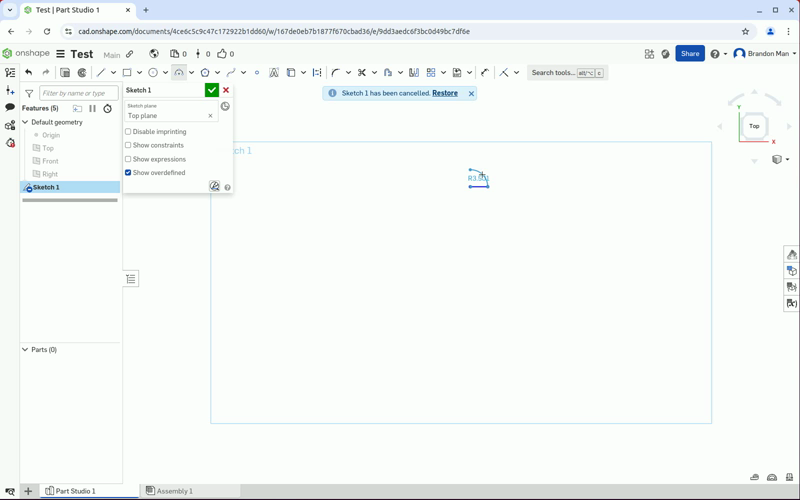
key(esc)
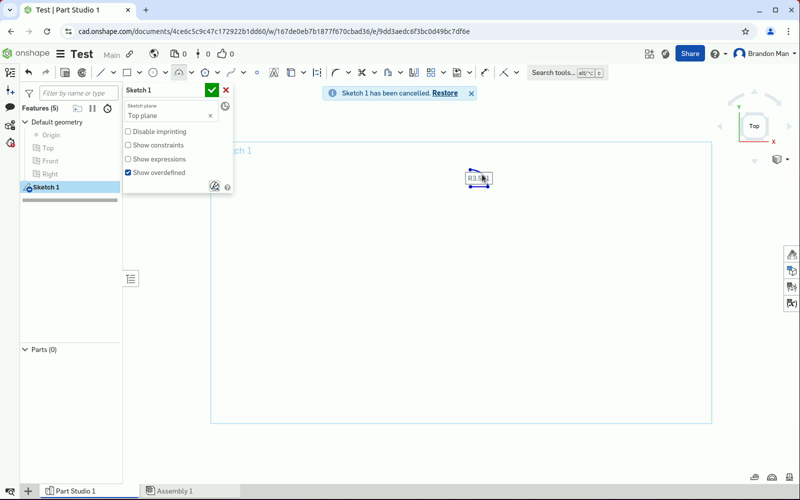
key(l)
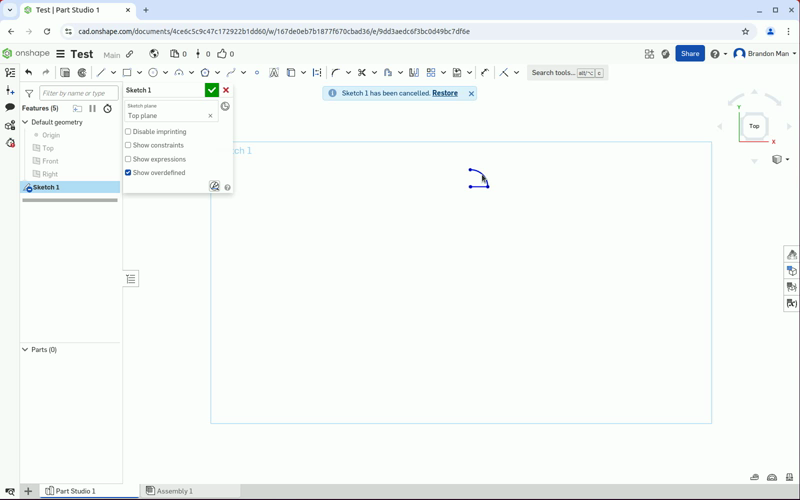
mouse_move(470, 169)
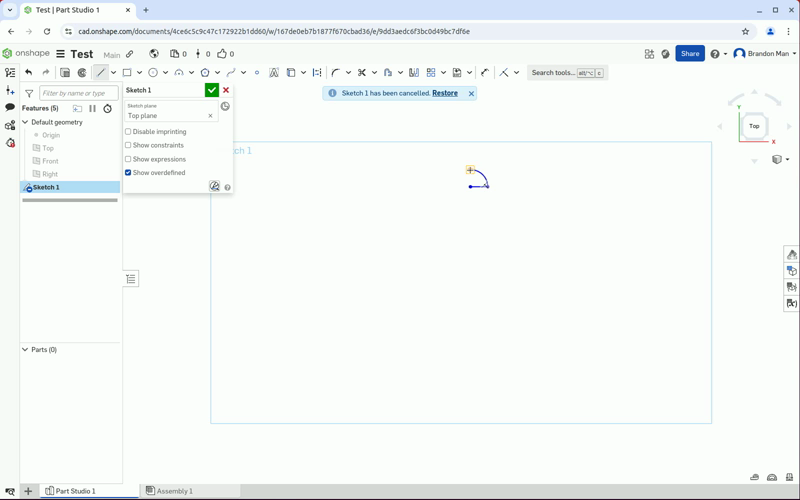
click(470, 169)
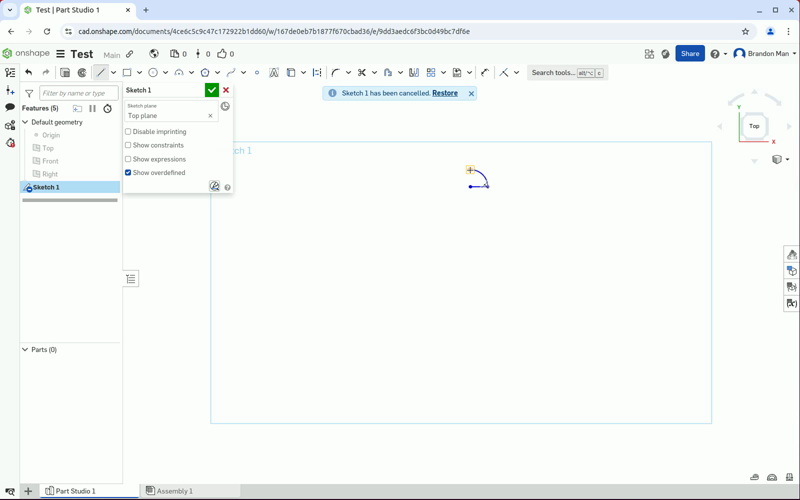
mouse_move(500, 169)
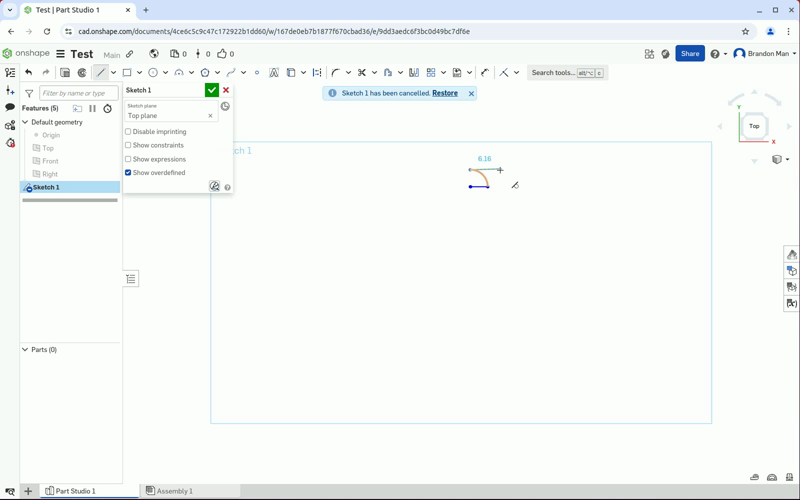
key_down(shift)
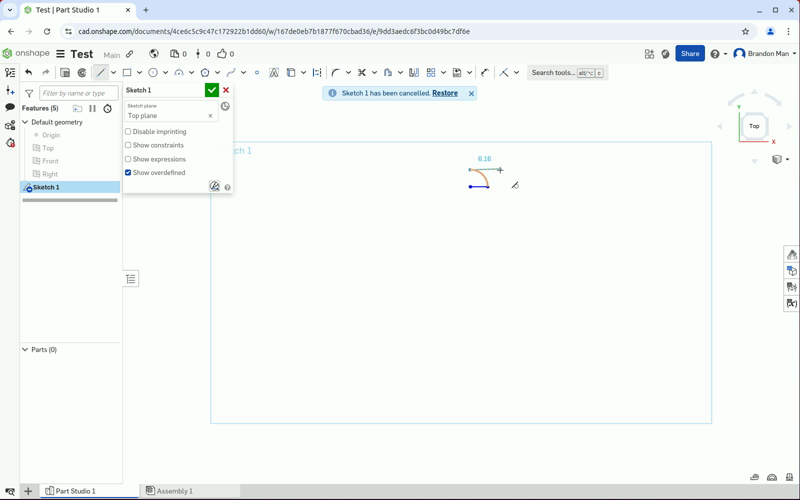
mouse_move(470, 186)
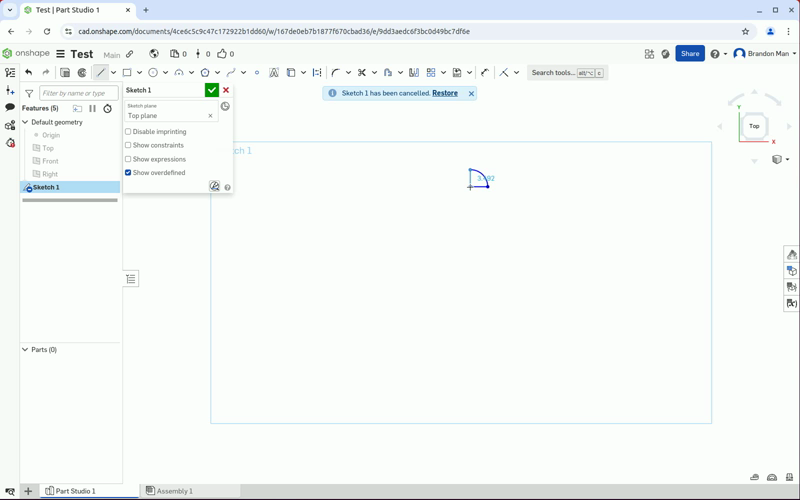
key_up(shift)
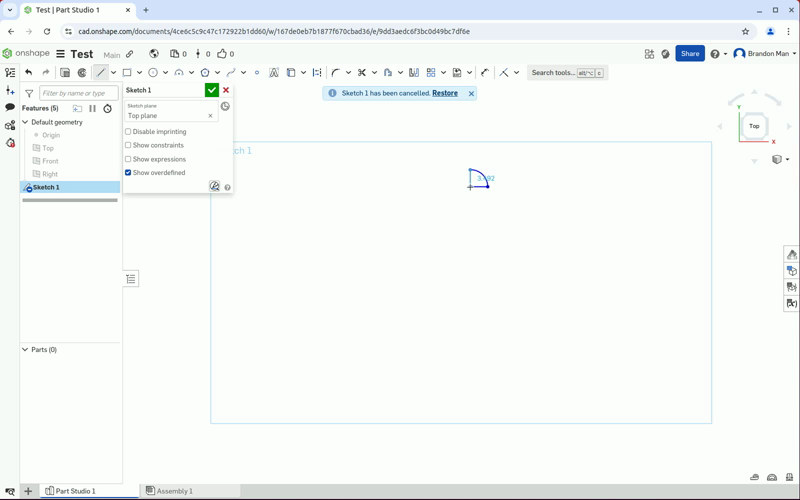
click(470, 186)
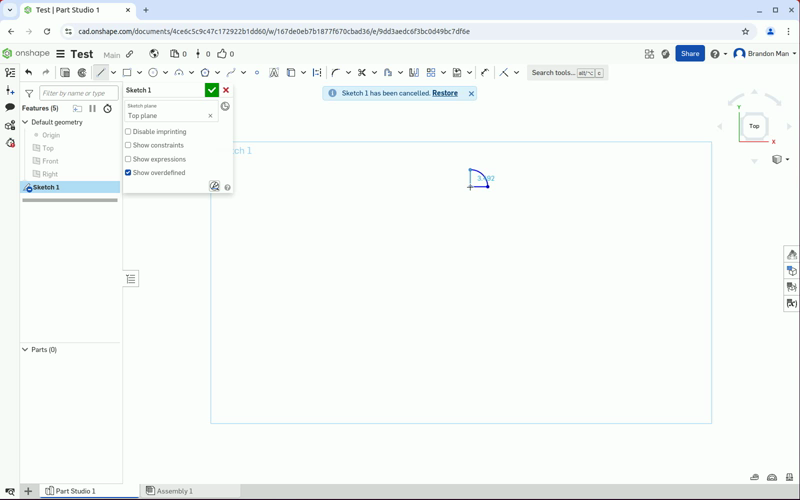
key(esc)
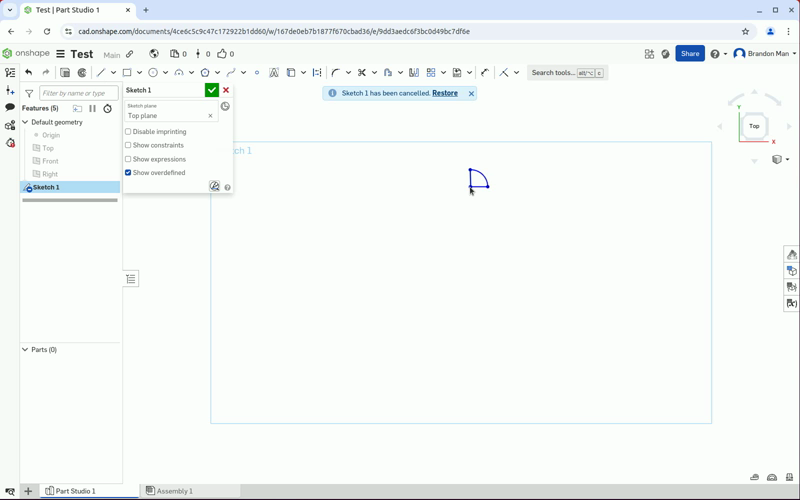
mouse_move(482, 175)
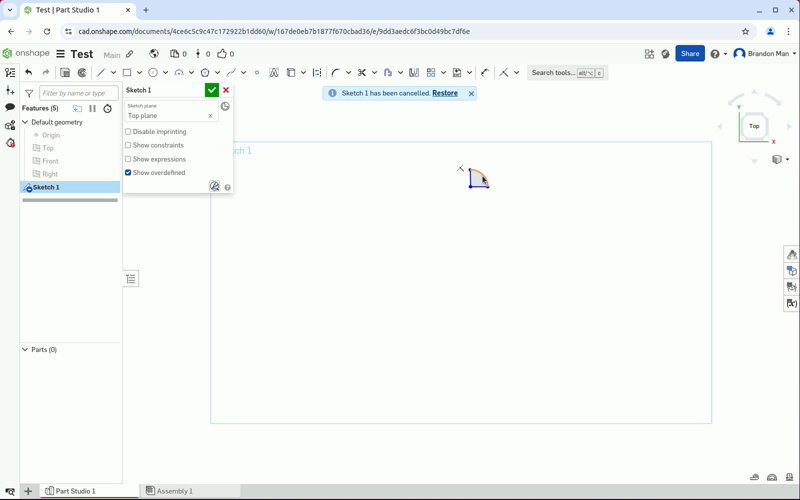
scroll(6)
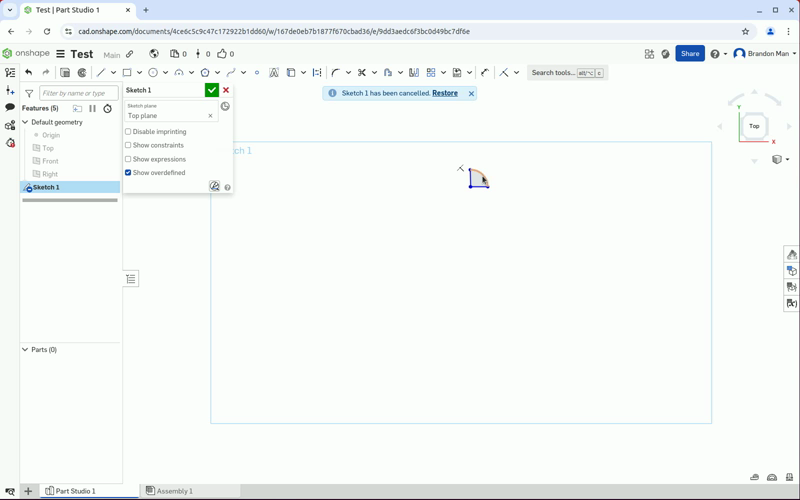
scroll(6)
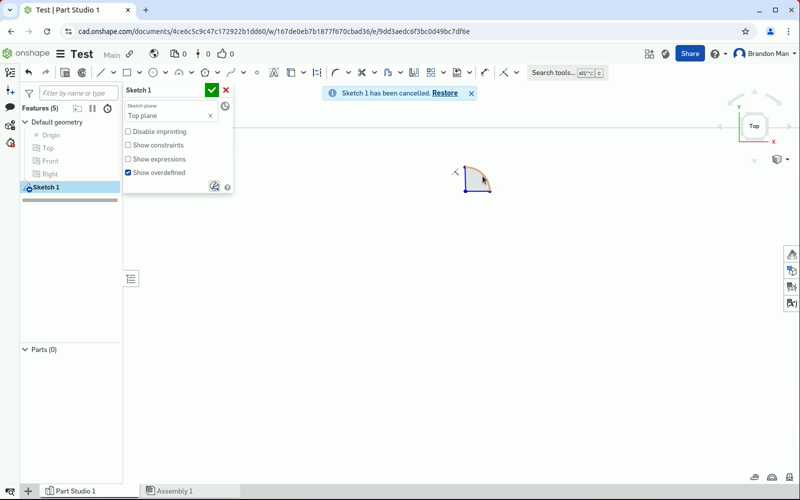
scroll(6)
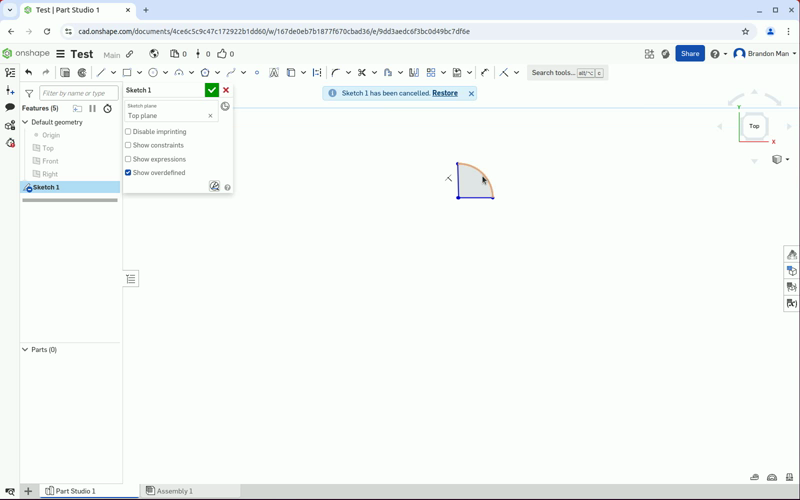
scroll(6)
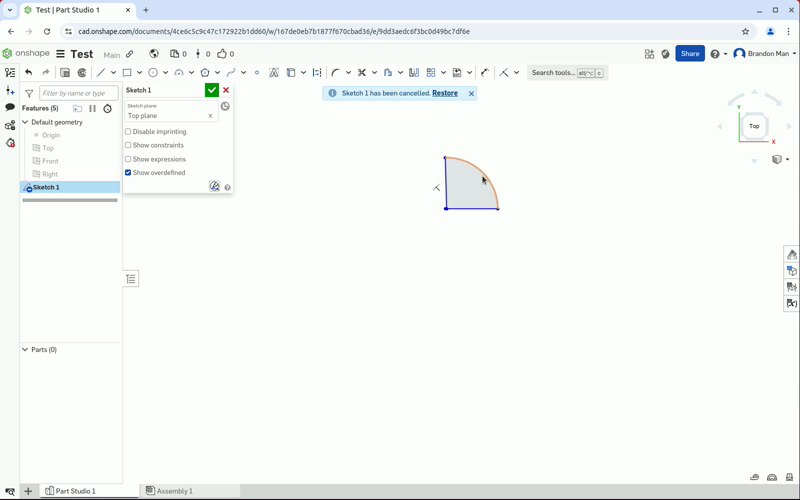
scroll(6)
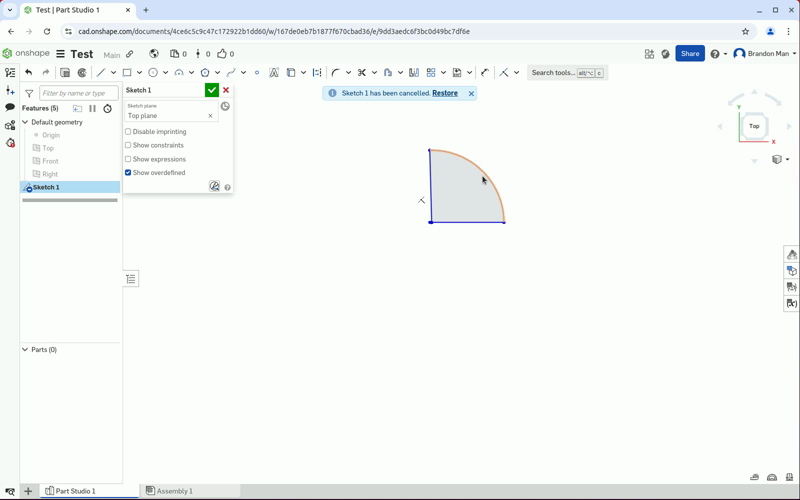
scroll(6)
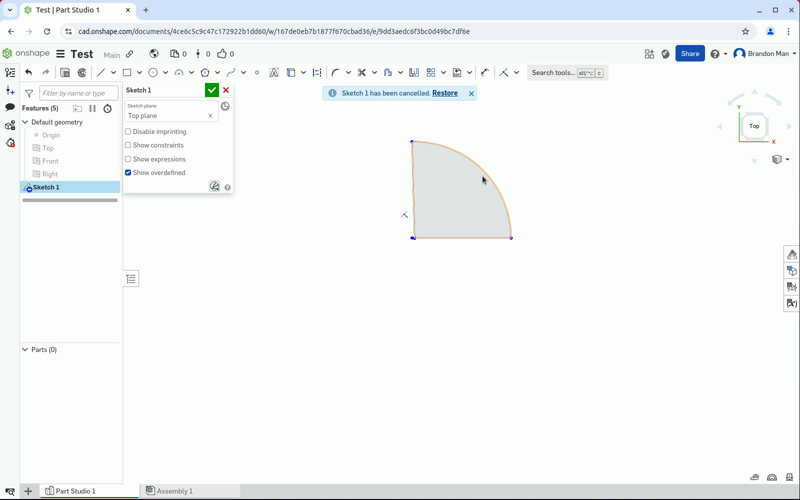
scroll(6)
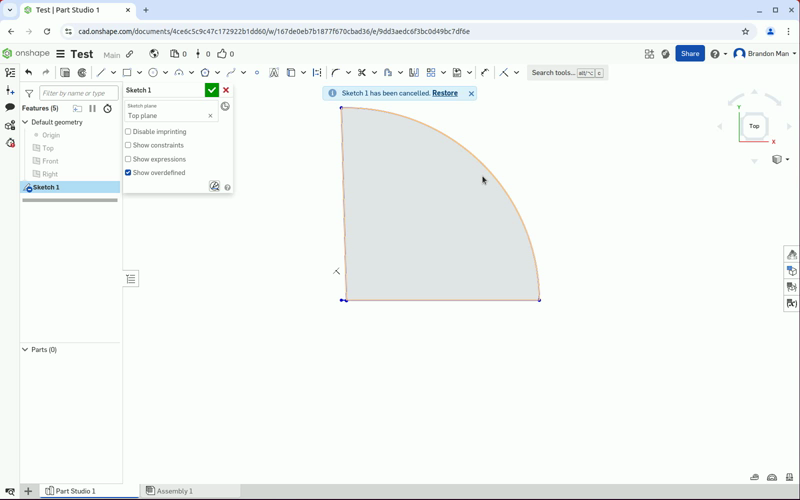
click(482, 175)
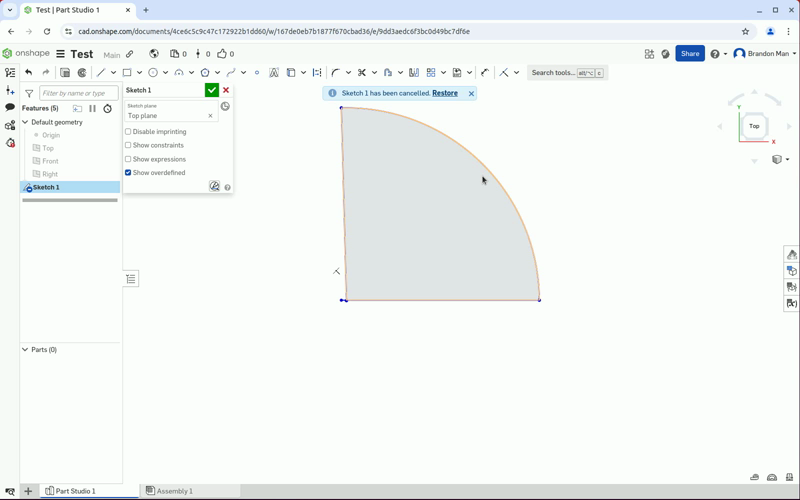
scroll(-6)
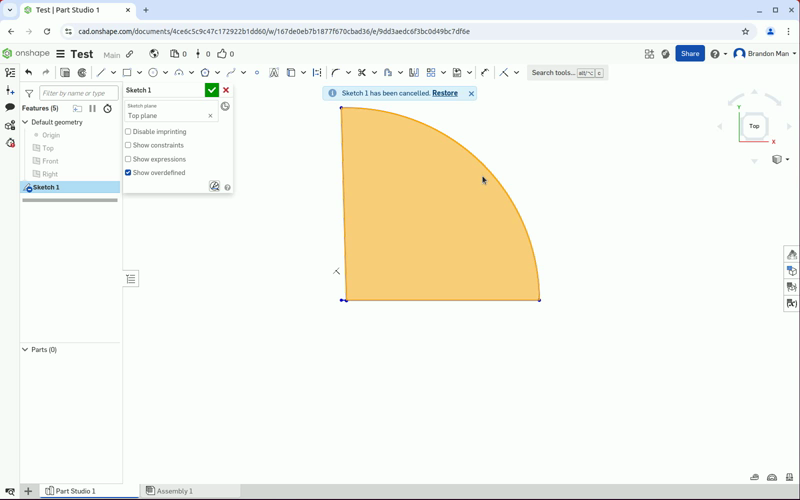
scroll(-6)
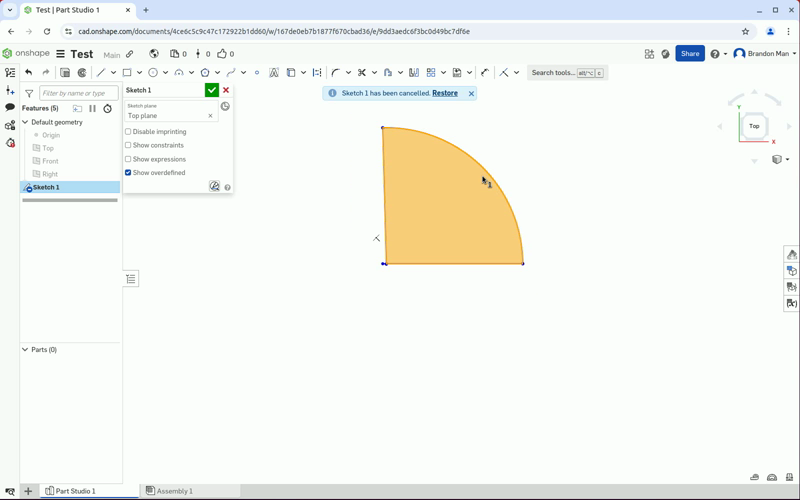
scroll(-6)
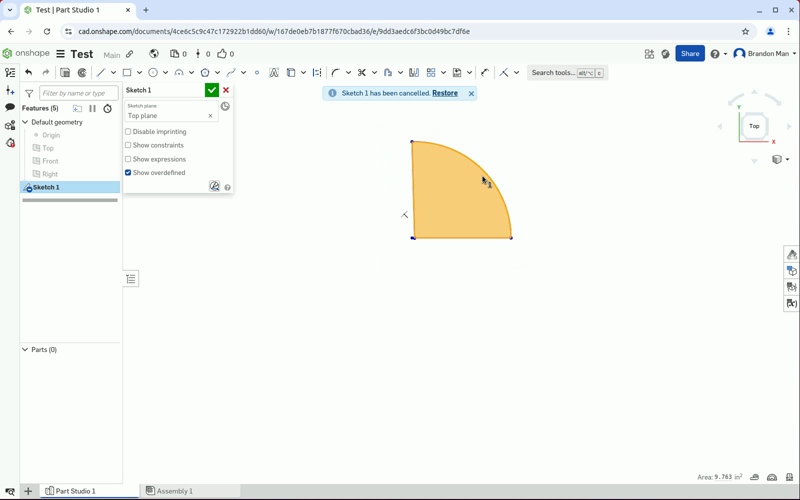
scroll(-6)
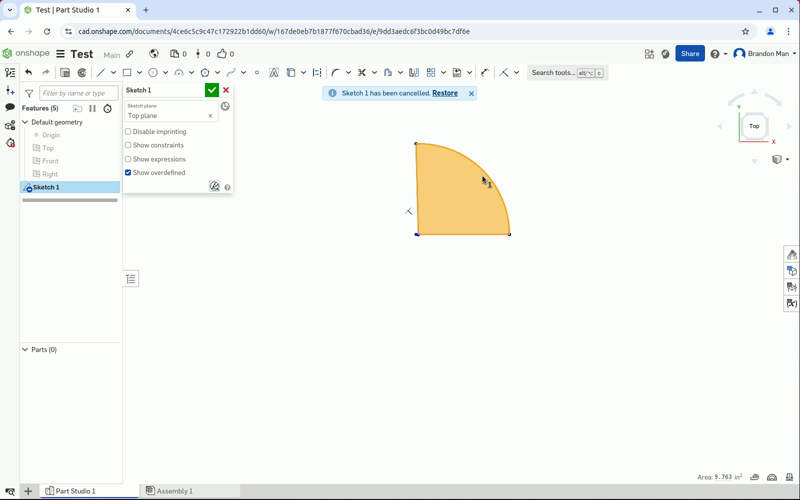
scroll(-6)
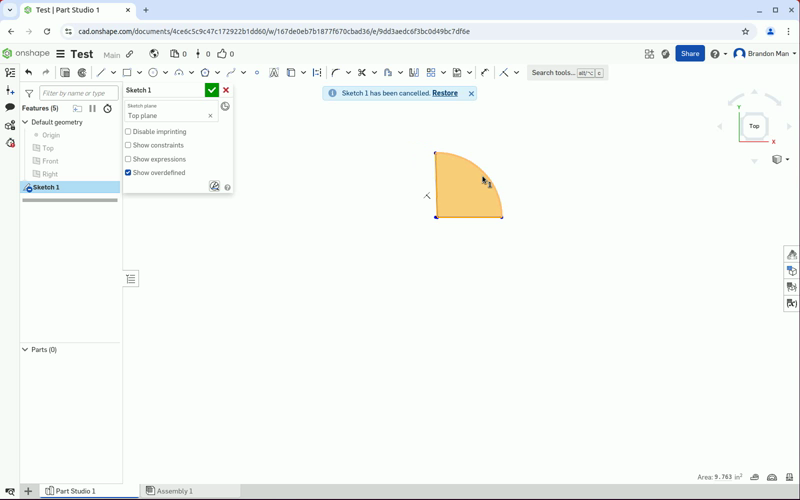
scroll(-6)
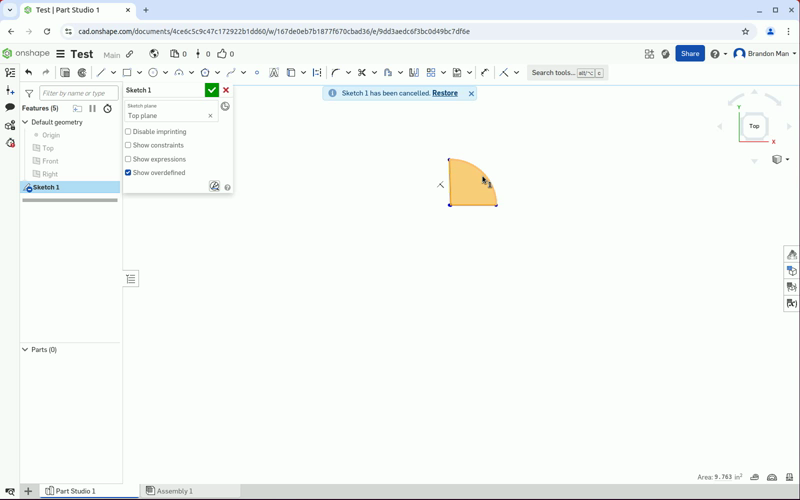
scroll(-6)
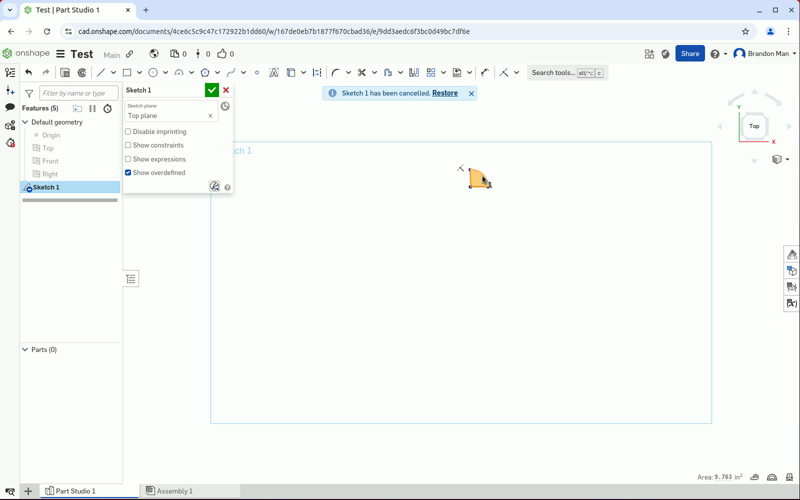
mouse_move(73, 352)
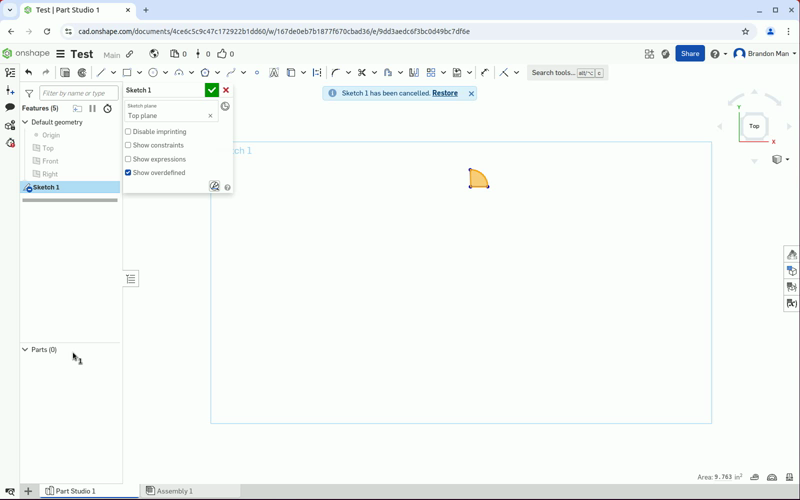
key(shift+y)
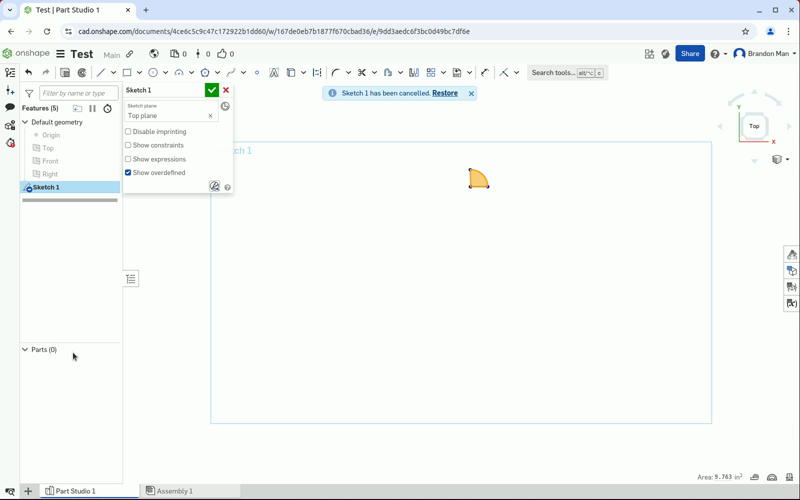
key(shift+e)
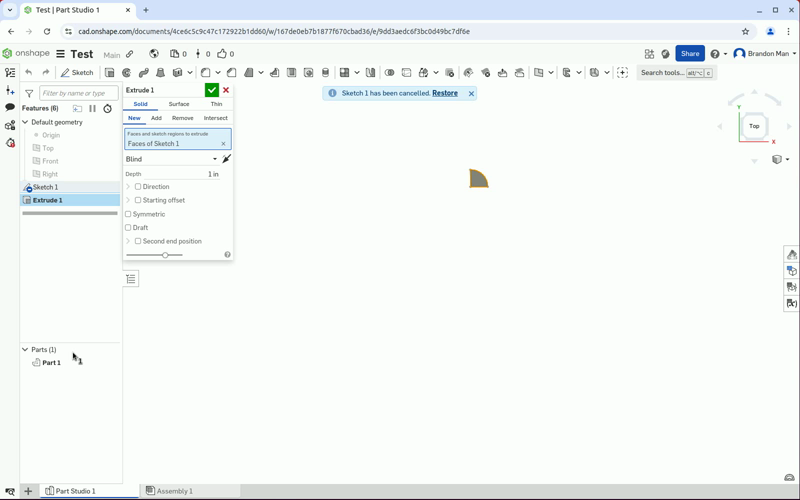
mouse_move(143, 106)
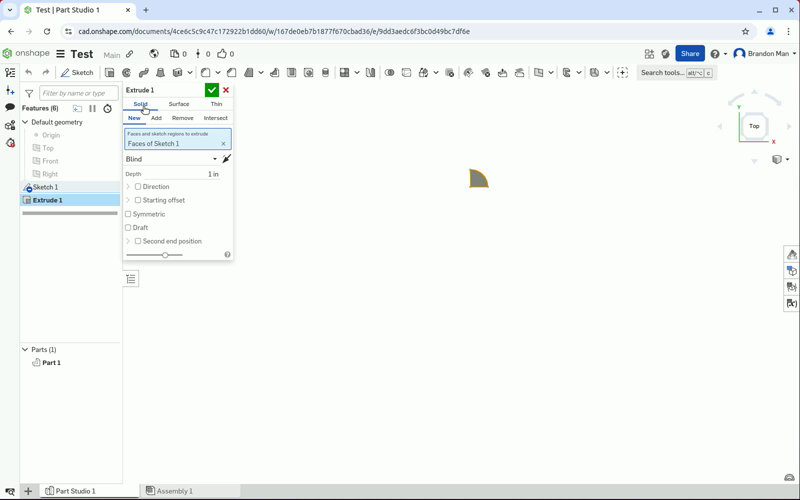
click(143, 106)
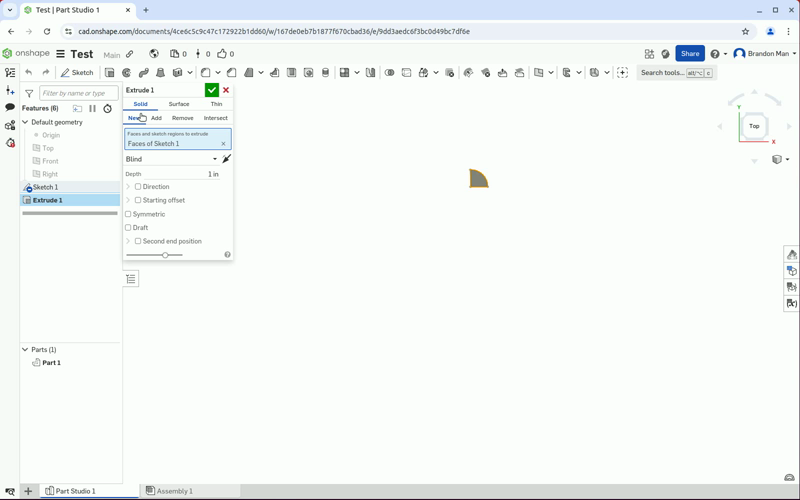
mouse_move(137, 120)
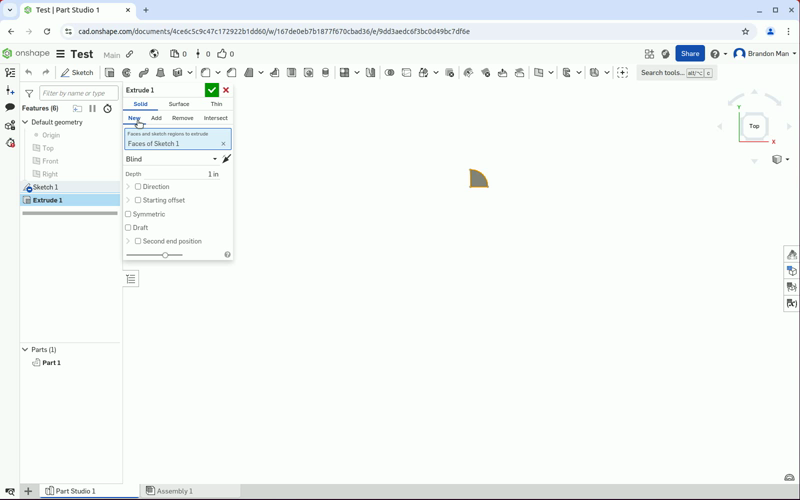
click(137, 120)
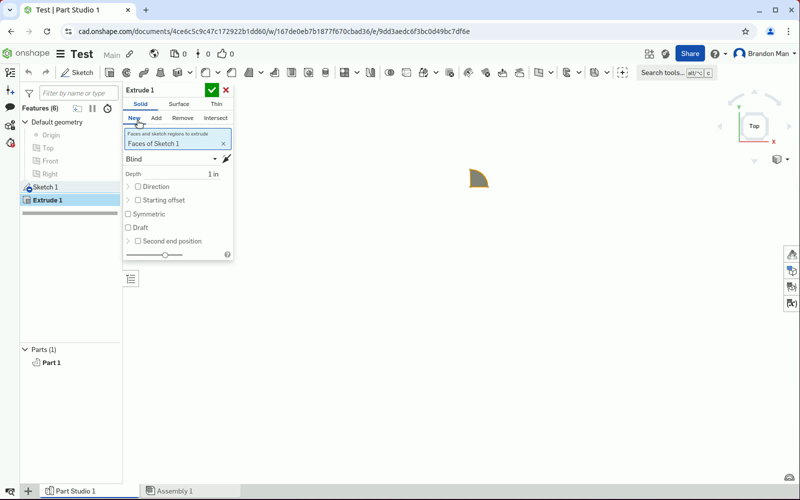
key(tab, 4)
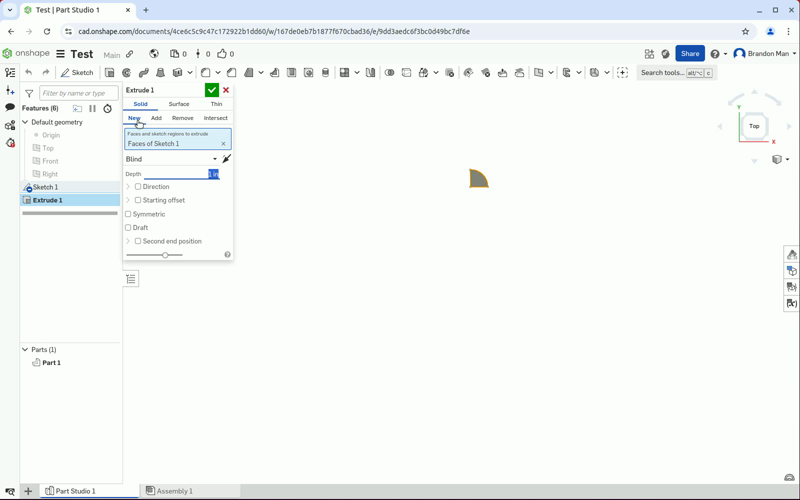
text(-0.241)
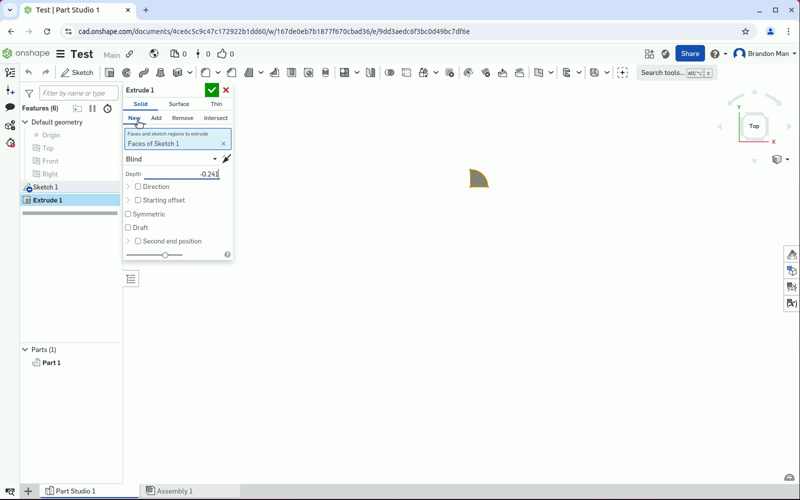
key(enter)
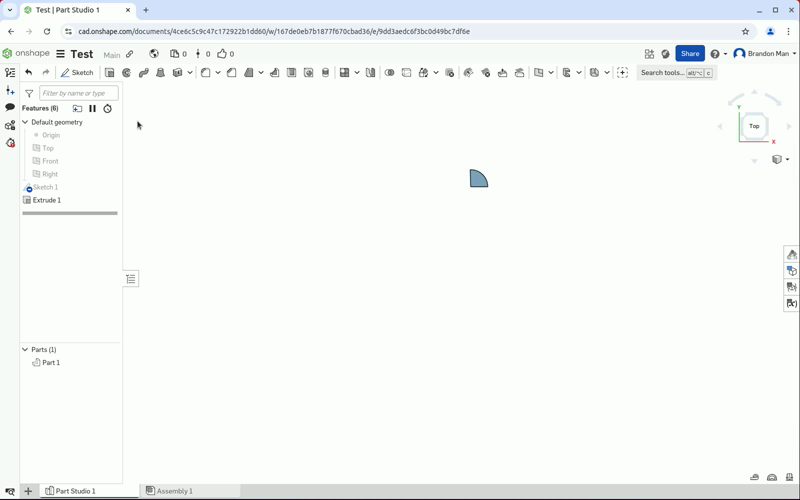
key(shift+h)
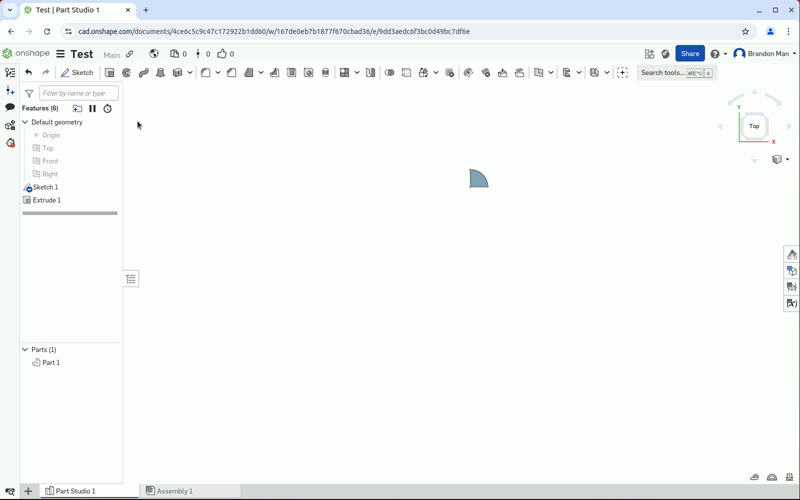
key(shift+h)
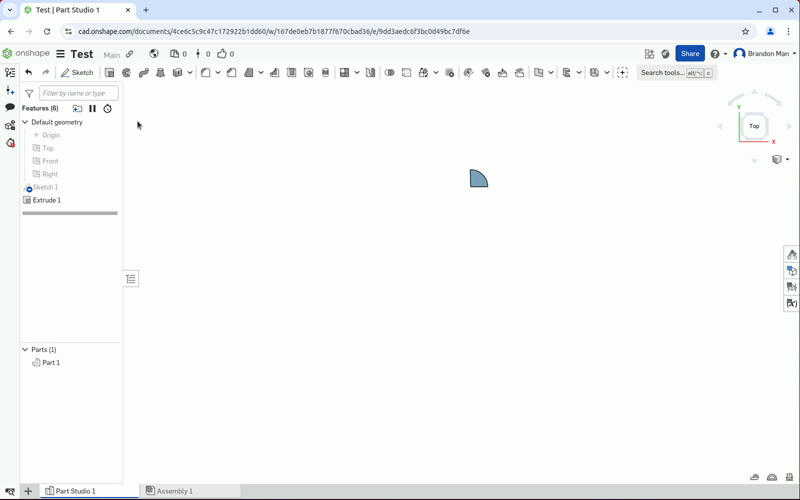
mouse_move(73, 189)
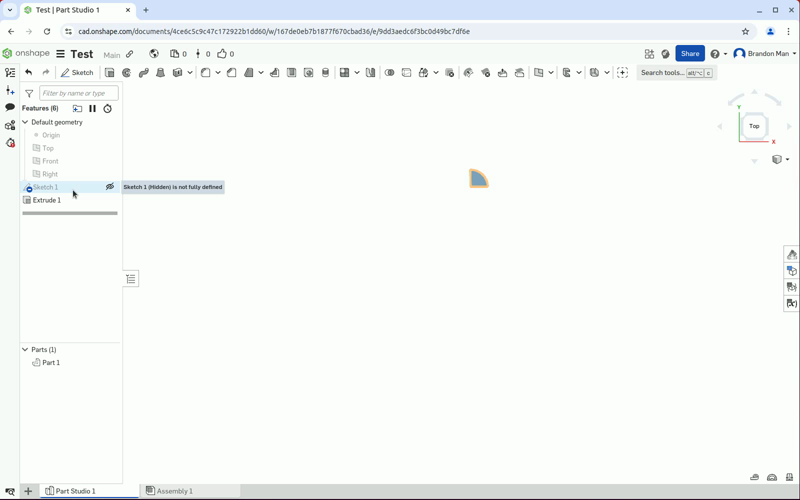
click(73, 189)
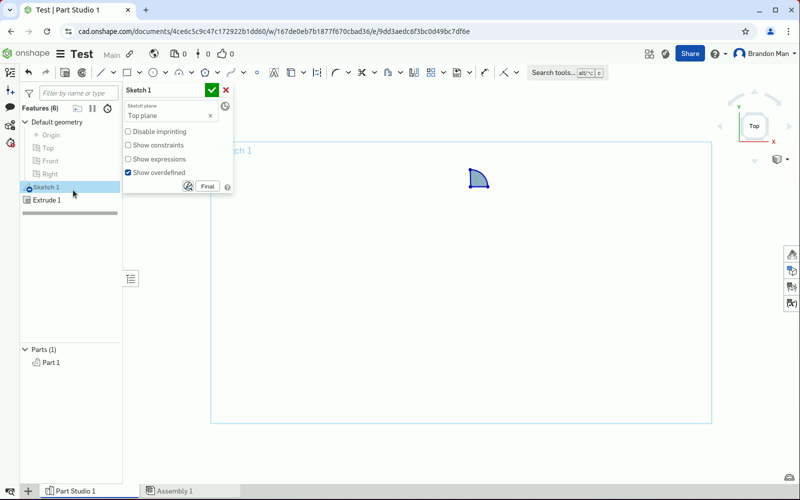
mouse_move(229, 92)
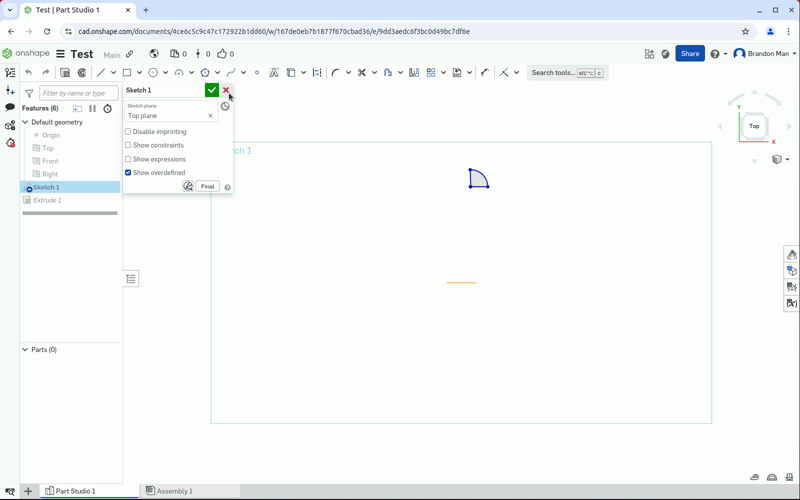
click(229, 92)
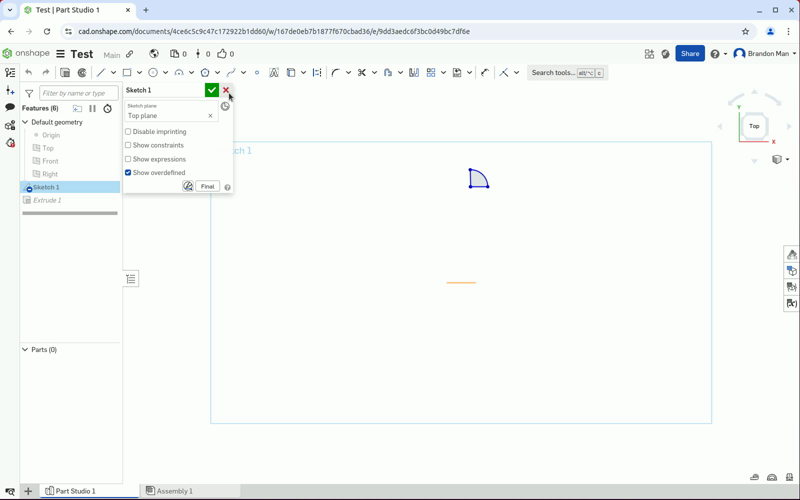
key(shift+s)
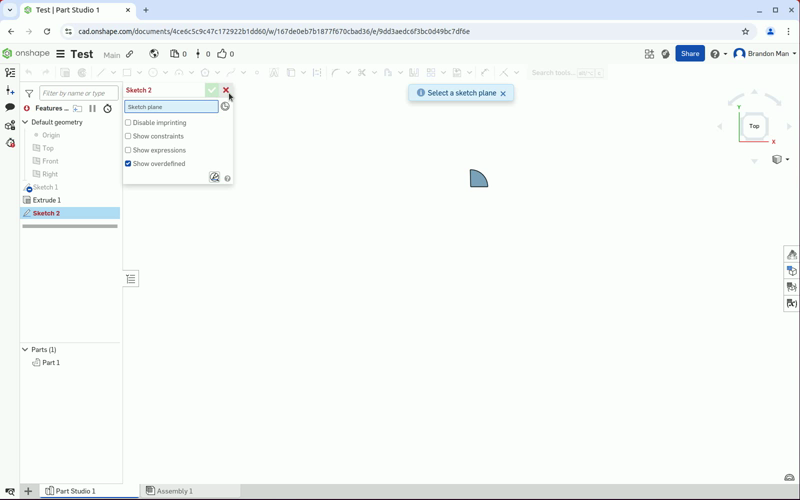
mouse_move(73, 150)
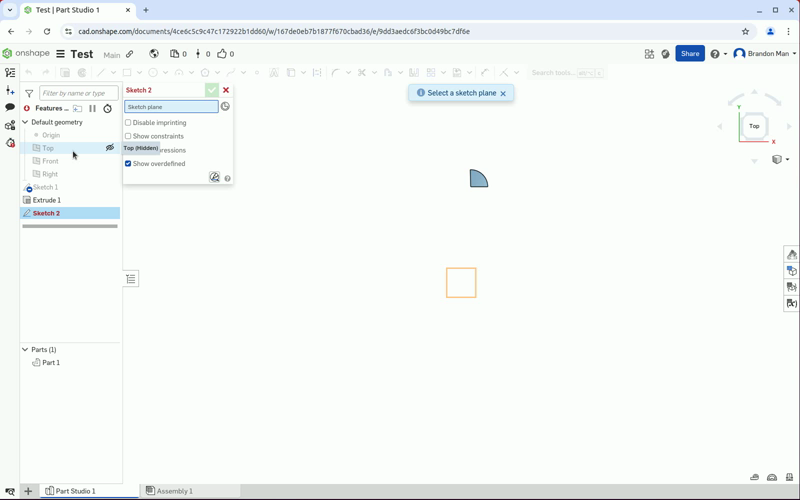
click(73, 150)
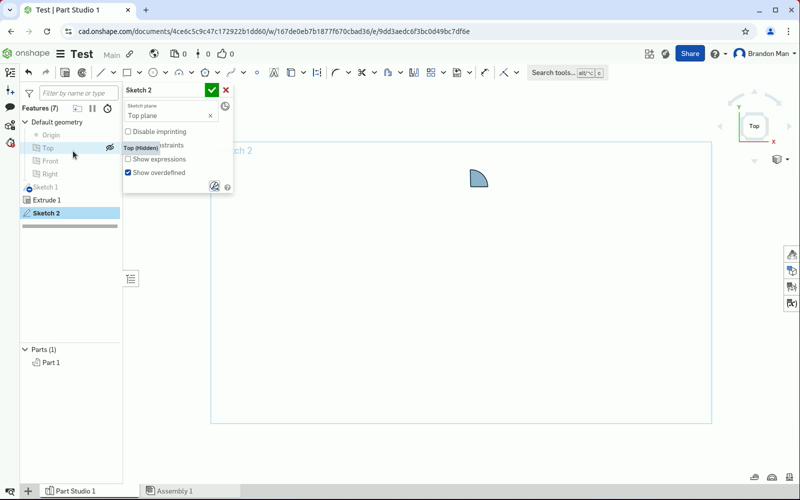
mouse_move(73, 352)
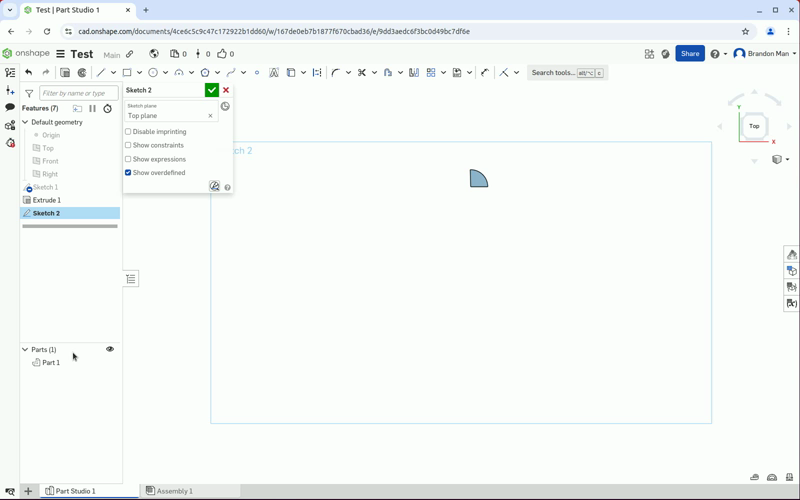
key(y)
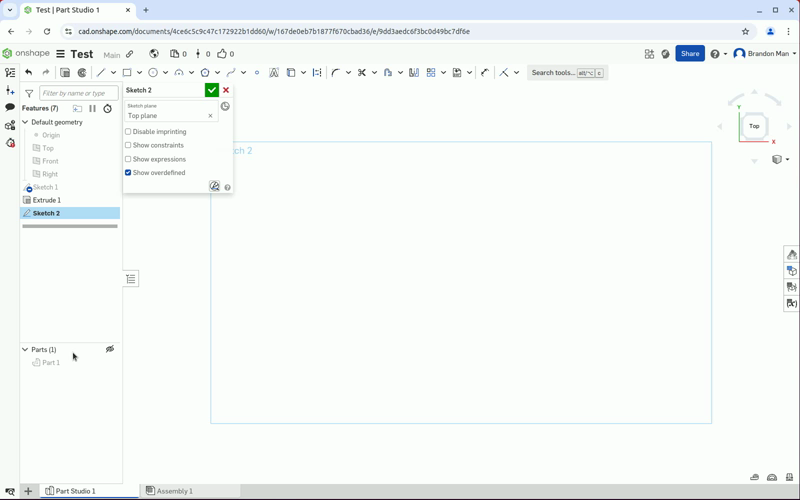
key(l)
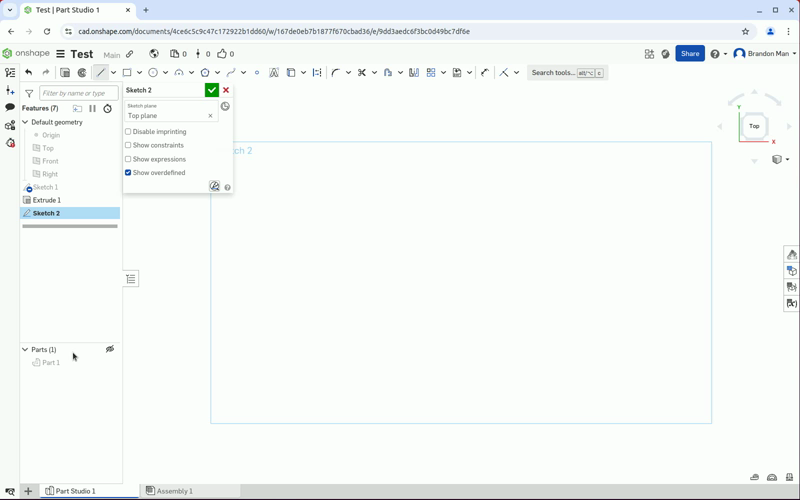
key_down(shift)
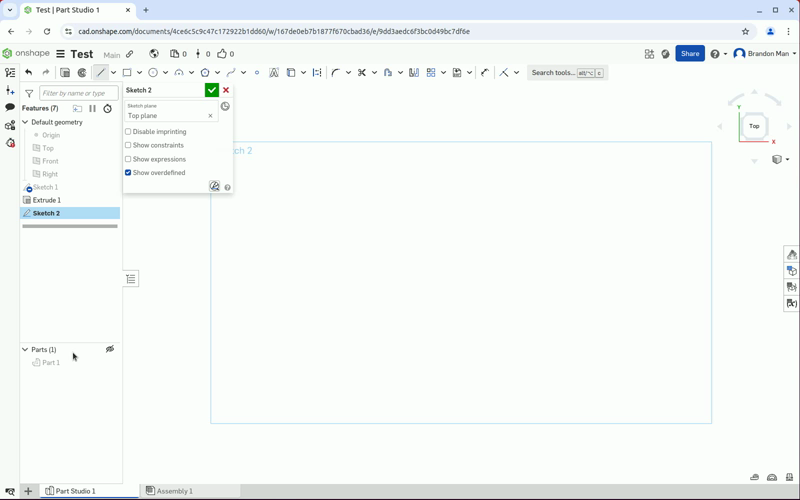
mouse_move(487, 186)
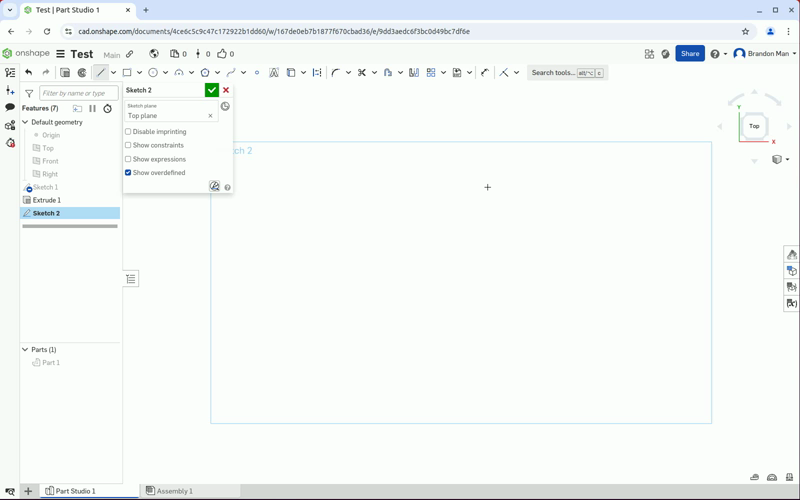
click(487, 186)
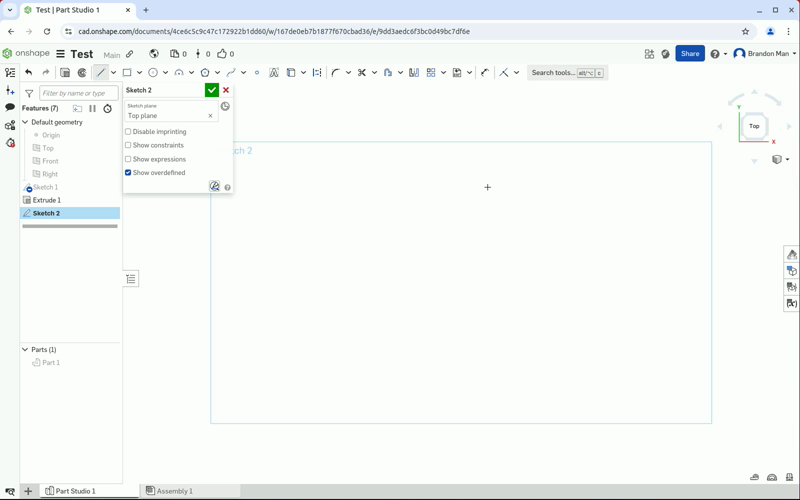
key_up(shift)
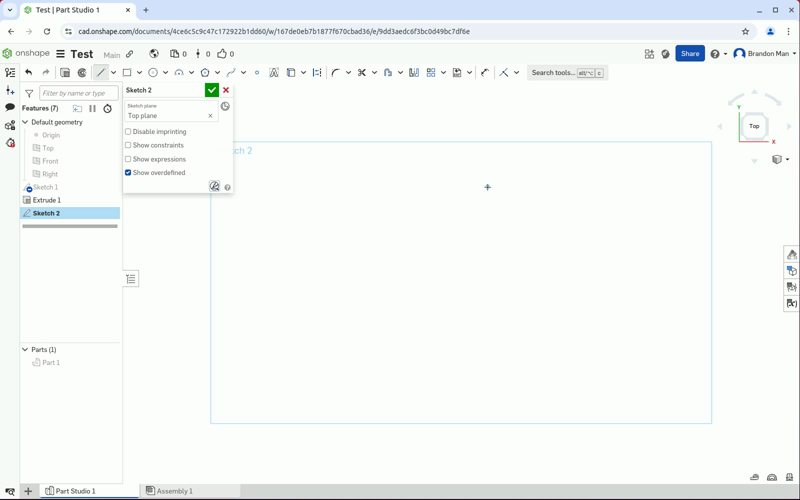
key_down(shift)
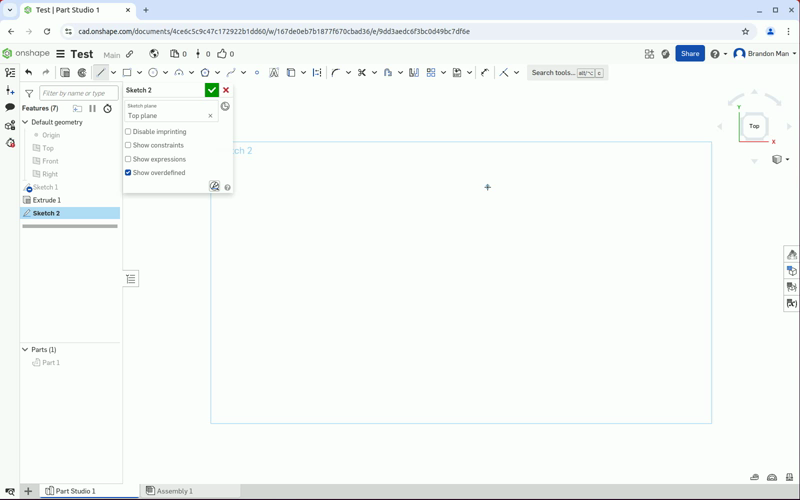
mouse_move(517, 186)
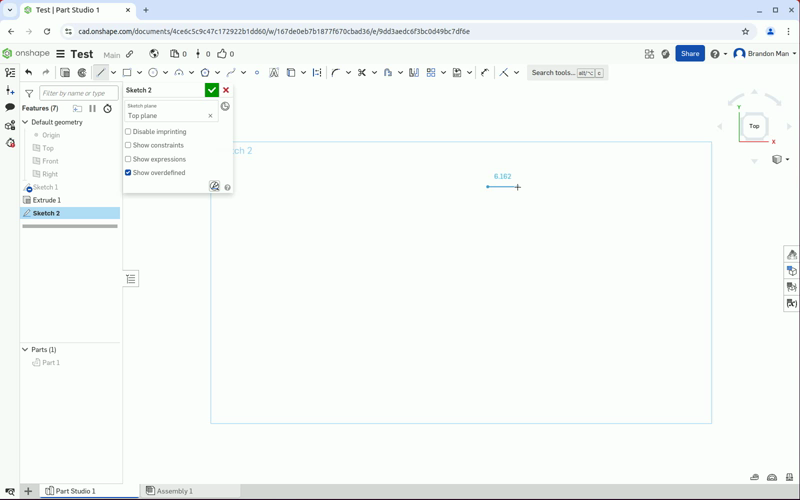
mouse_move(505, 186)
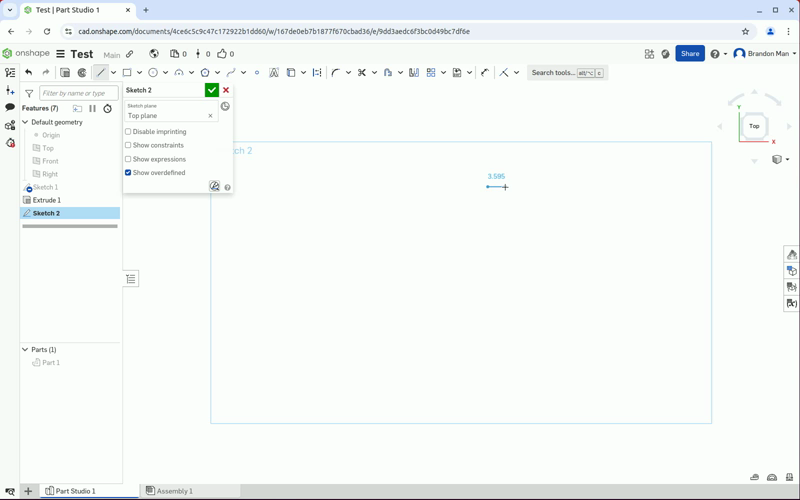
click(505, 186)
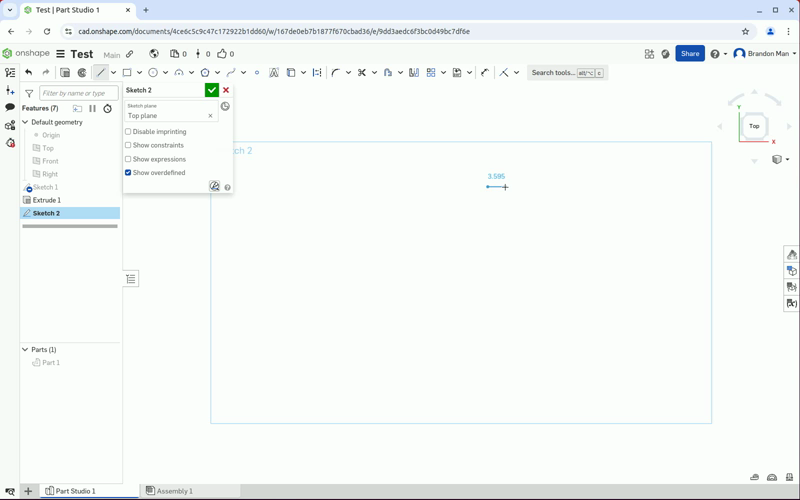
key_up(shift)
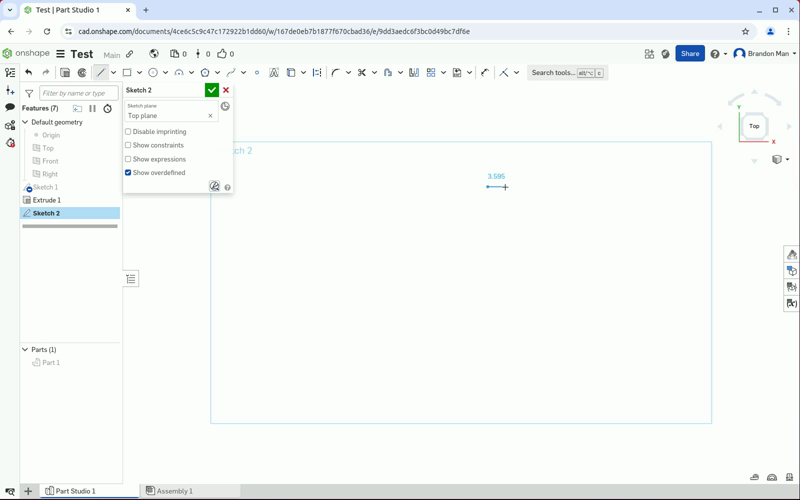
key_down(shift)
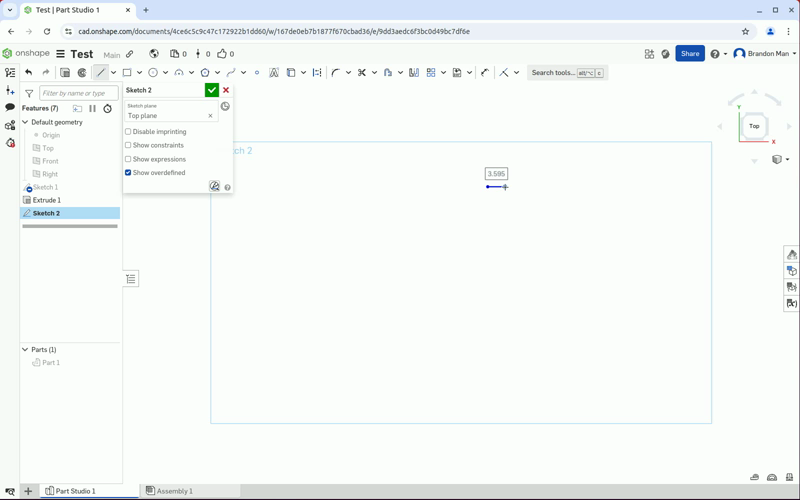
mouse_move(535, 186)
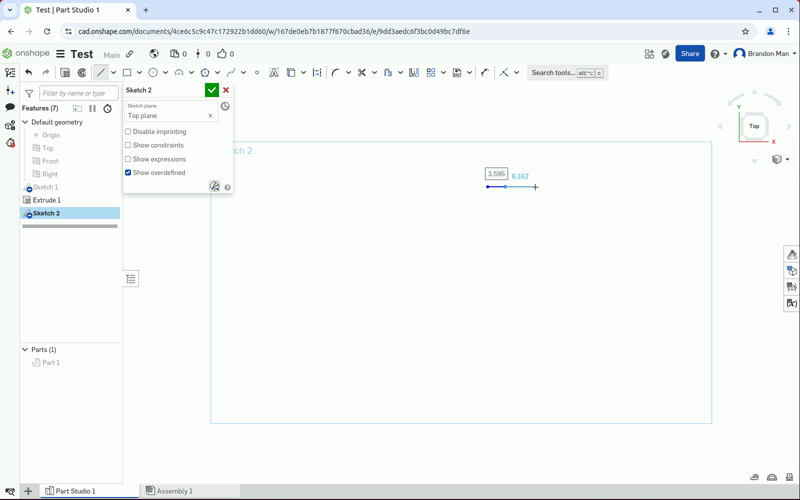
mouse_move(505, 169)
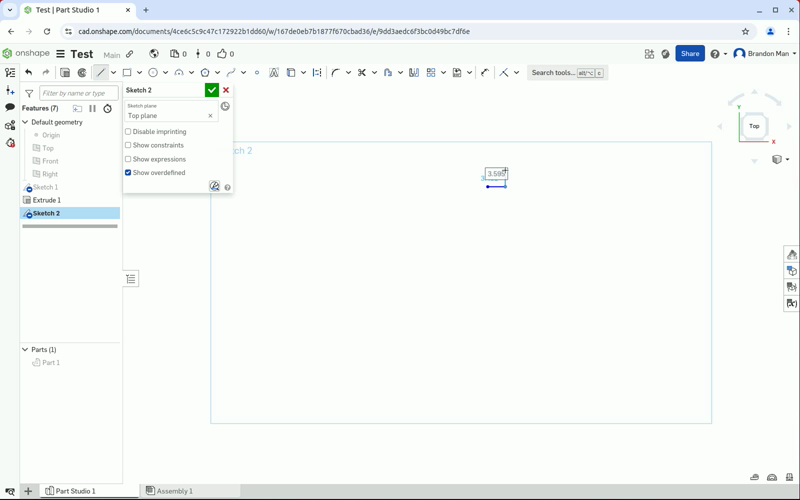
click(505, 169)
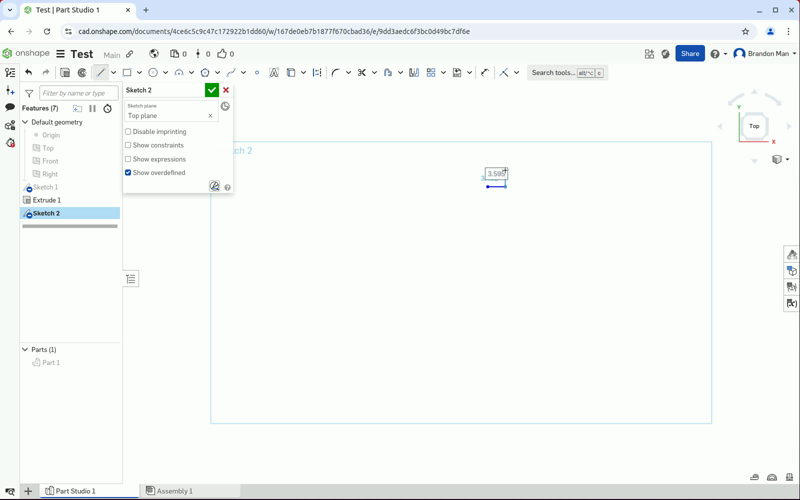
key_up(shift)
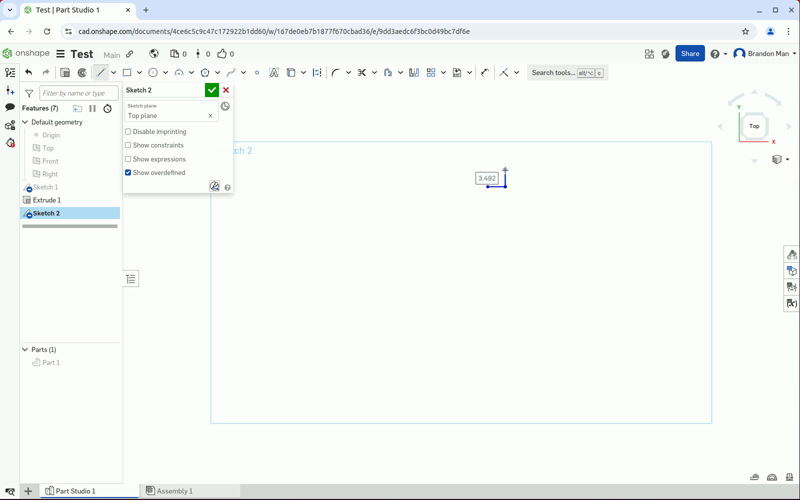
key(esc)
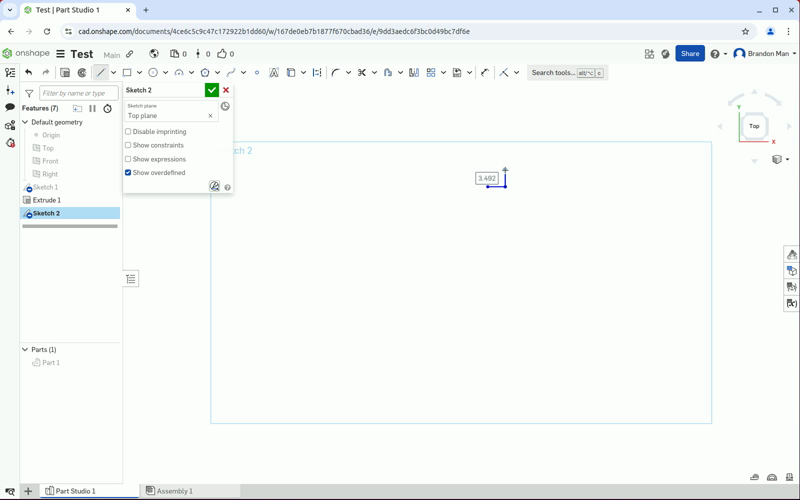
key(a)
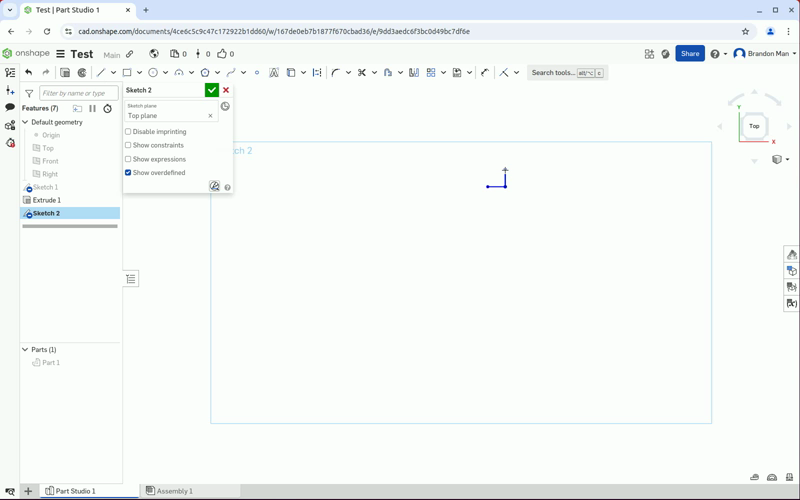
mouse_move(505, 169)
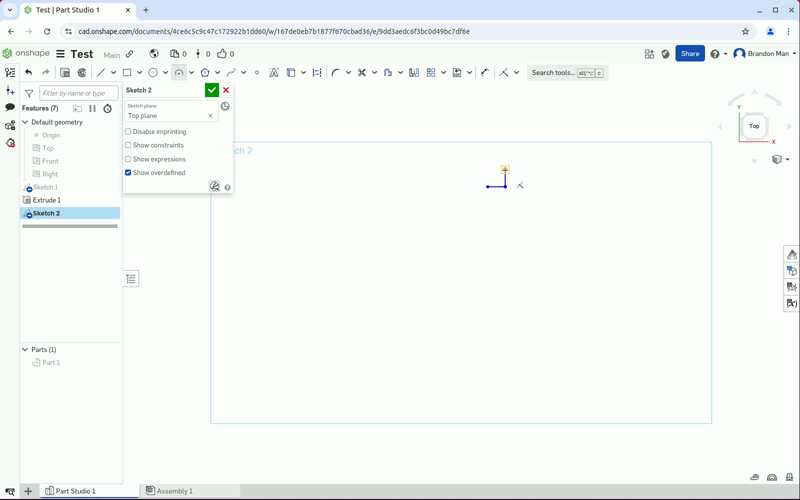
click(505, 169)
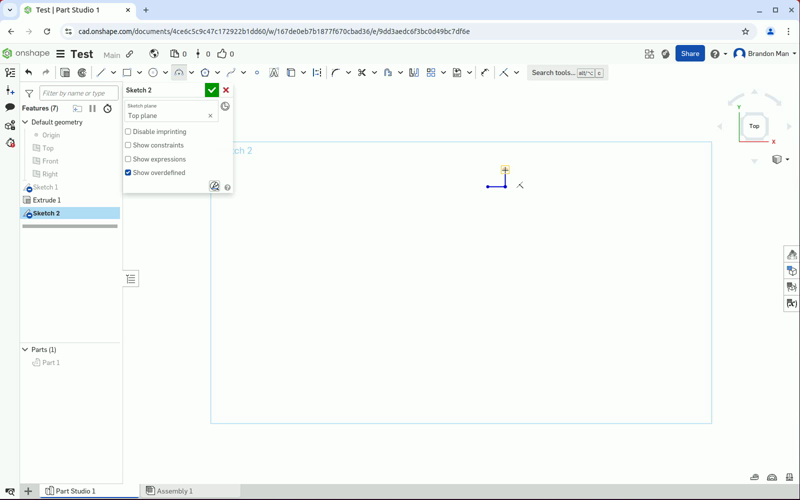
mouse_move(487, 186)
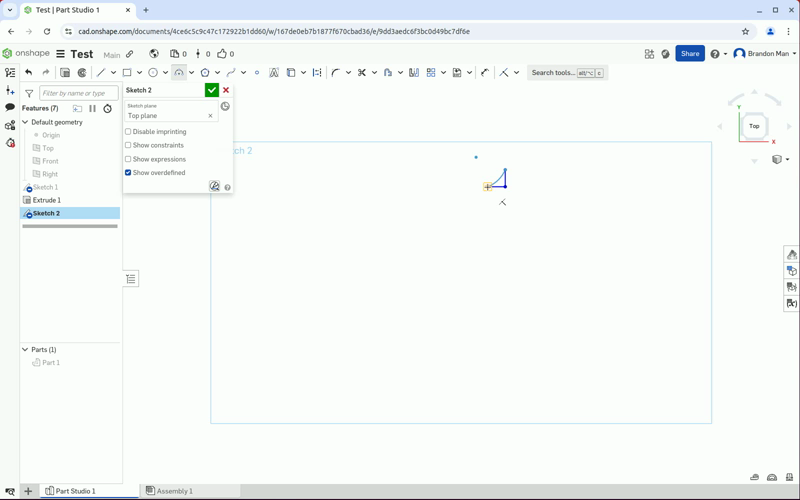
click(487, 186)
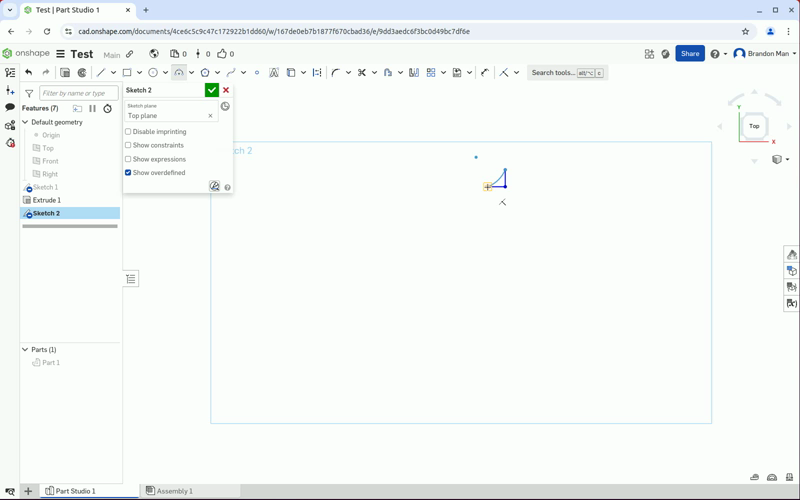
key_down(shift)
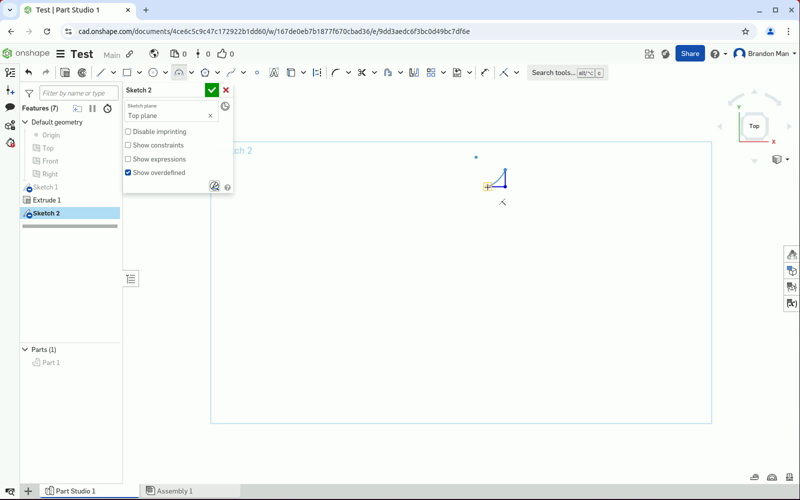
mouse_move(492, 174)
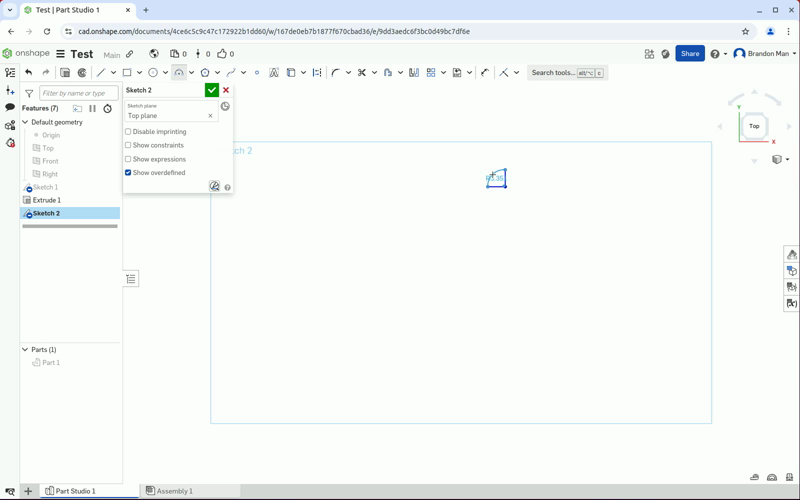
click(492, 174)
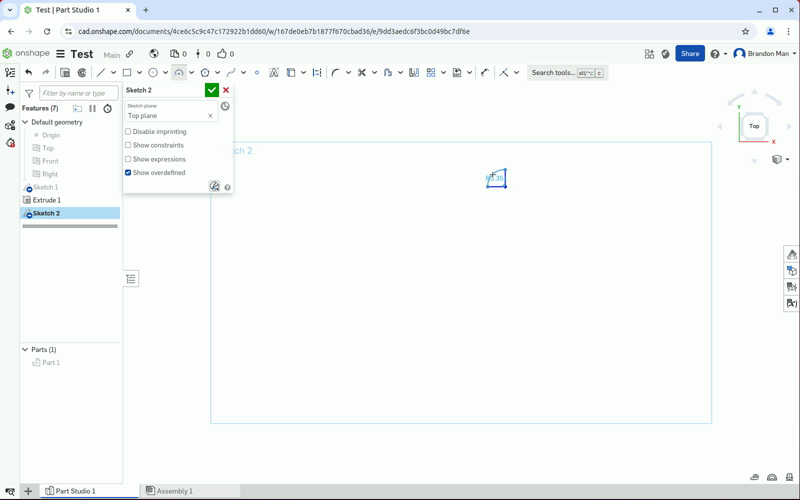
key_up(shift)
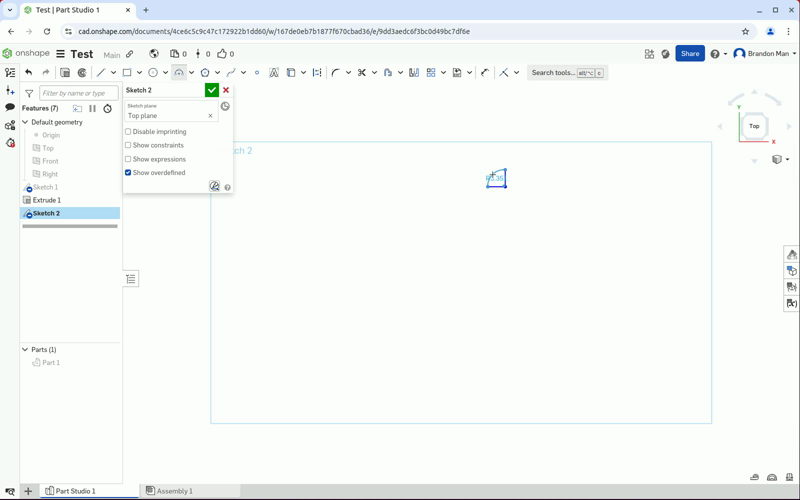
key(esc)
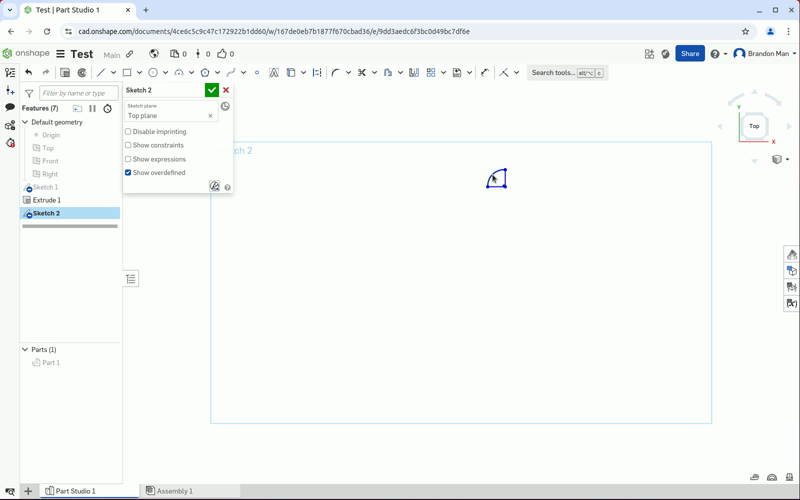
mouse_move(501, 176)
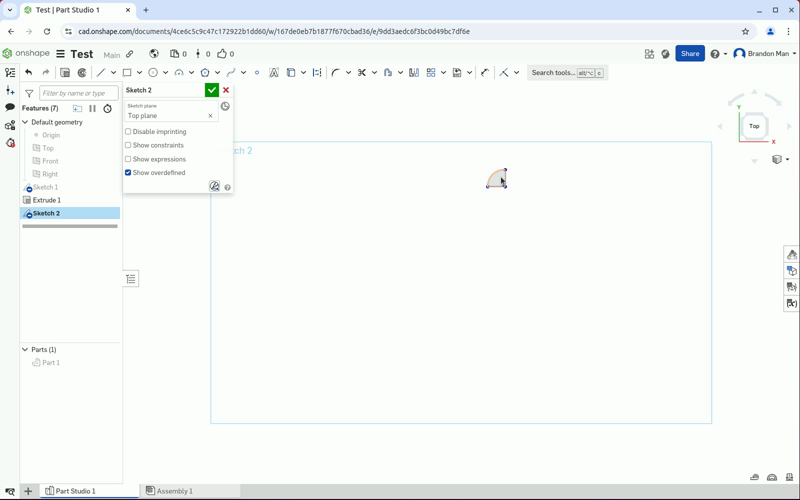
scroll(6)
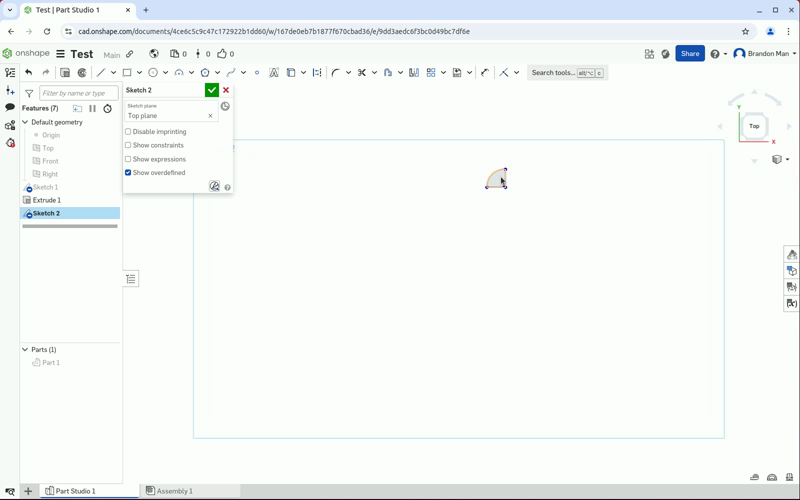
scroll(6)
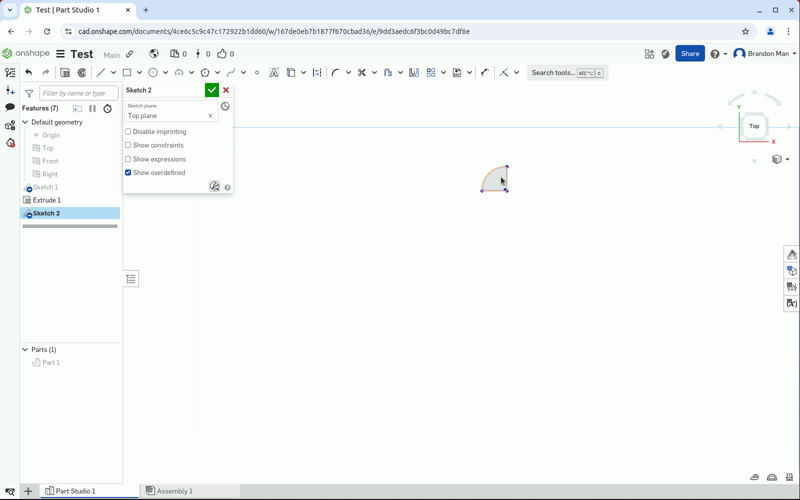
scroll(6)
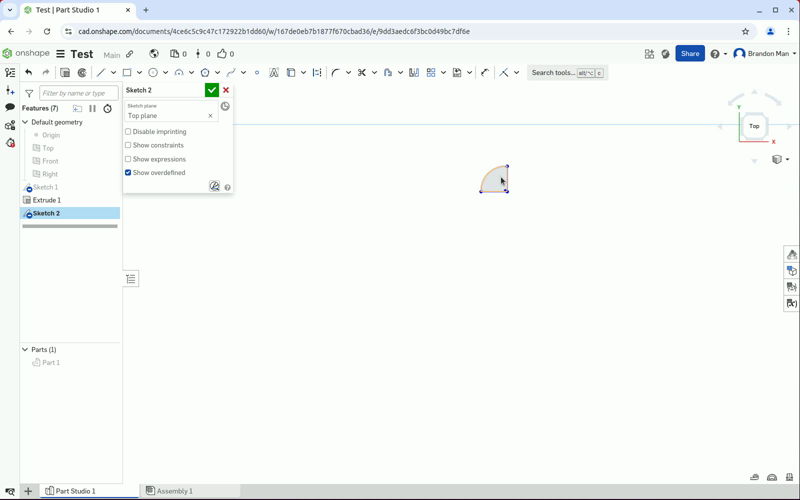
scroll(6)
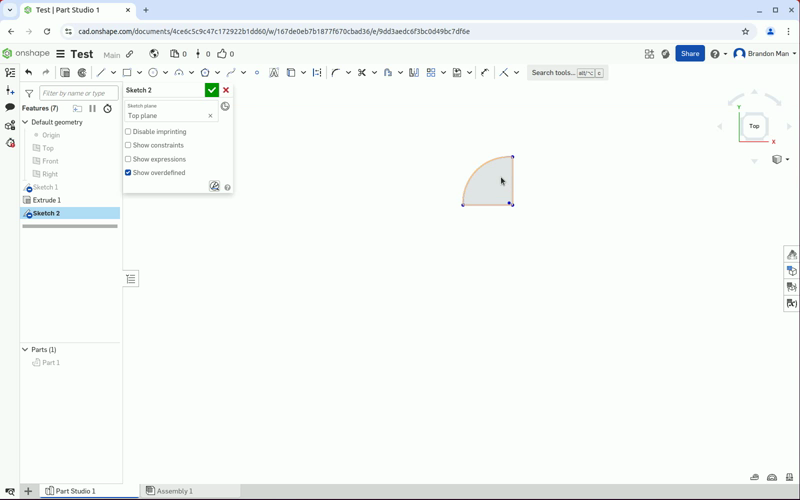
scroll(6)
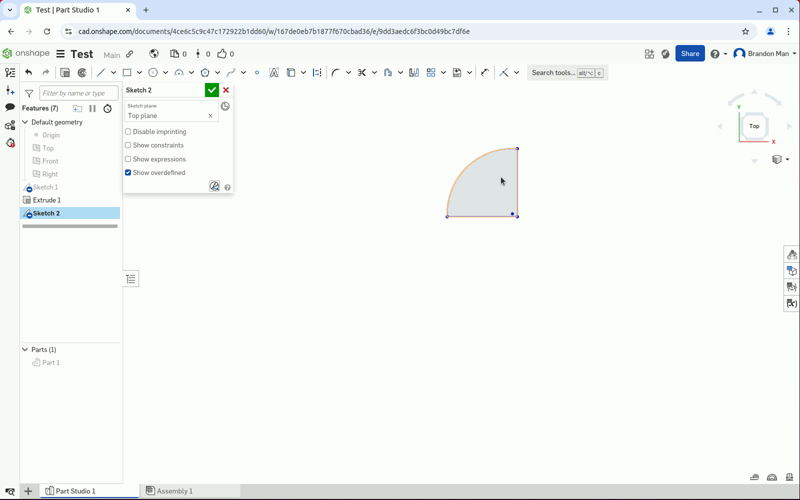
scroll(6)
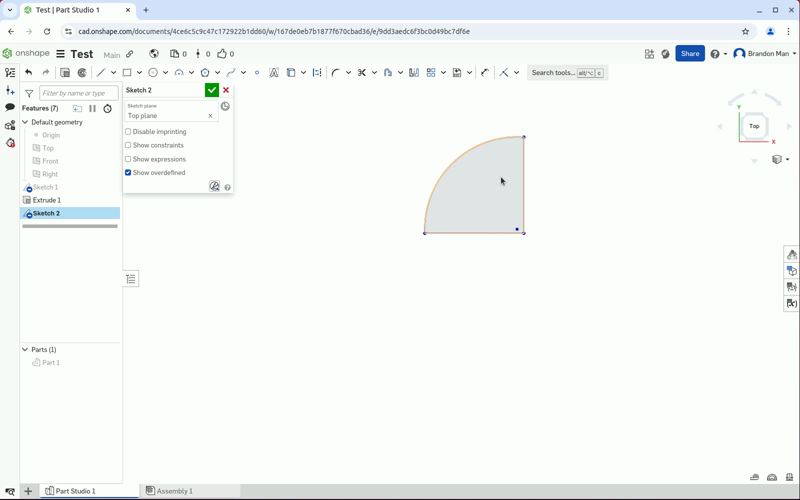
scroll(6)
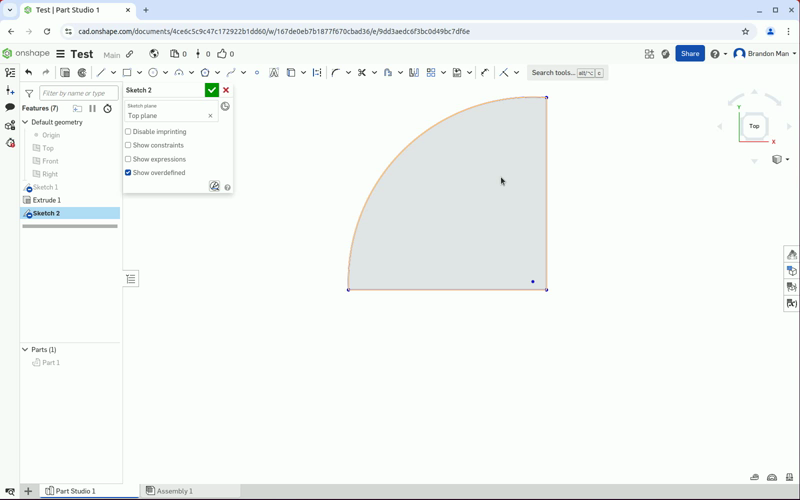
click(501, 176)
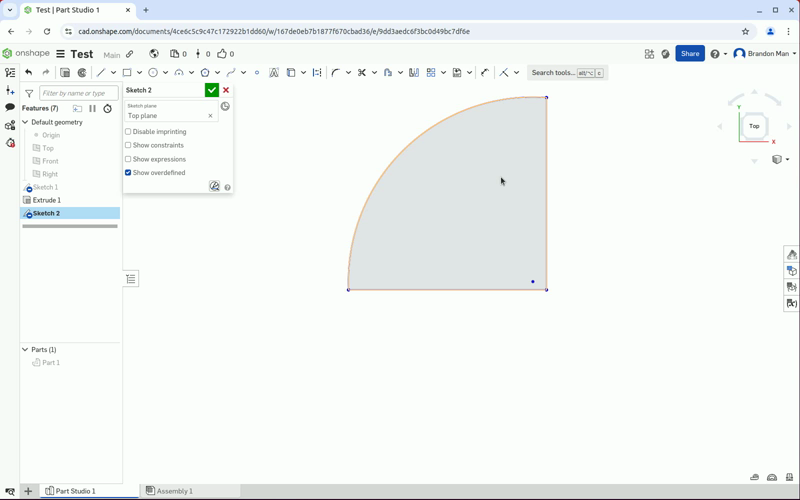
scroll(-6)
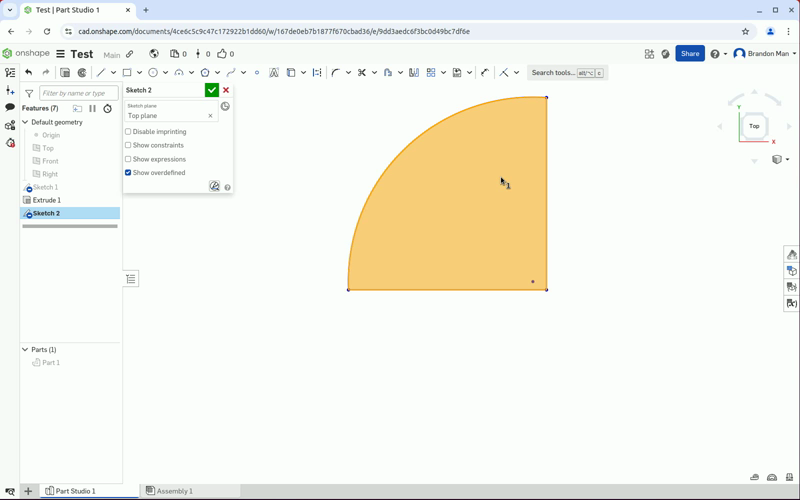
scroll(-6)
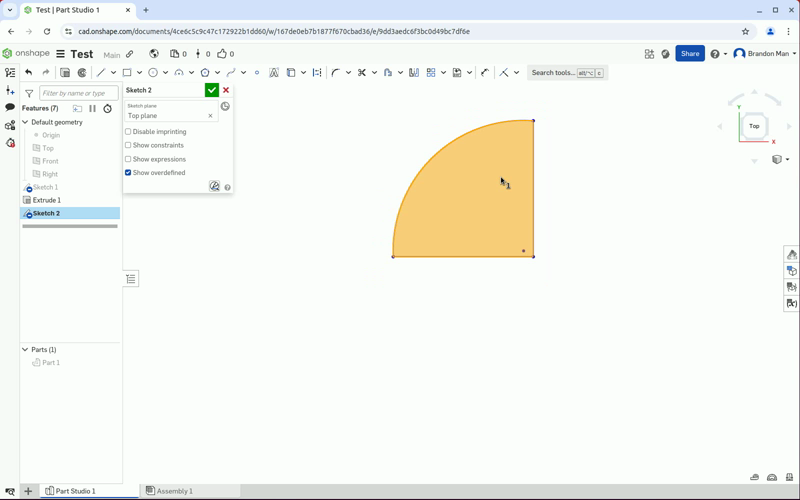
scroll(-6)
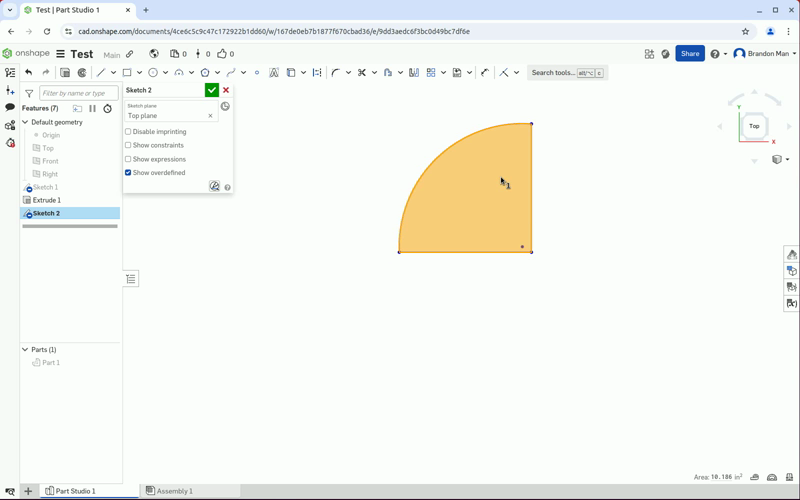
scroll(-6)
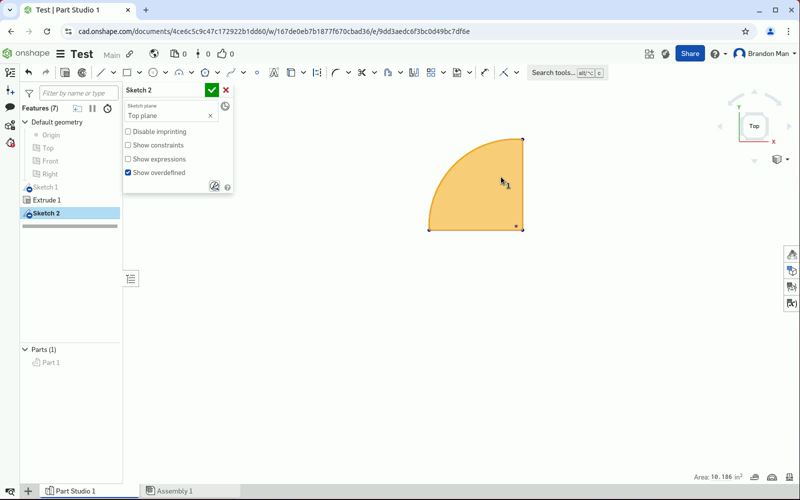
scroll(-6)
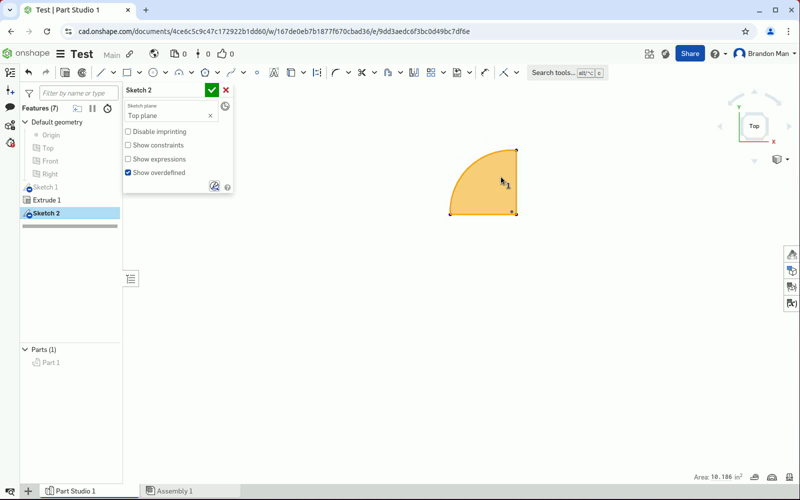
scroll(-6)
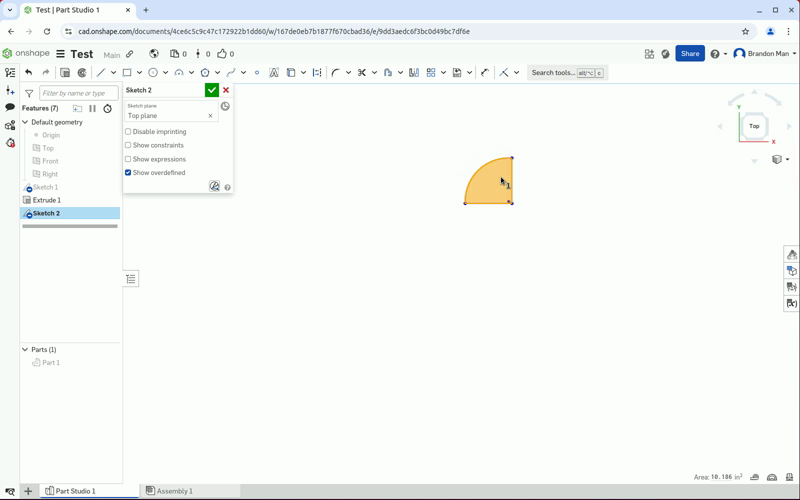
scroll(-6)
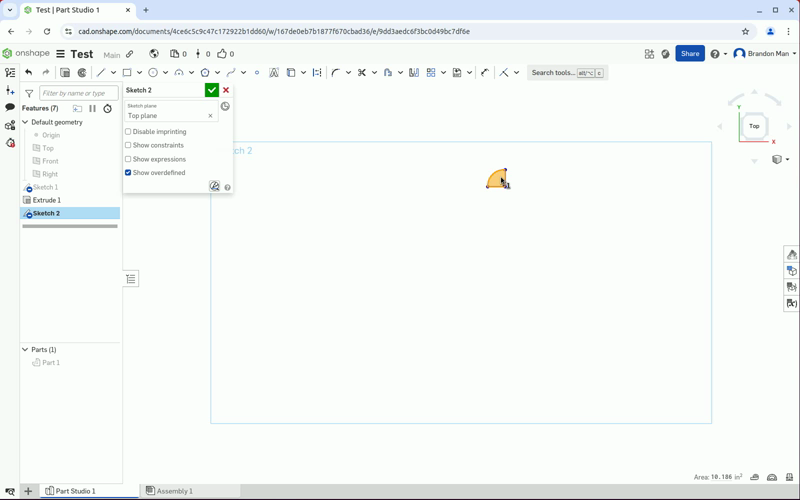
mouse_move(73, 352)
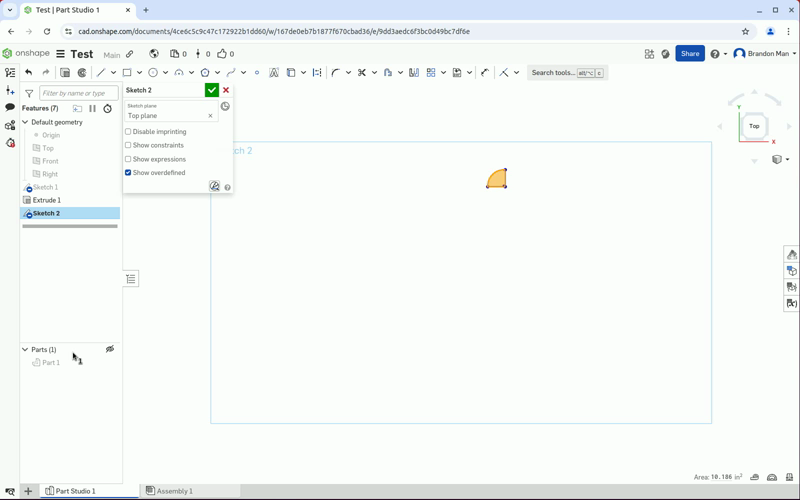
key(shift+y)
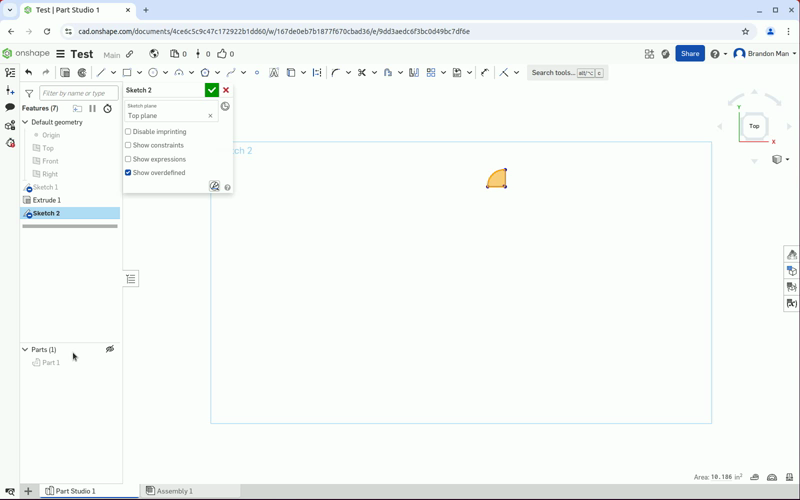
key(shift+e)
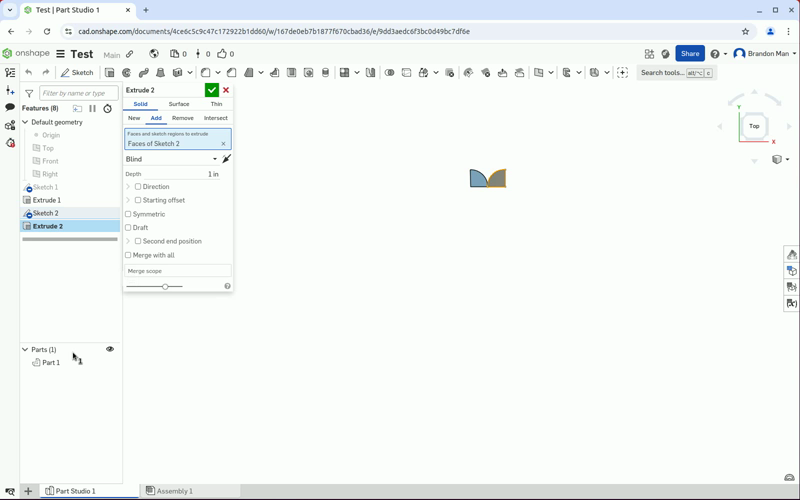
mouse_move(143, 106)
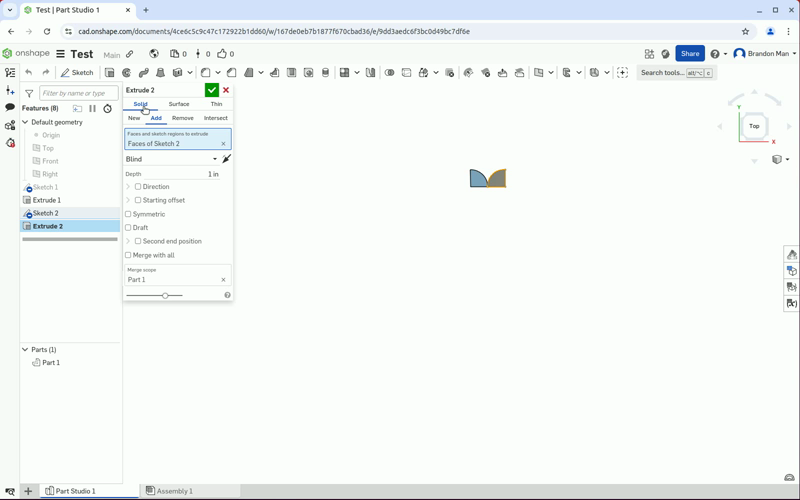
click(143, 106)
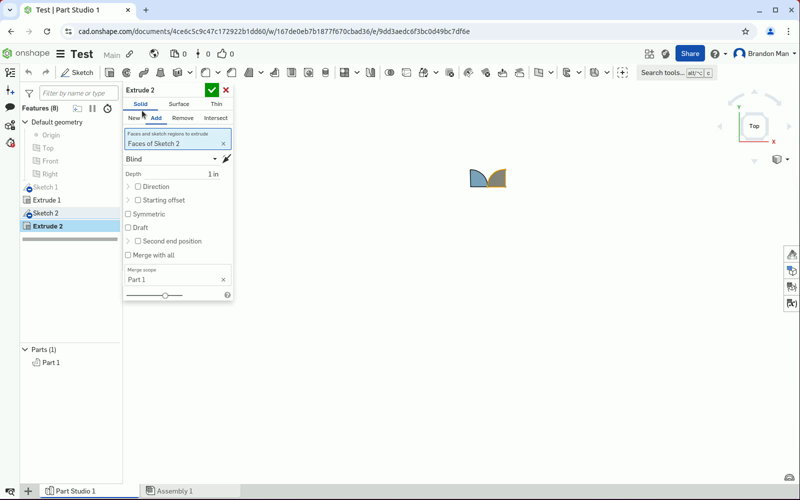
mouse_move(137, 120)
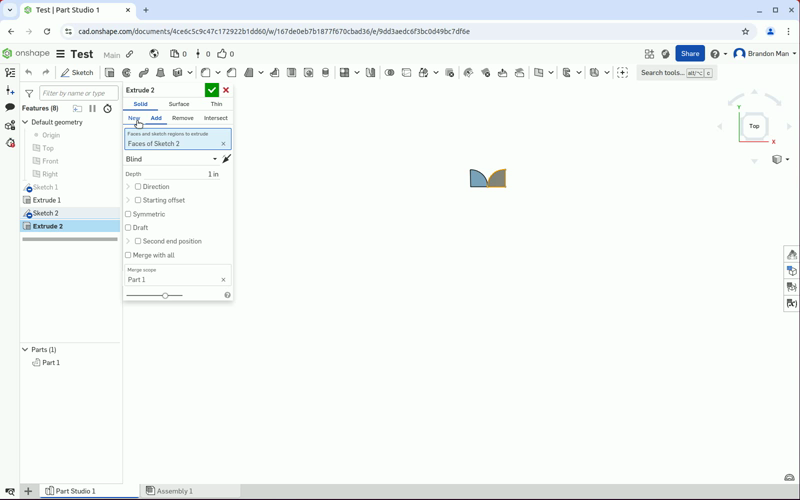
click(137, 120)
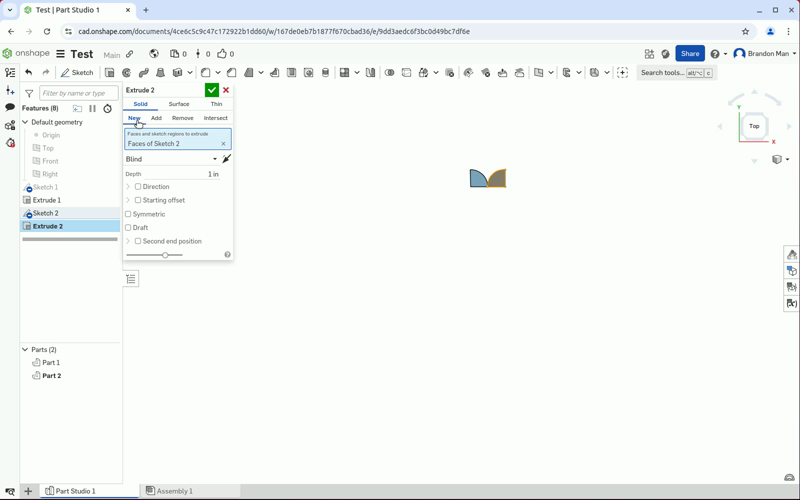
key(tab, 4)
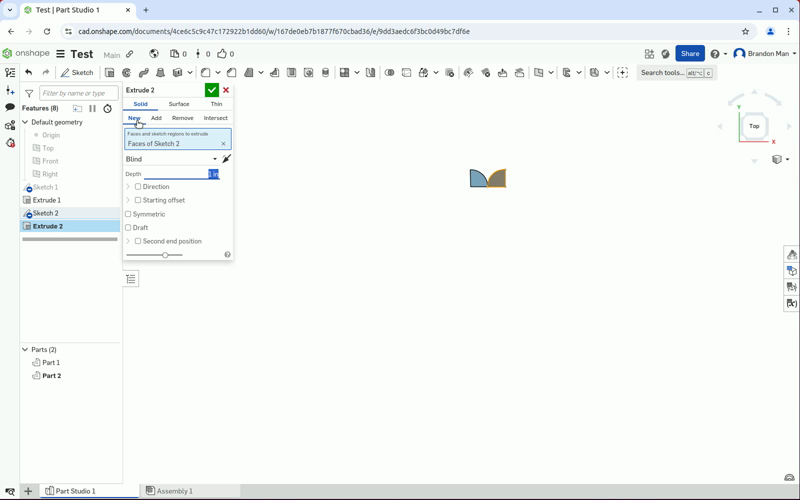
text(-0.241)
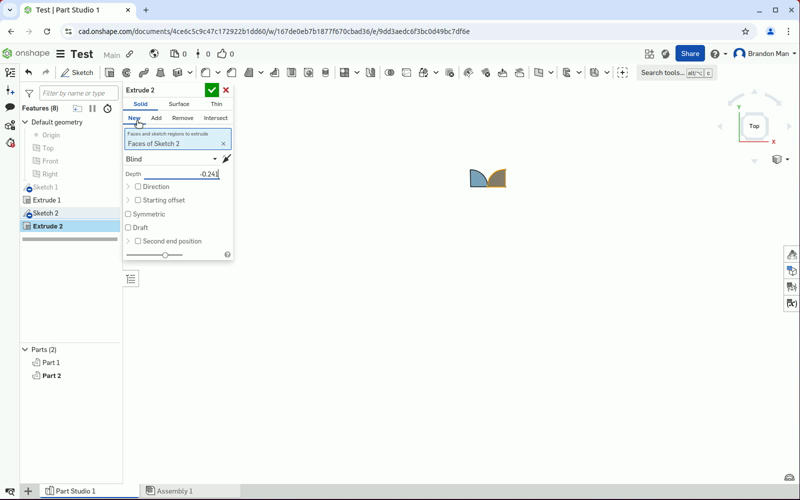
key(enter)
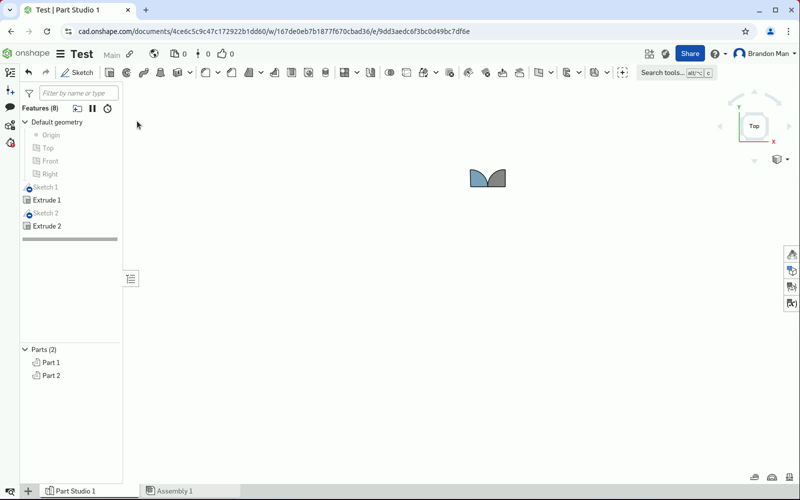
key(shift+h)
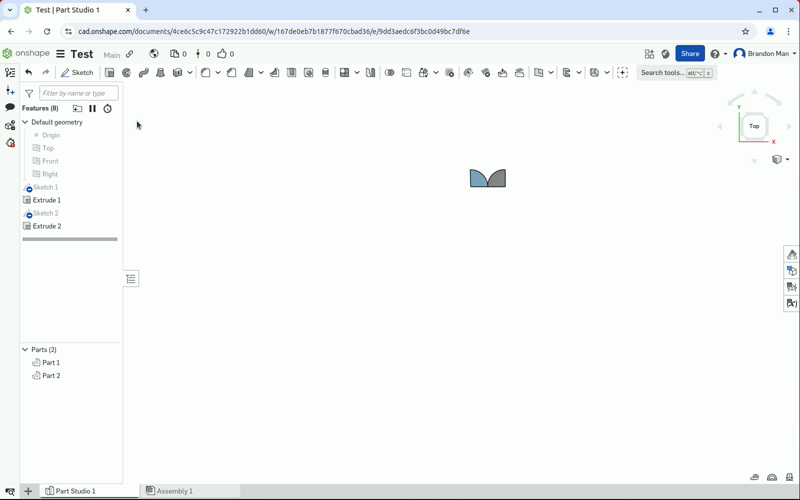
key(shift+h)
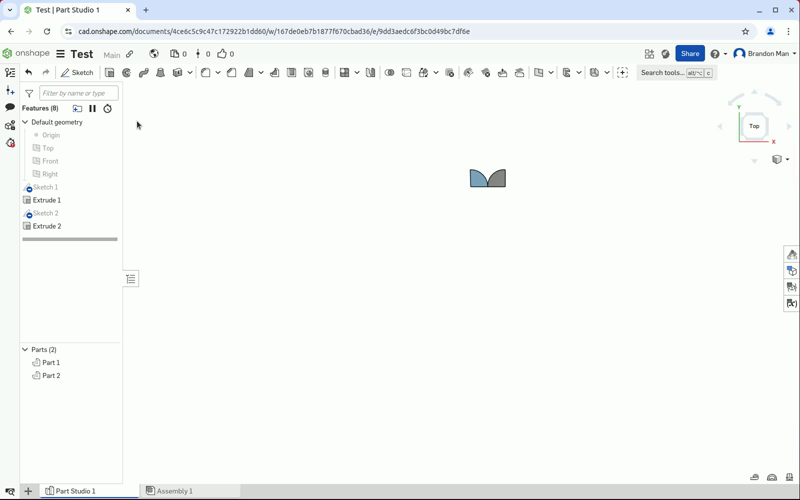
mouse_move(73, 189)
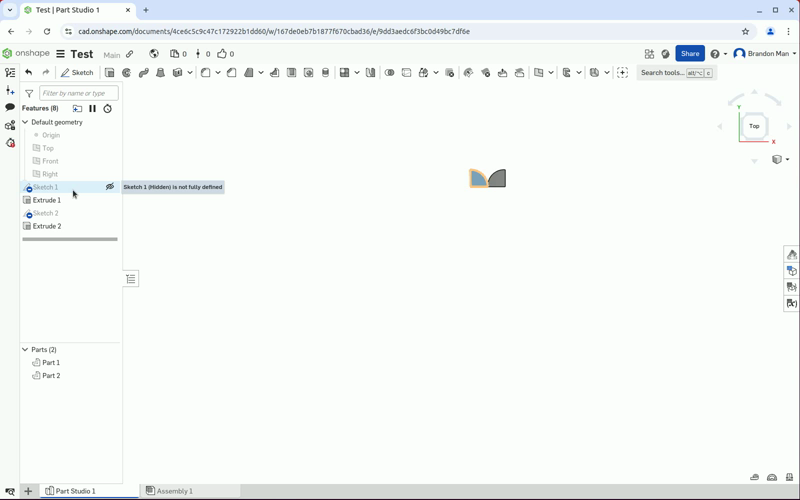
click(73, 189)
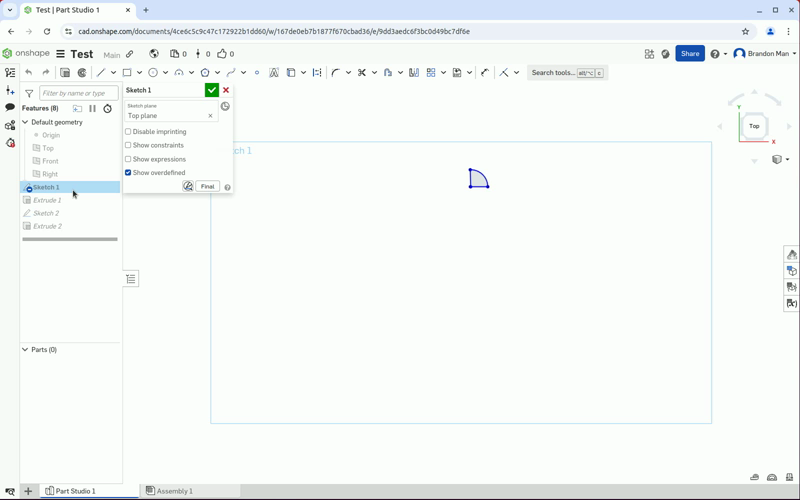
mouse_move(229, 92)
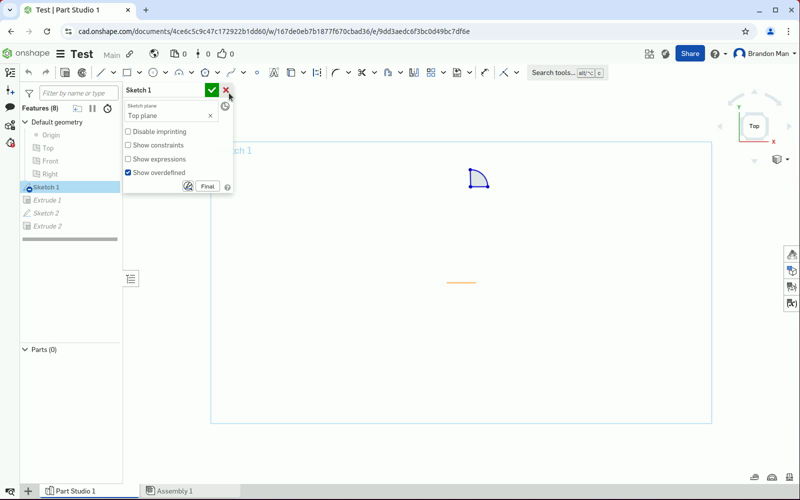
click(229, 92)
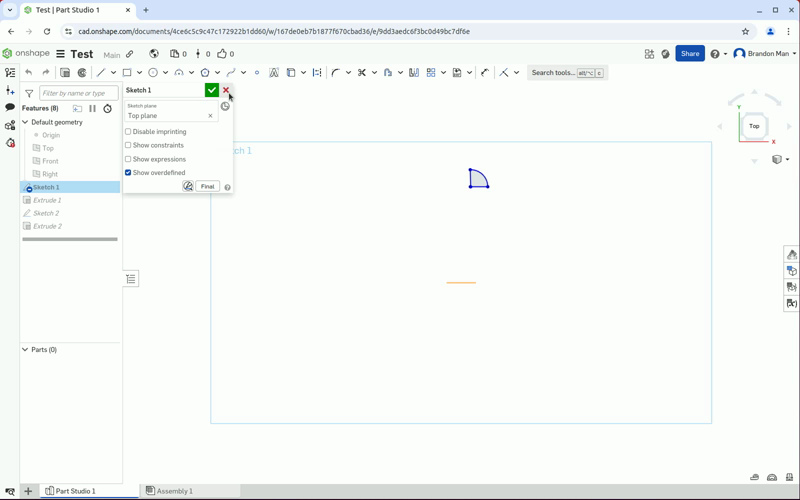
key(shift+s)
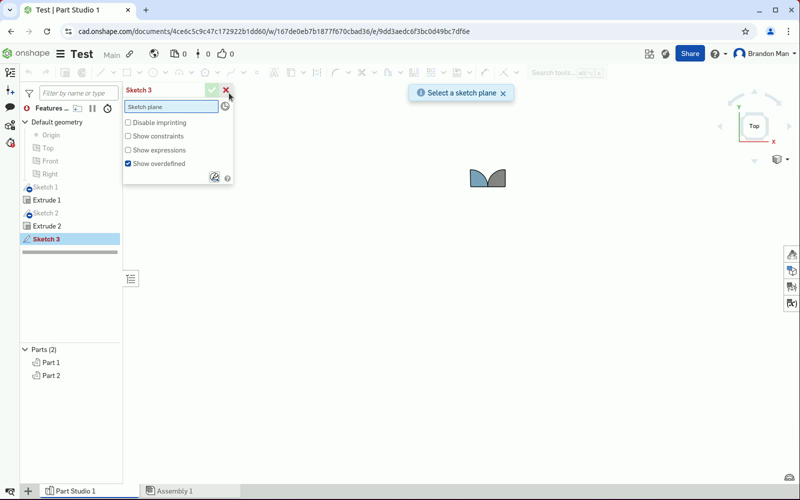
mouse_move(73, 150)
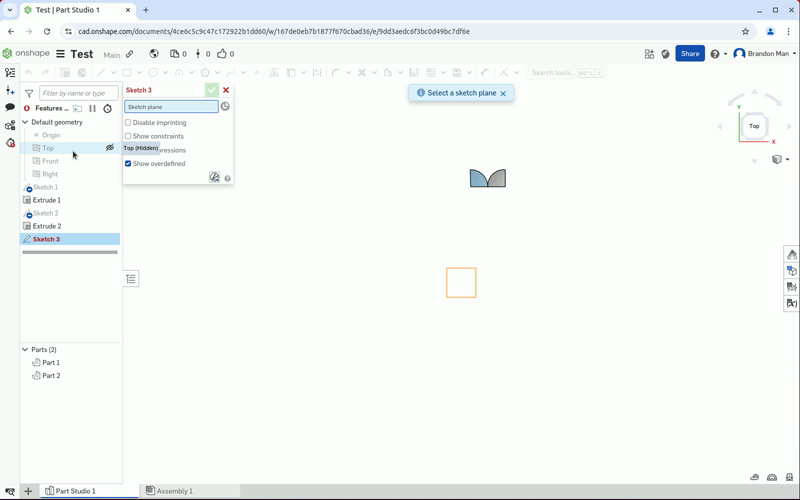
click(73, 150)
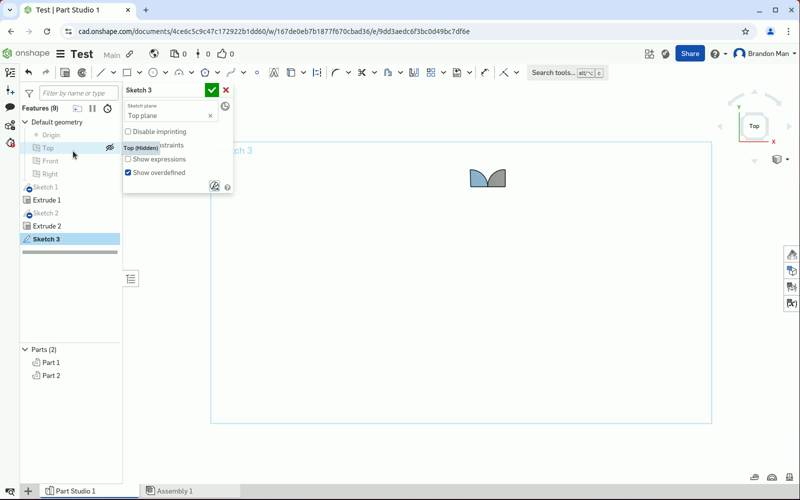
mouse_move(73, 352)
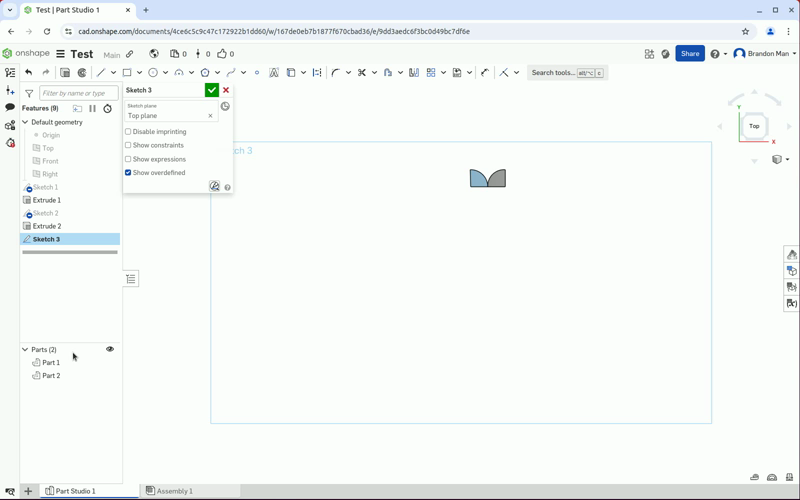
key(y)
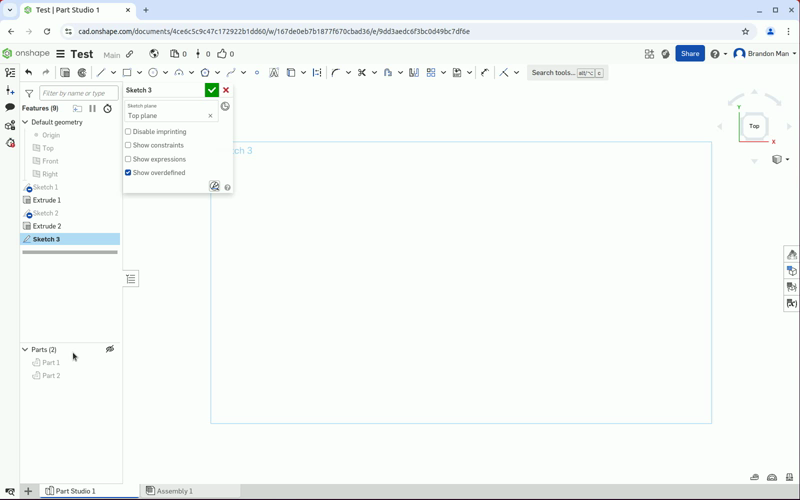
key(l)
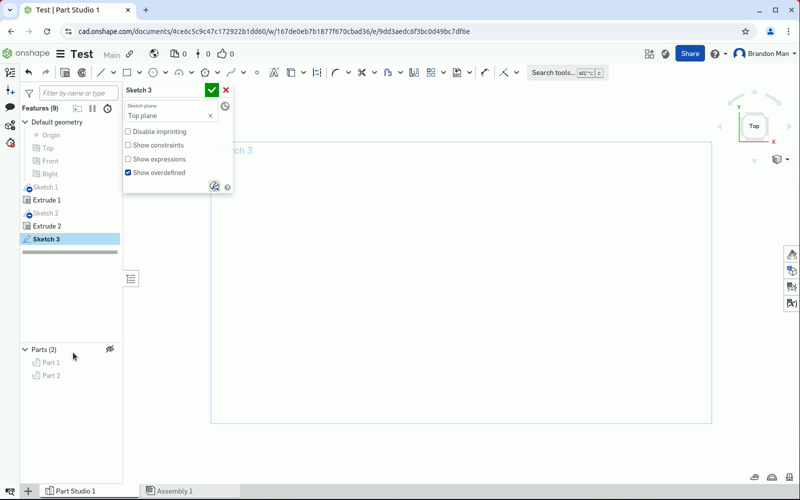
key_down(shift)
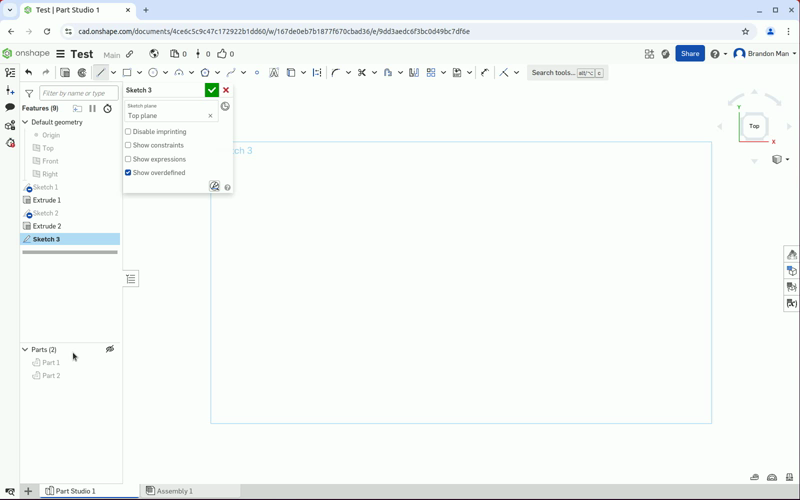
mouse_move(460, 257)
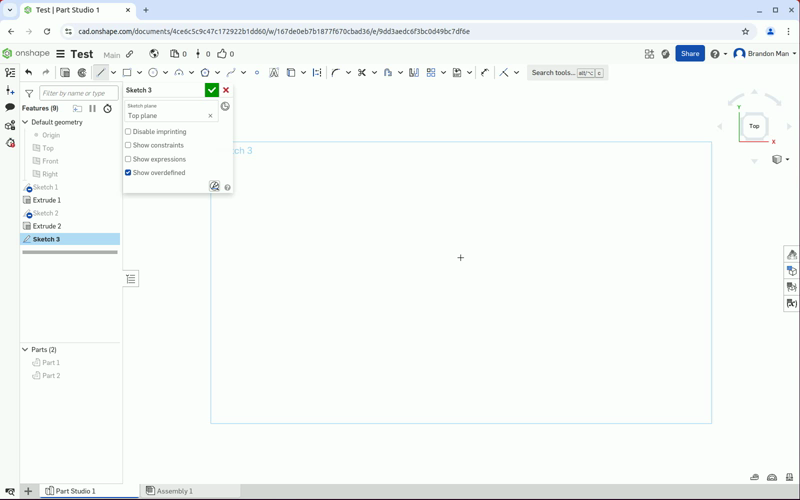
click(460, 257)
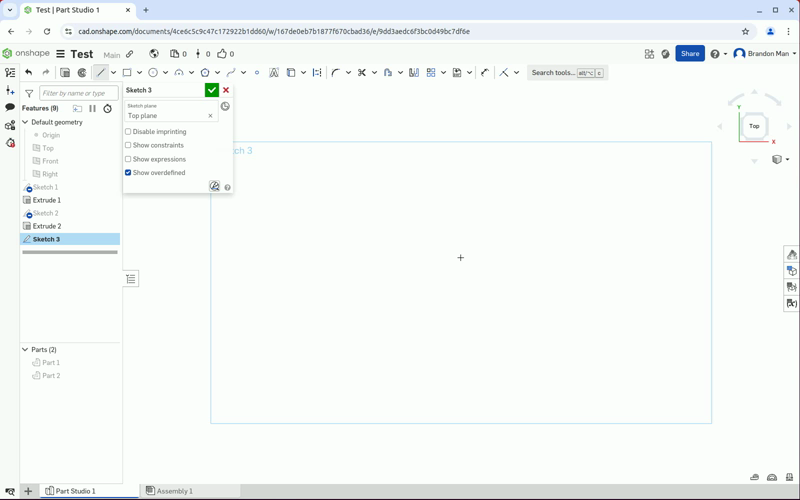
key_up(shift)
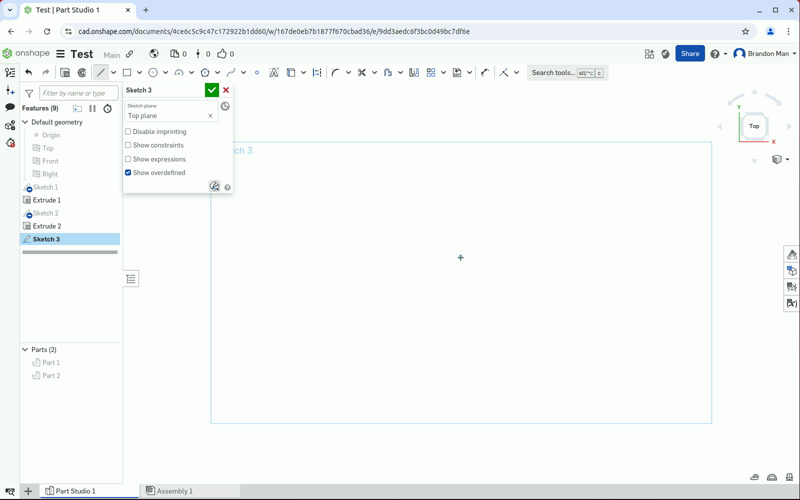
key_down(shift)
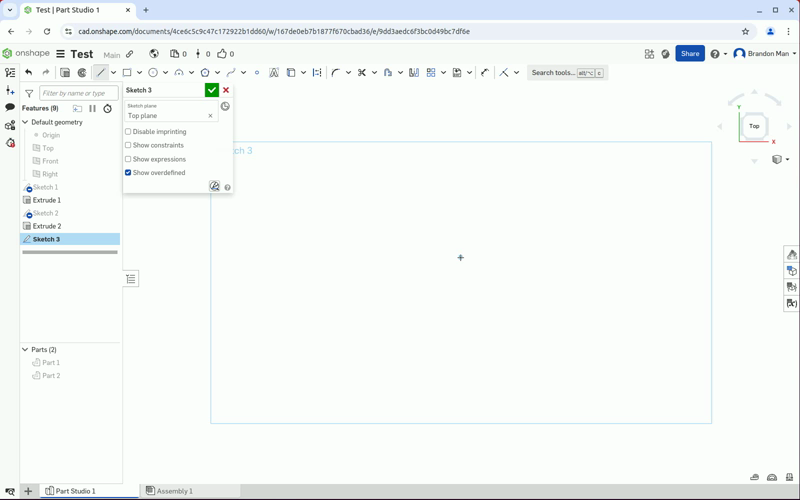
mouse_move(490, 257)
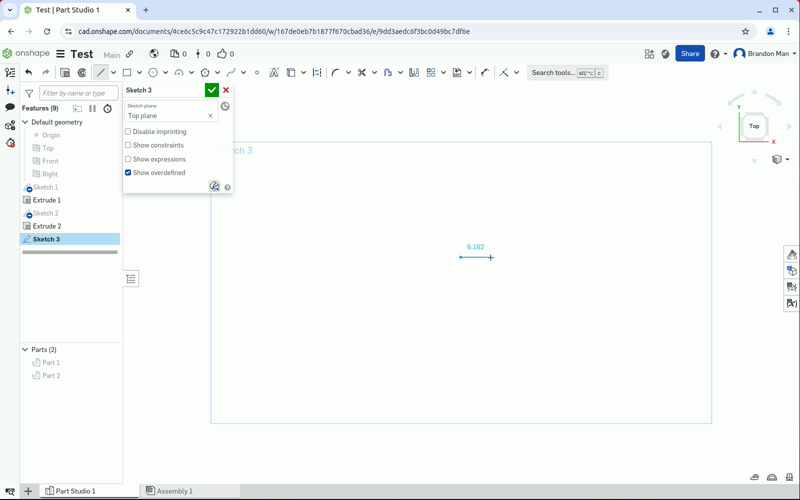
mouse_move(514, 257)
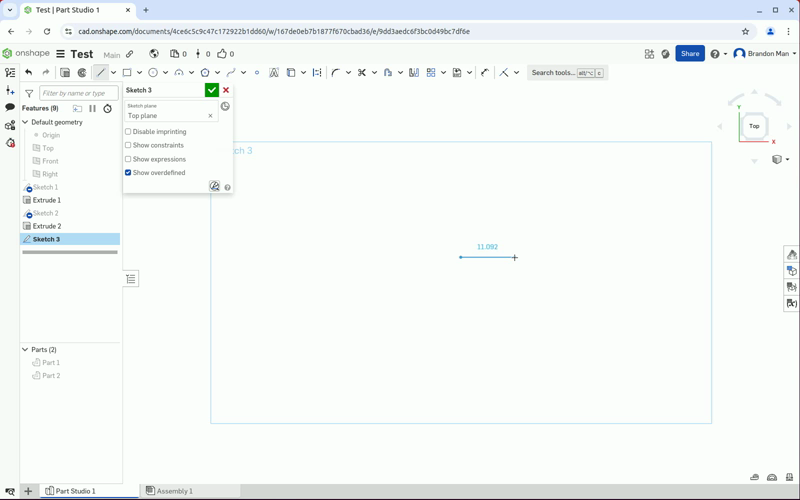
click(514, 257)
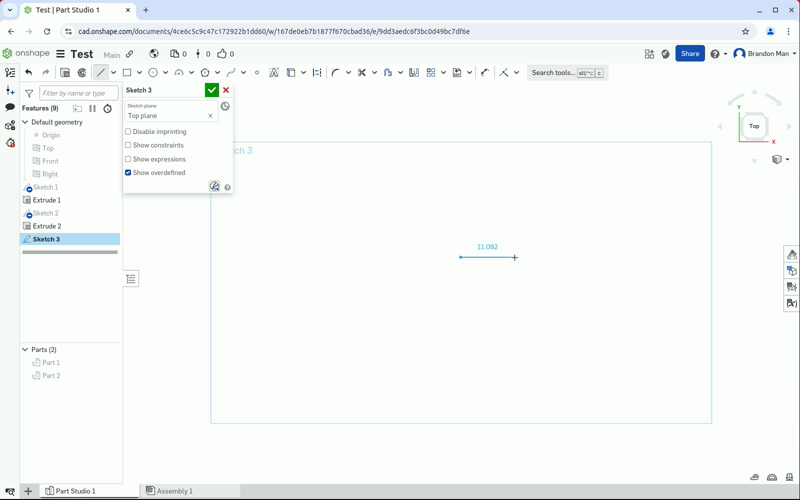
key_up(shift)
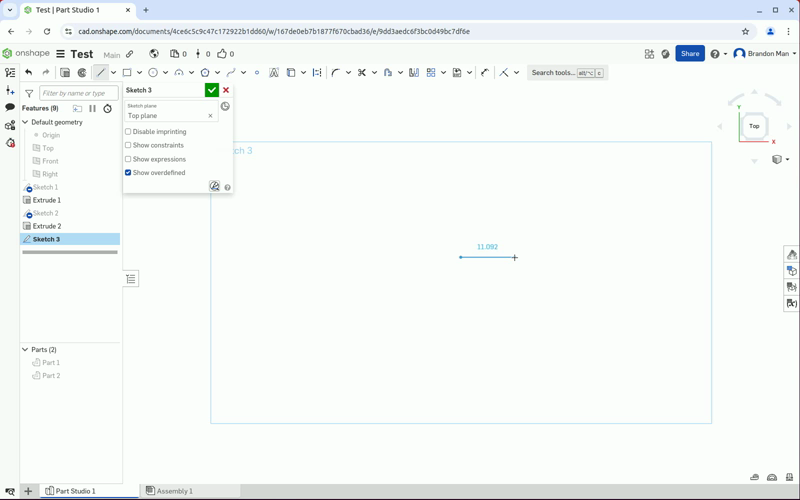
key_down(shift)
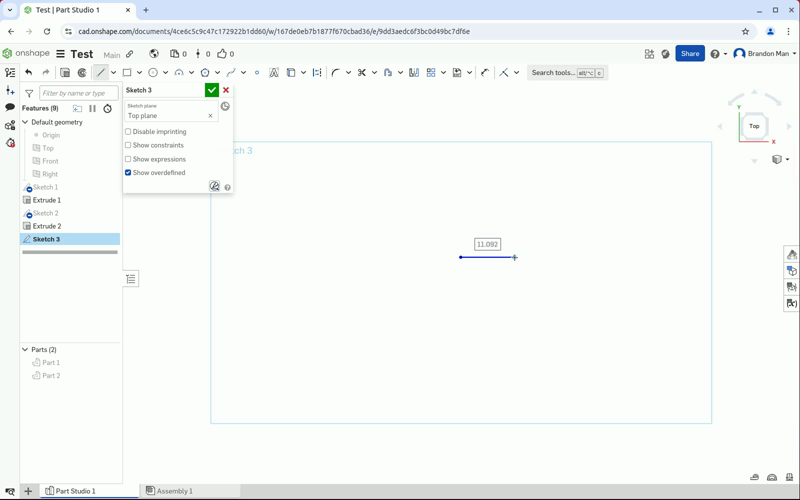
mouse_move(514, 186)
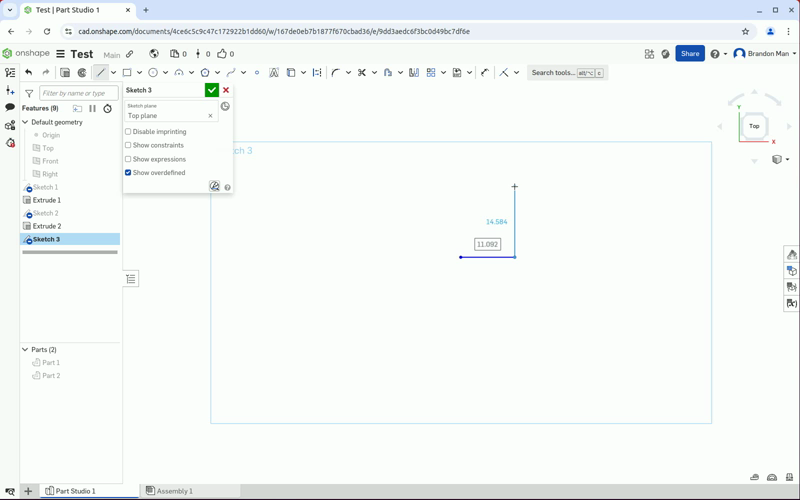
click(514, 186)
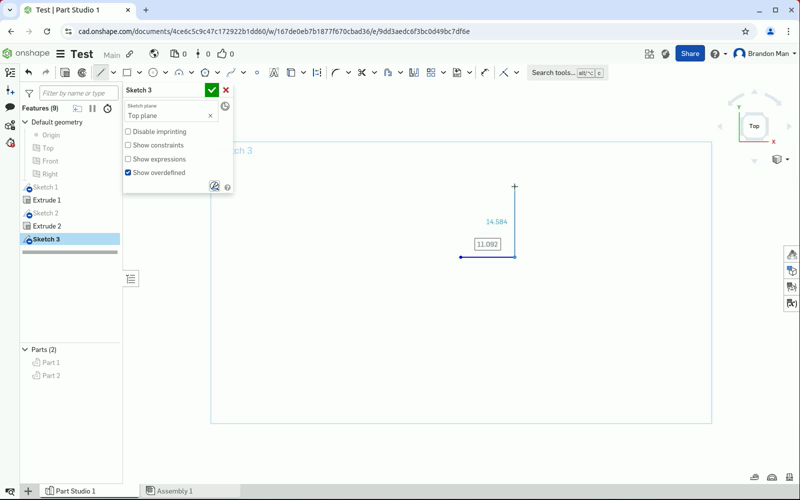
key_up(shift)
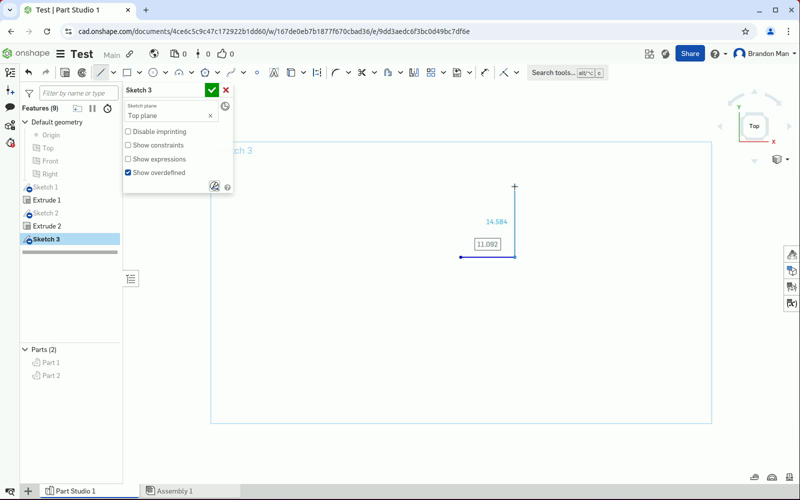
key_down(shift)
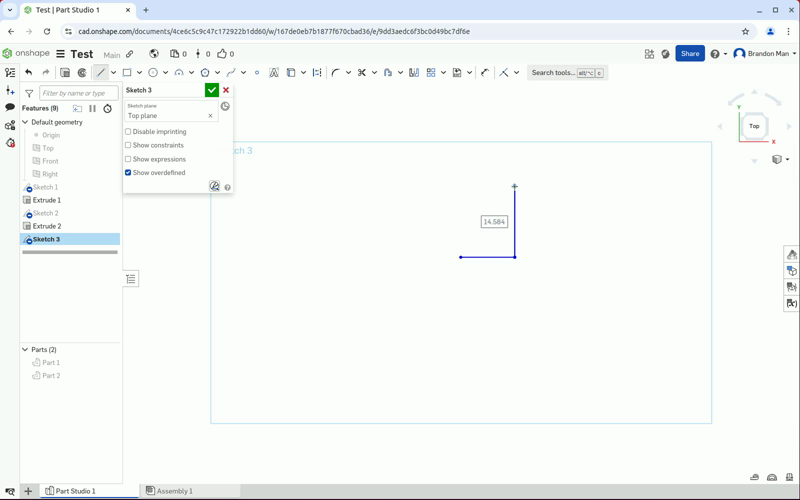
mouse_move(544, 186)
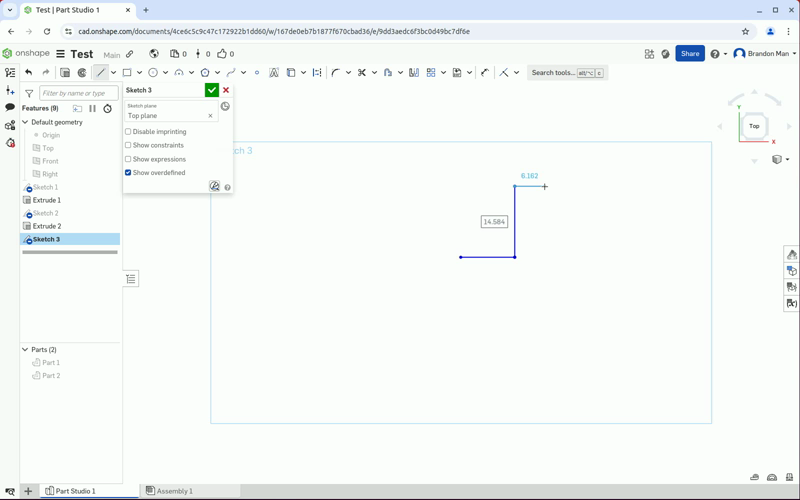
mouse_move(487, 196)
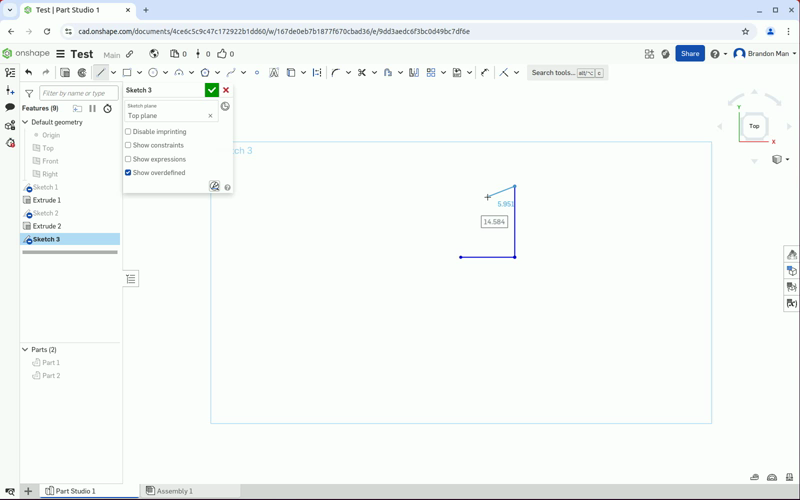
click(487, 196)
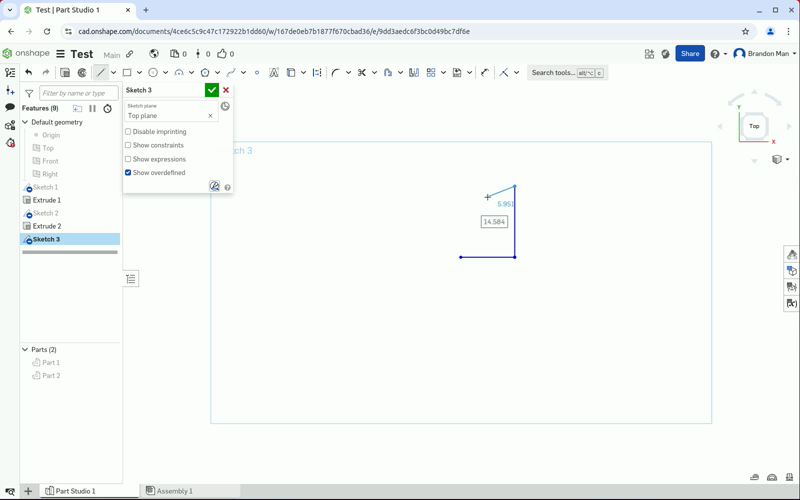
key_up(shift)
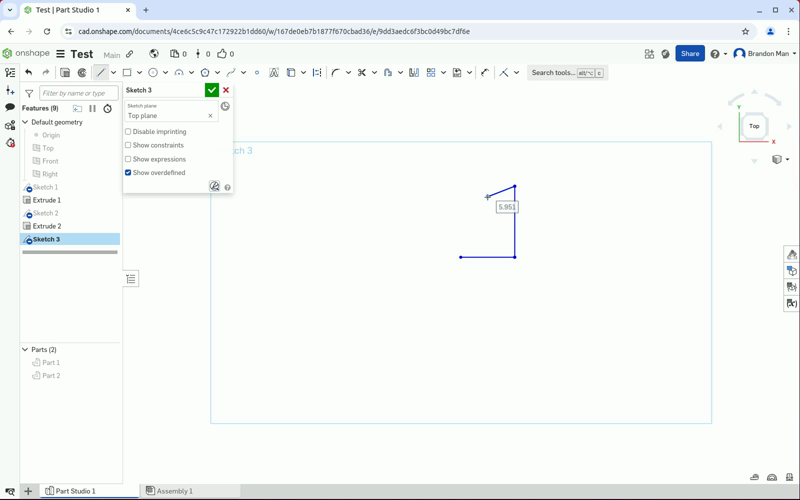
key_down(shift)
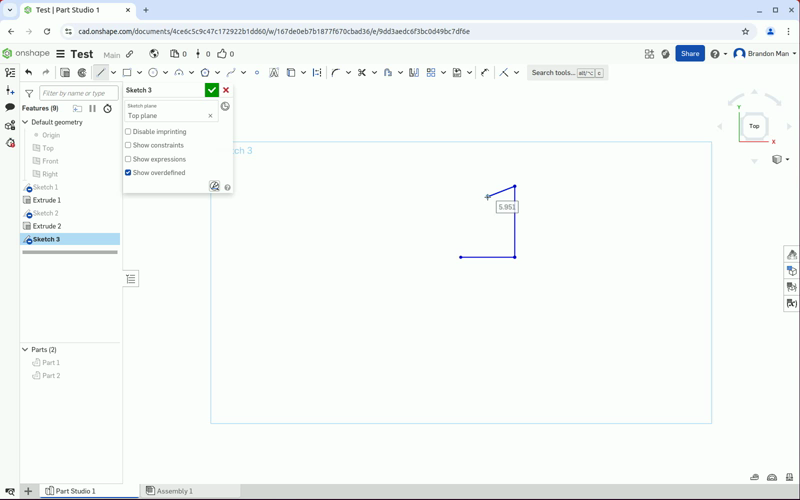
mouse_move(517, 196)
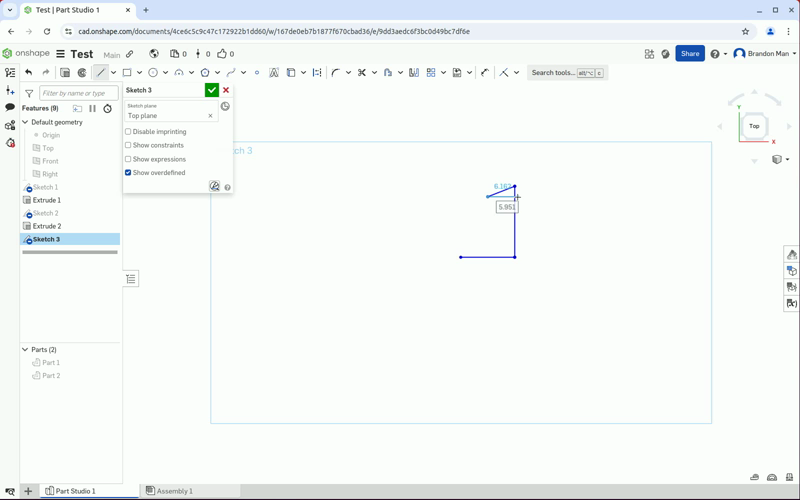
mouse_move(460, 186)
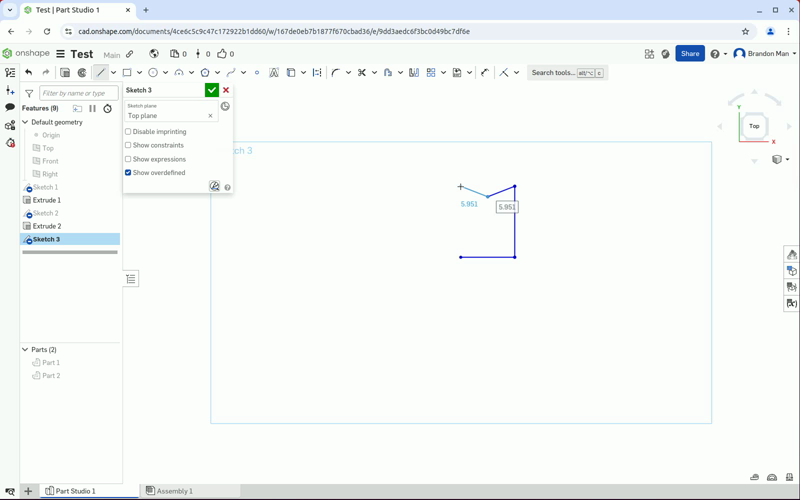
click(460, 186)
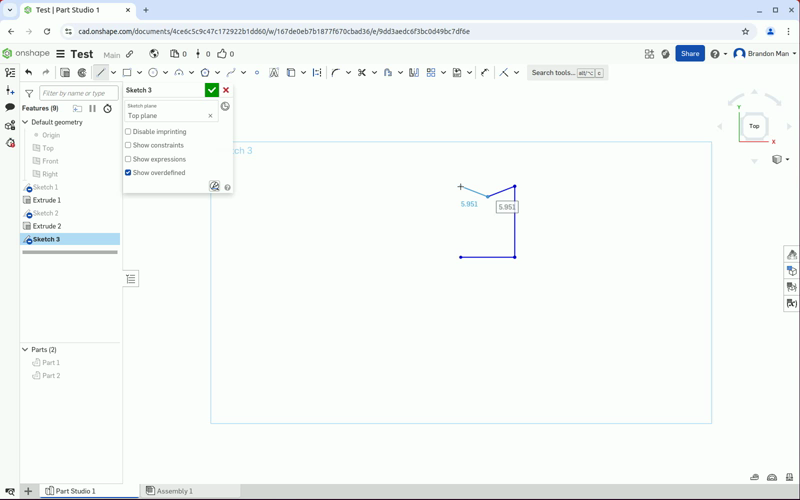
key_up(shift)
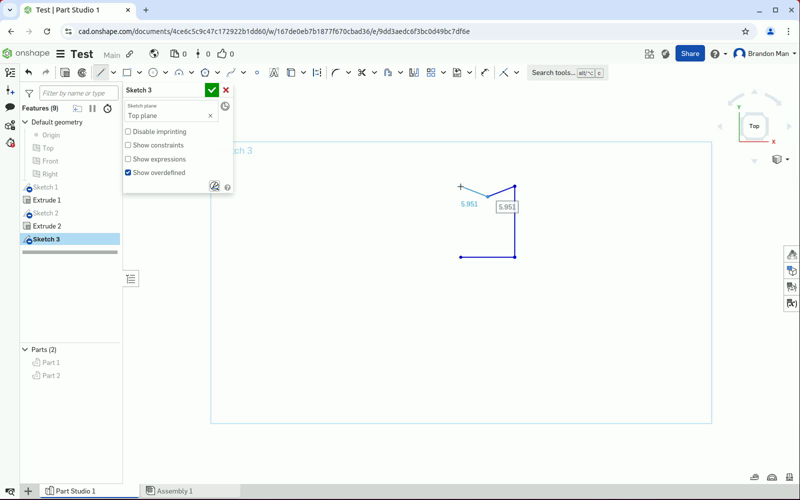
key_down(shift)
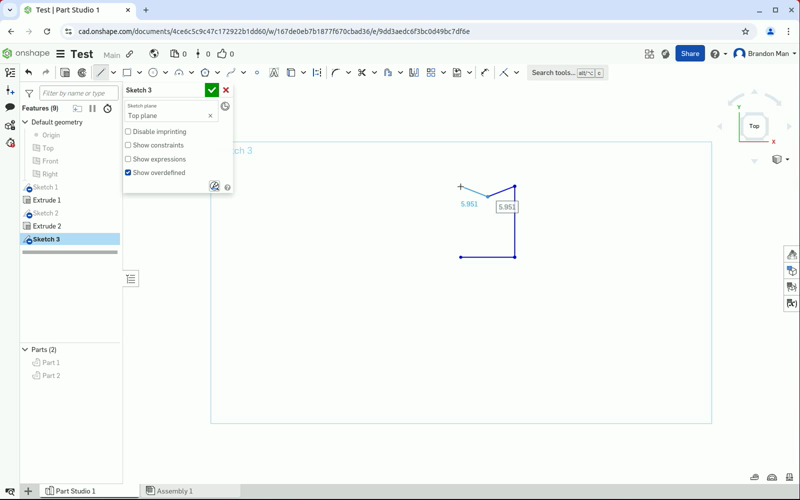
mouse_move(460, 257)
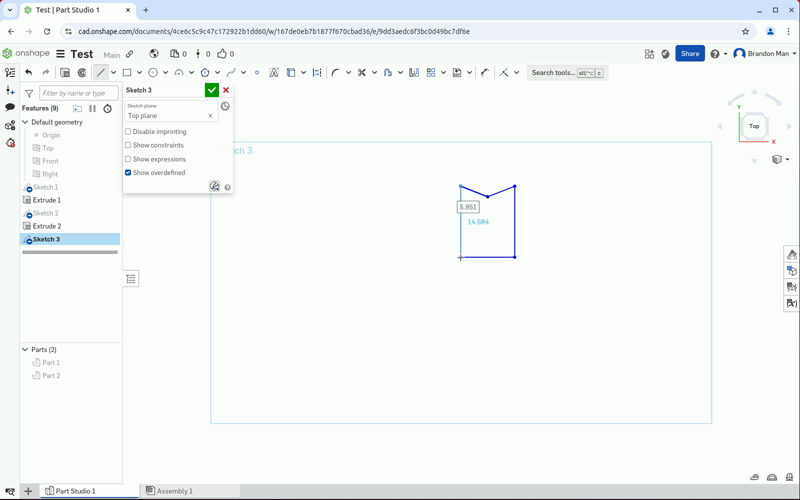
key_up(shift)
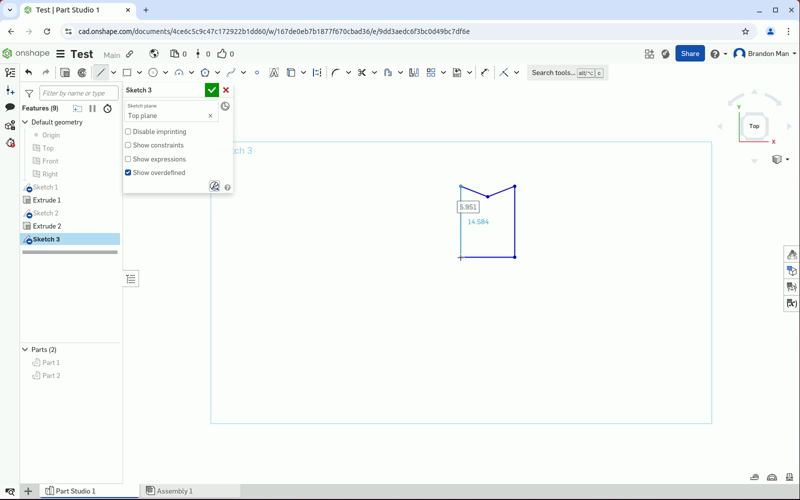
click(460, 257)
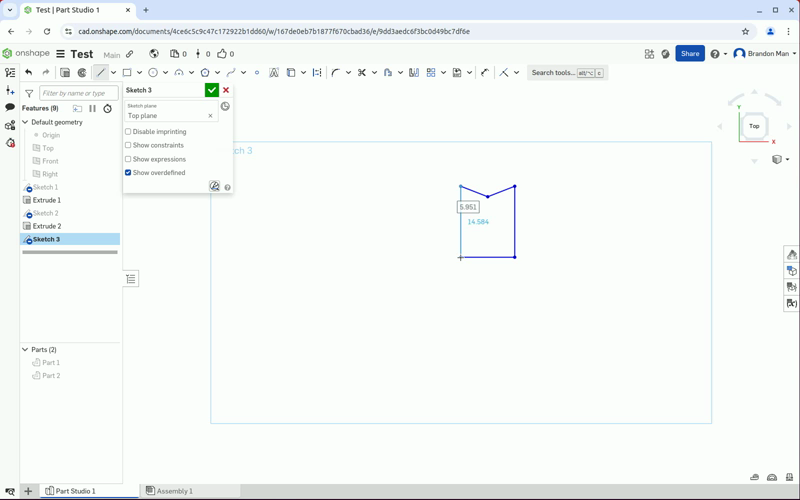
key(esc)
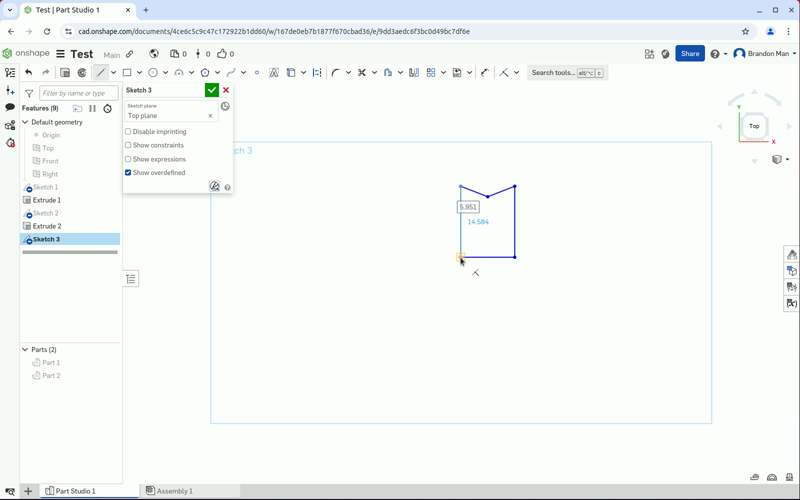
mouse_move(504, 225)
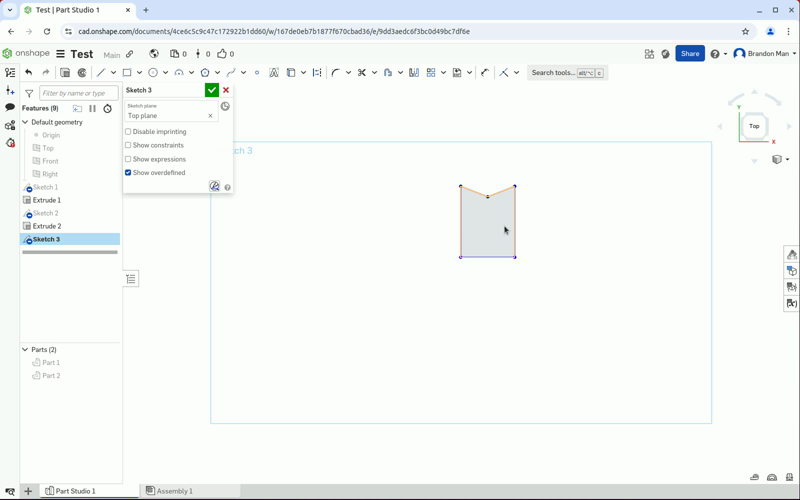
click(504, 225)
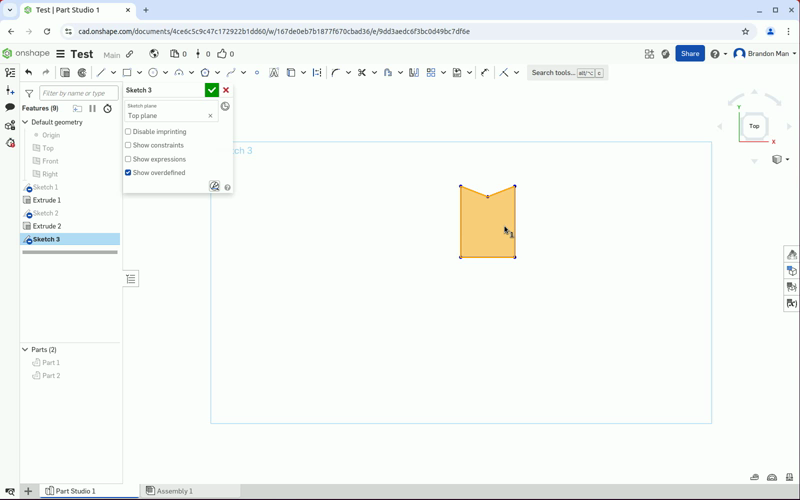
mouse_move(73, 352)
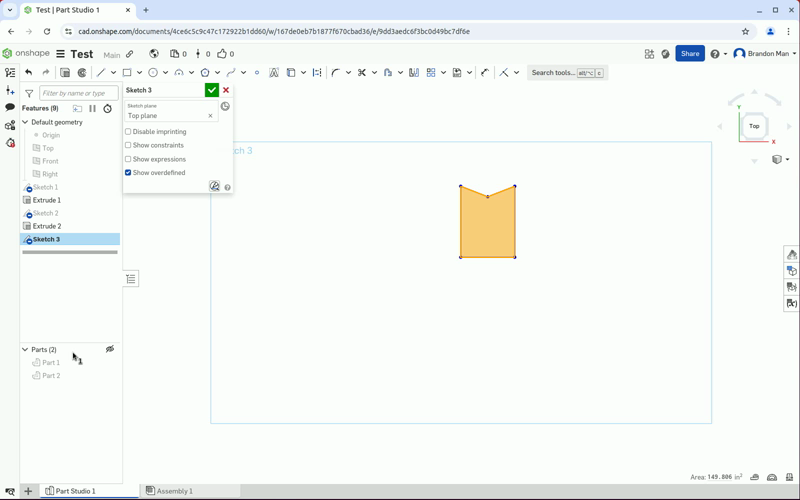
key(shift+y)
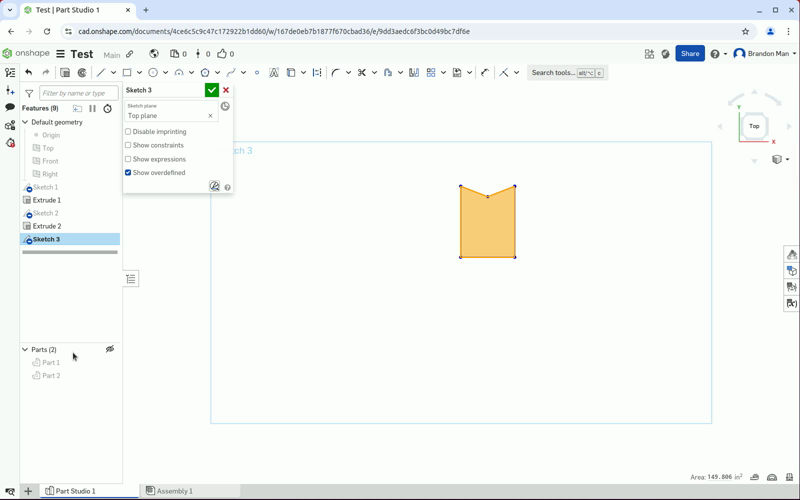
key(shift+e)
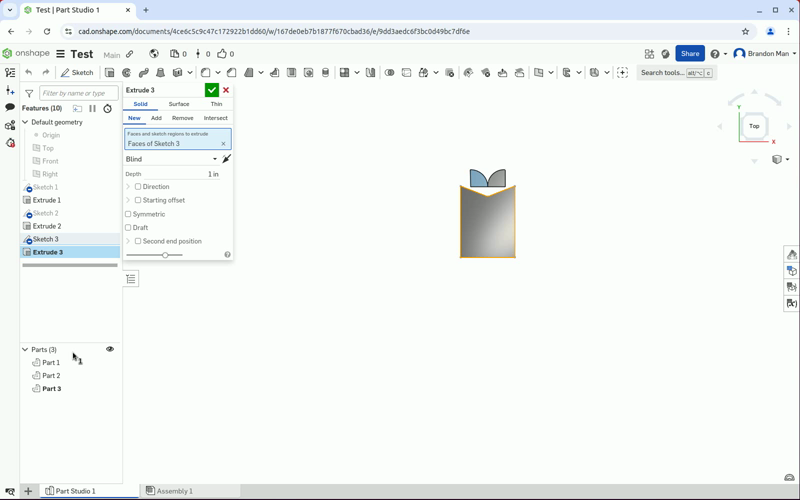
mouse_move(143, 106)
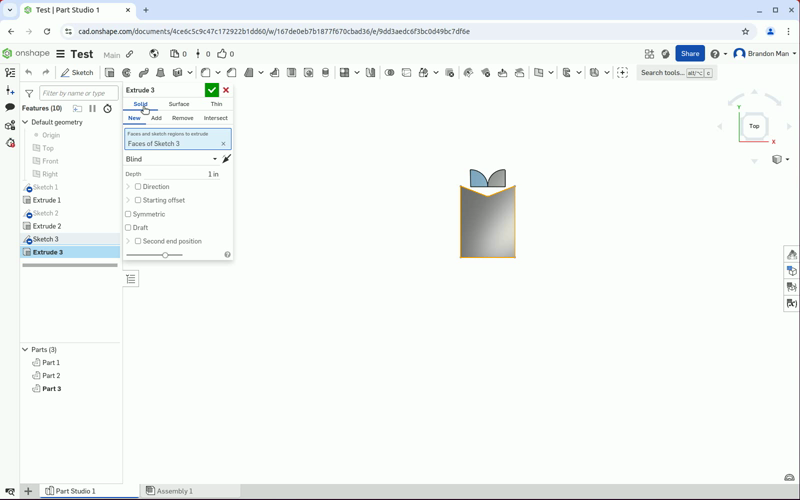
click(143, 106)
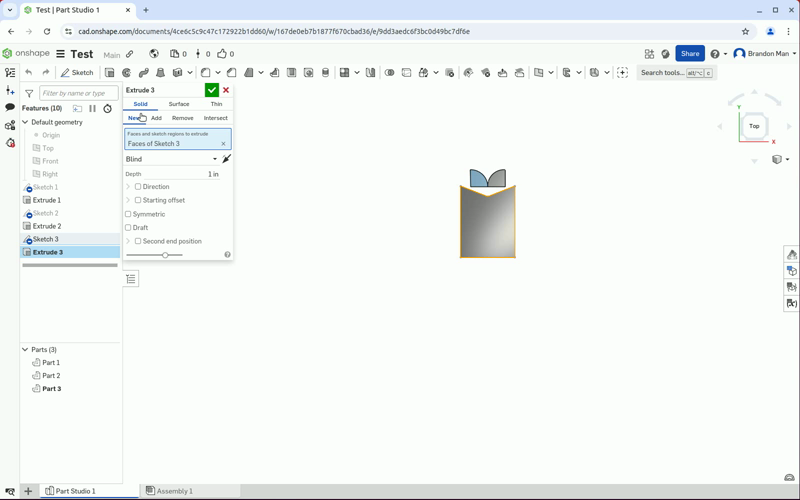
mouse_move(137, 120)
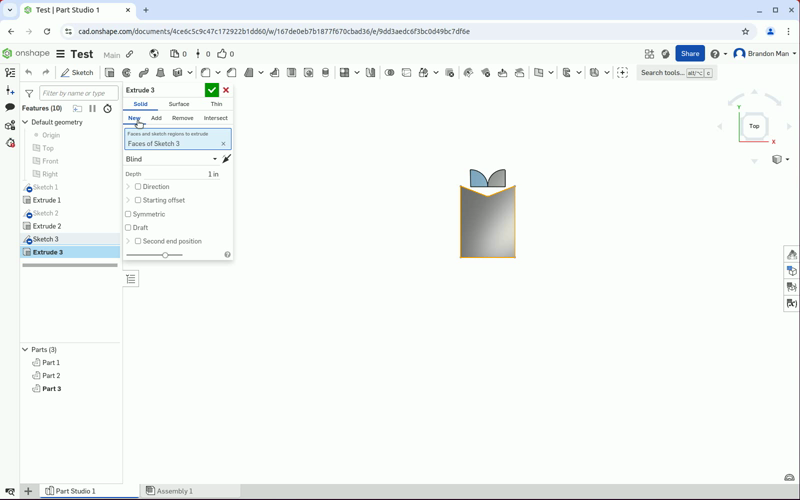
click(137, 120)
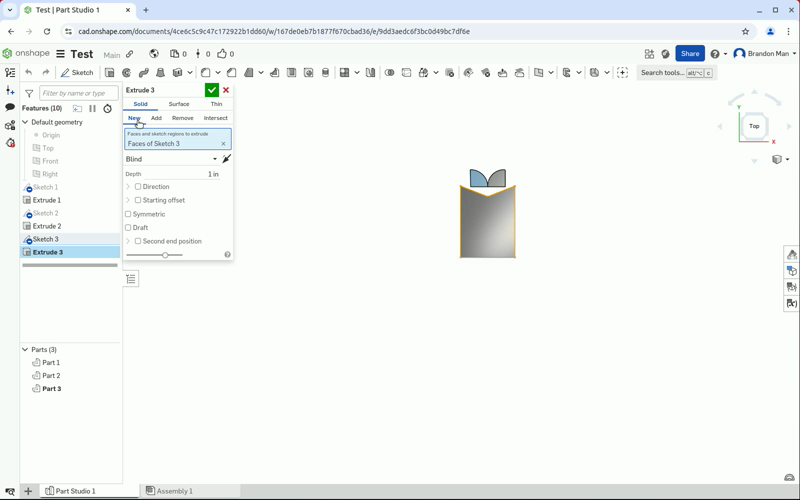
key(tab, 4)
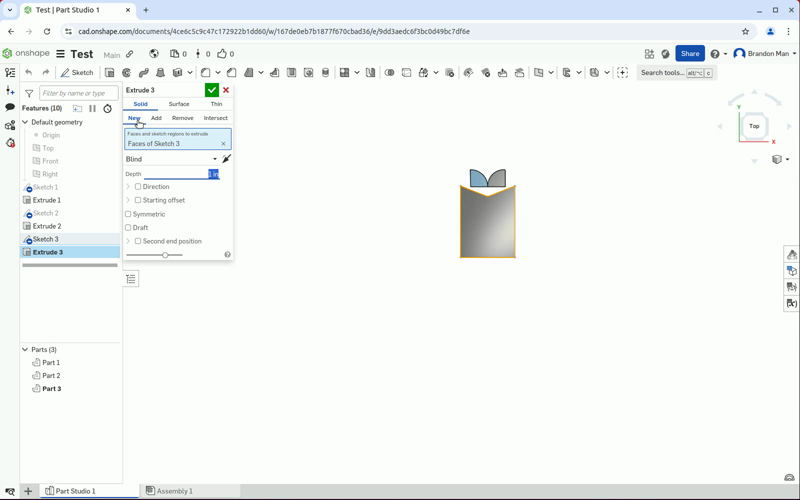
text(-0.241)
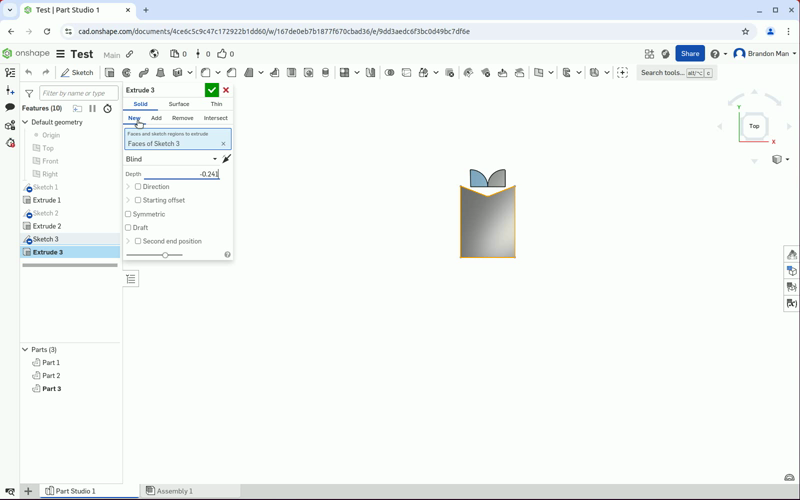
key(enter)
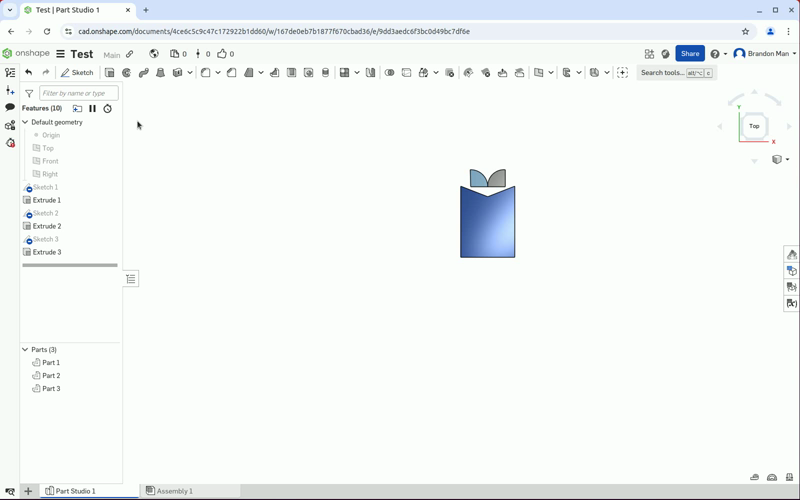
key(shift+h)
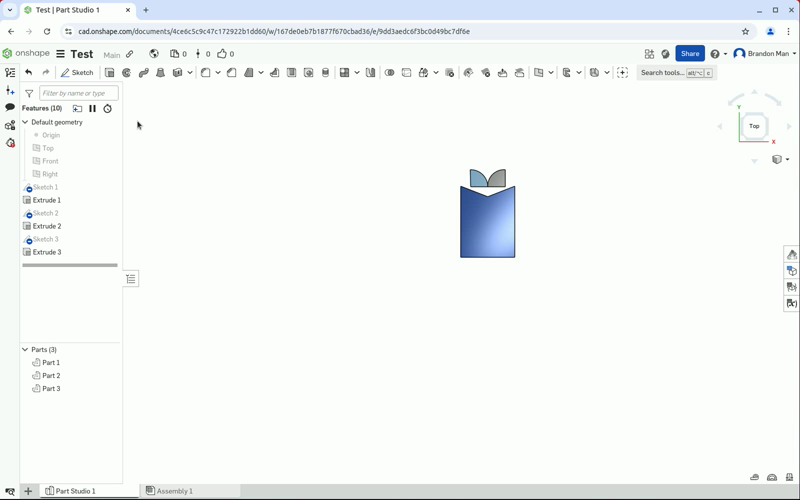
key(shift+h)
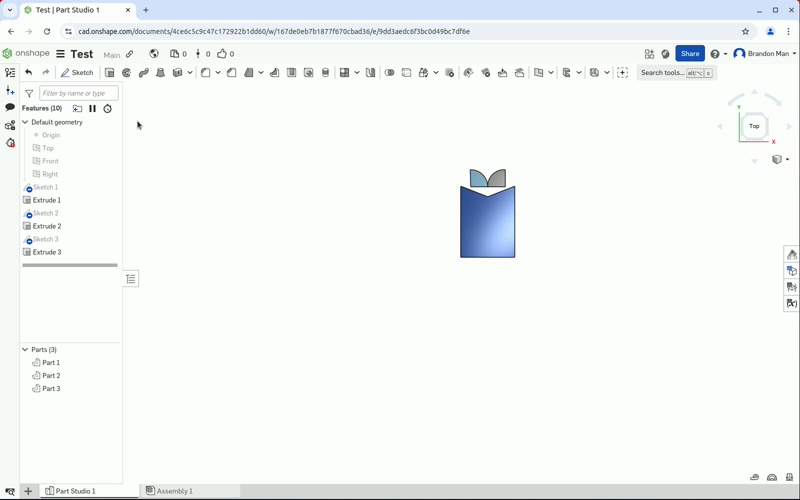
mouse_move(73, 189)
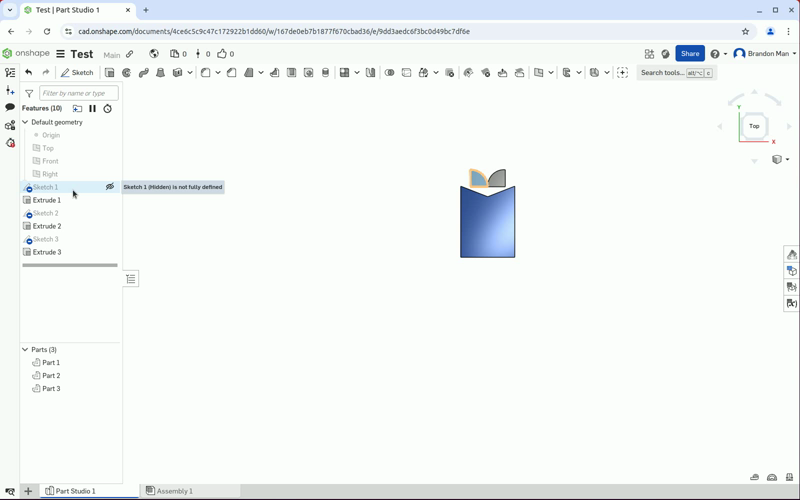
click(73, 189)
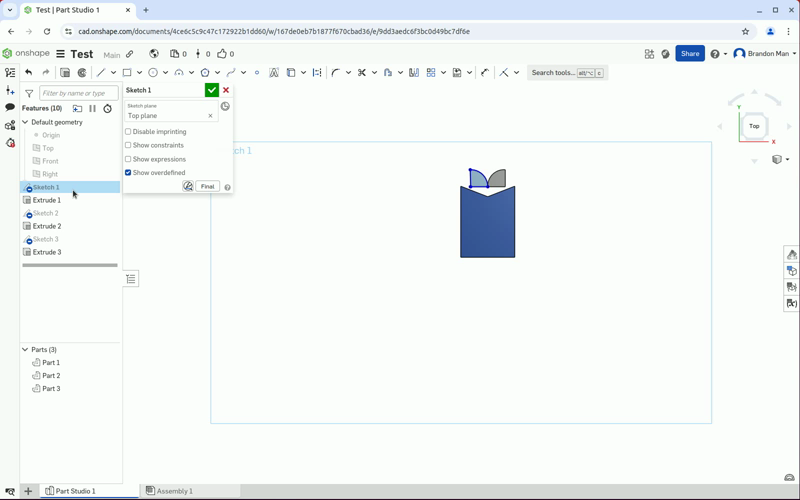
mouse_move(229, 92)
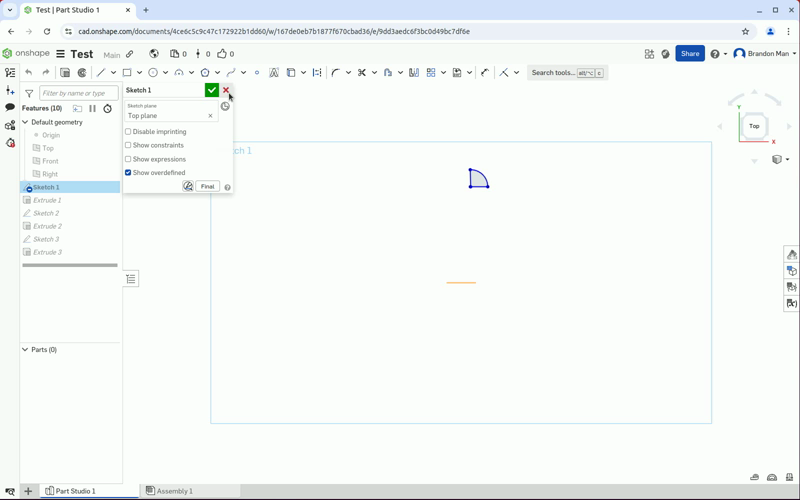
click(229, 92)
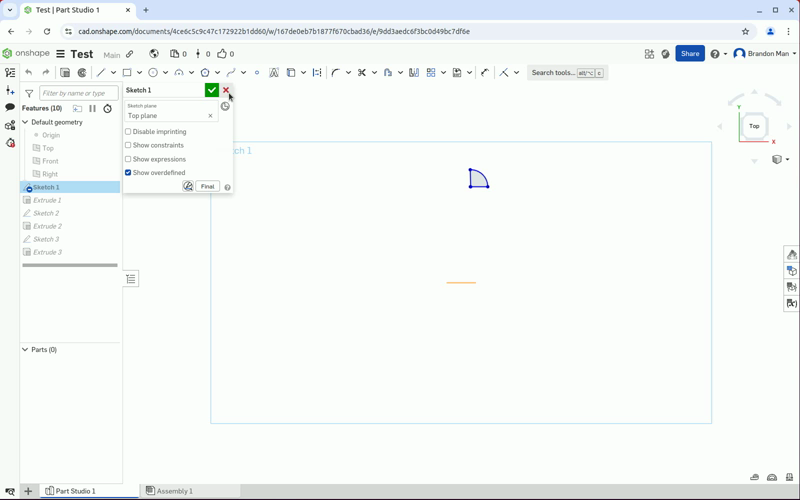
key(shift+s)
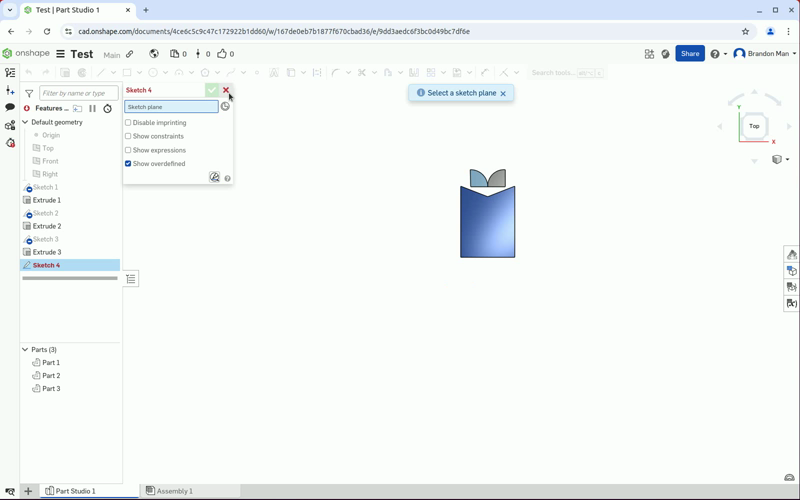
mouse_move(73, 150)
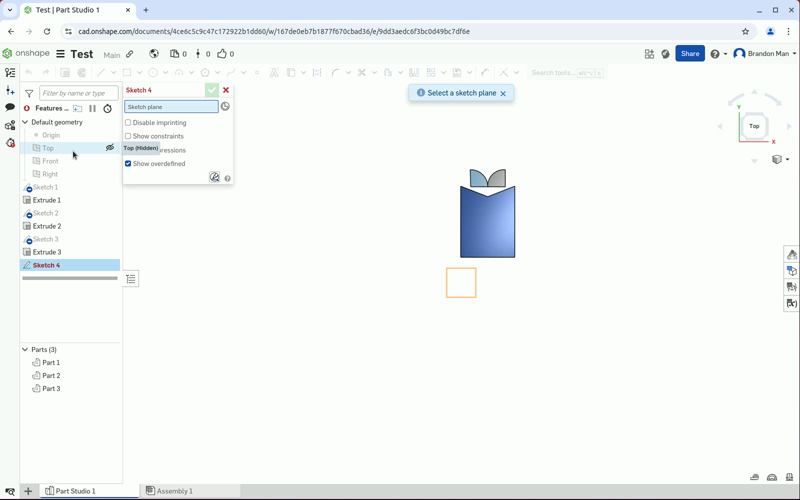
click(73, 150)
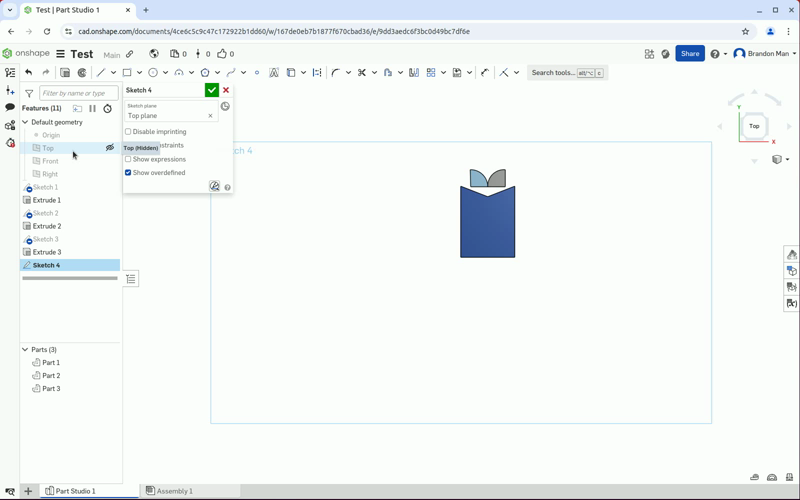
mouse_move(73, 352)
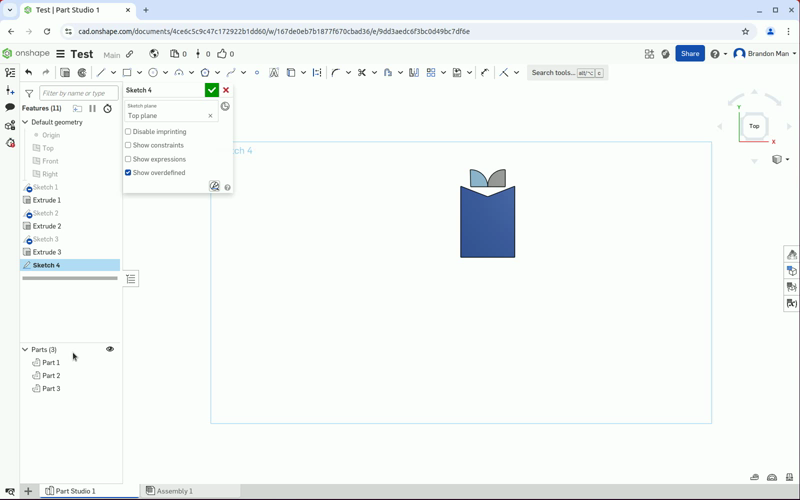
key(y)
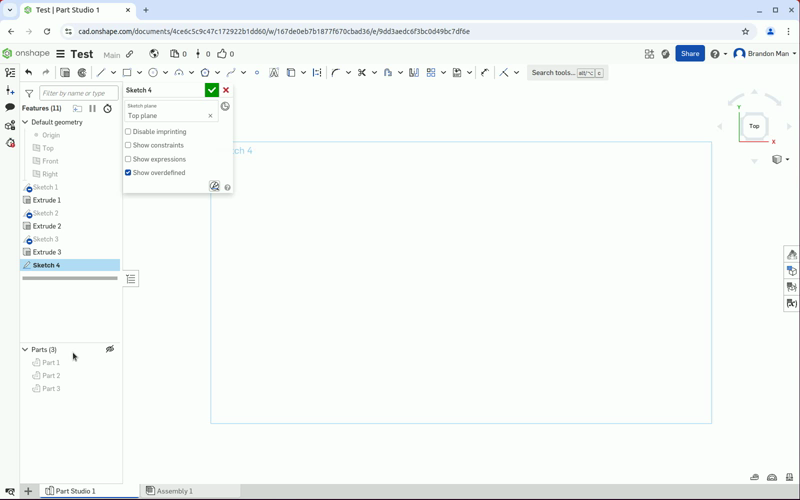
key(l)
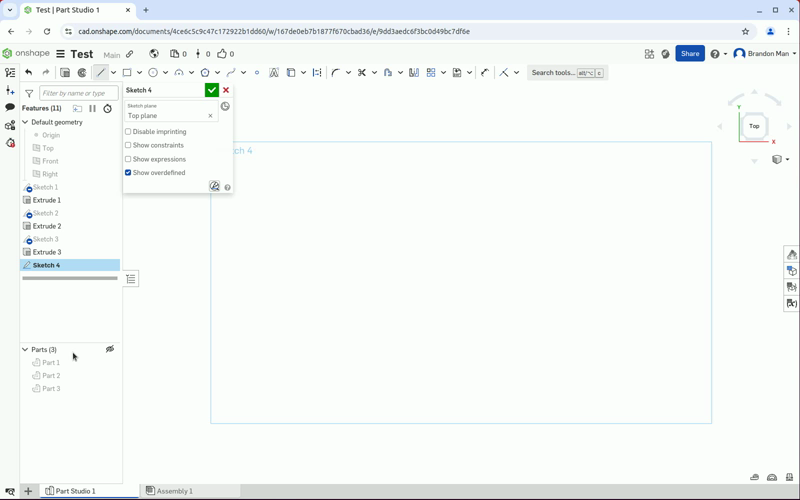
key_down(shift)
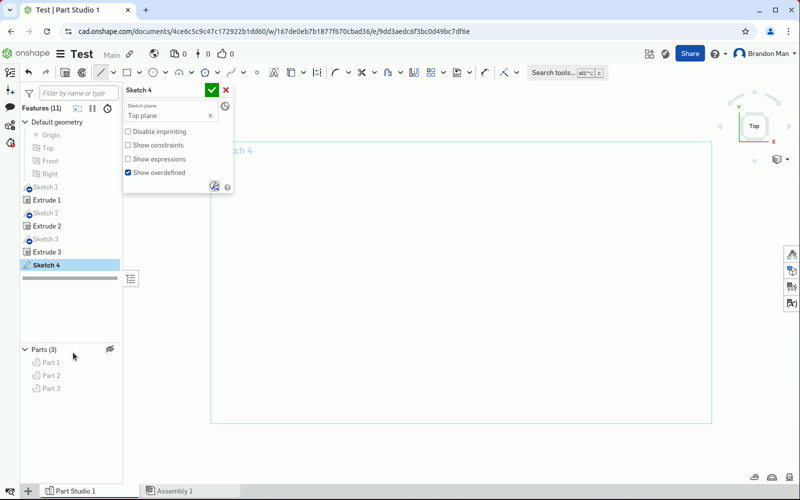
mouse_move(458, 275)
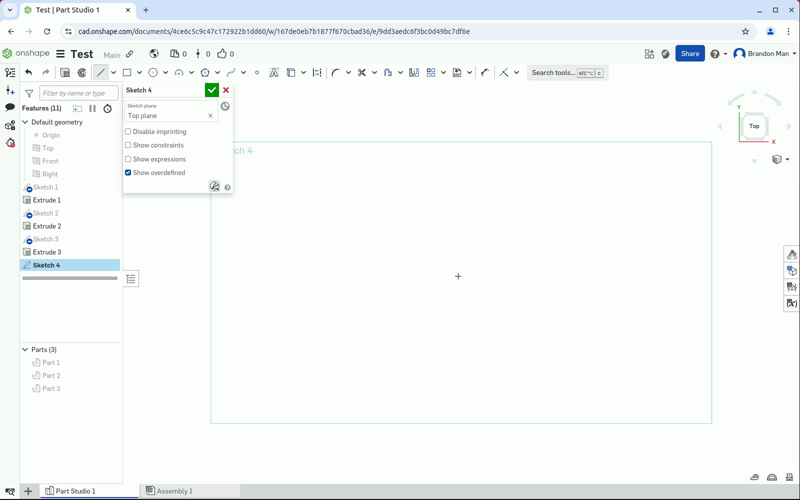
click(458, 275)
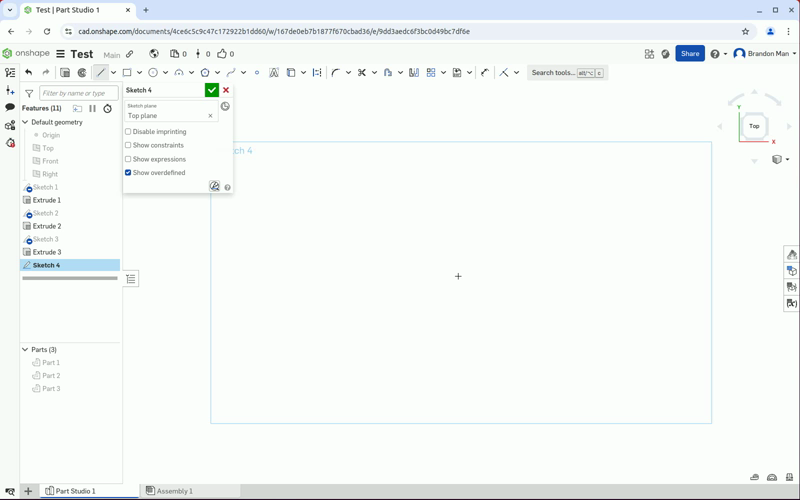
key_up(shift)
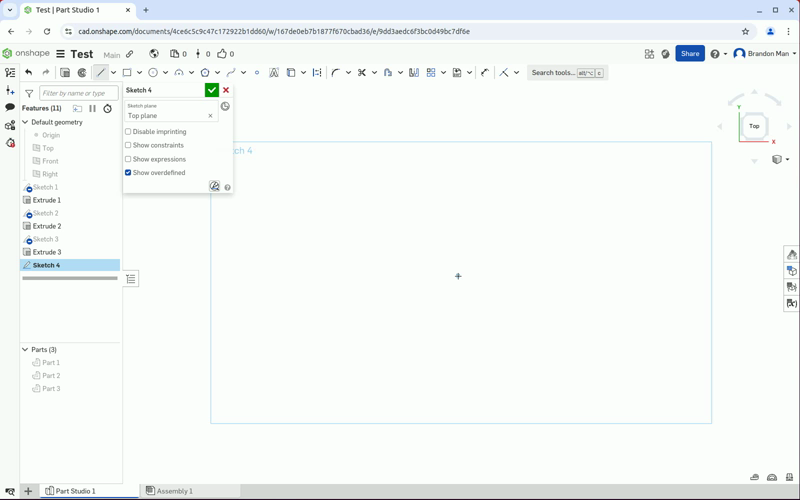
key_down(shift)
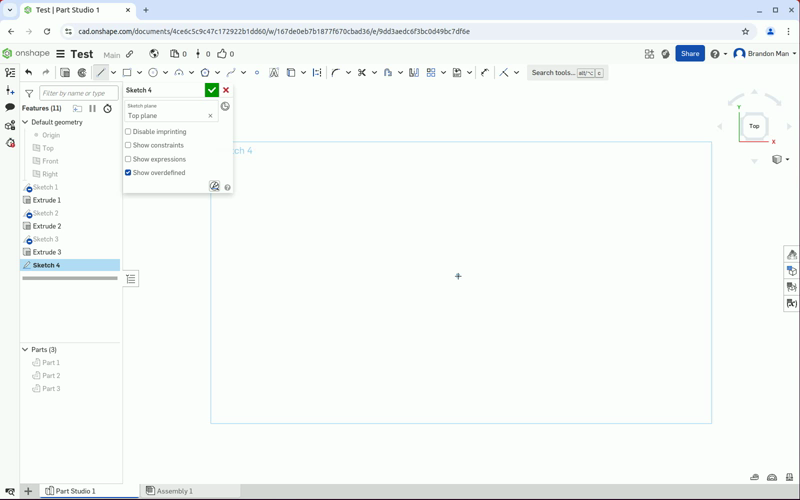
mouse_move(488, 275)
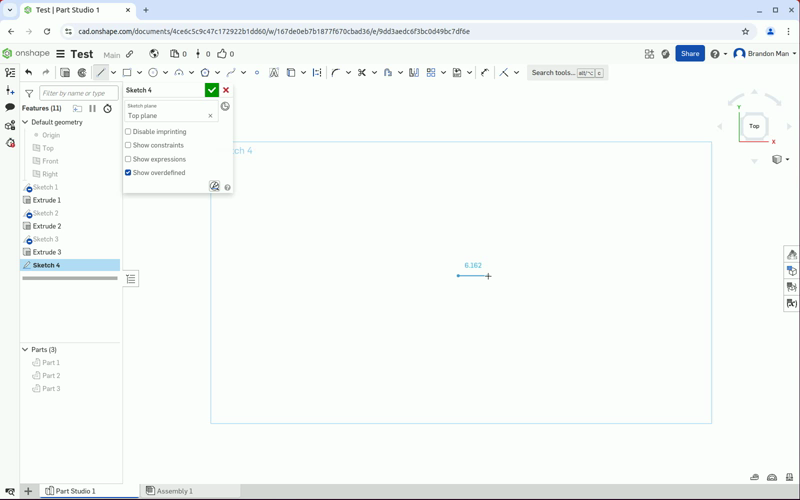
mouse_move(460, 275)
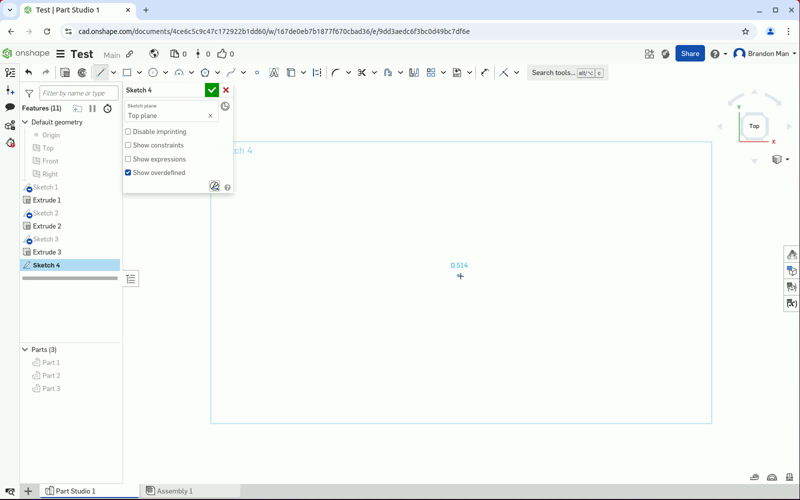
scroll(6)
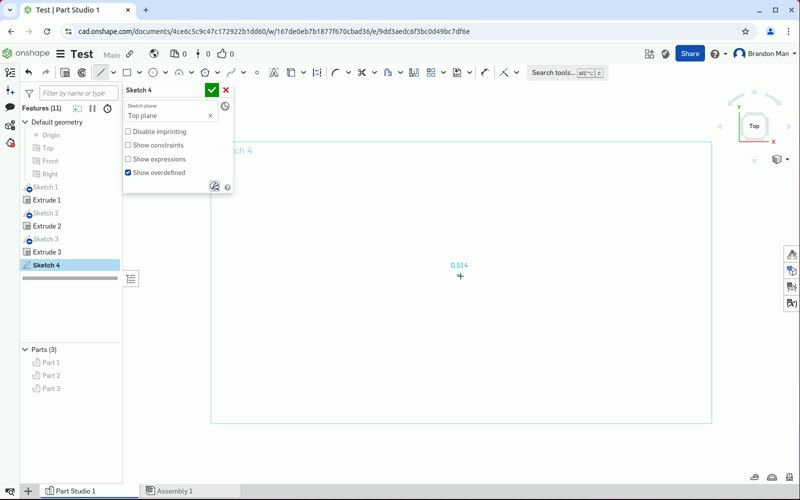
scroll(6)
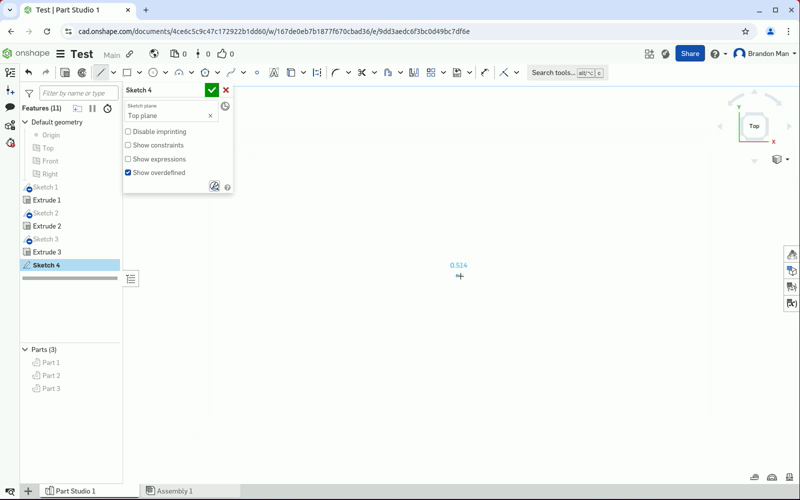
scroll(6)
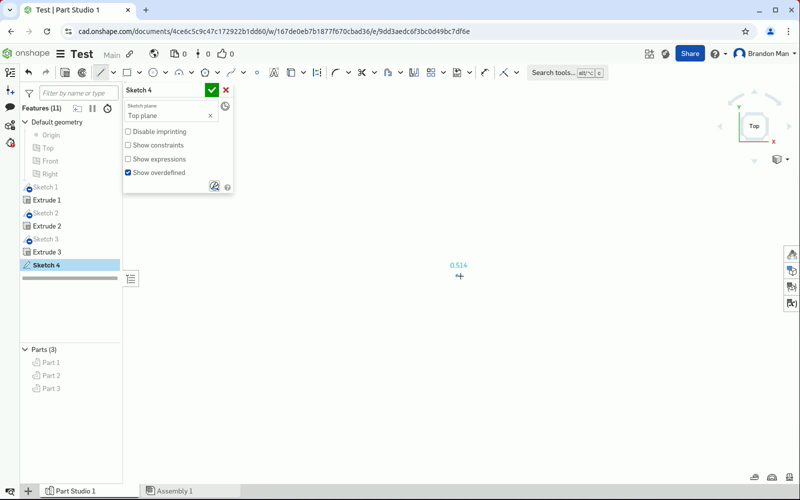
scroll(6)
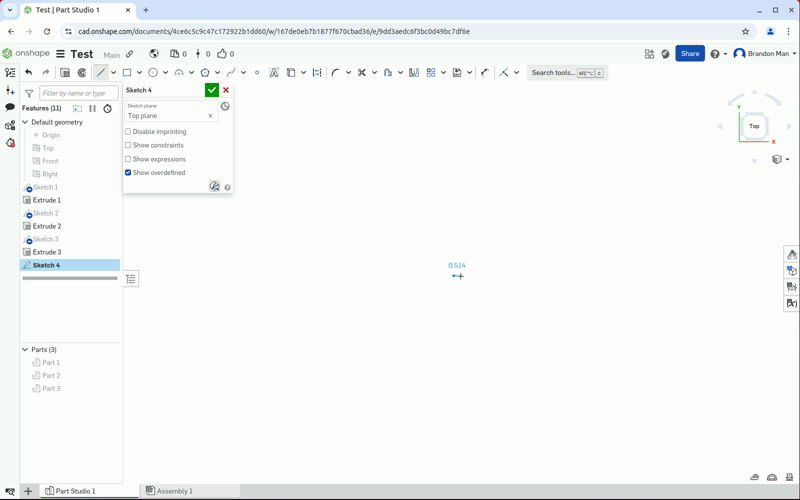
scroll(6)
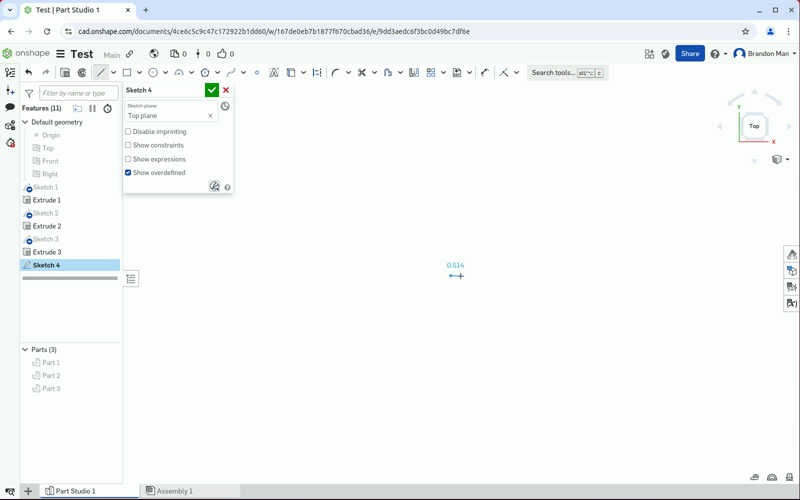
scroll(6)
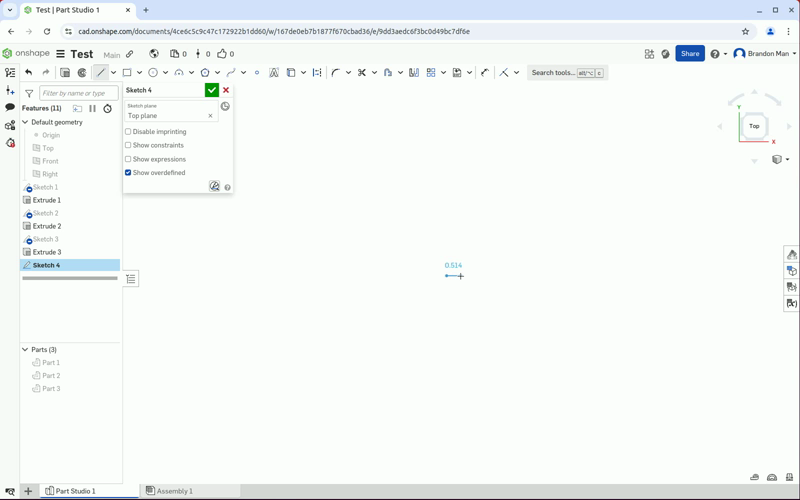
scroll(6)
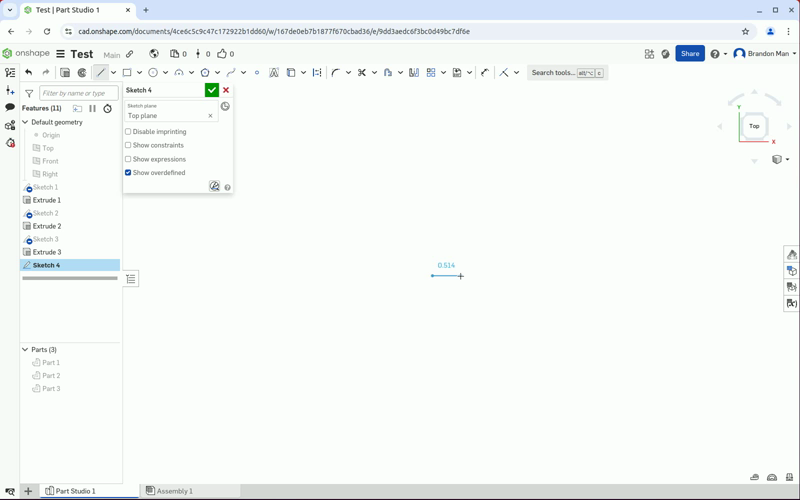
click(460, 275)
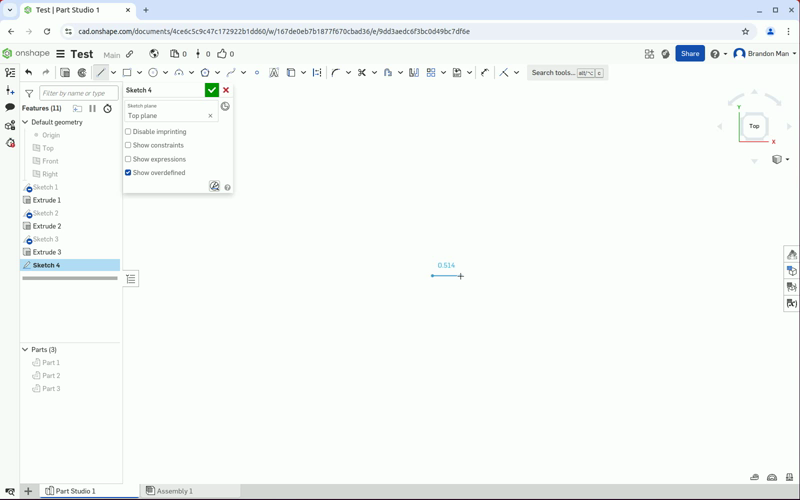
scroll(-6)
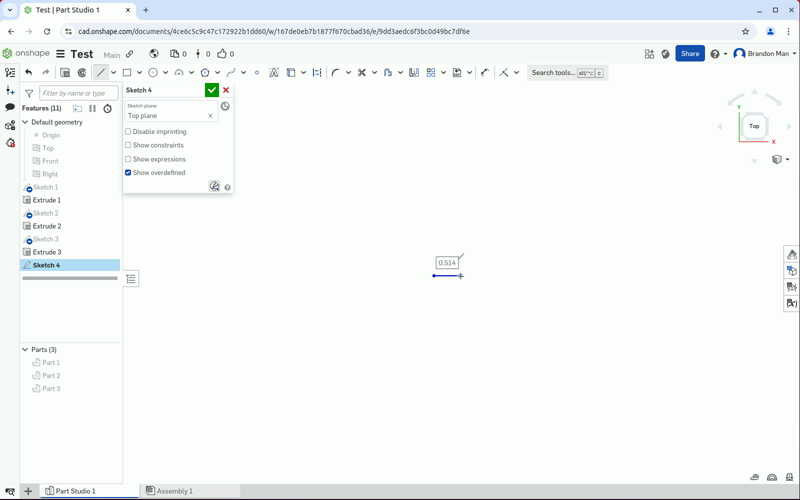
scroll(-6)
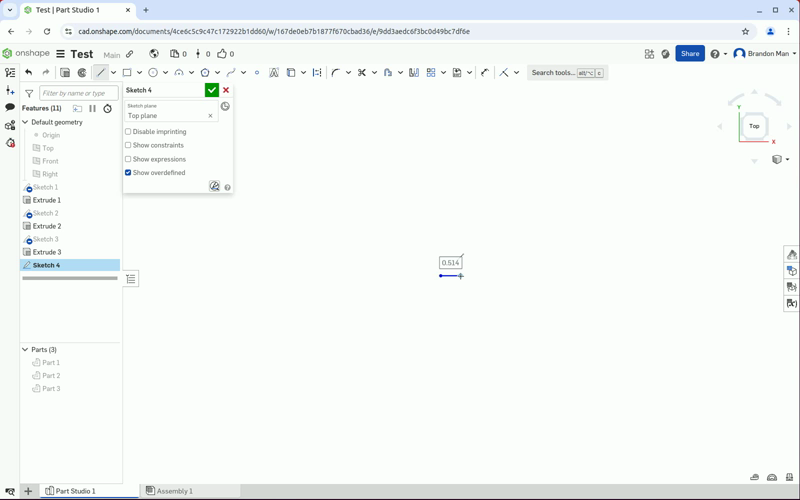
scroll(-6)
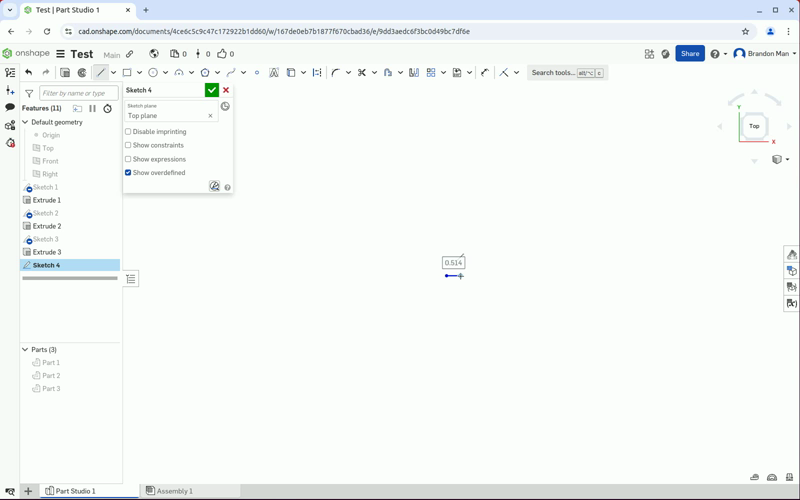
scroll(-6)
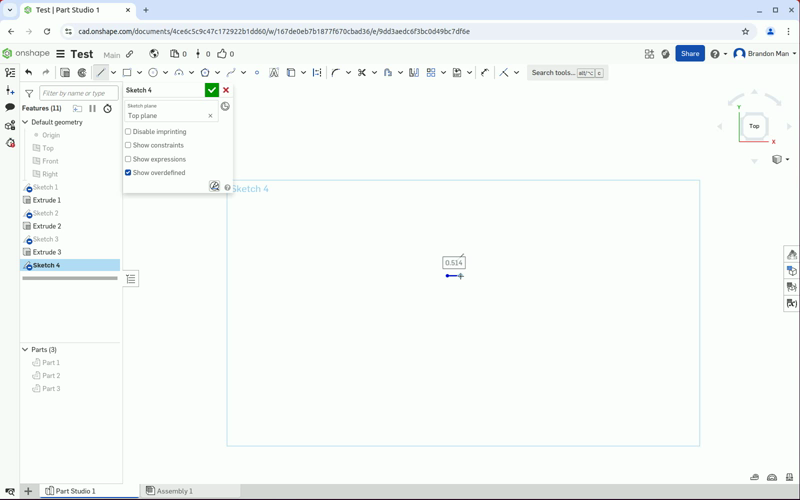
scroll(-6)
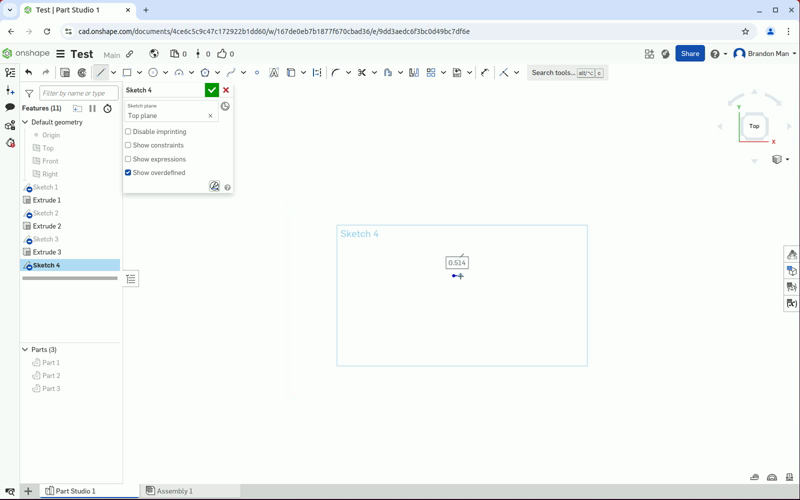
scroll(-6)
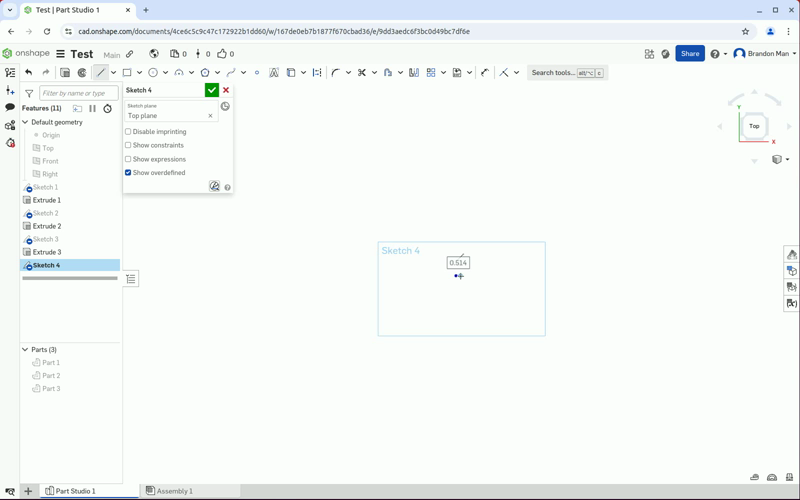
scroll(-6)
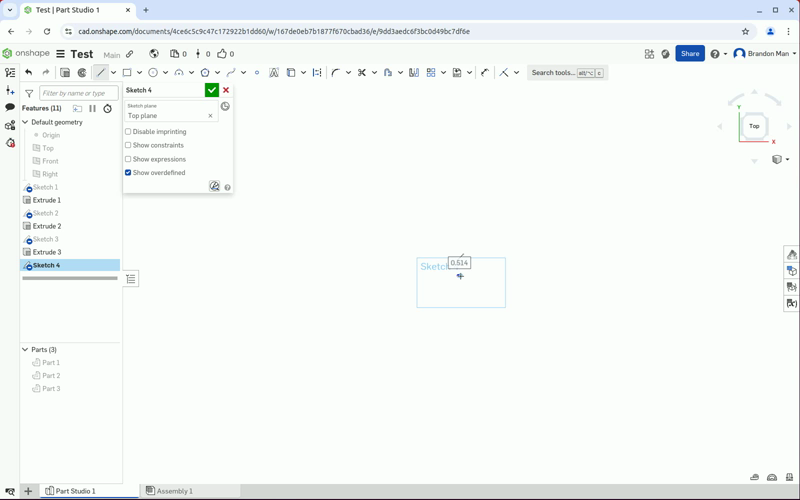
key_up(shift)
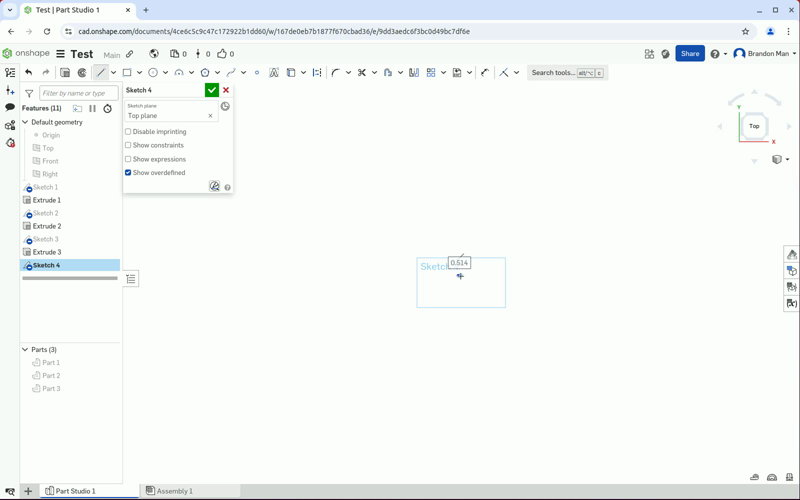
key_down(shift)
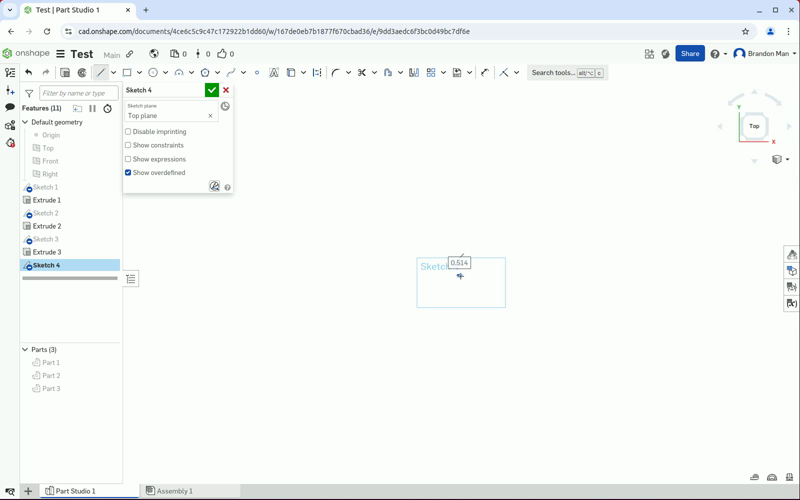
mouse_move(490, 275)
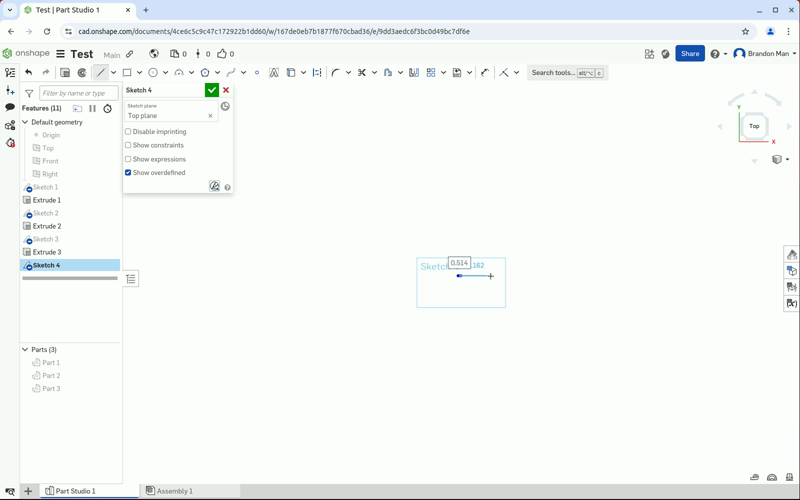
mouse_move(460, 264)
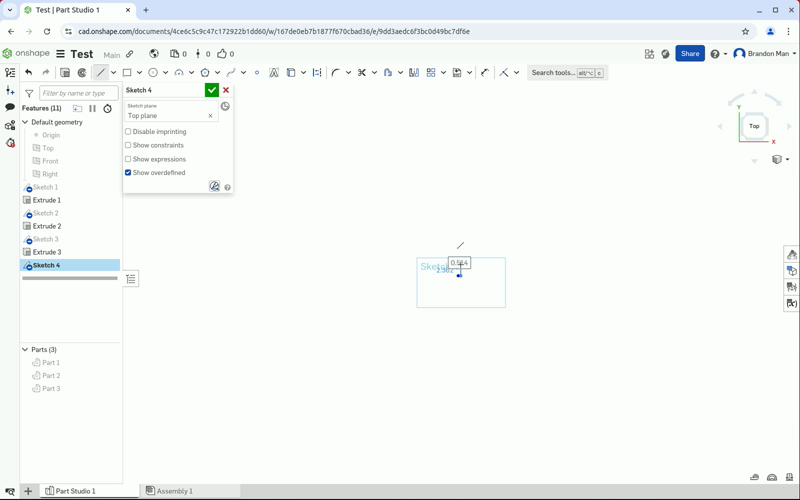
click(460, 264)
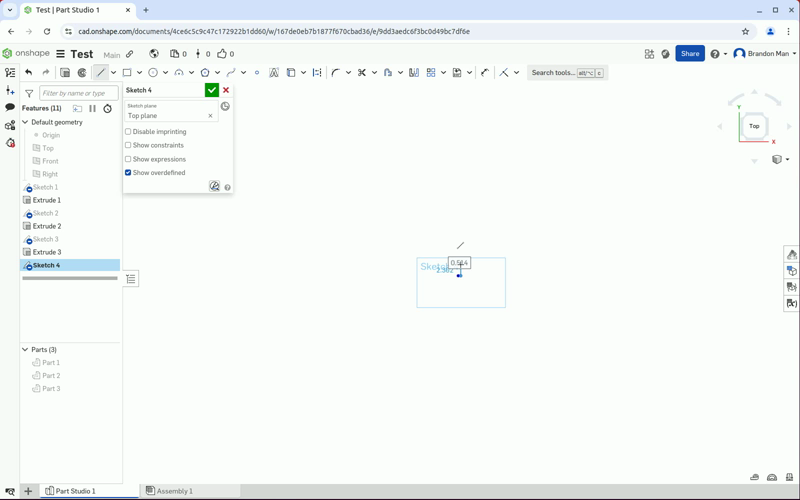
key_up(shift)
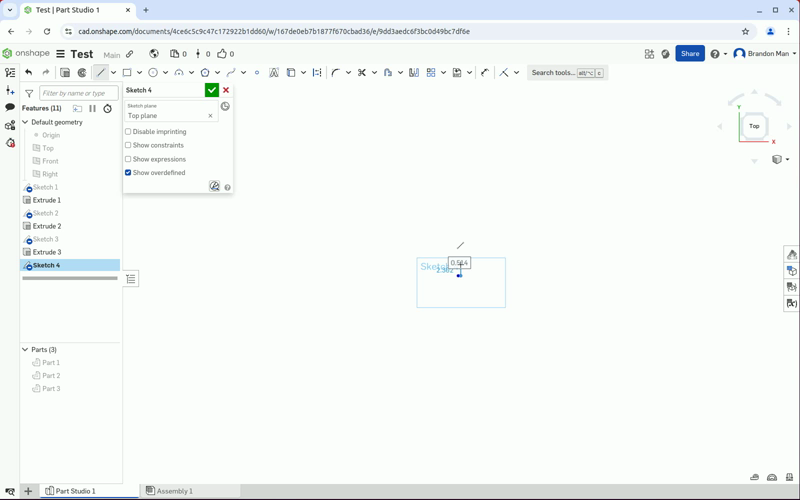
key_down(shift)
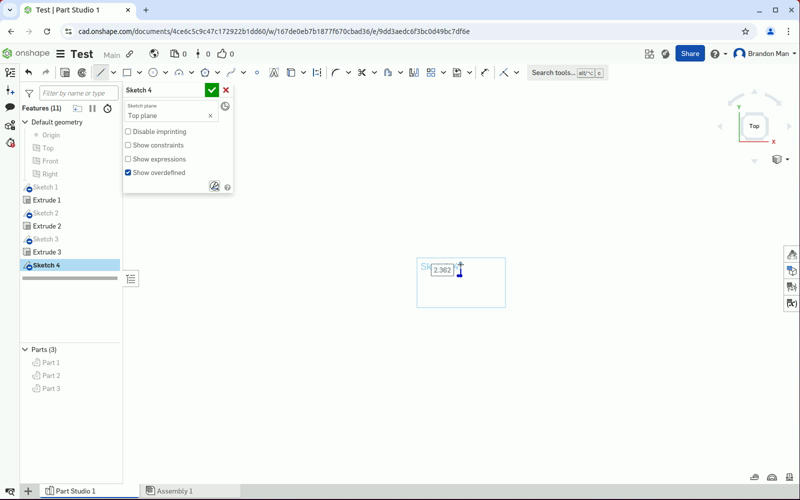
mouse_move(490, 264)
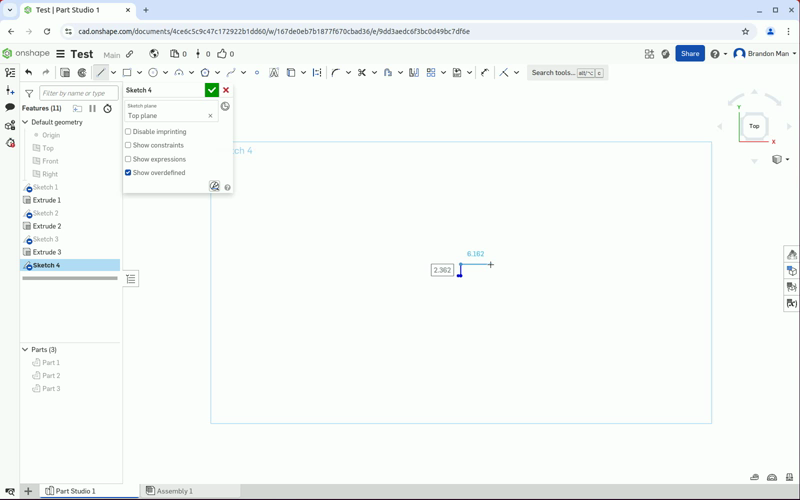
mouse_move(458, 264)
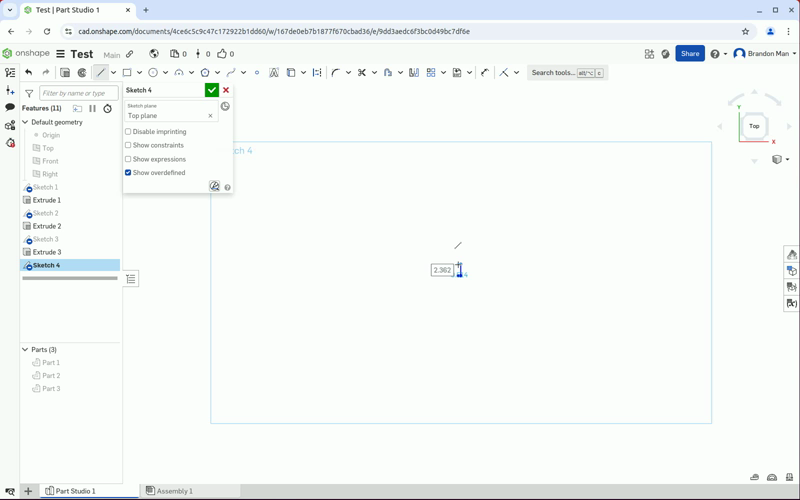
scroll(6)
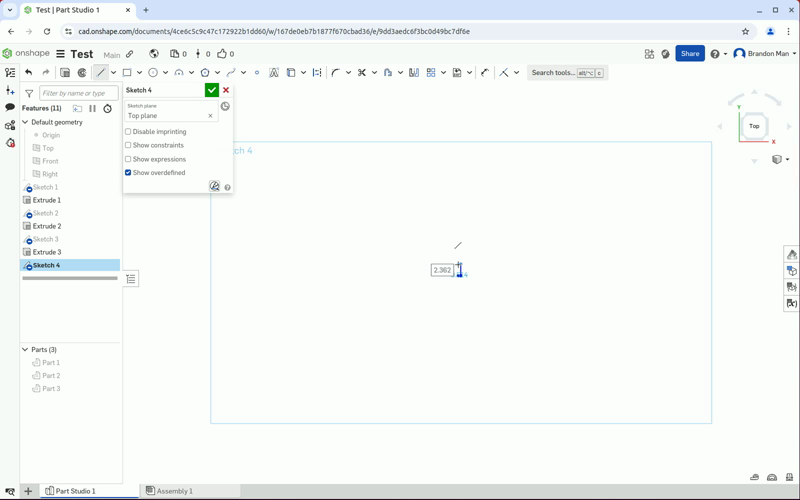
scroll(6)
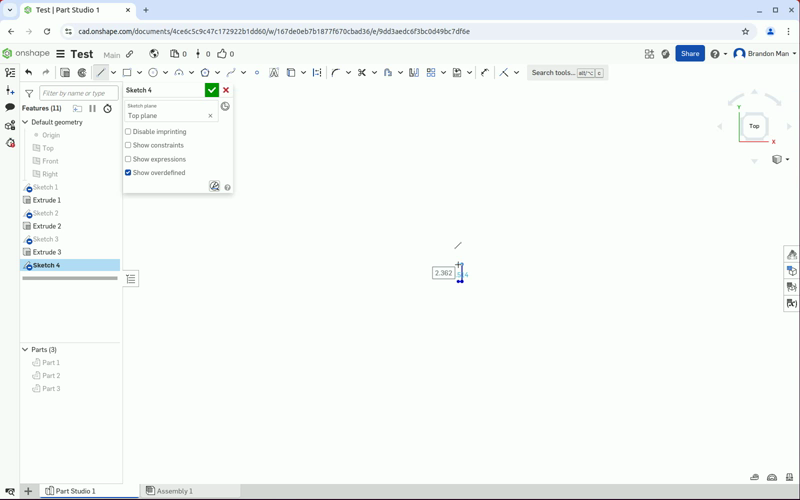
scroll(6)
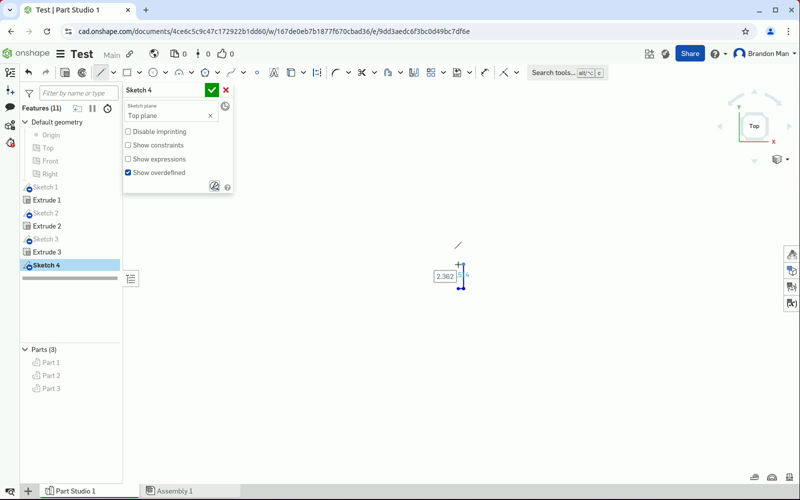
scroll(6)
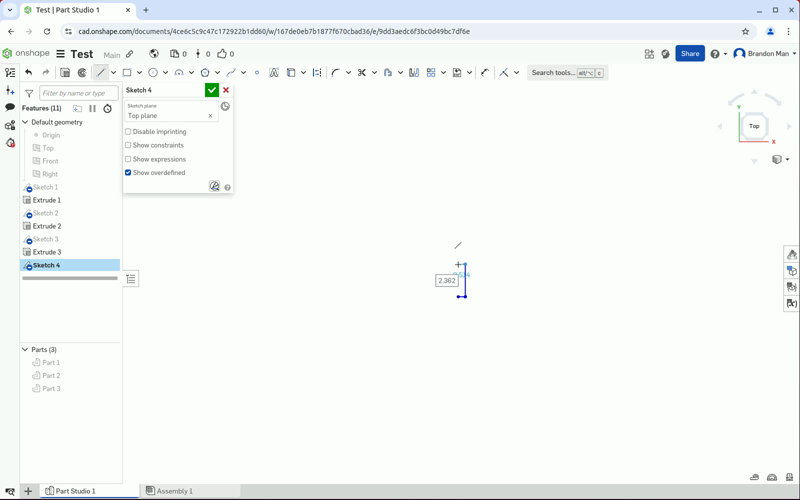
scroll(6)
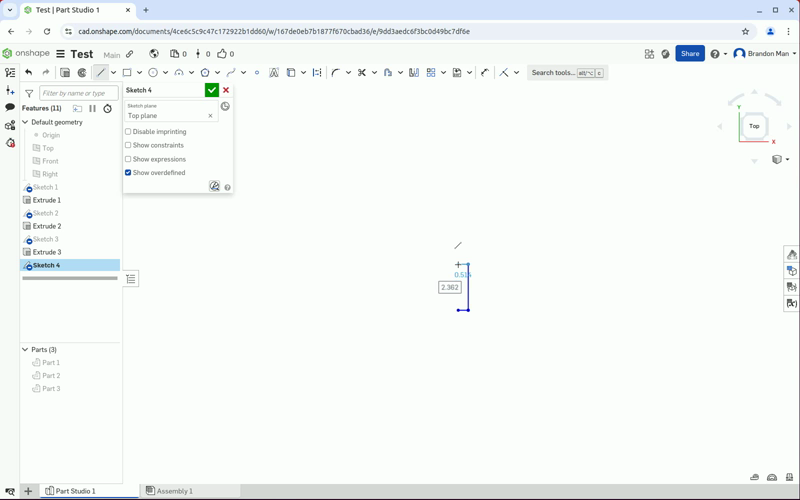
scroll(6)
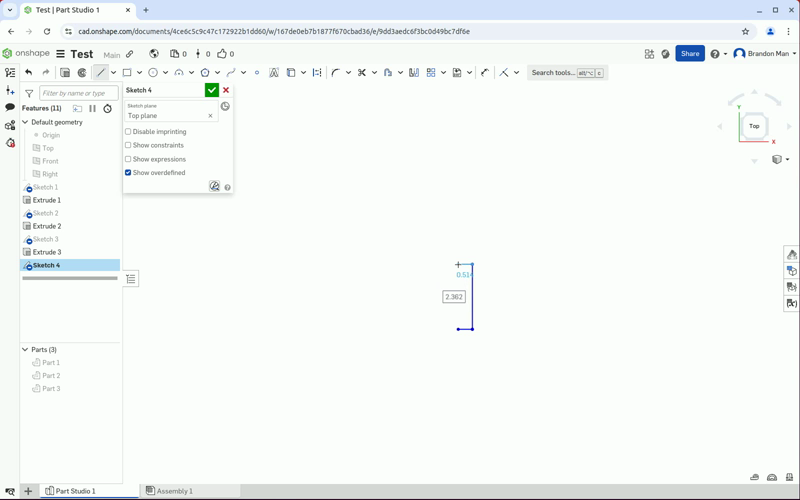
scroll(6)
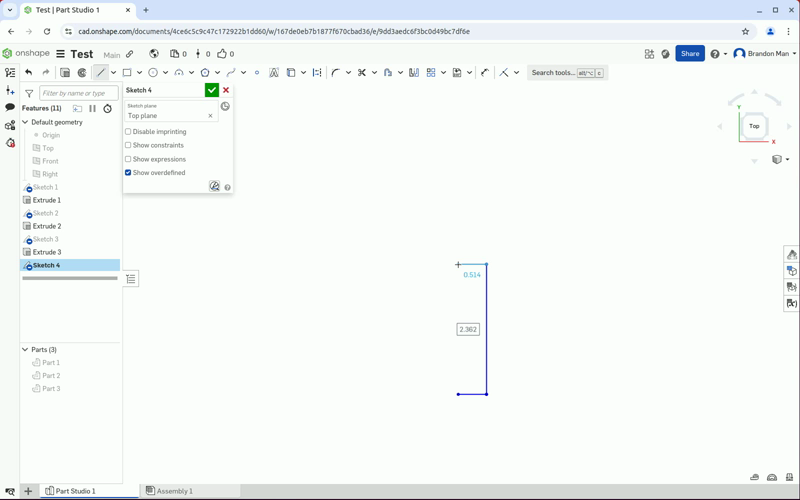
click(458, 264)
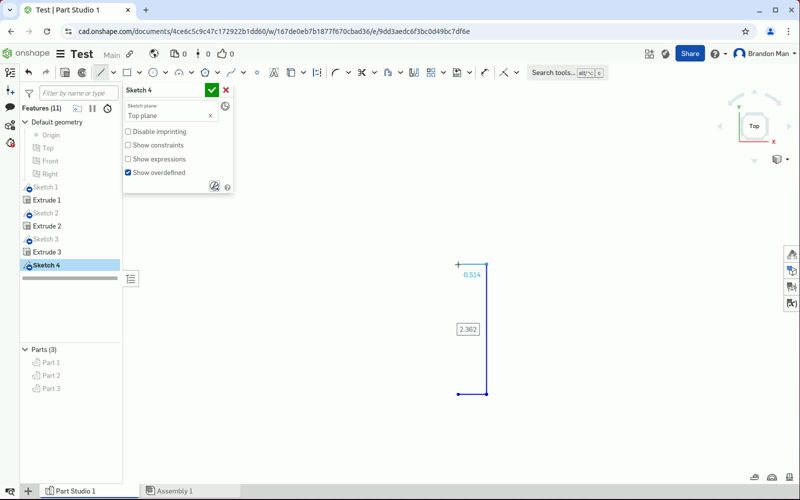
scroll(-6)
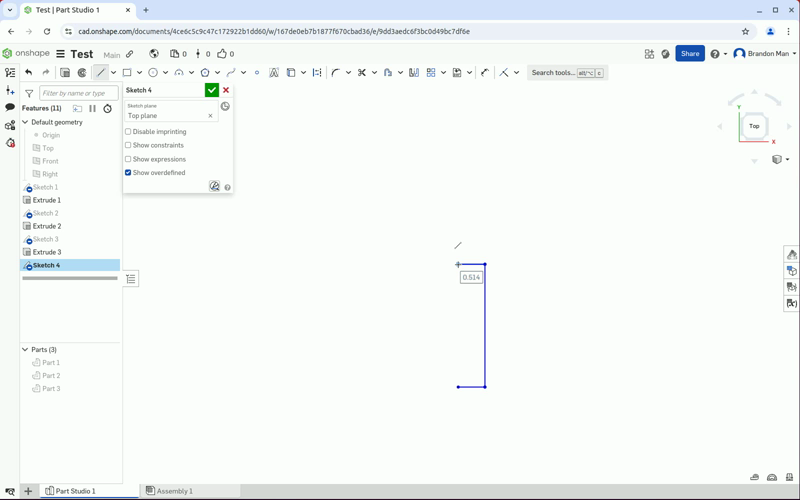
scroll(-6)
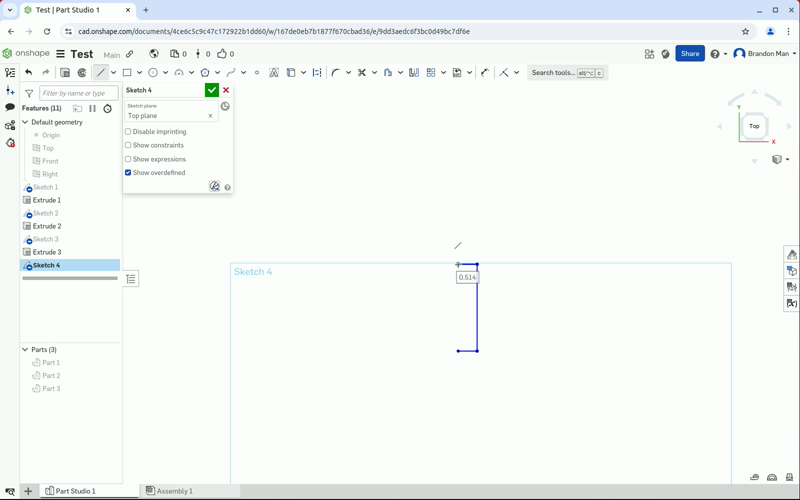
scroll(-6)
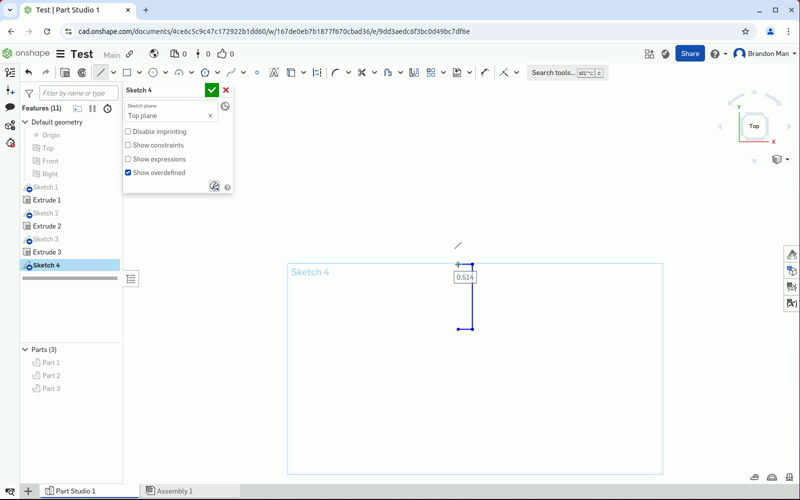
scroll(-6)
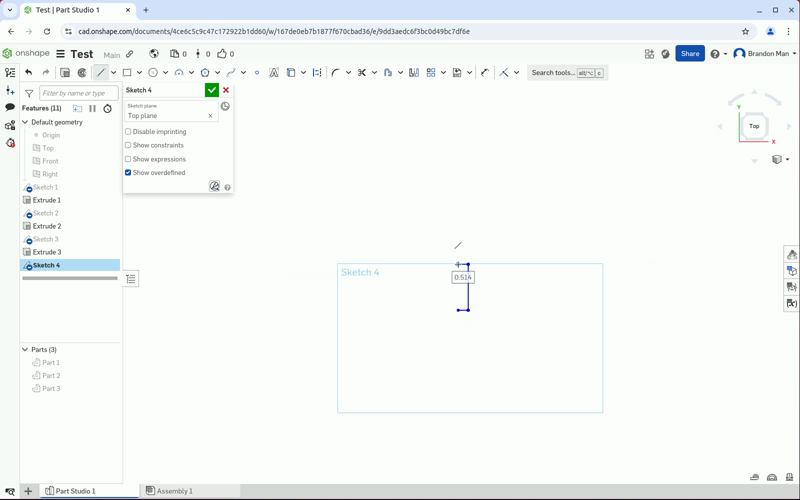
scroll(-6)
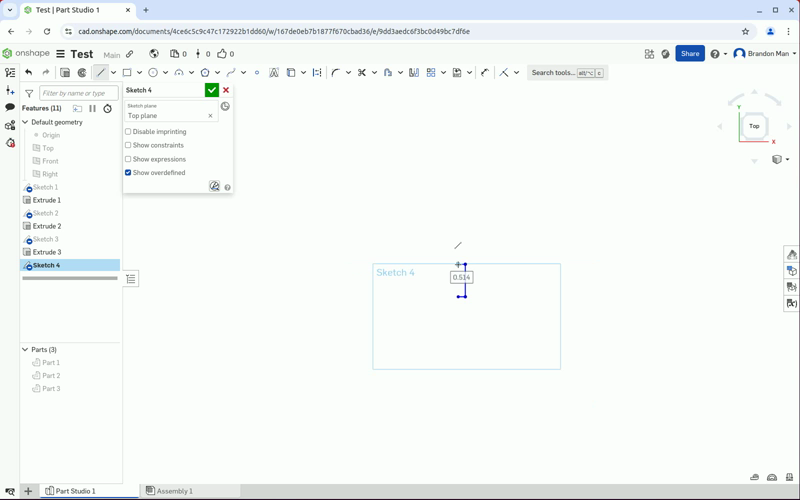
scroll(-6)
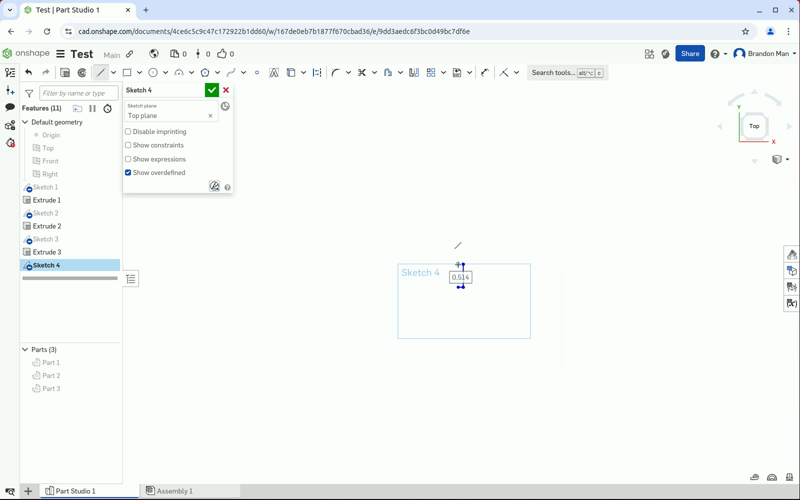
scroll(-6)
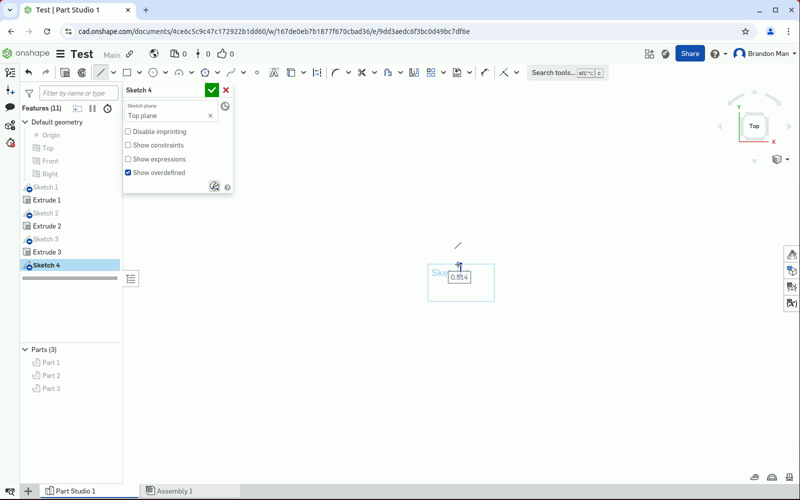
key_up(shift)
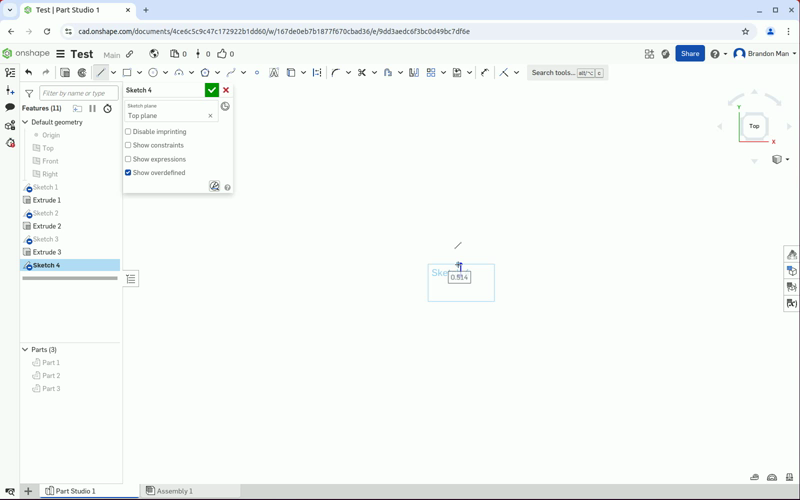
mouse_move(488, 264)
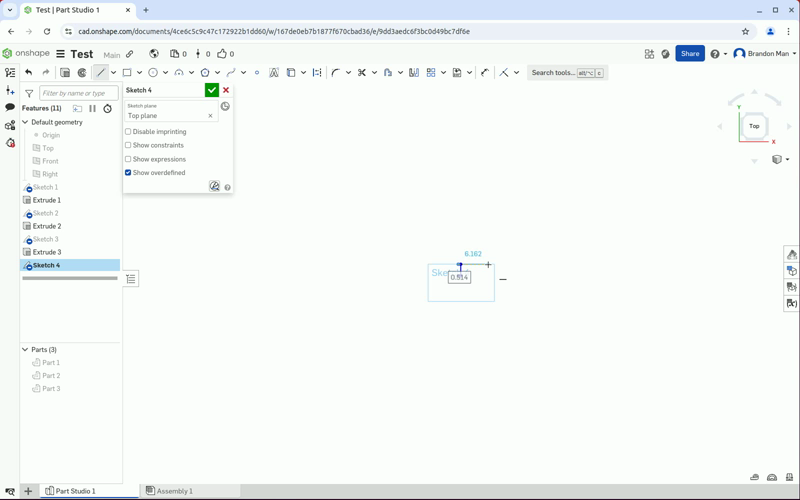
key_down(shift)
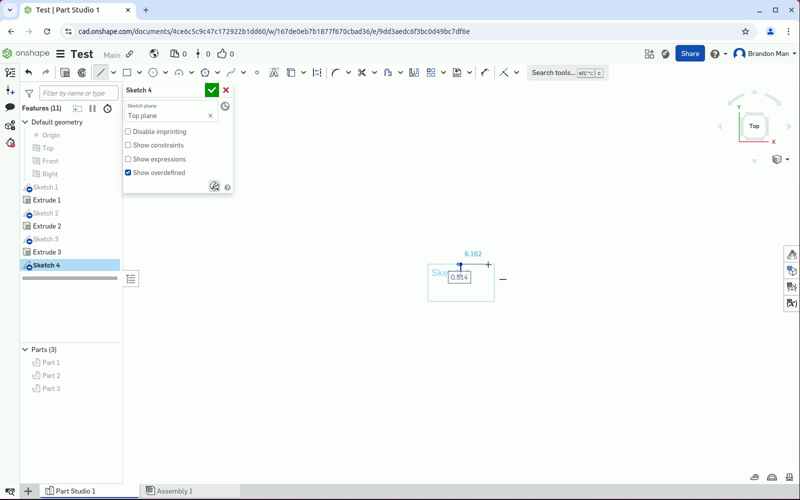
mouse_move(458, 275)
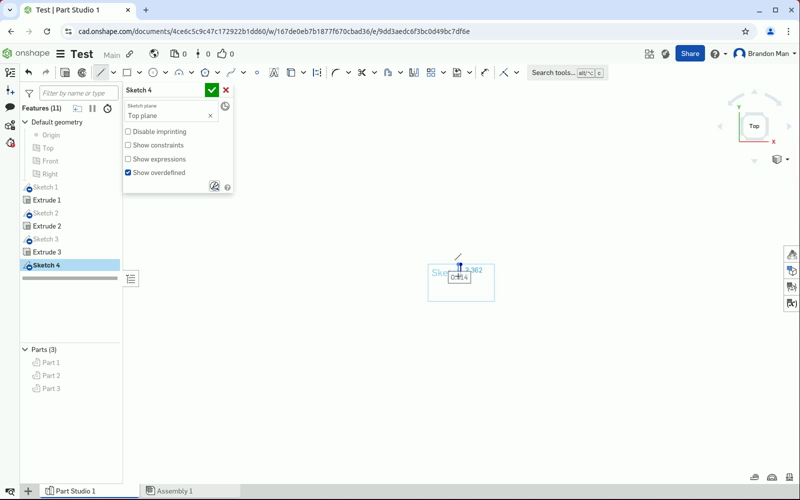
scroll(6)
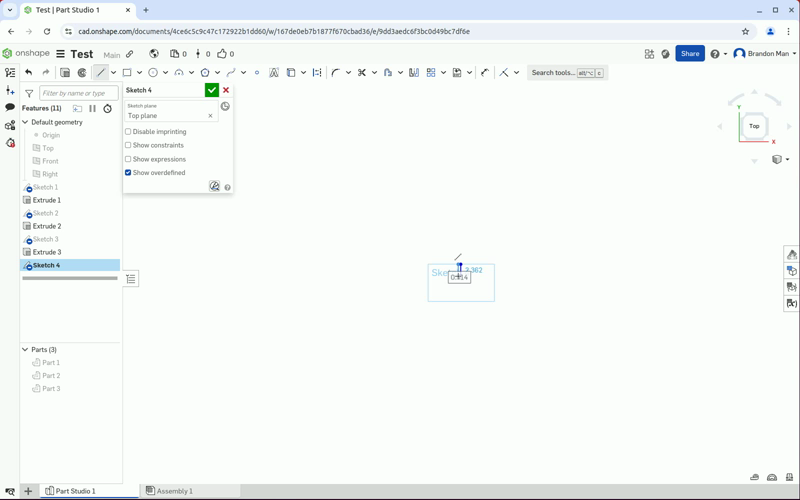
scroll(6)
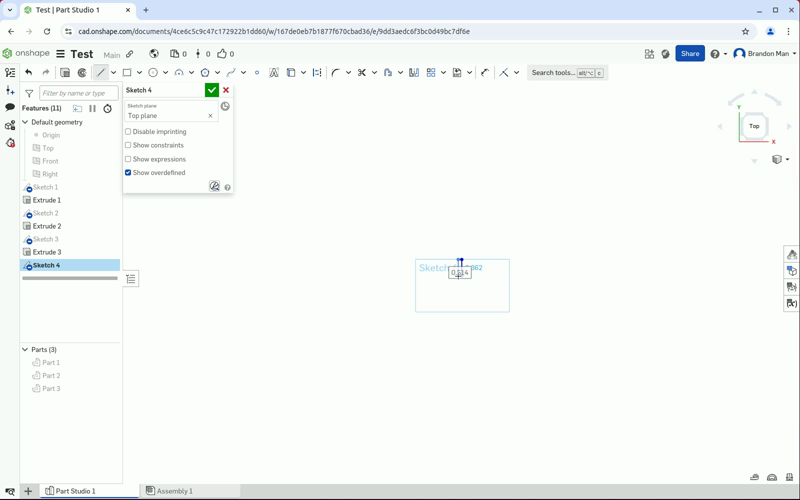
scroll(6)
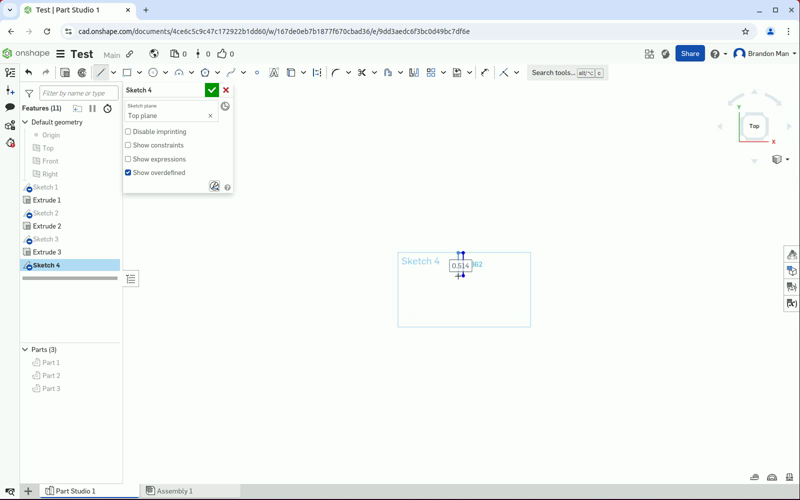
scroll(6)
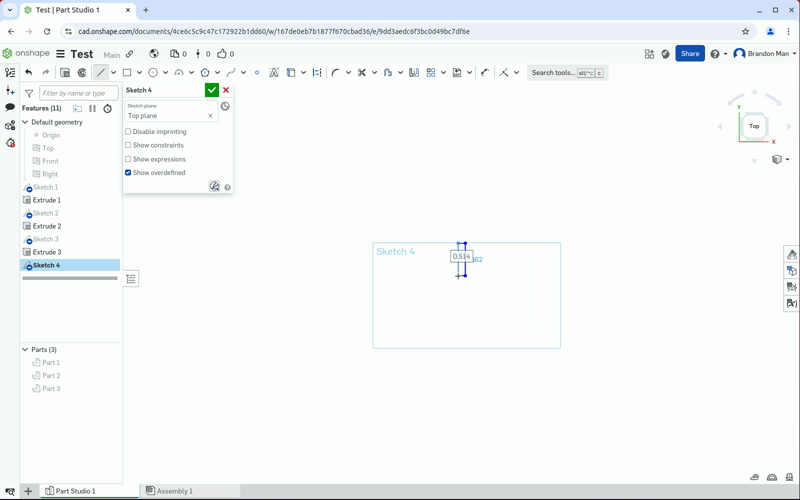
scroll(6)
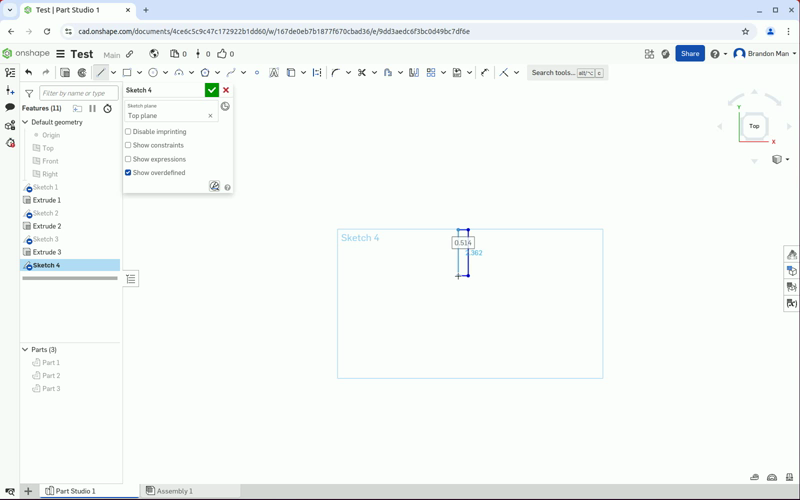
scroll(6)
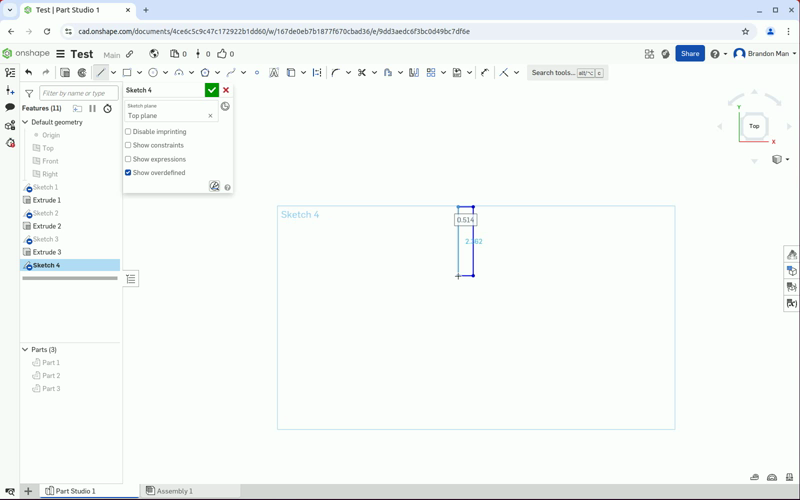
scroll(6)
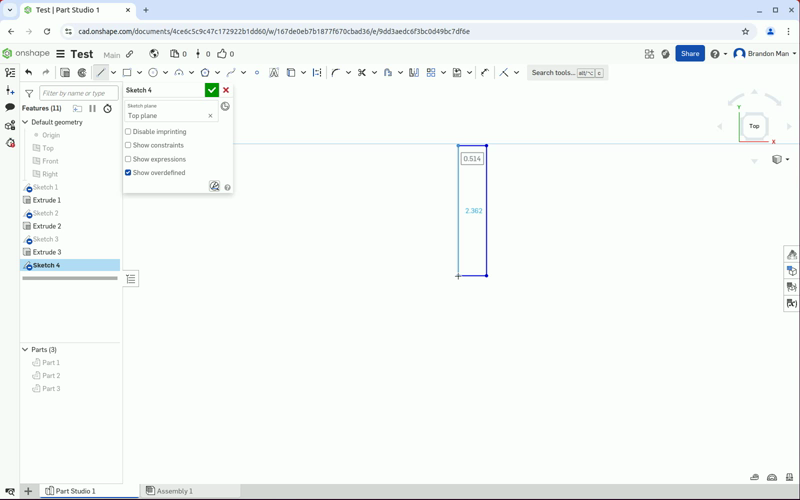
key_up(shift)
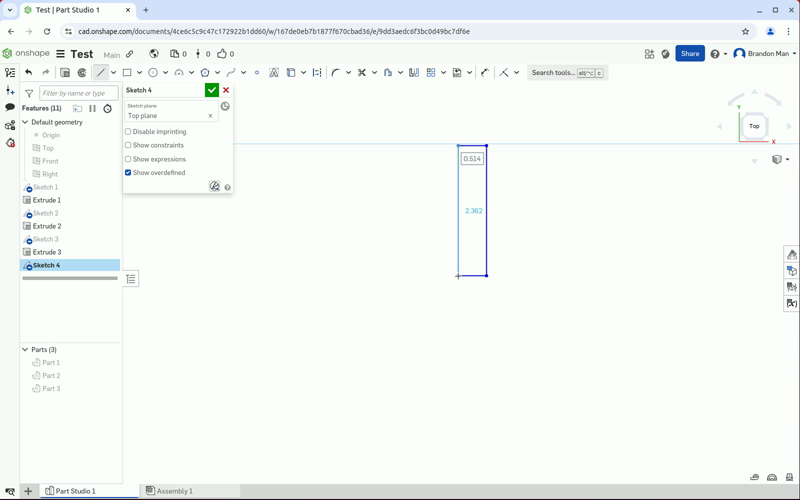
click(458, 275)
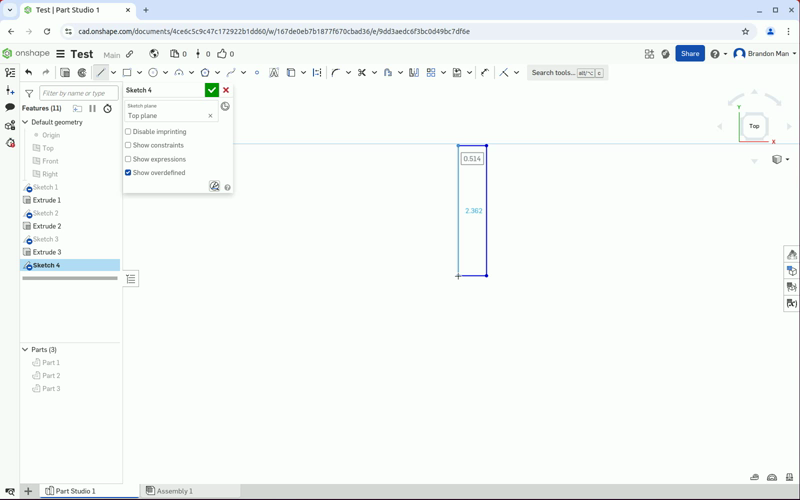
scroll(-6)
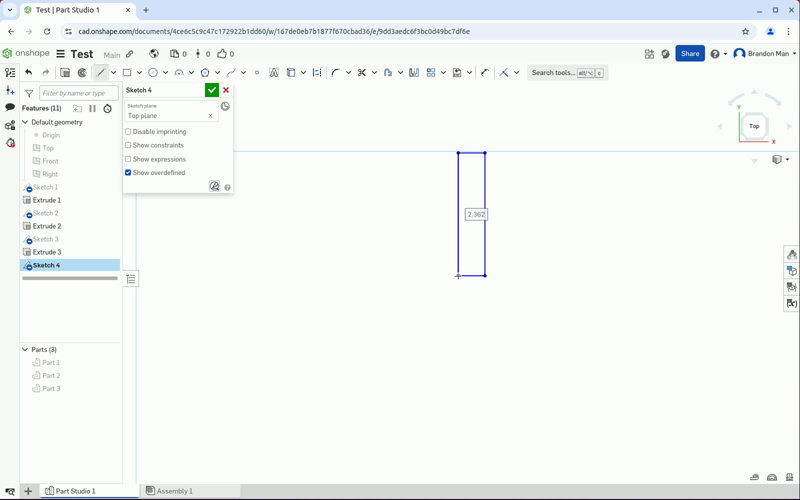
scroll(-6)
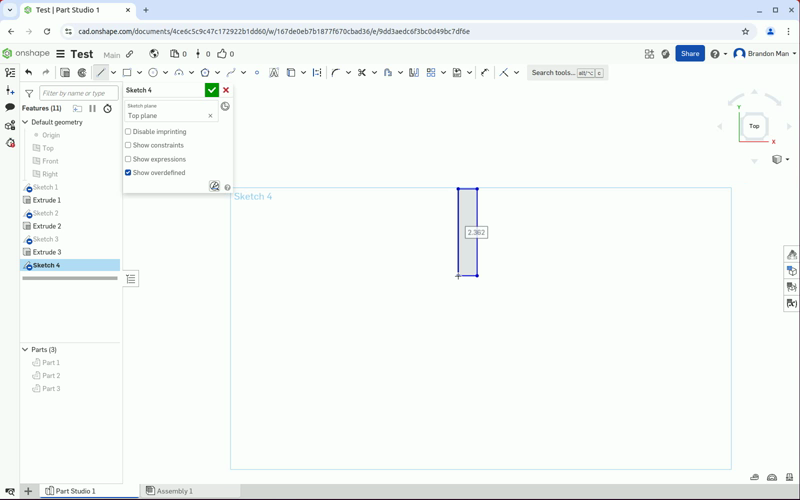
scroll(-6)
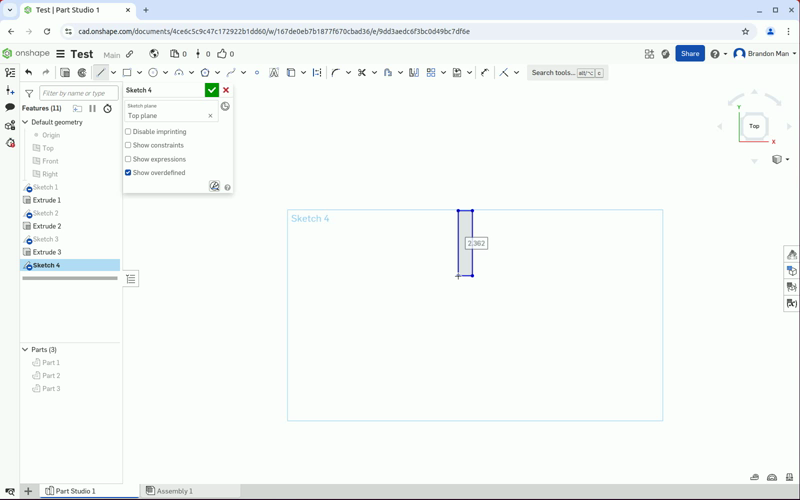
scroll(-6)
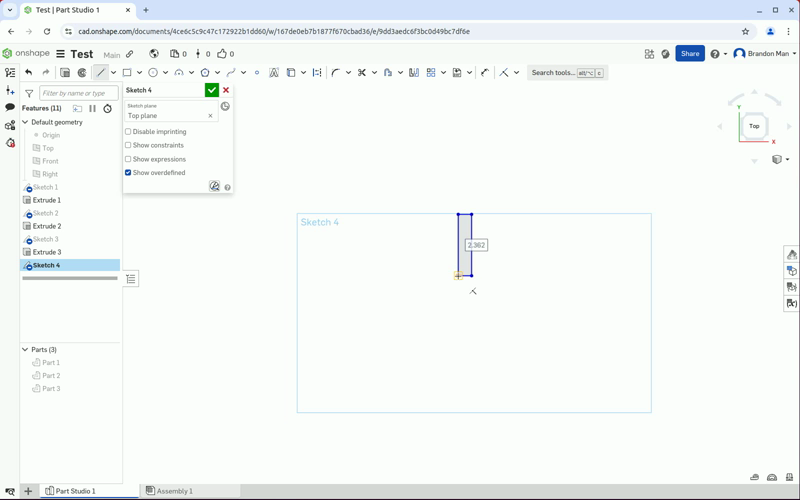
scroll(-6)
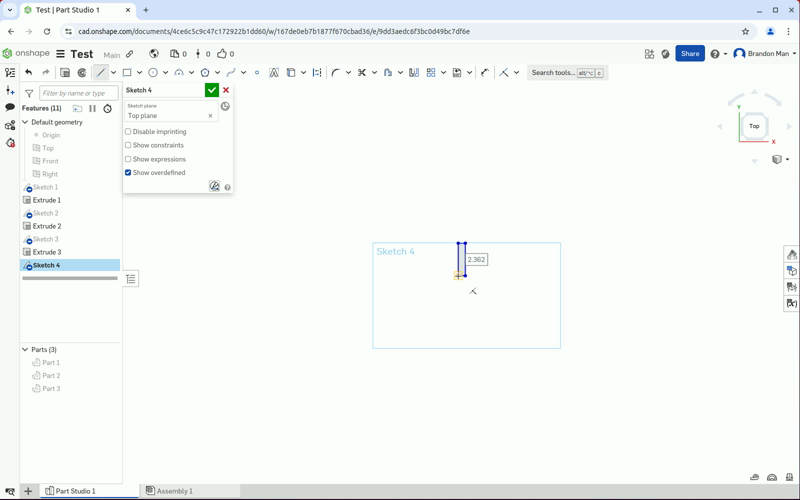
scroll(-6)
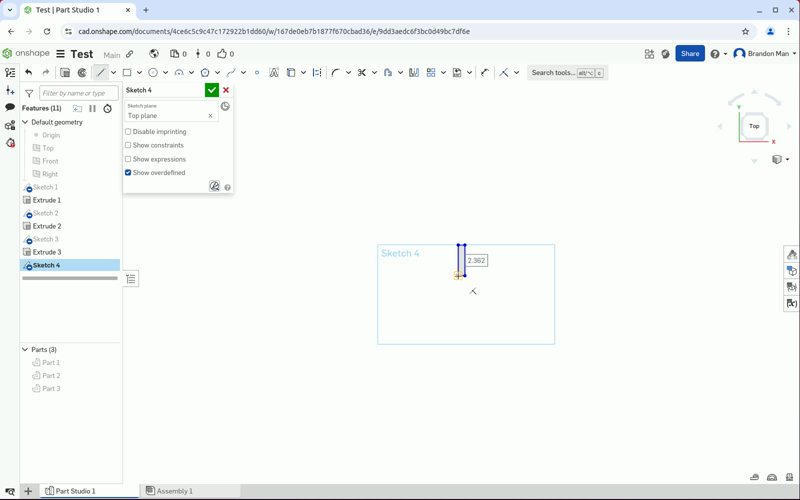
scroll(-6)
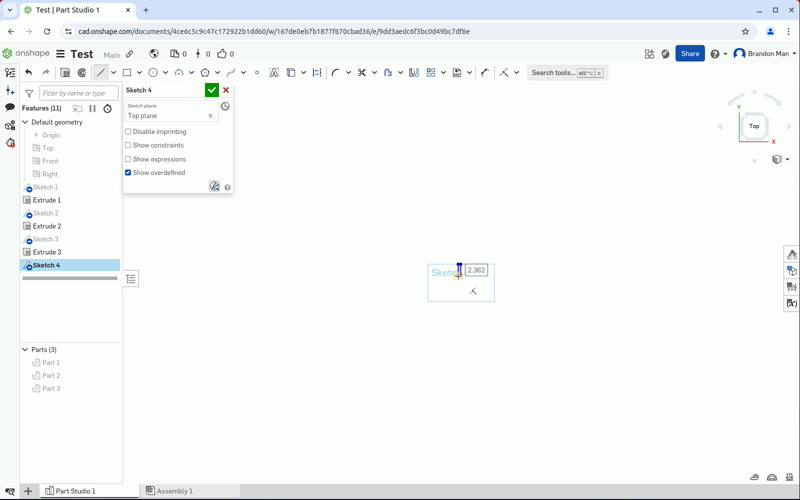
key(esc)
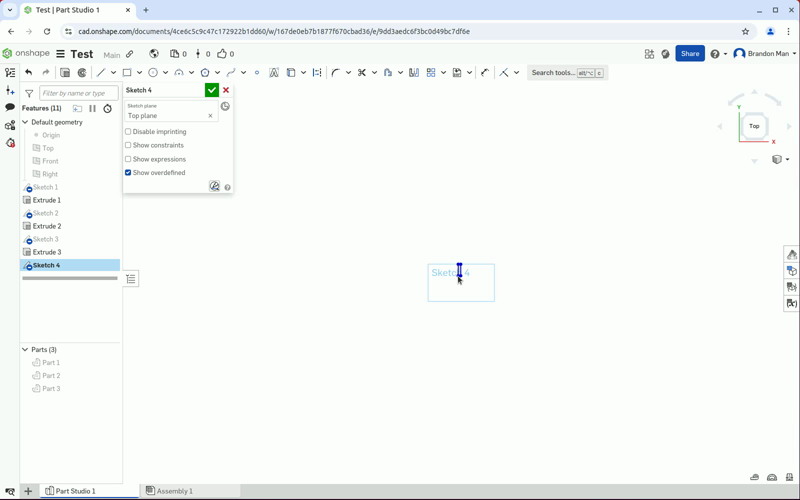
mouse_move(458, 271)
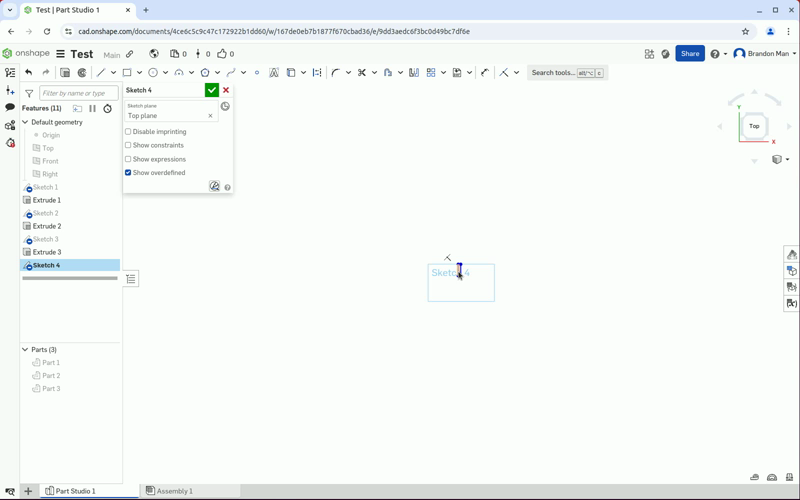
scroll(6)
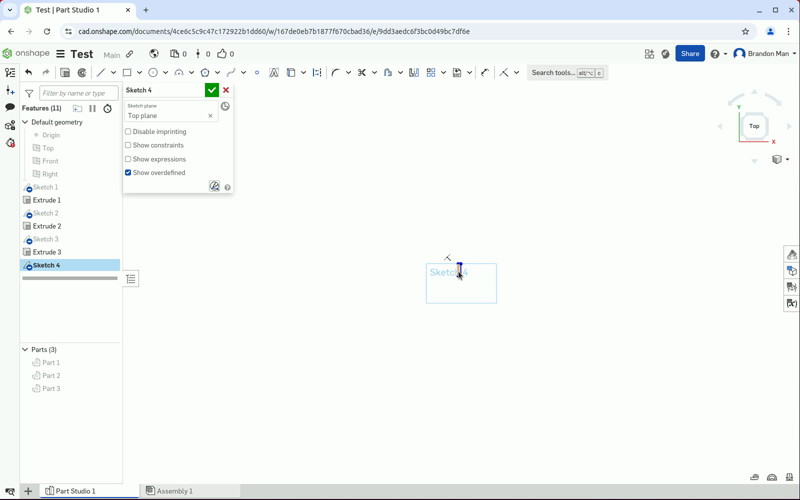
scroll(6)
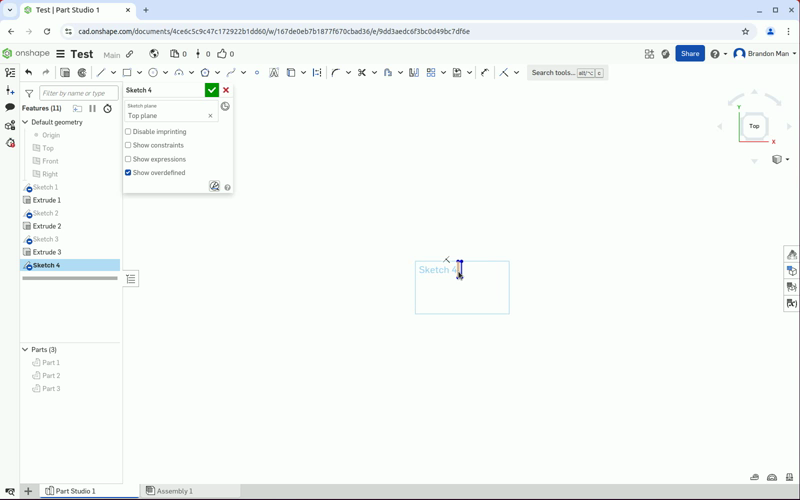
scroll(6)
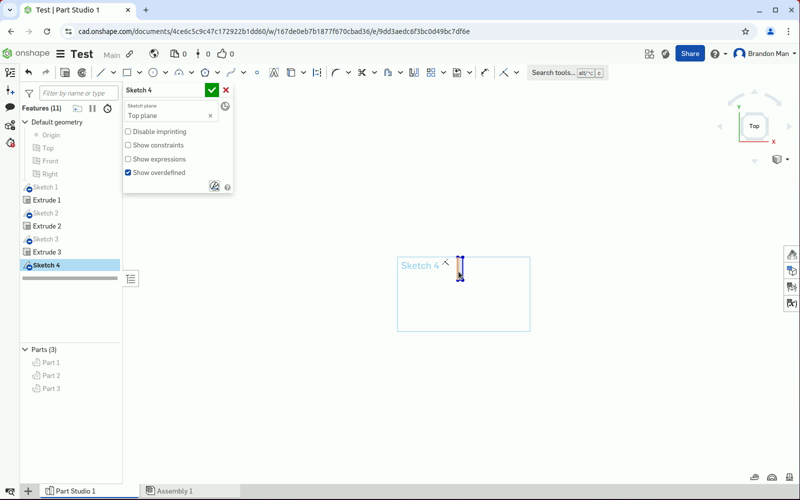
scroll(6)
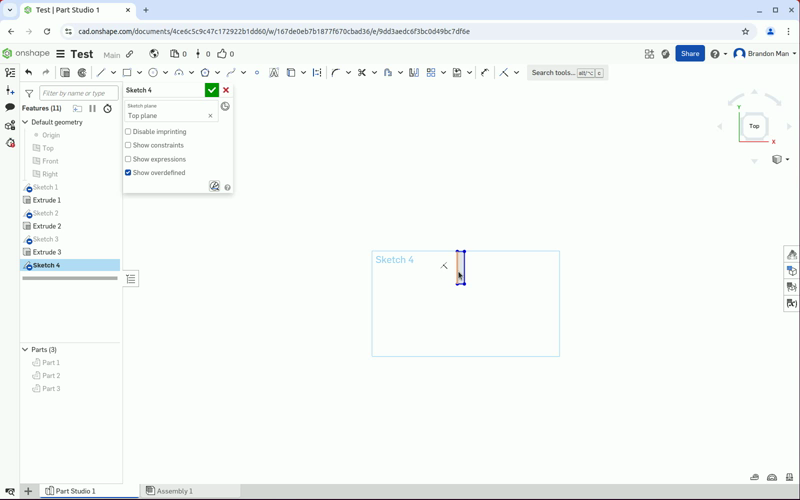
scroll(6)
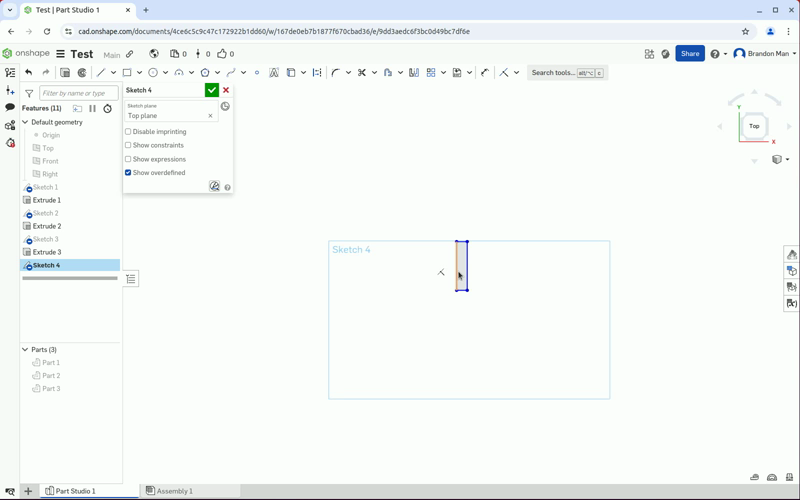
scroll(6)
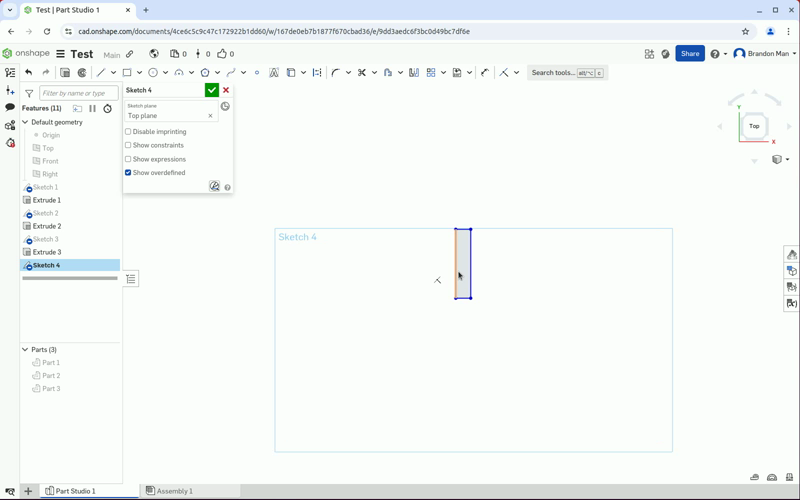
scroll(6)
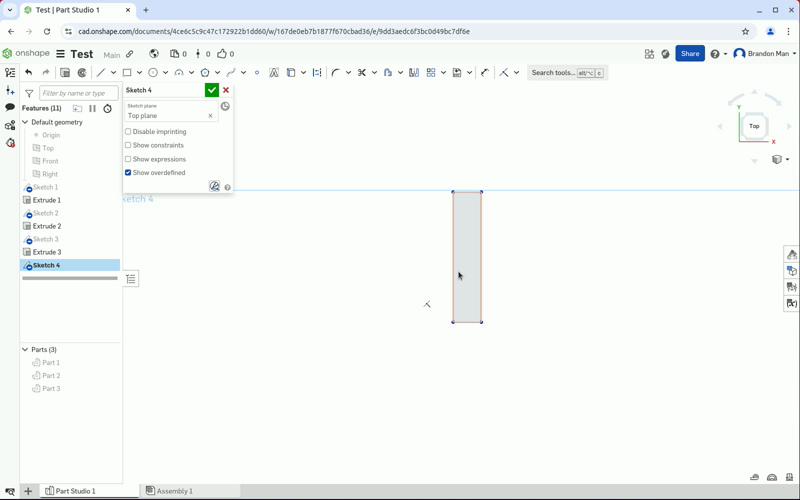
click(458, 271)
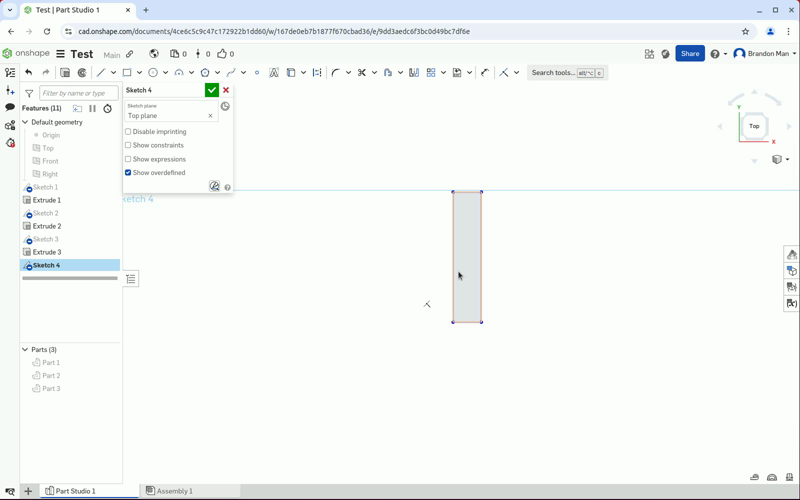
scroll(-6)
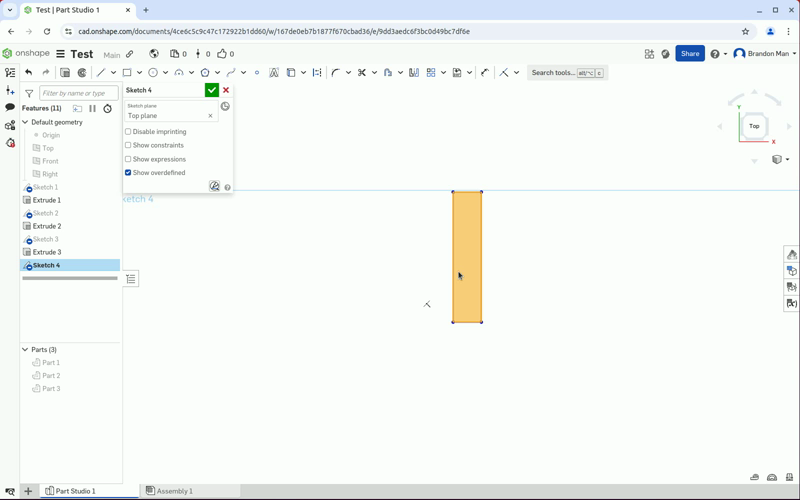
scroll(-6)
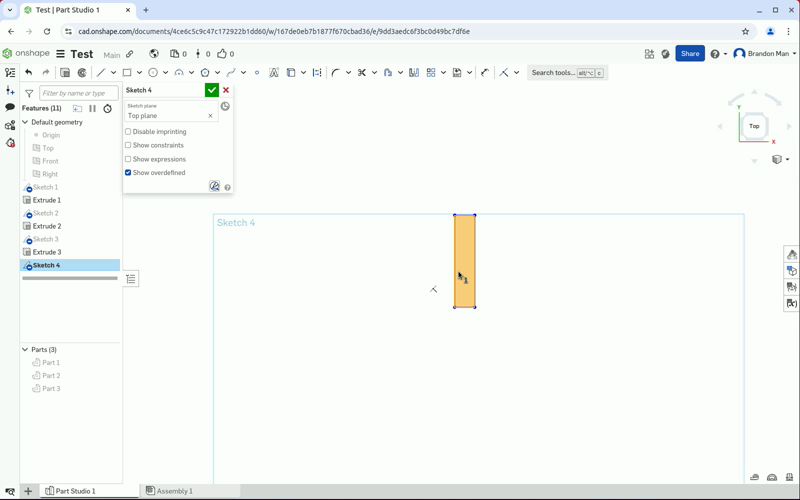
scroll(-6)
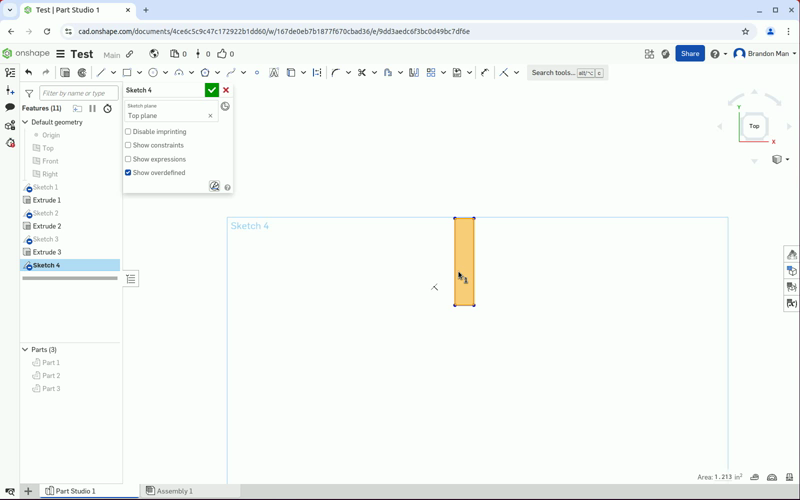
scroll(-6)
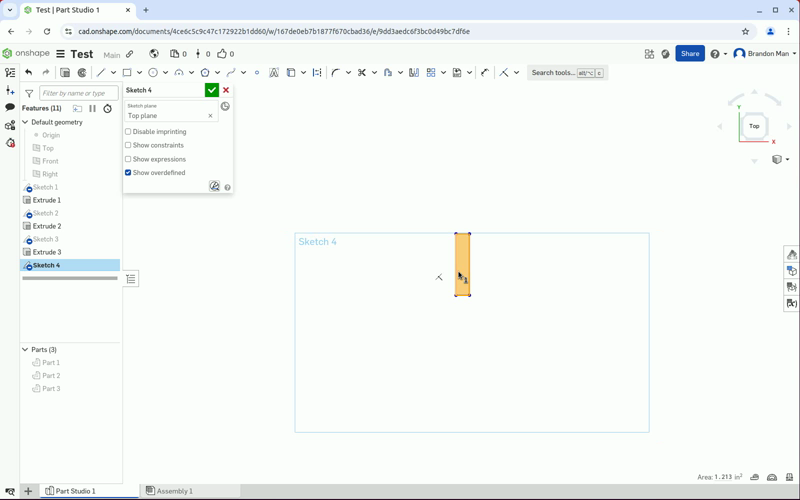
scroll(-6)
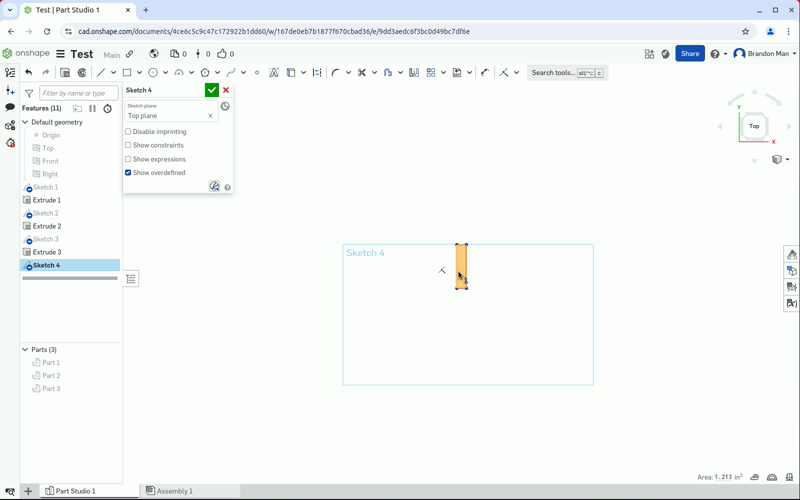
scroll(-6)
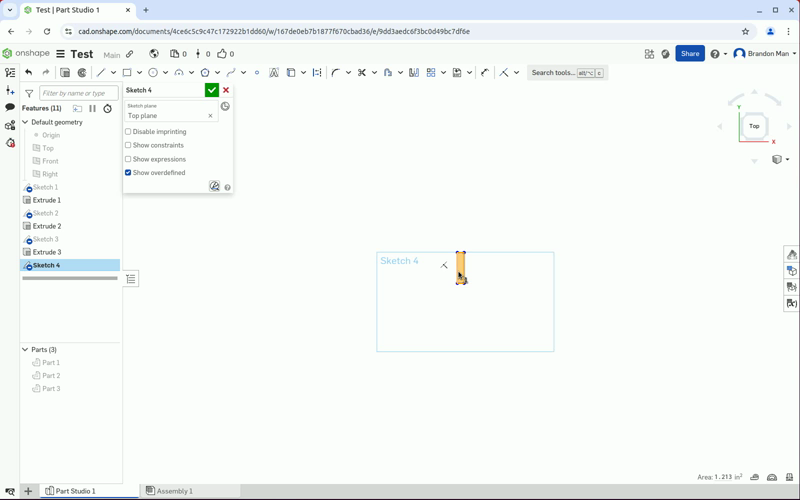
scroll(-6)
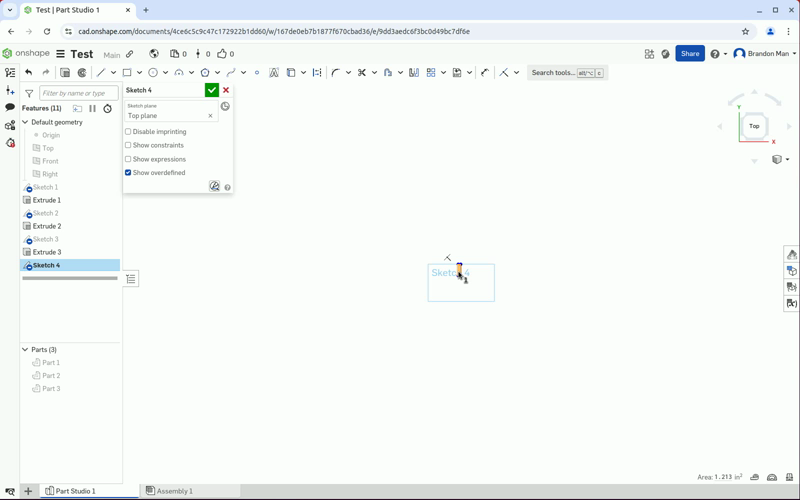
mouse_move(73, 352)
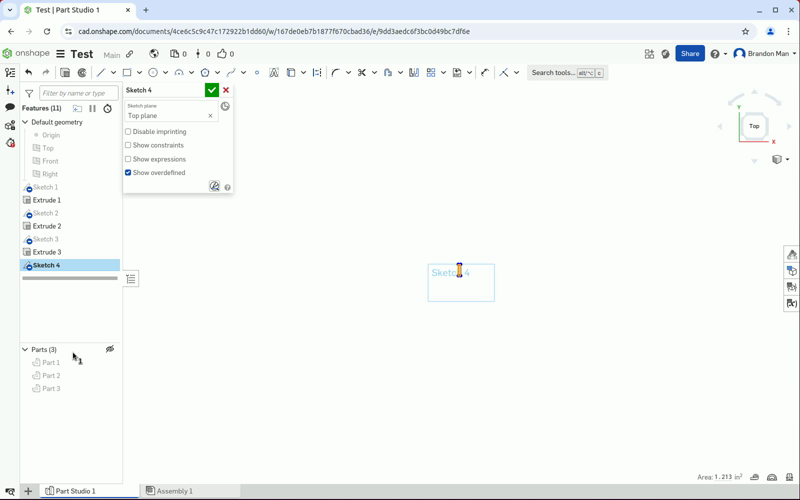
key(shift+y)
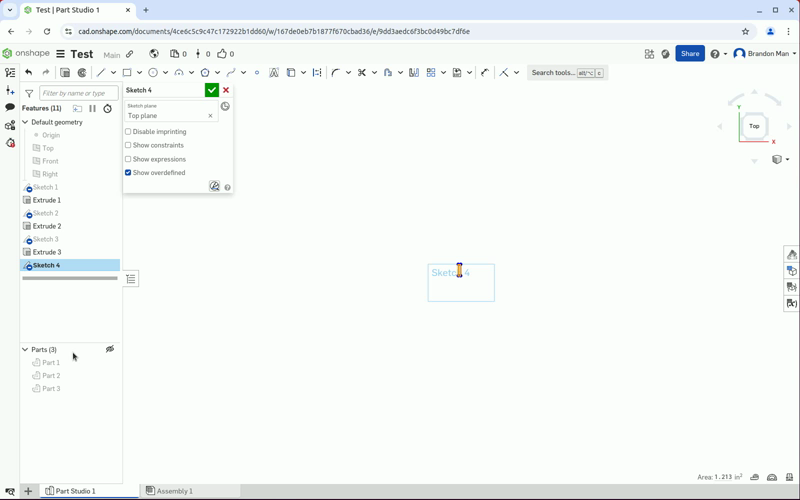
key(shift+e)
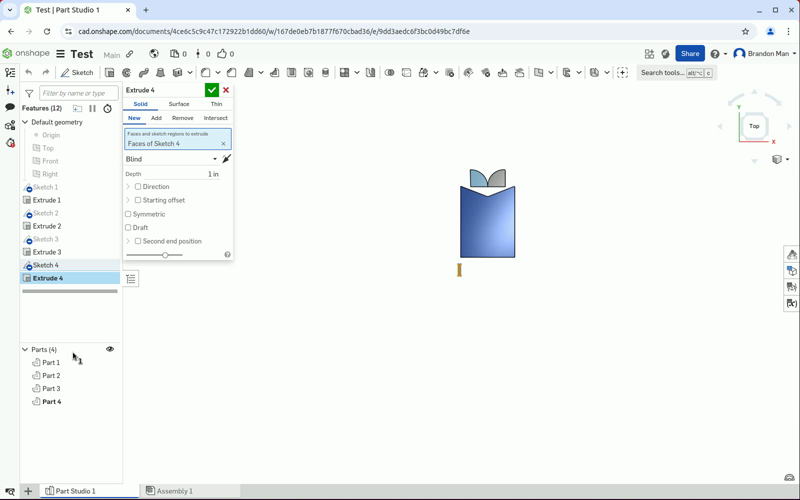
mouse_move(143, 106)
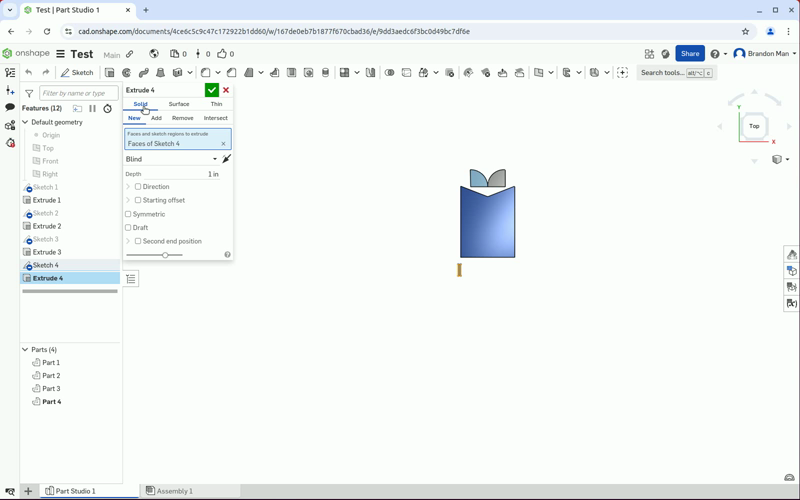
click(143, 106)
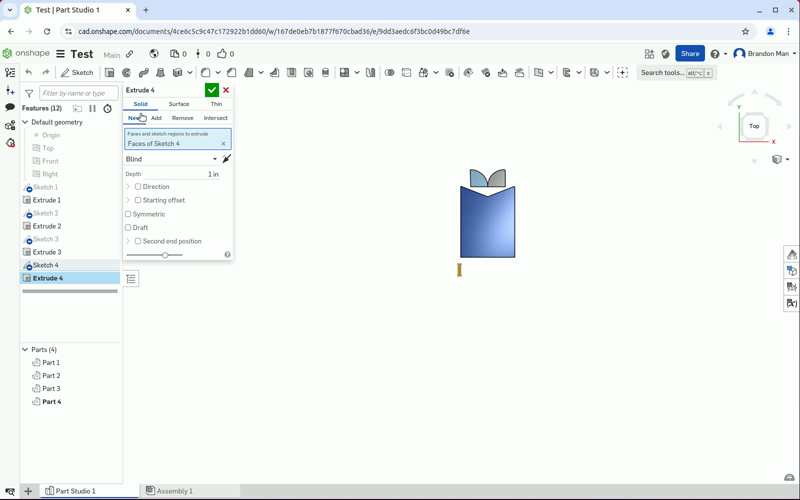
mouse_move(137, 120)
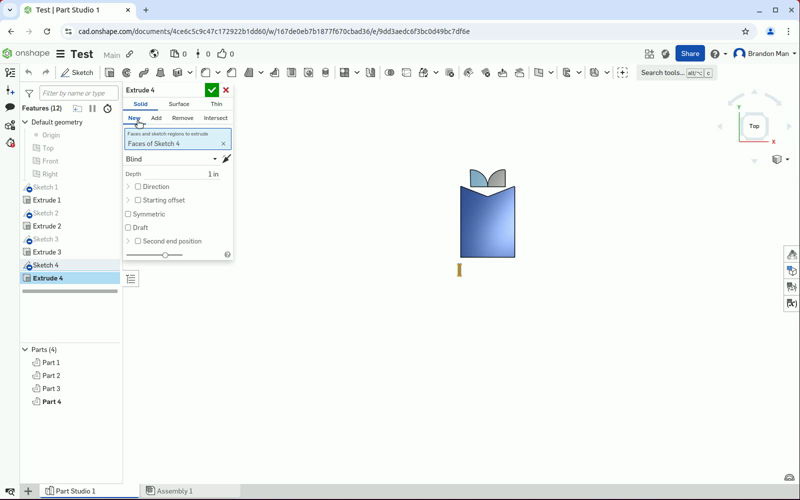
click(137, 120)
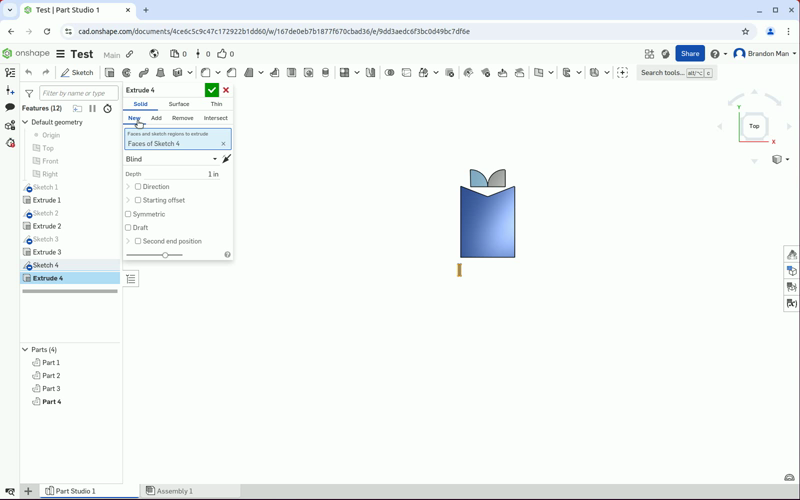
key(tab, 4)
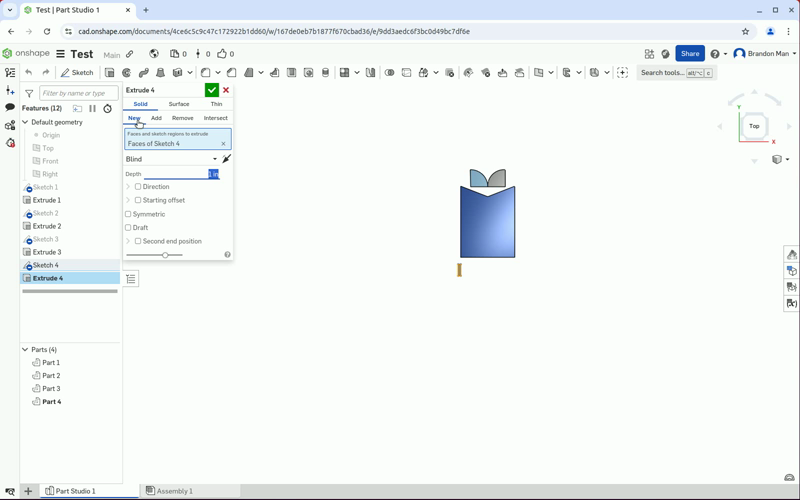
text(-0.241)
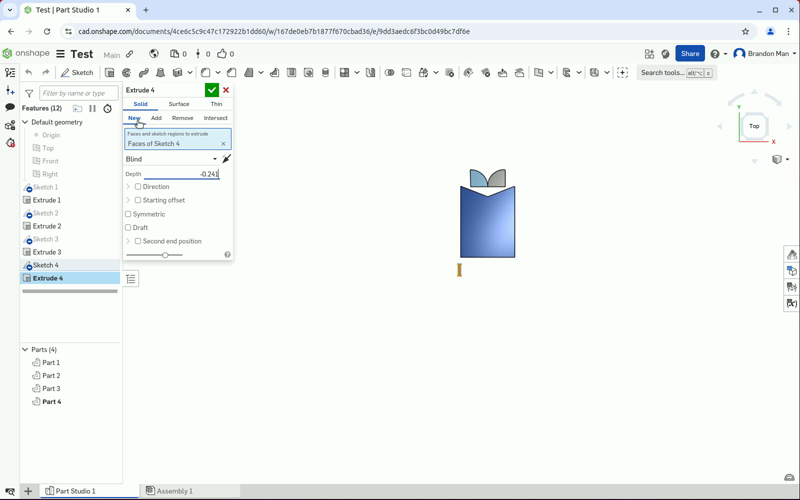
key(enter)
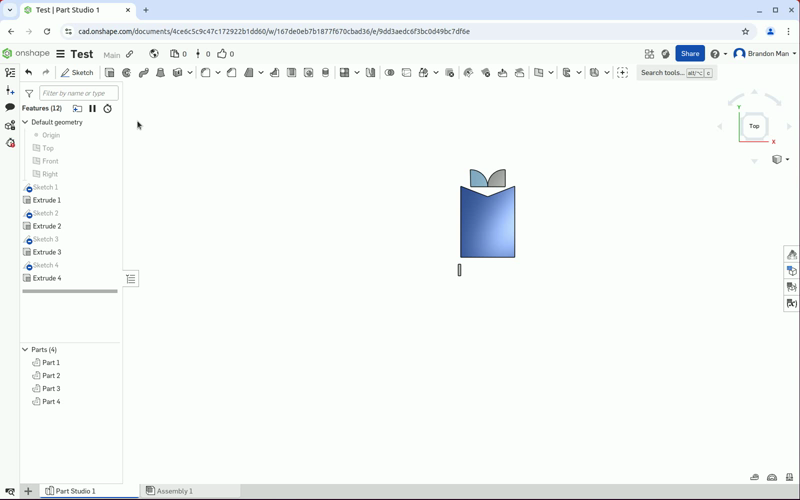
key(shift+h)
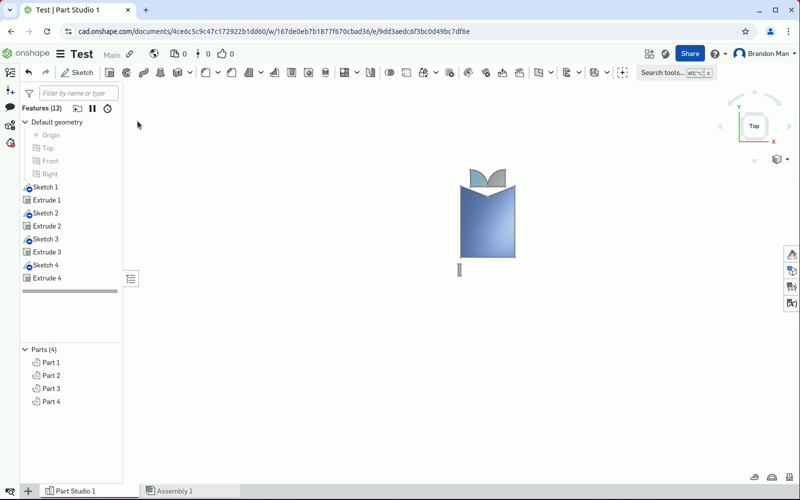
key(shift+h)
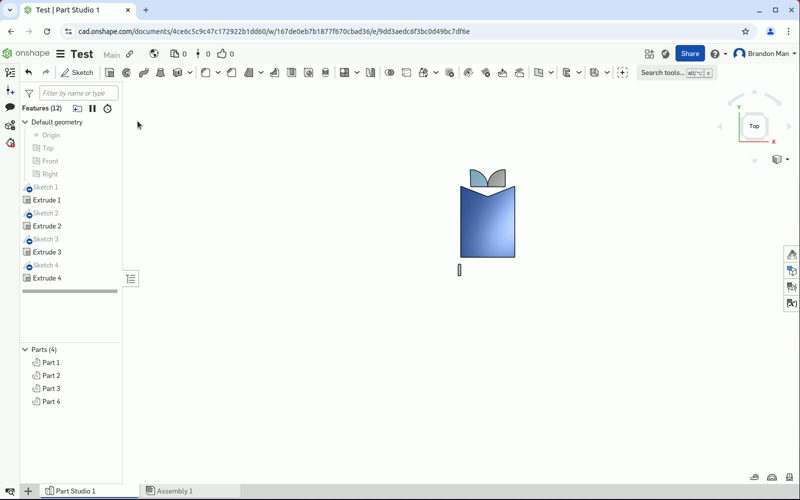
mouse_move(73, 189)
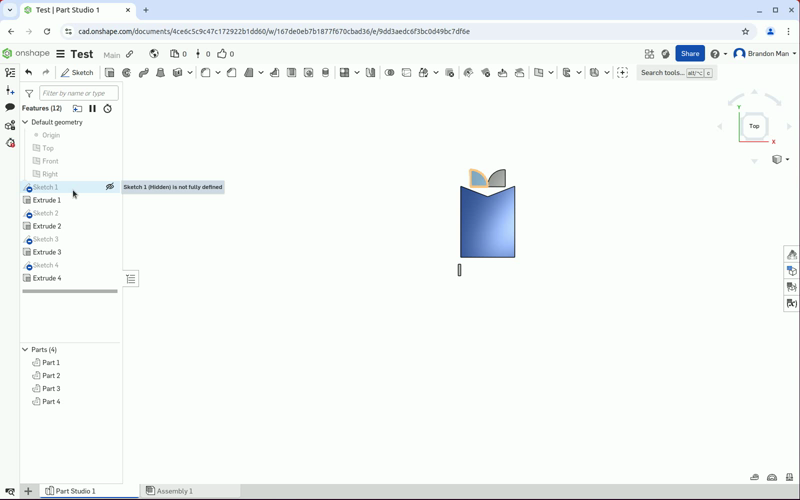
click(73, 189)
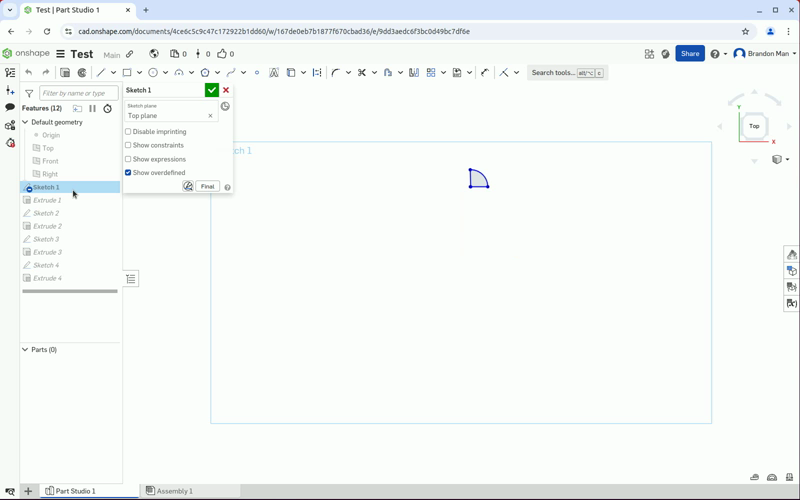
mouse_move(229, 92)
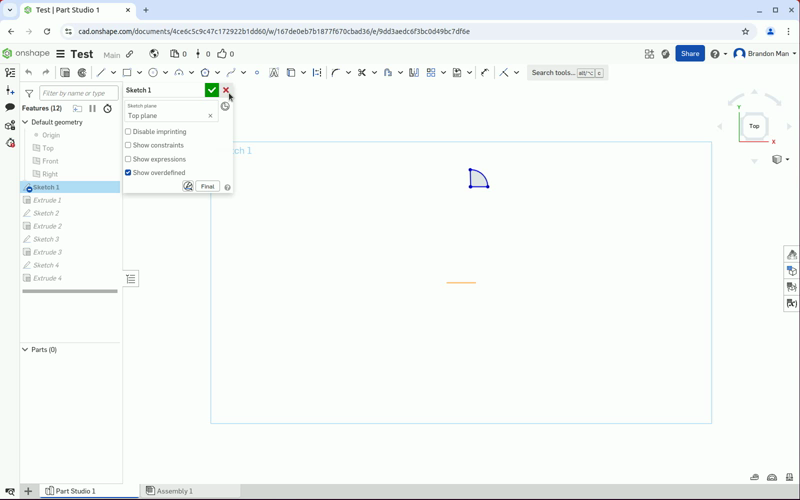
click(229, 92)
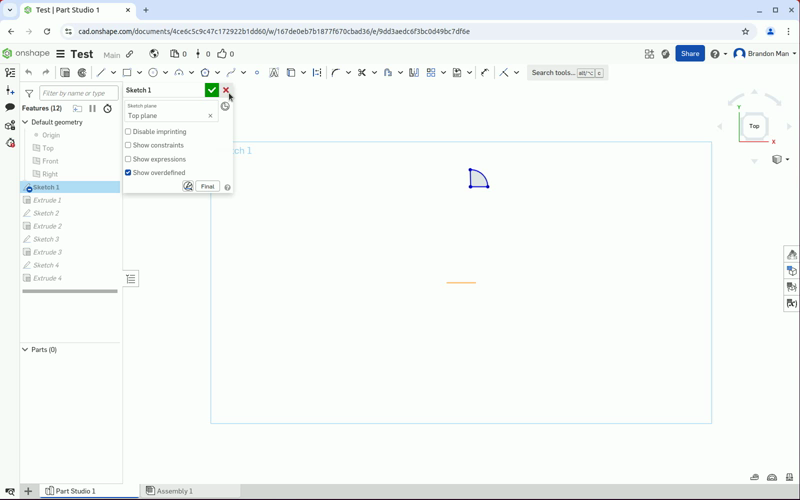
key(shift+s)
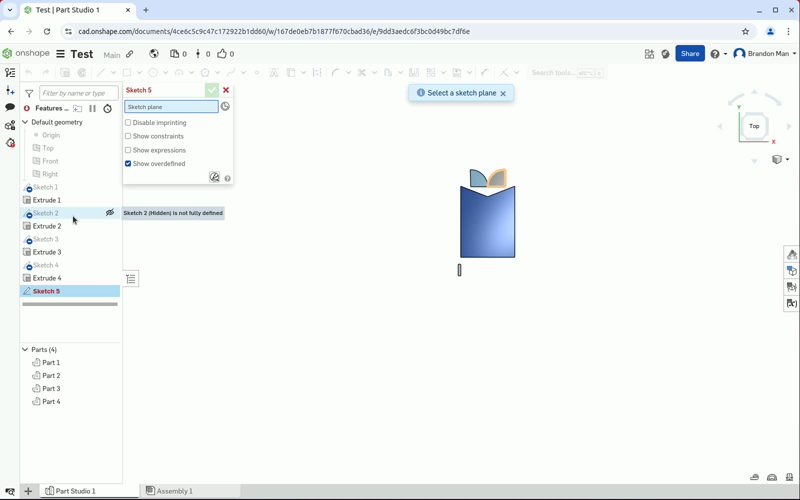
scroll(3)
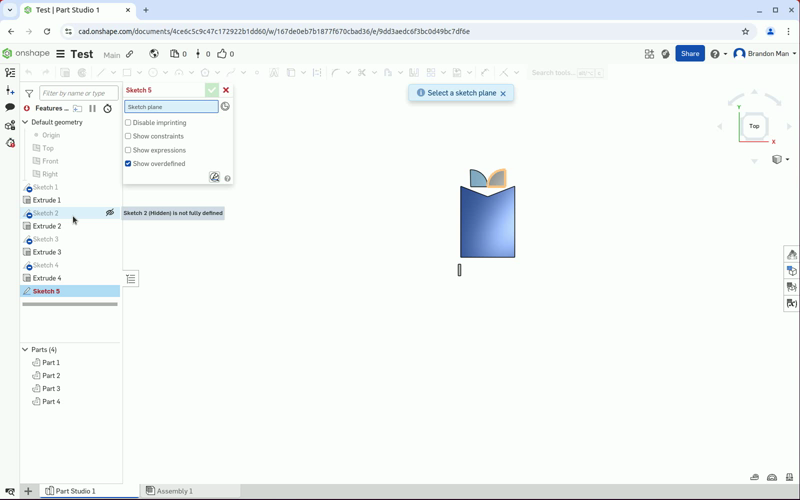
mouse_move(73, 150)
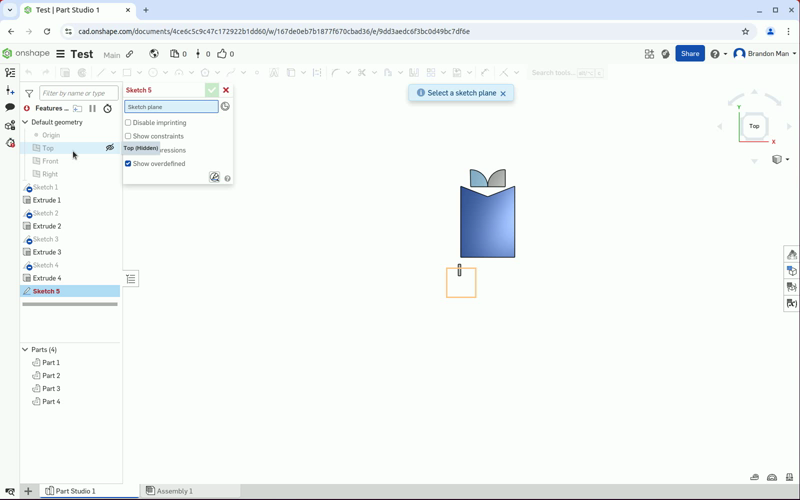
click(73, 150)
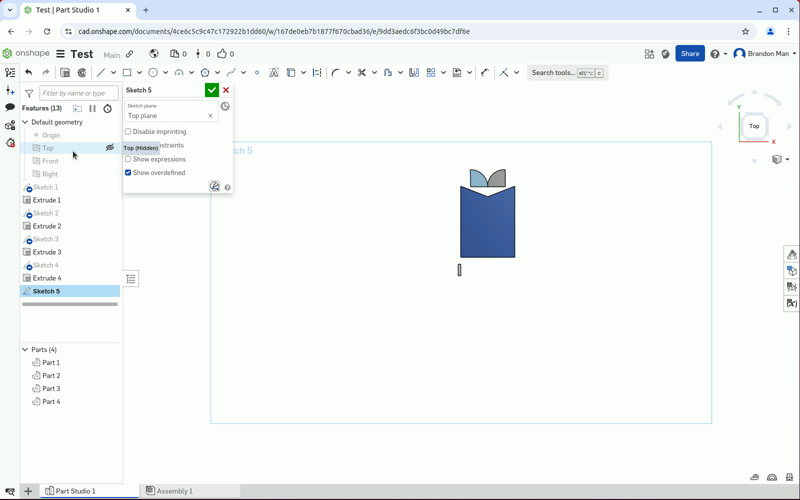
mouse_move(73, 352)
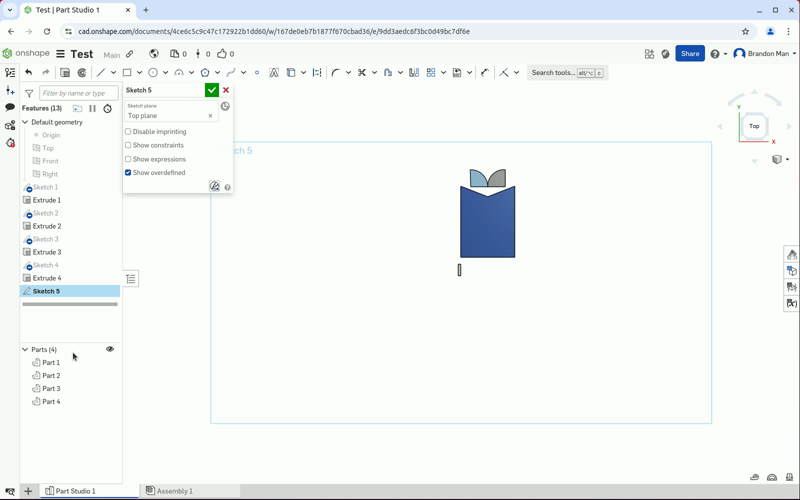
key(y)
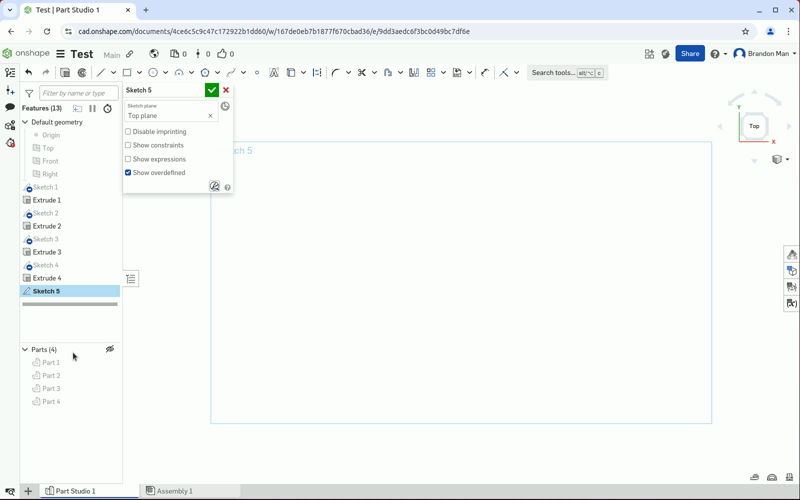
key(a)
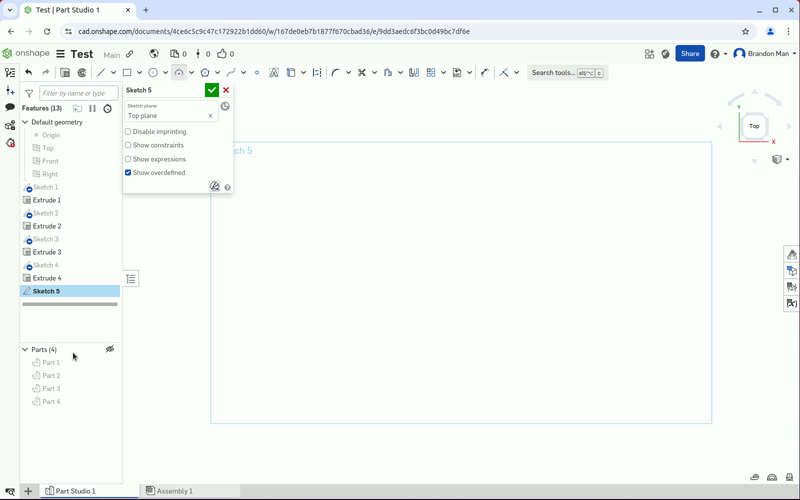
key_down(shift)
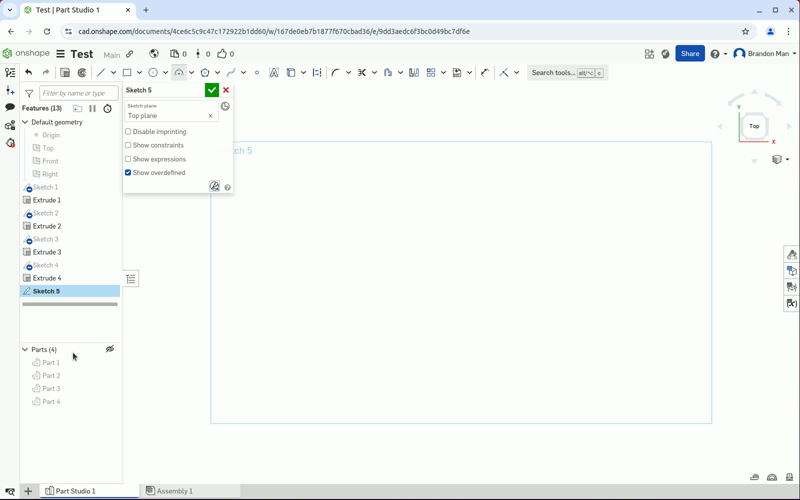
mouse_move(464, 299)
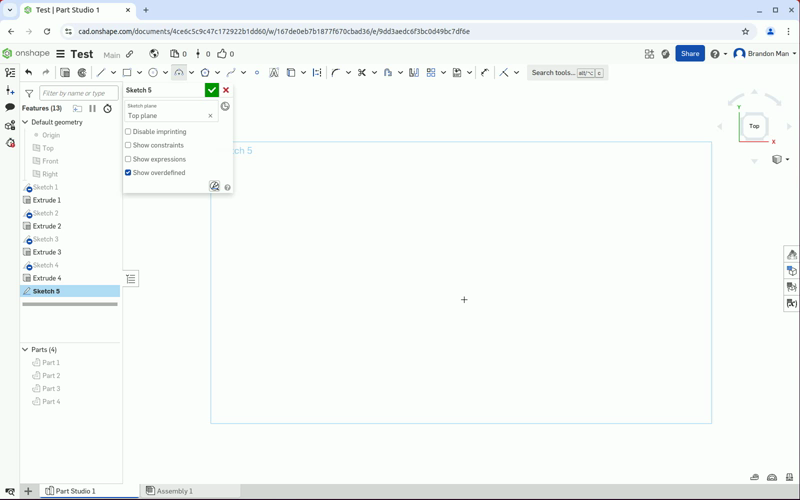
click(464, 299)
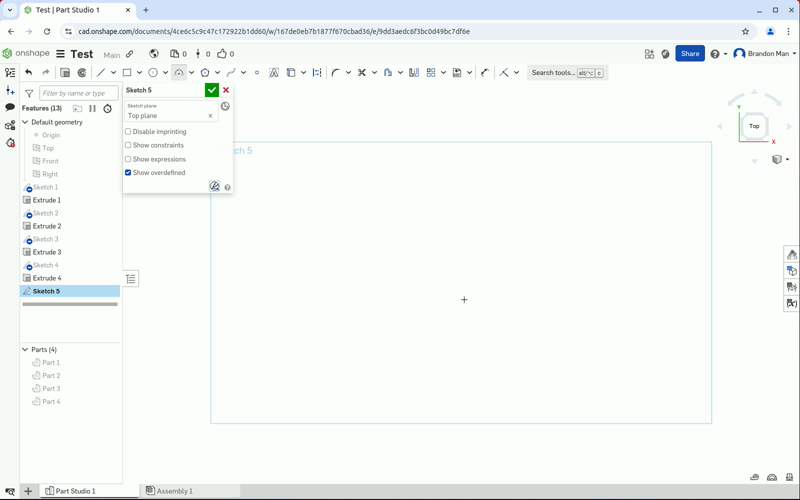
key_up(shift)
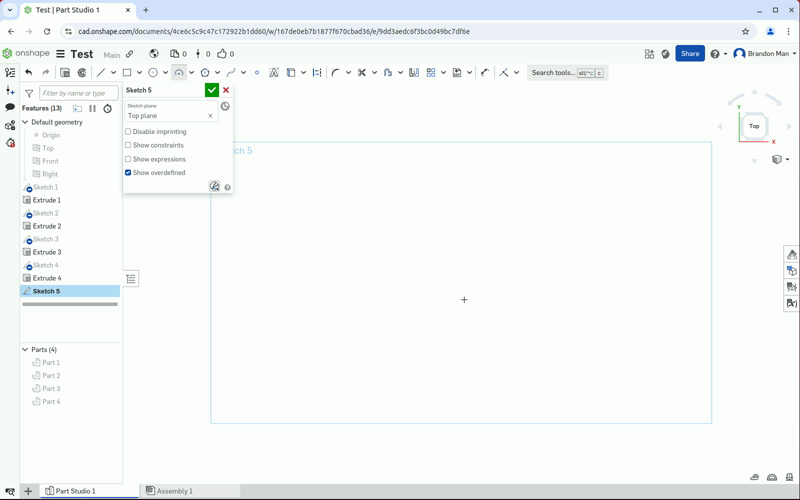
key_down(shift)
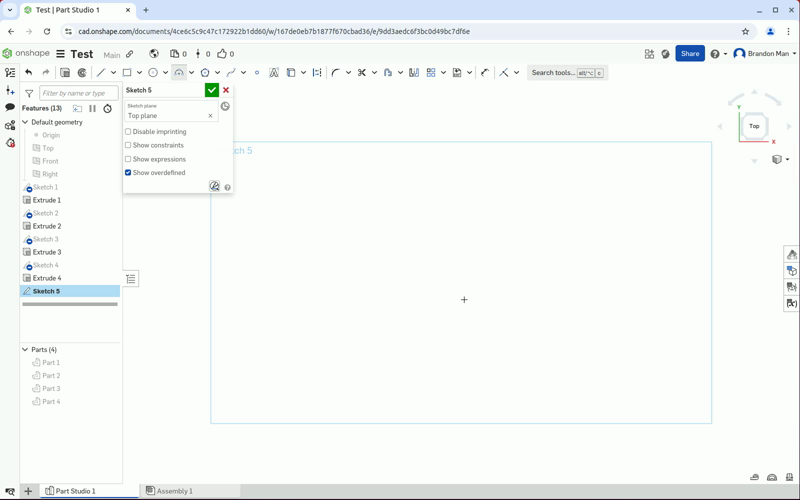
mouse_move(481, 282)
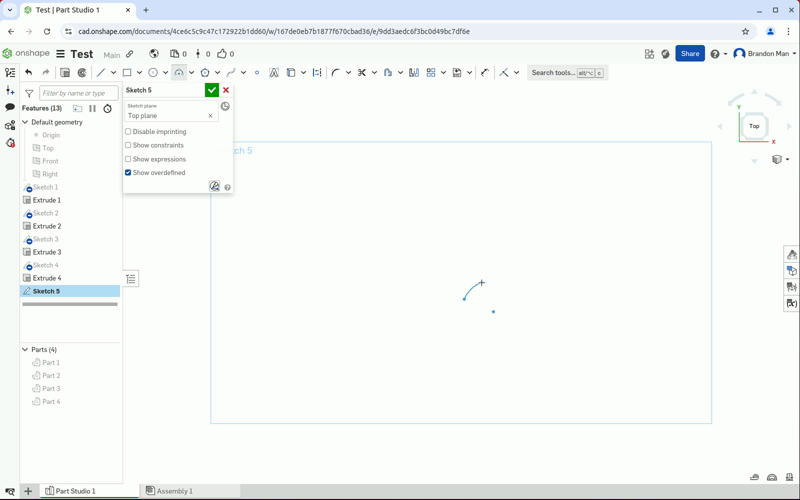
click(481, 282)
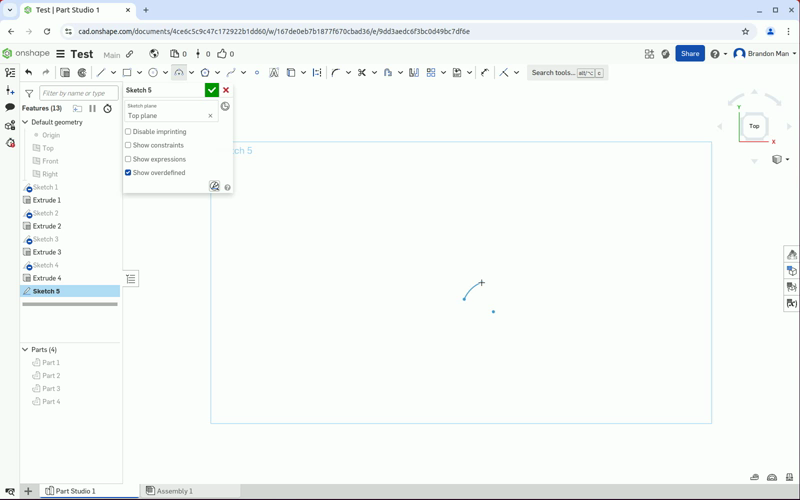
mouse_move(476, 294)
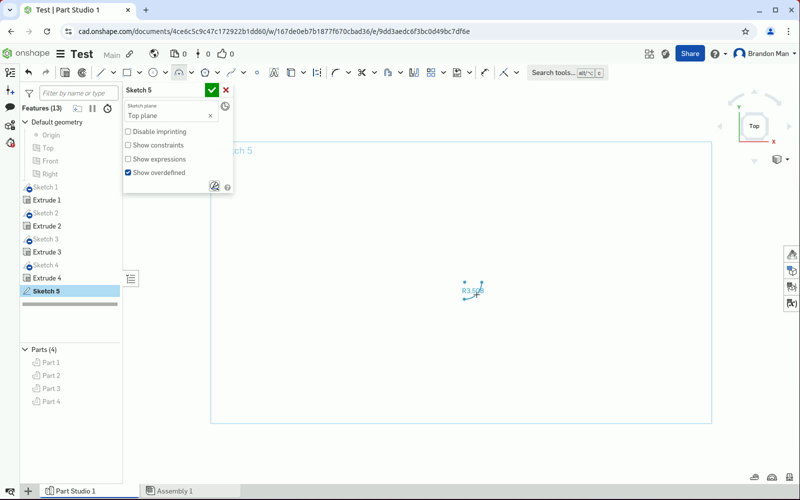
click(476, 294)
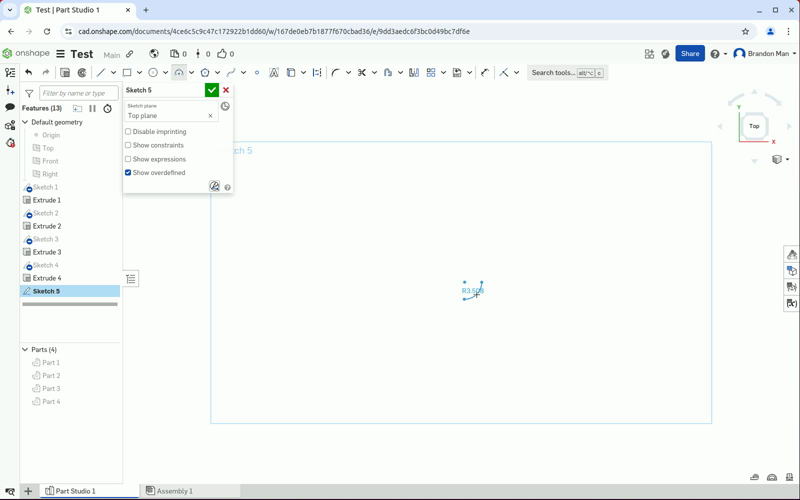
key_up(shift)
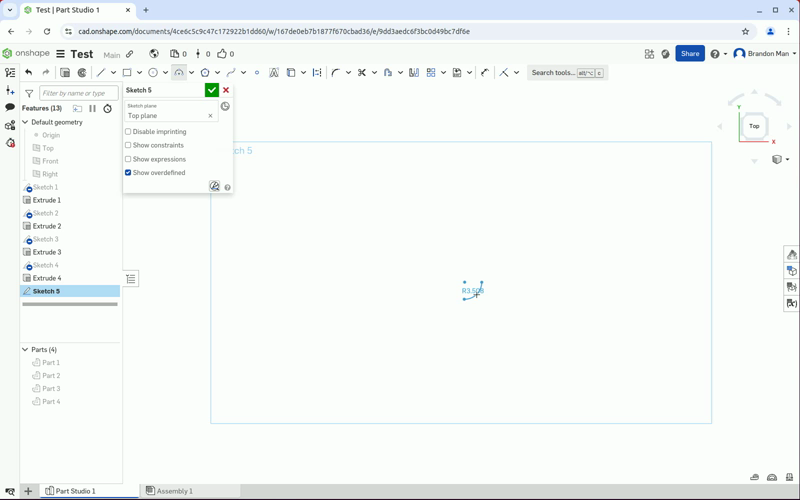
key(esc)
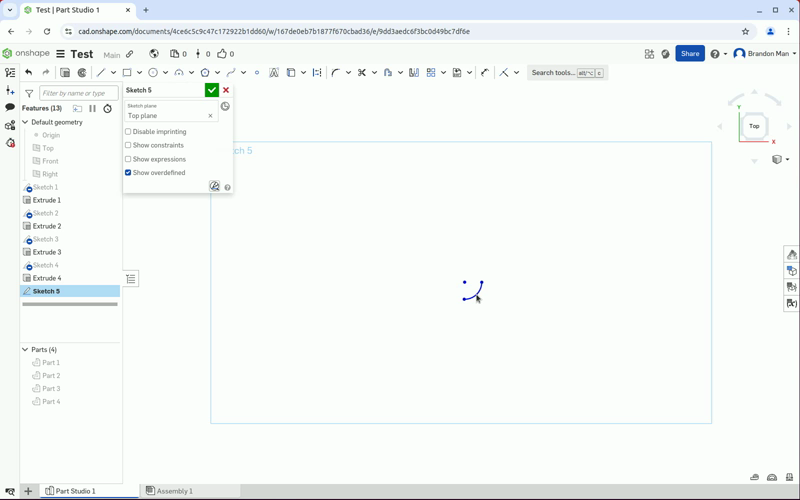
key(l)
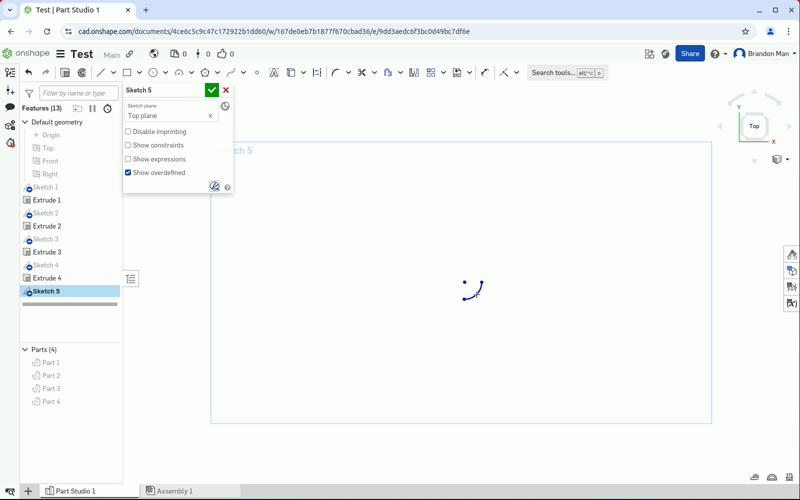
mouse_move(481, 282)
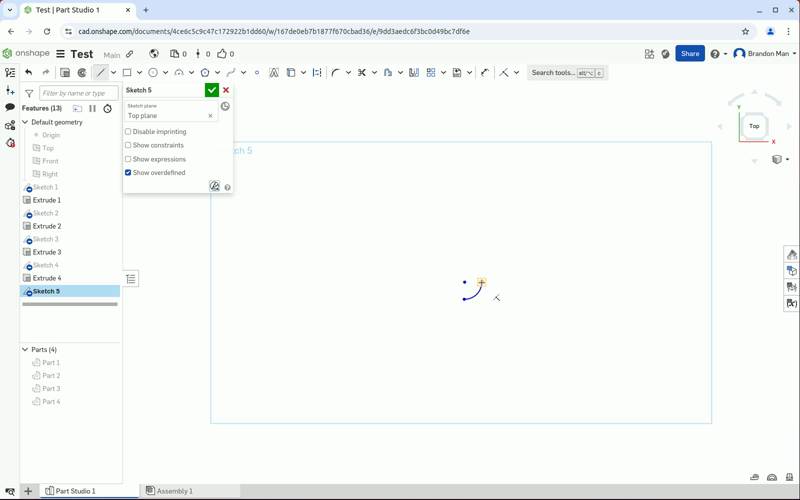
click(481, 282)
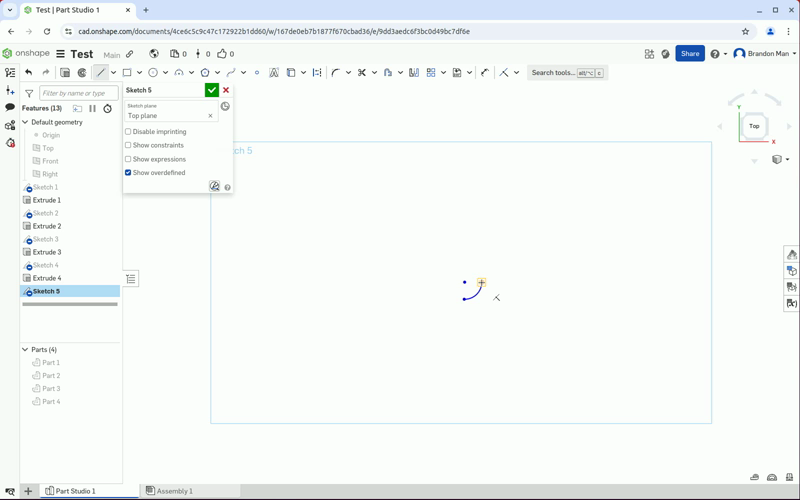
key_down(shift)
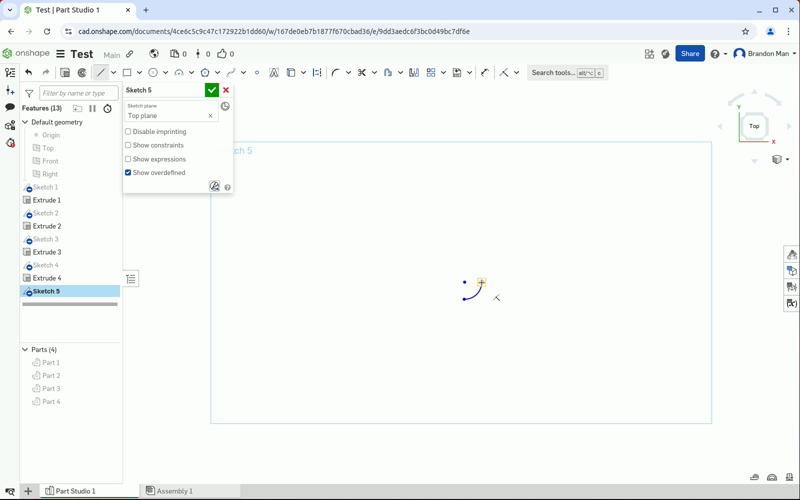
mouse_move(511, 282)
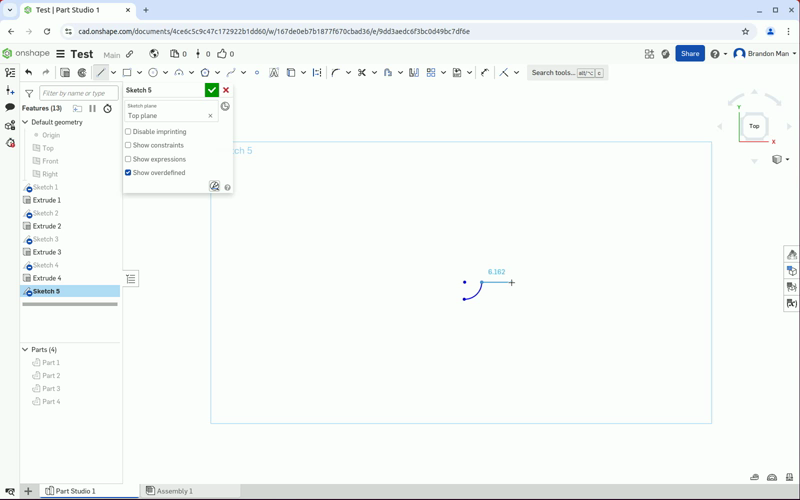
mouse_move(464, 282)
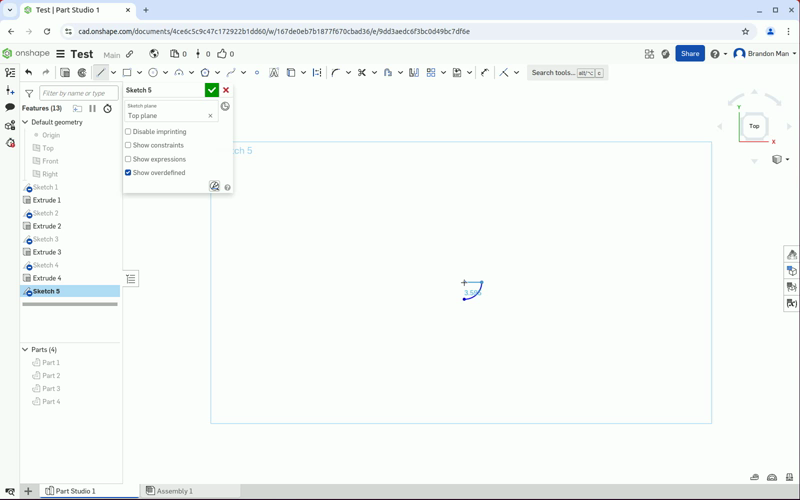
click(464, 282)
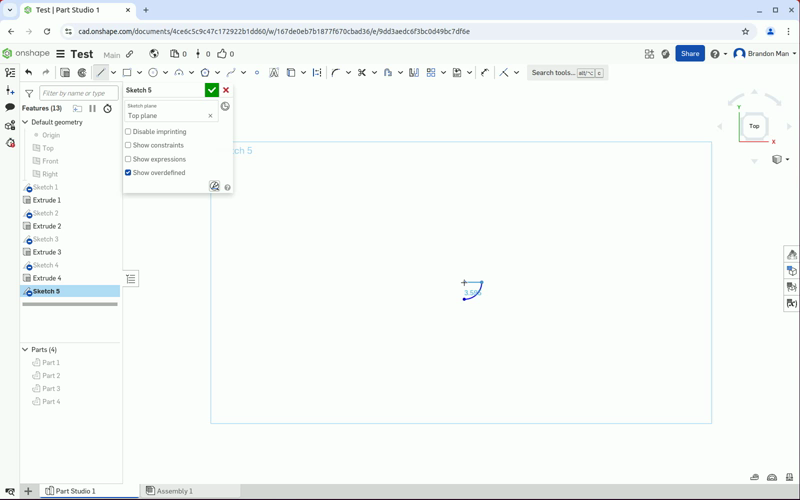
key_up(shift)
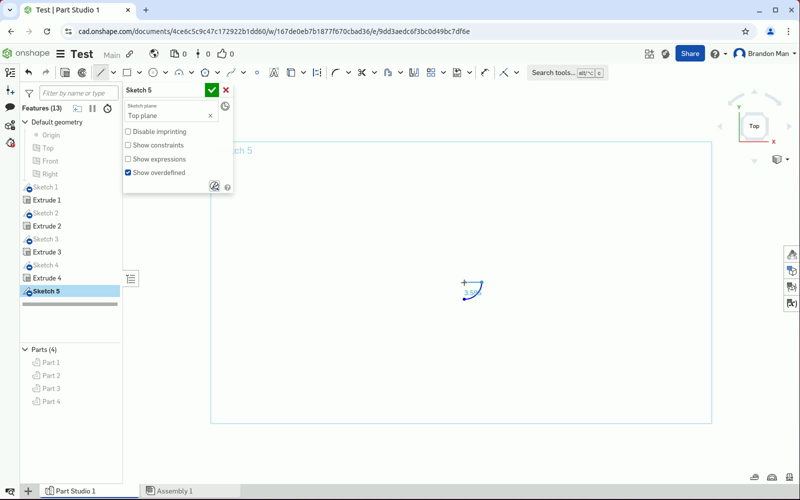
mouse_move(494, 282)
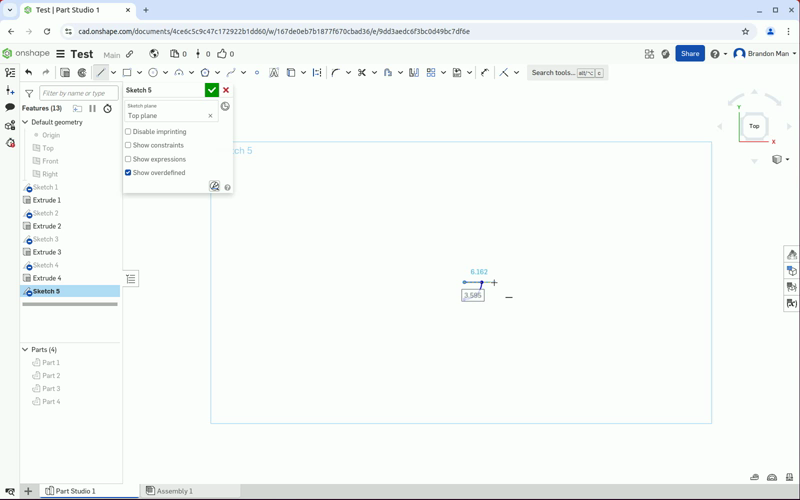
key_down(shift)
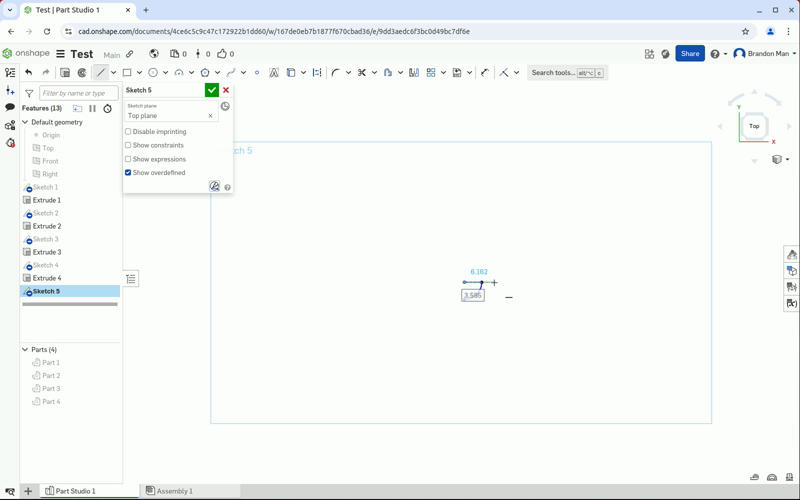
mouse_move(464, 299)
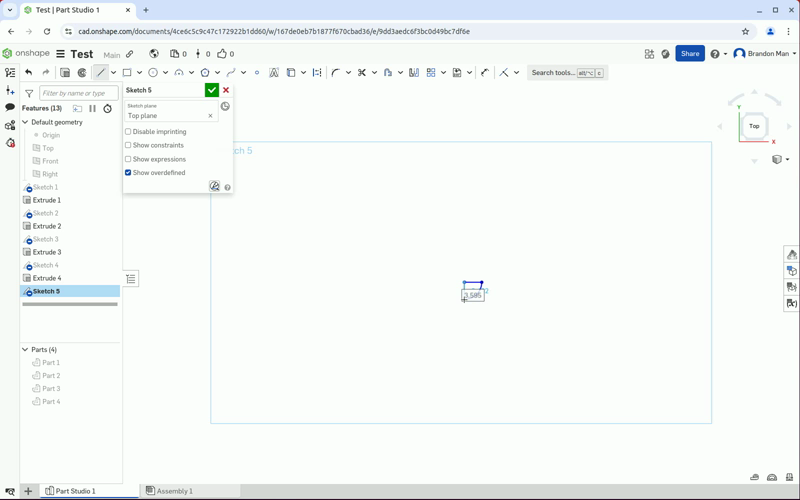
key_up(shift)
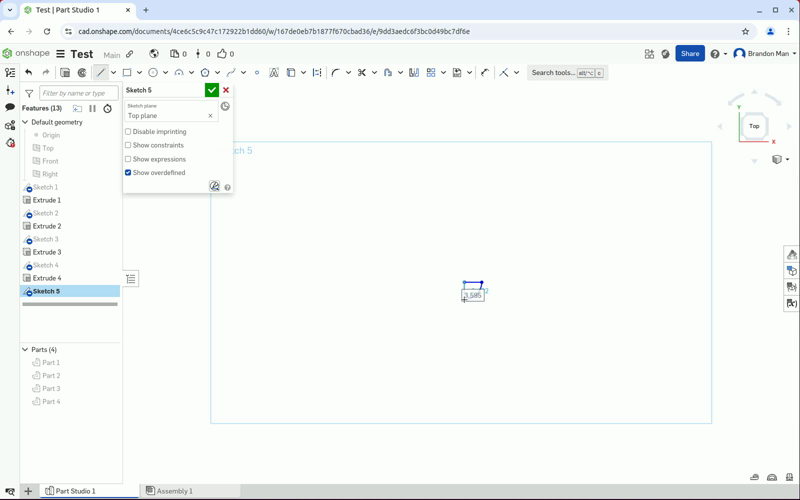
click(464, 299)
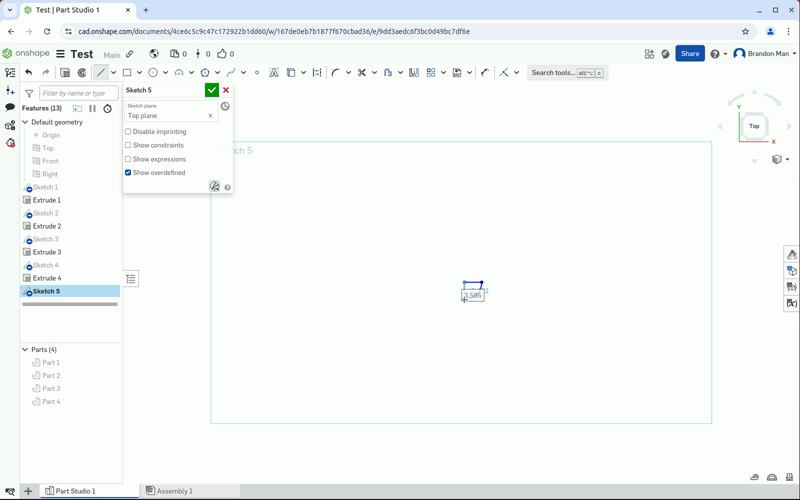
key(esc)
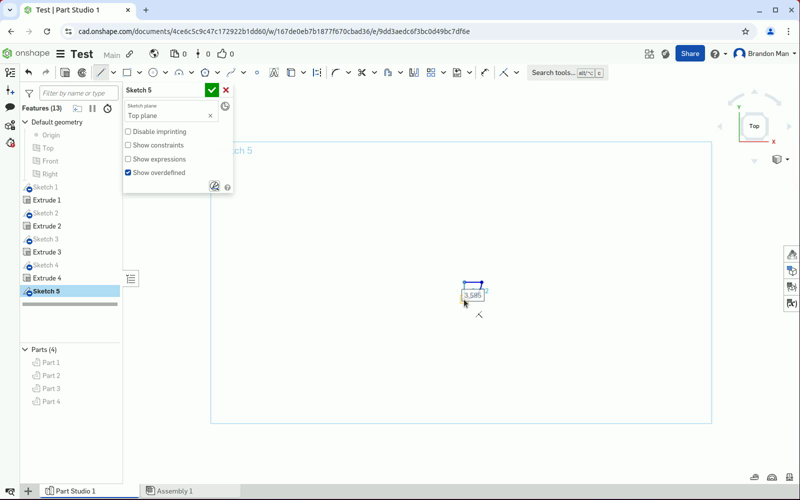
mouse_move(468, 298)
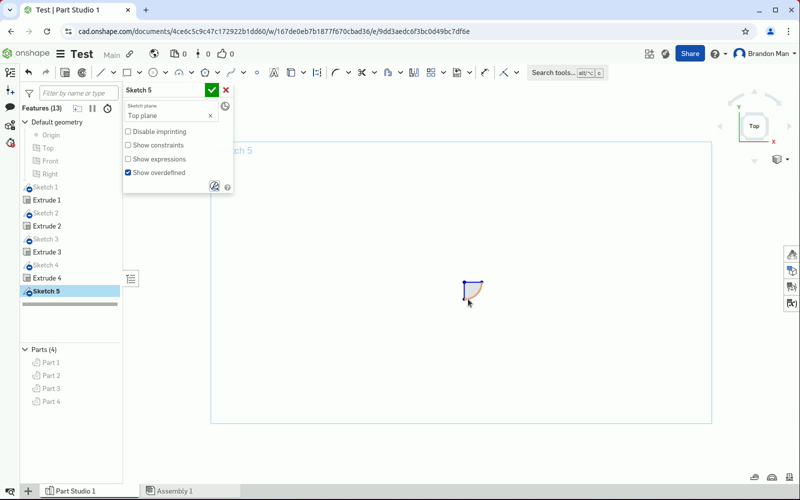
scroll(6)
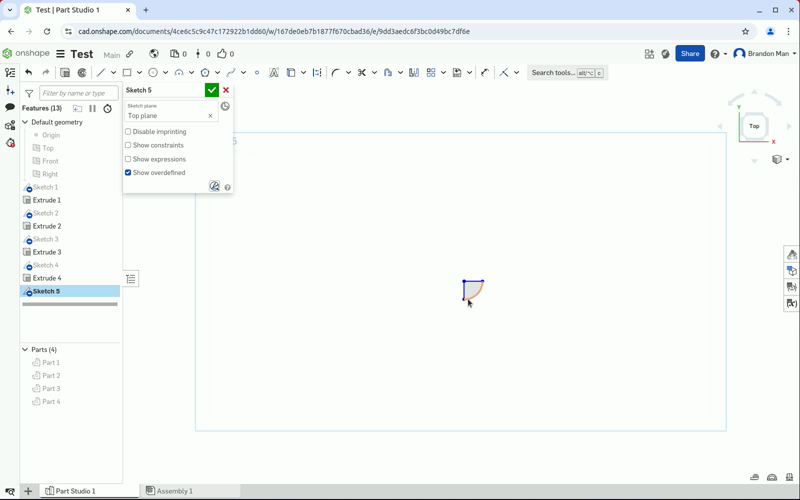
scroll(6)
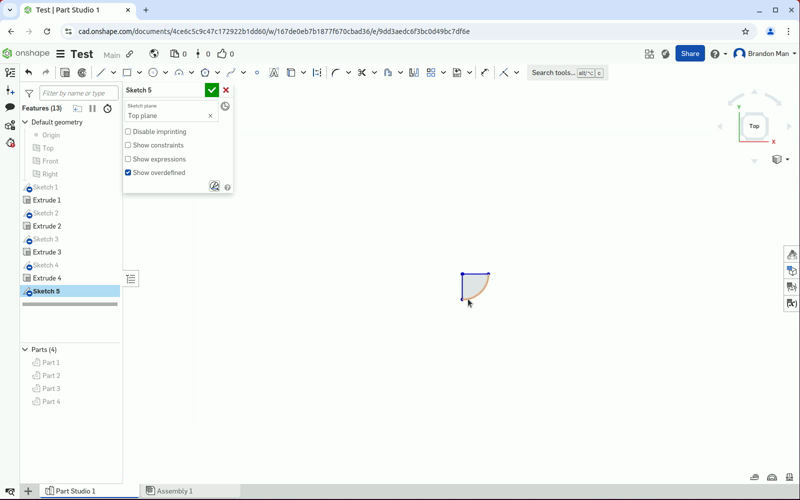
scroll(6)
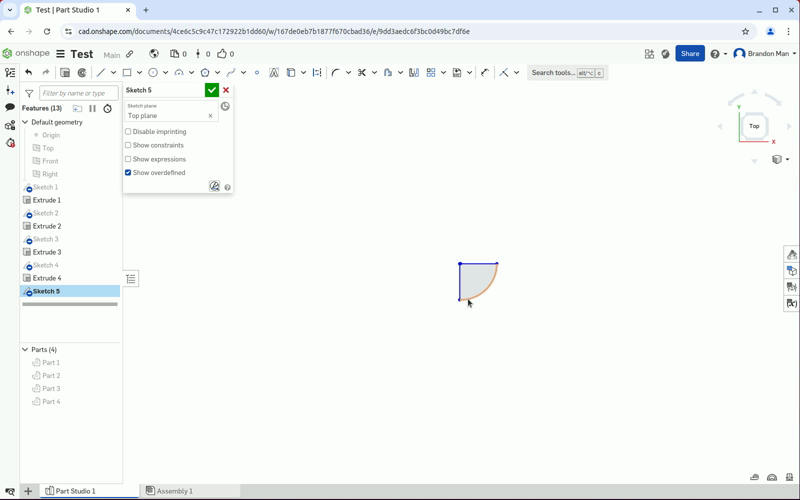
scroll(6)
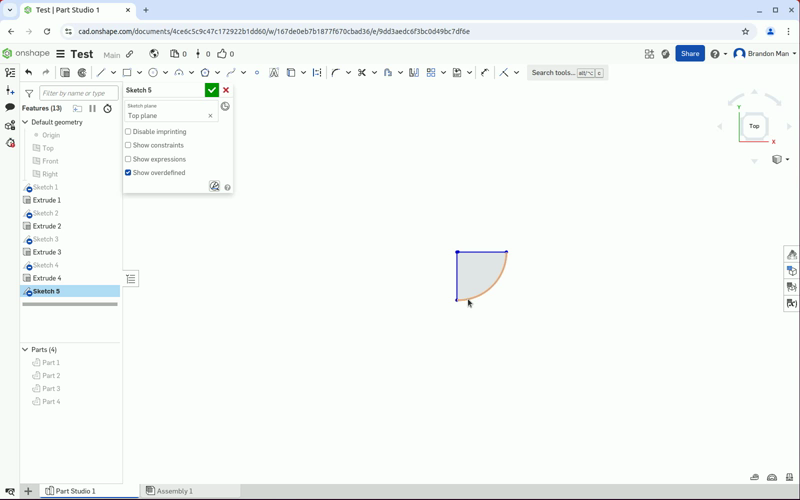
scroll(6)
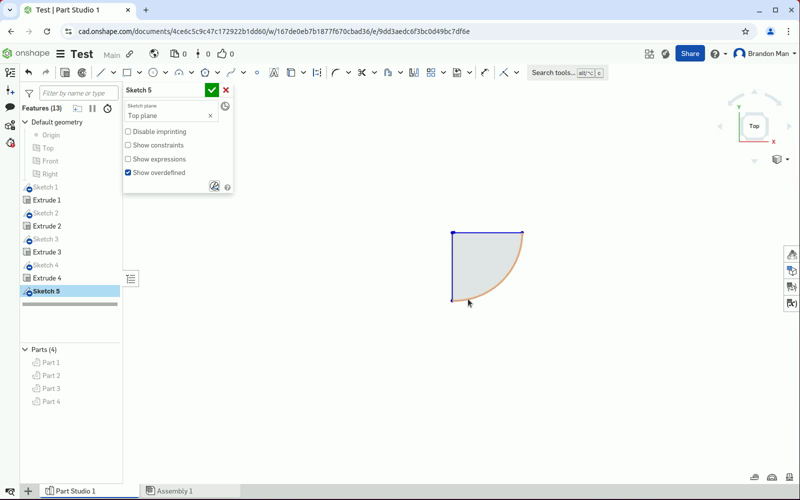
scroll(6)
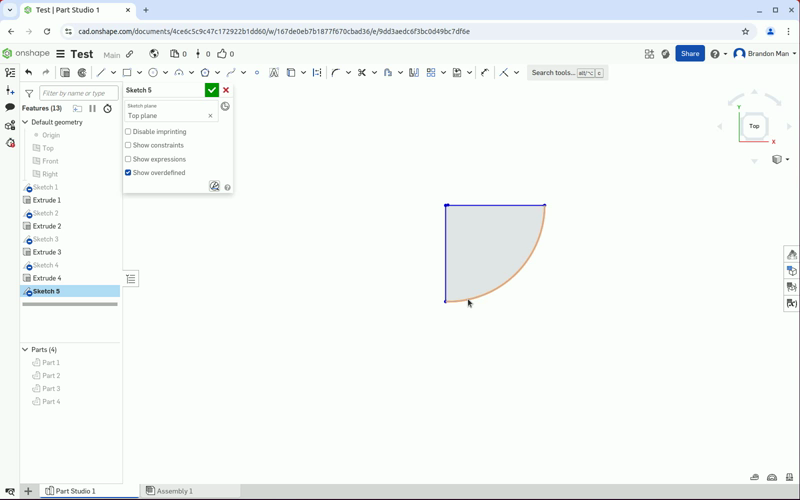
scroll(6)
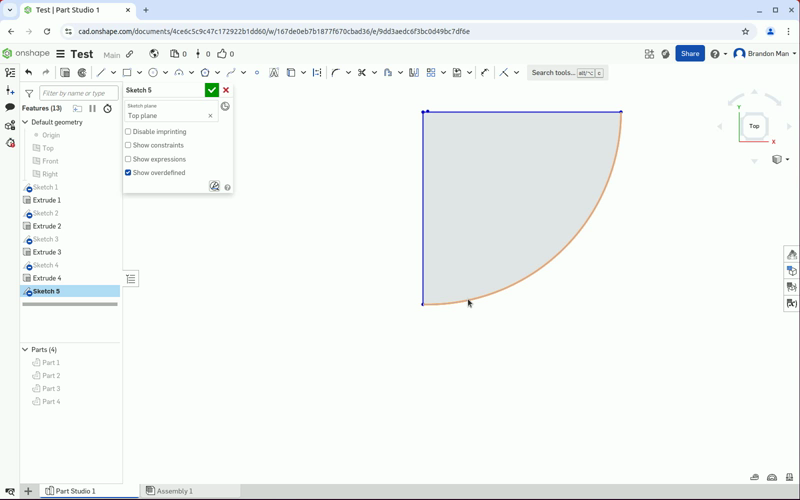
click(468, 298)
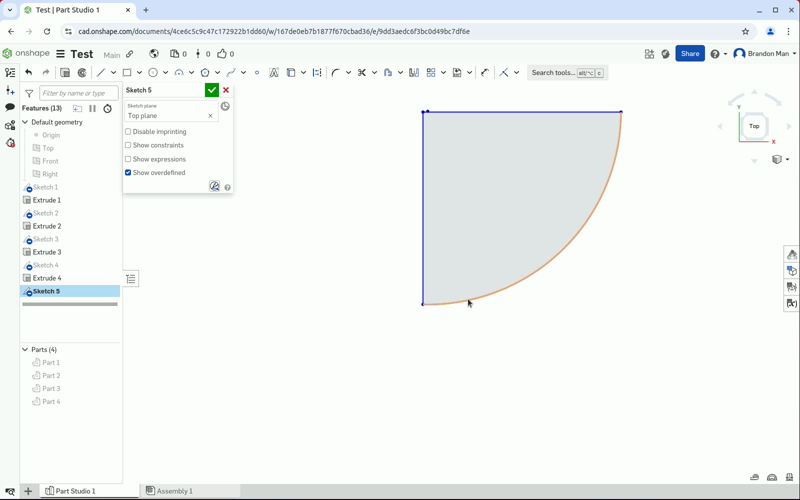
scroll(-6)
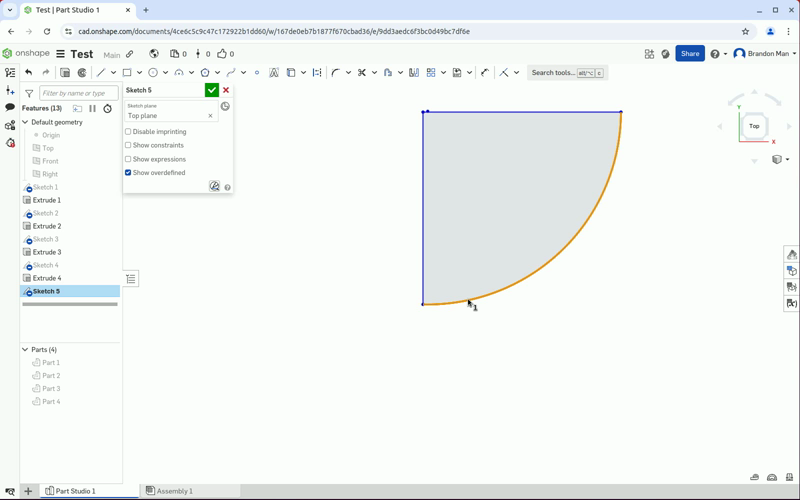
scroll(-6)
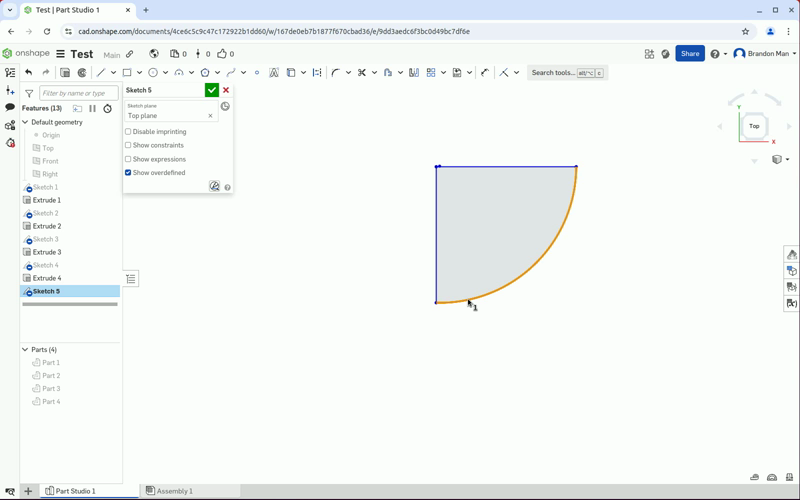
scroll(-6)
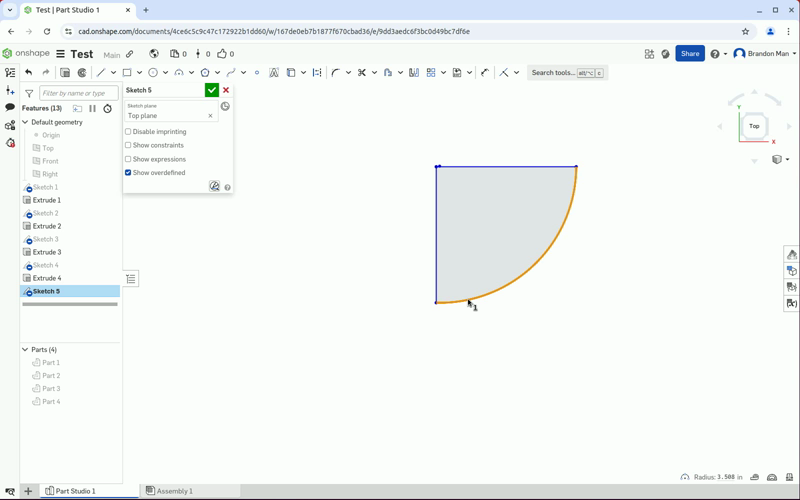
scroll(-6)
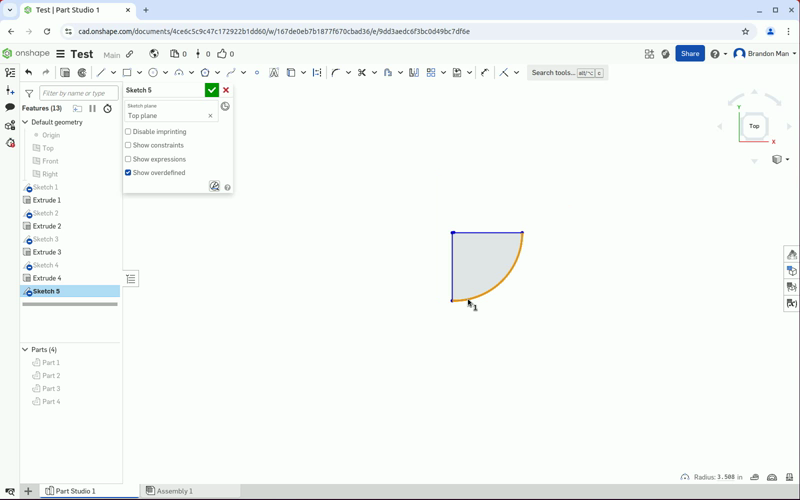
scroll(-6)
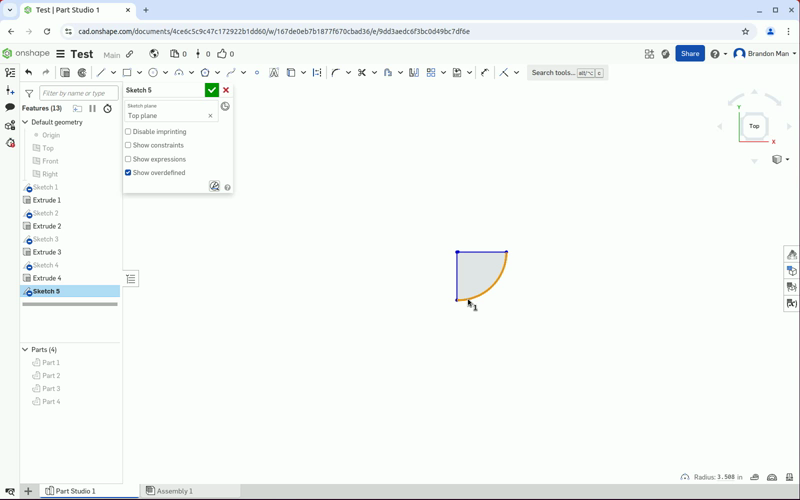
scroll(-6)
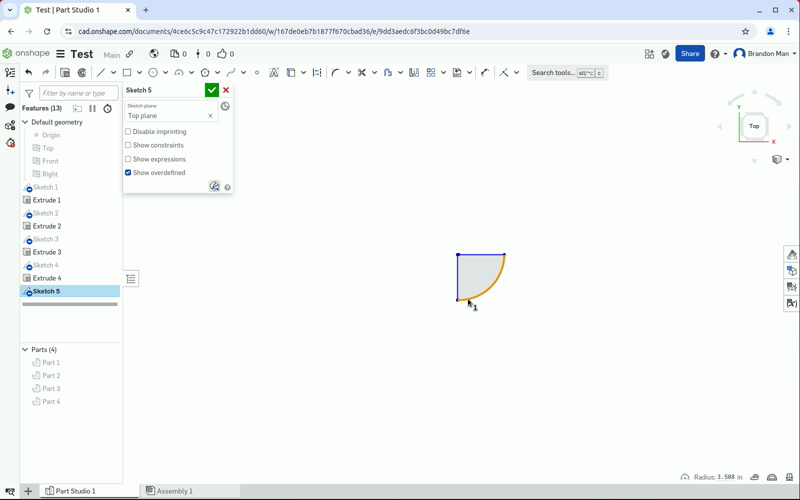
scroll(-6)
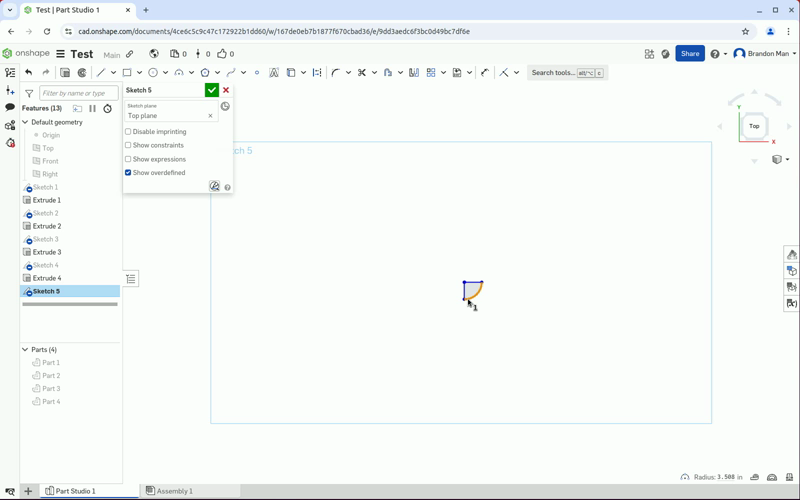
mouse_move(73, 352)
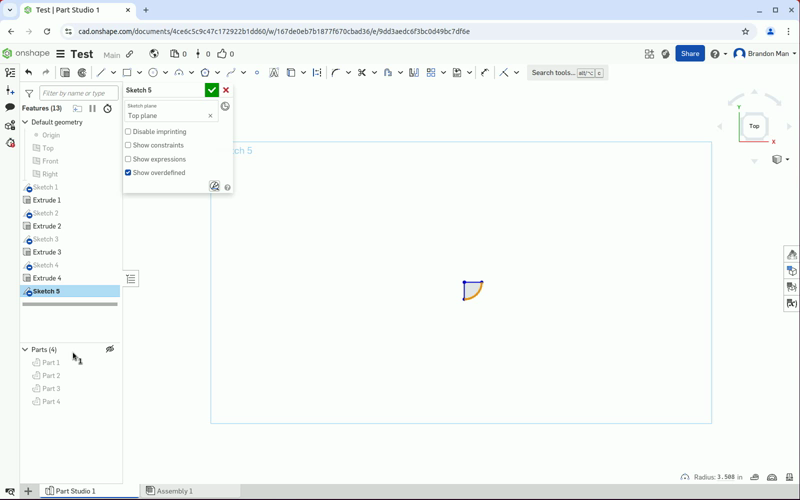
key(shift+y)
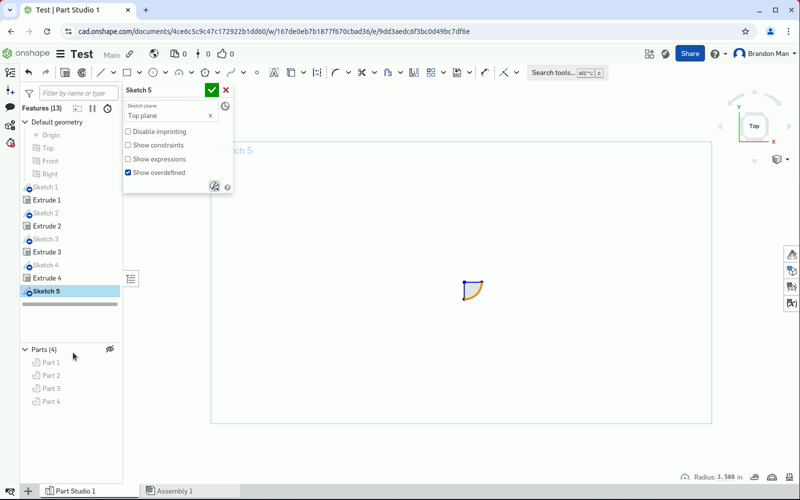
key(shift+e)
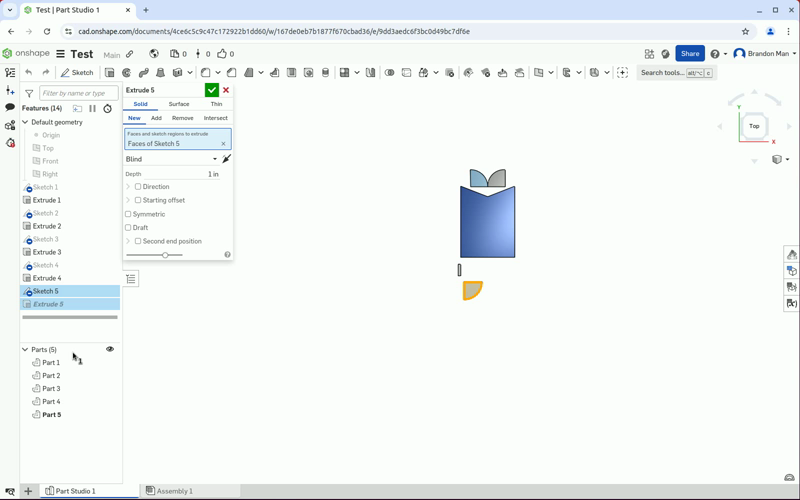
mouse_move(143, 106)
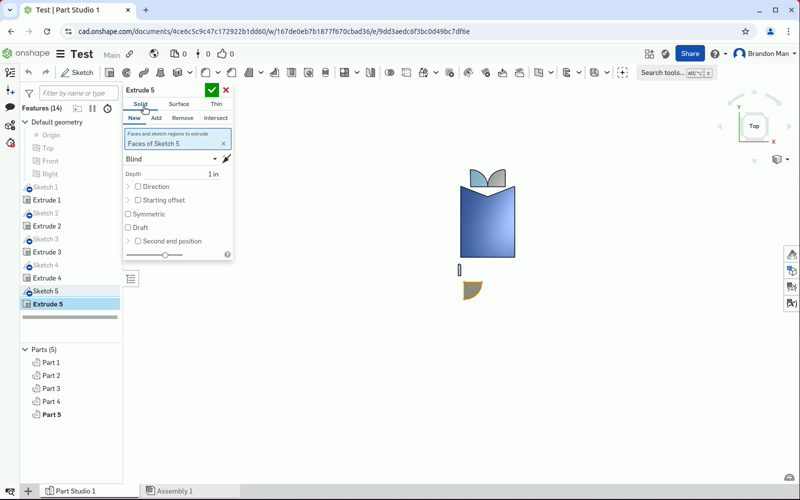
click(143, 106)
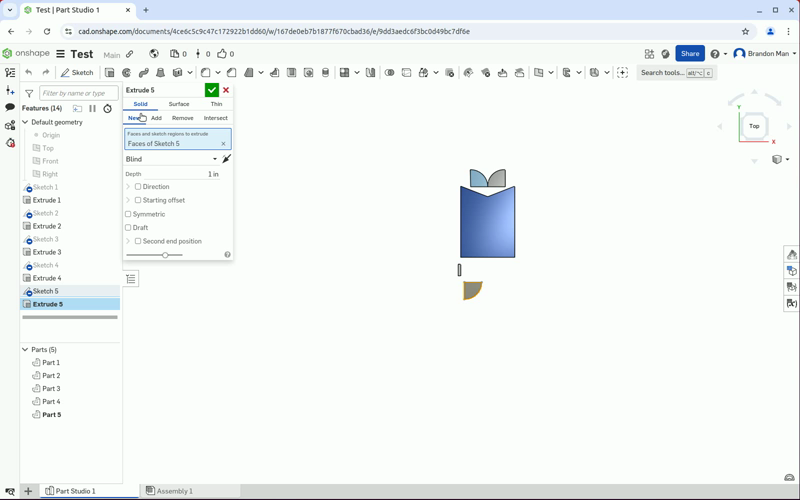
mouse_move(137, 120)
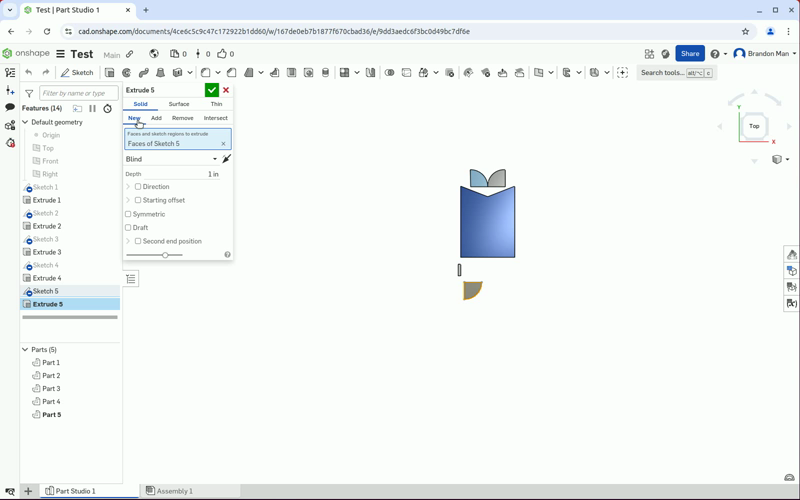
click(137, 120)
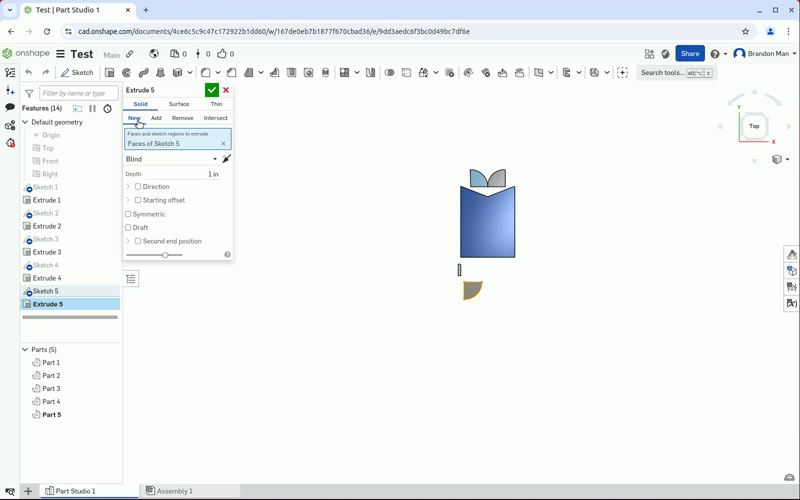
key(tab, 4)
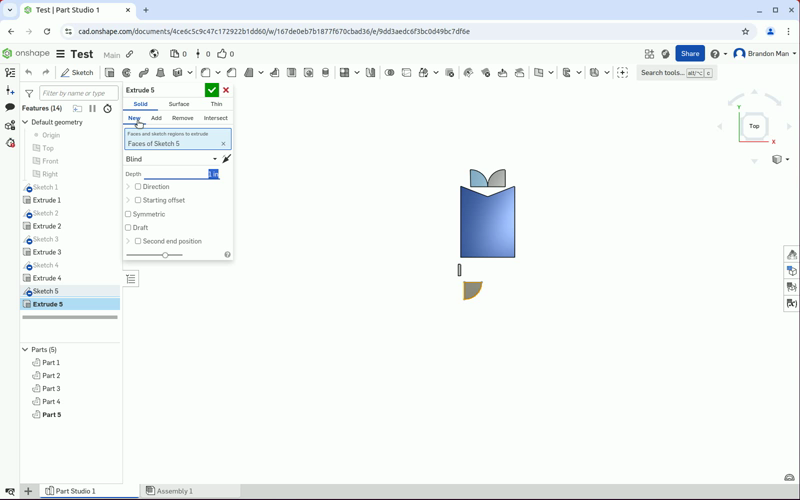
text(-0.241)
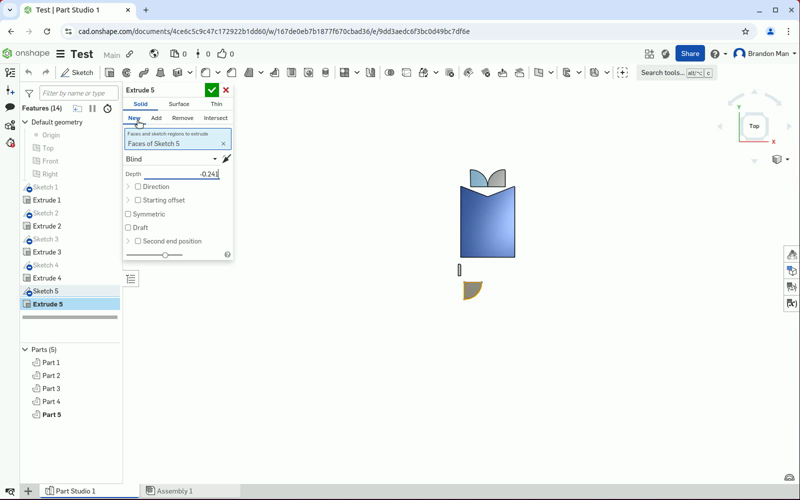
key(enter)
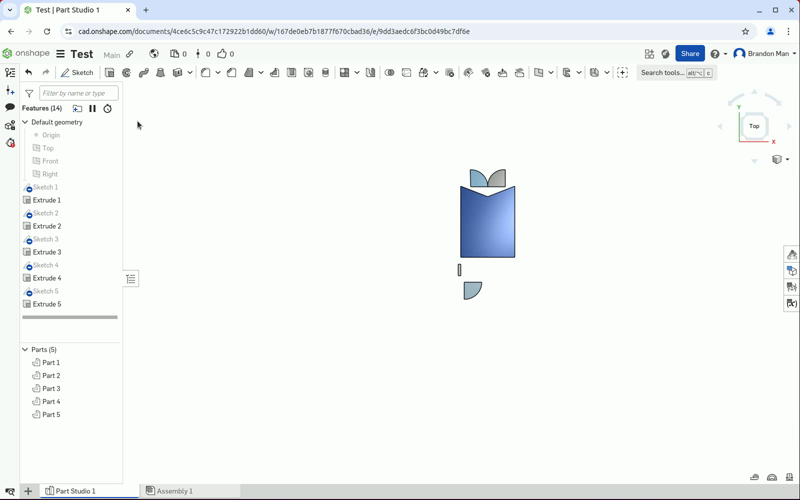
key(shift+h)
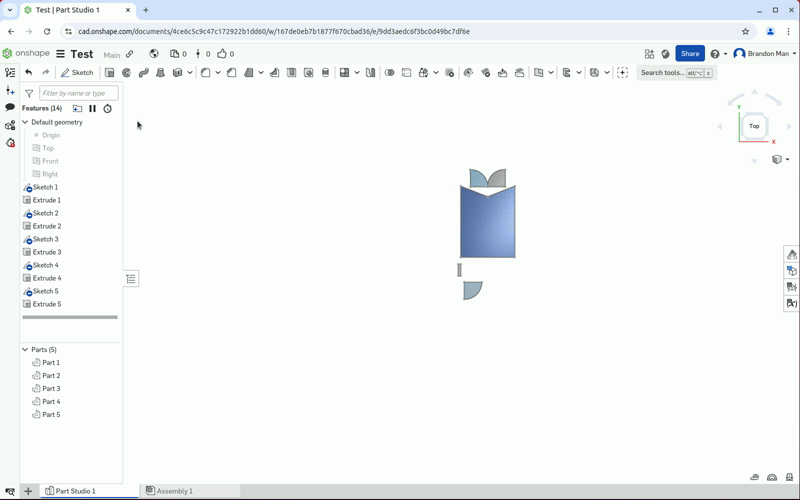
key(shift+h)
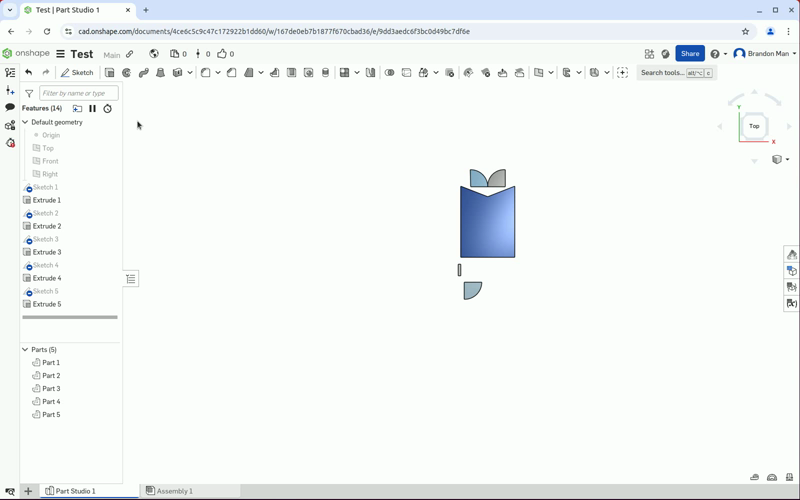
mouse_move(73, 189)
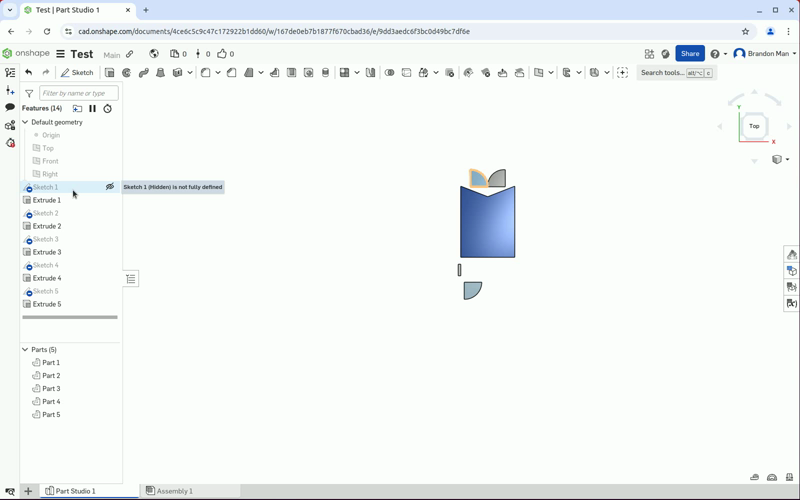
click(73, 189)
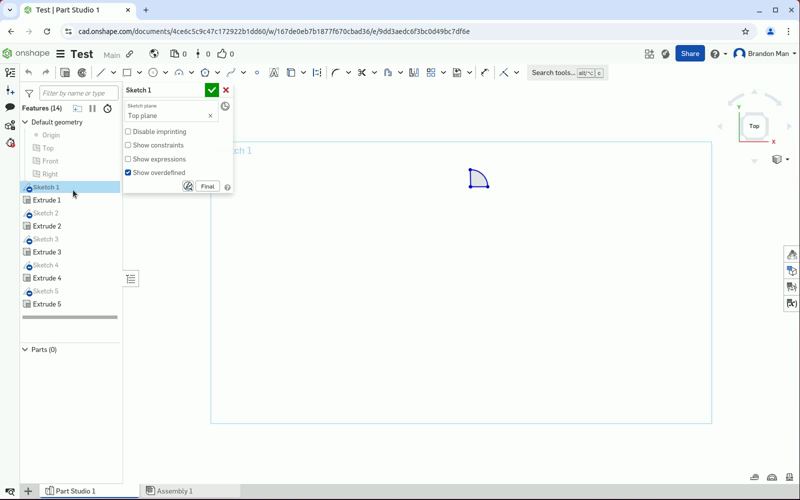
mouse_move(229, 92)
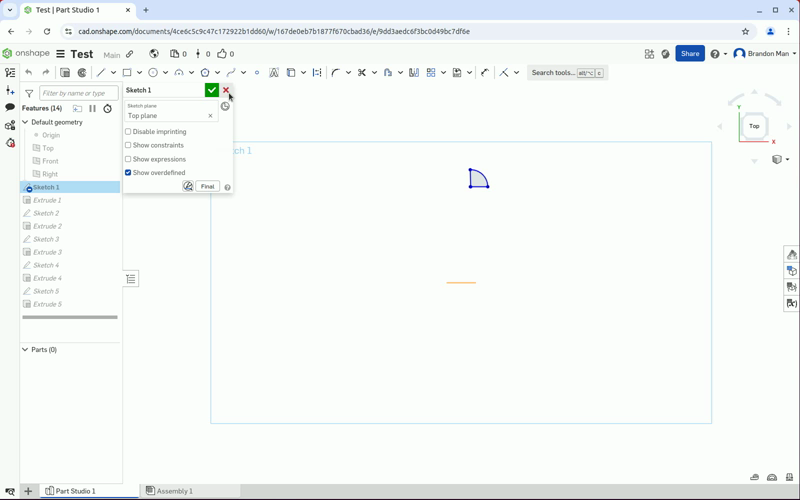
click(229, 92)
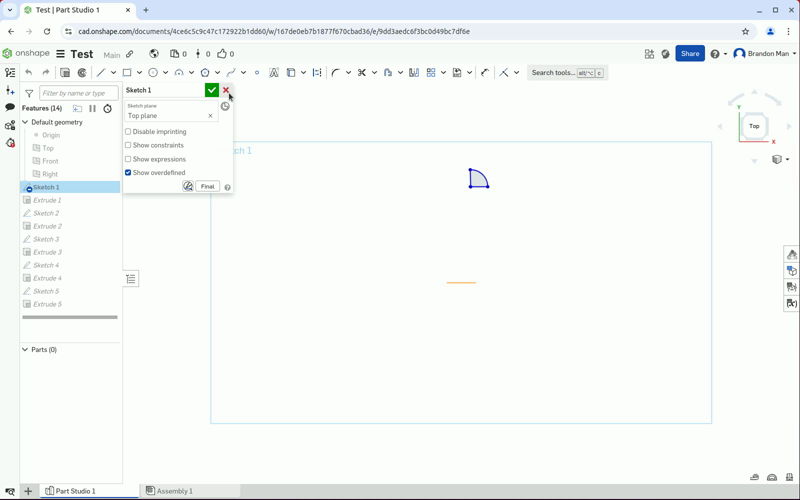
key(shift+s)
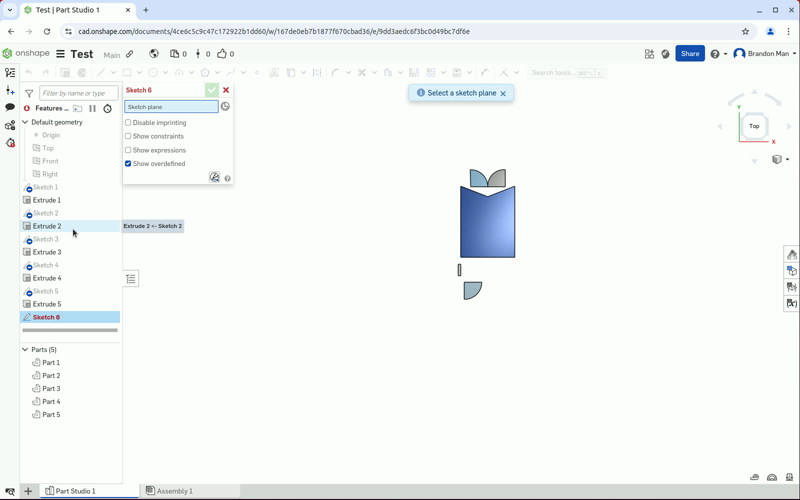
scroll(3)
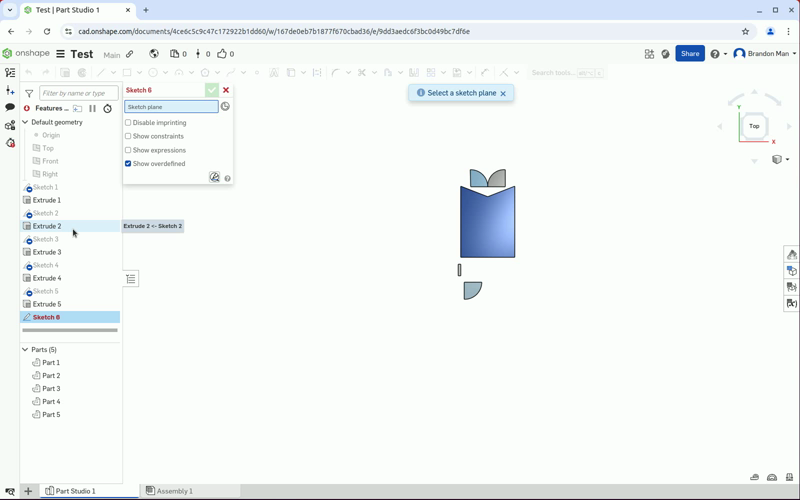
mouse_move(73, 150)
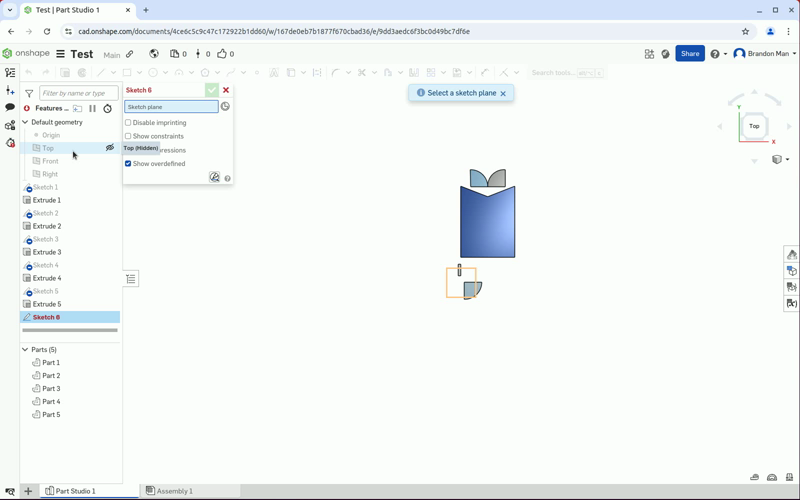
click(73, 150)
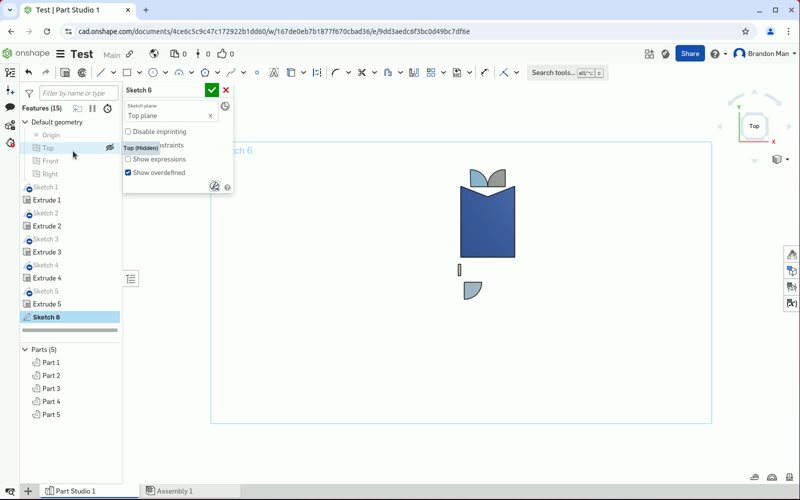
mouse_move(73, 352)
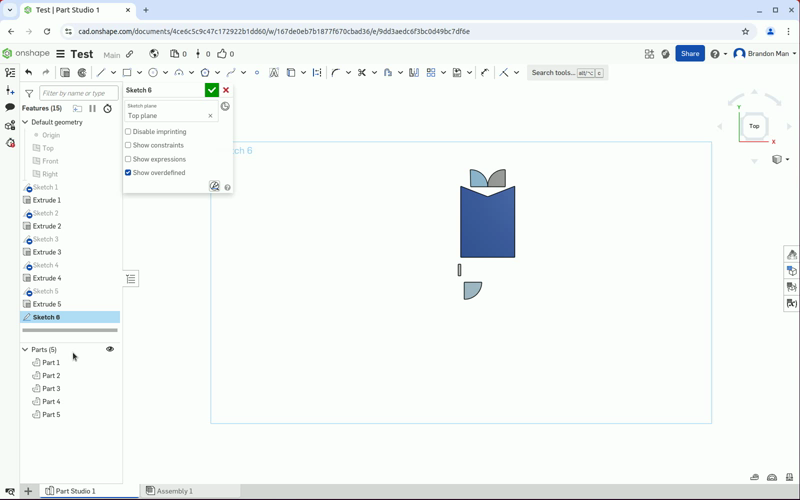
key(y)
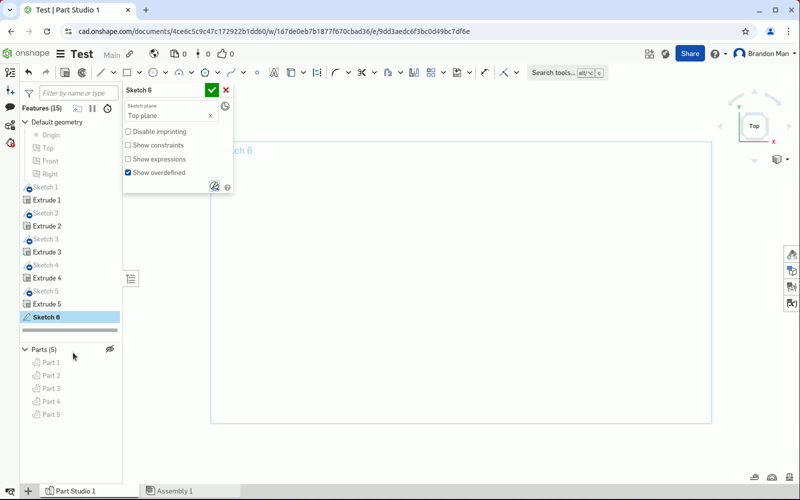
key(l)
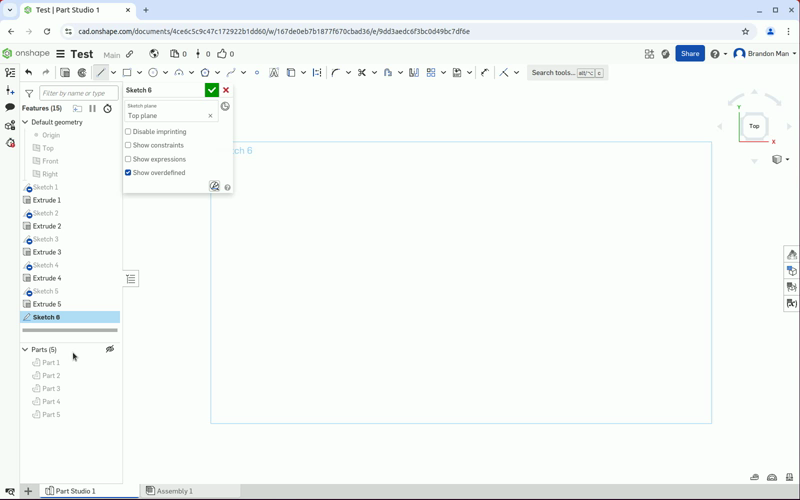
key_down(shift)
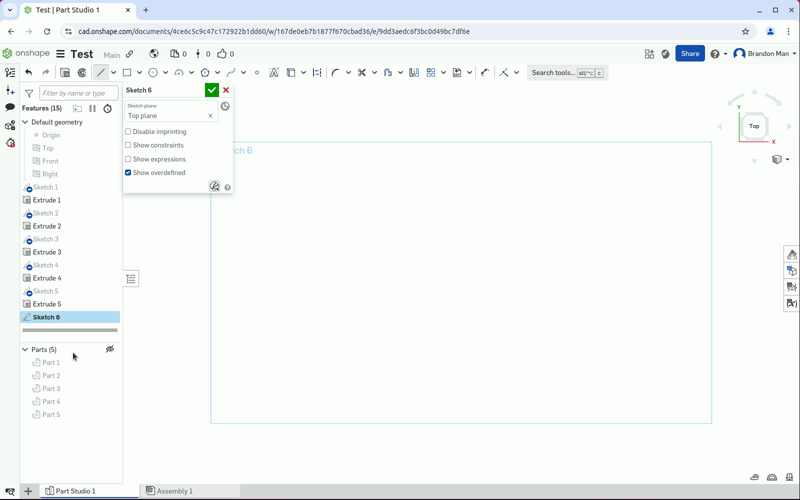
mouse_move(460, 186)
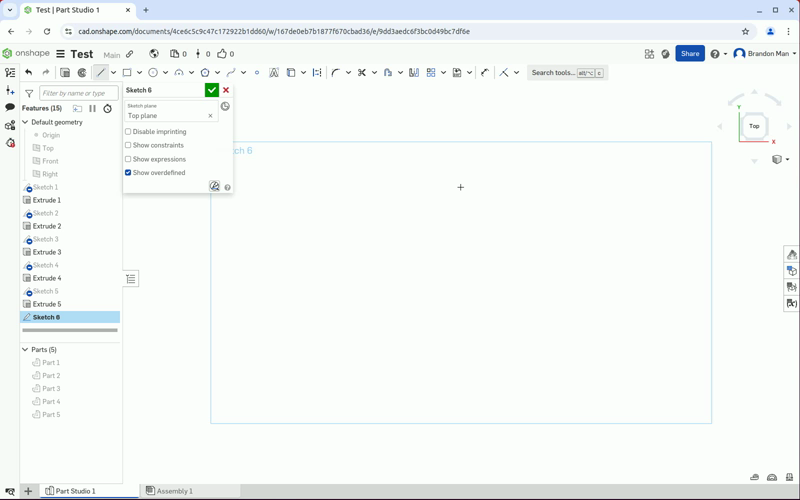
click(460, 186)
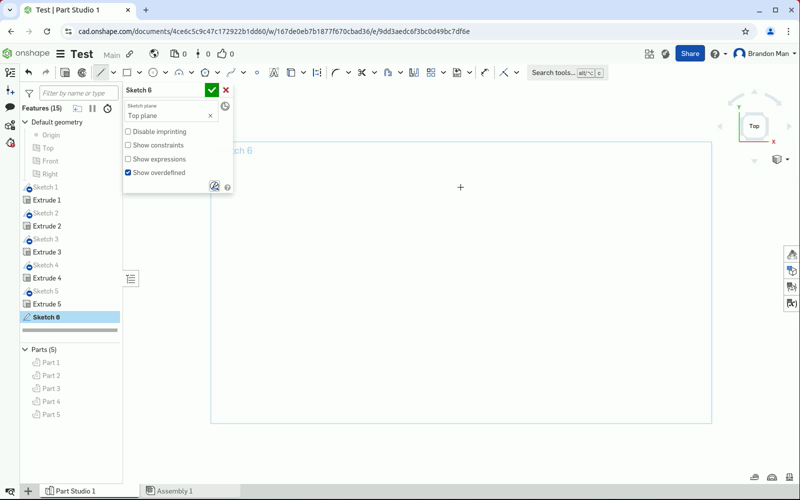
key_up(shift)
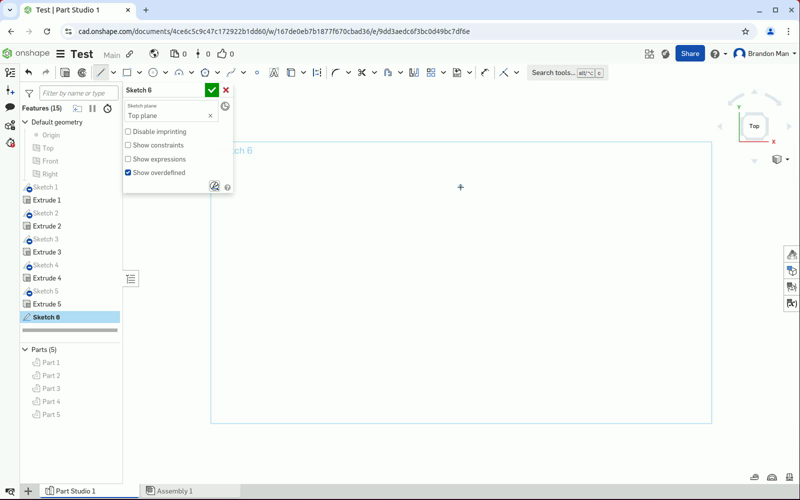
key_down(shift)
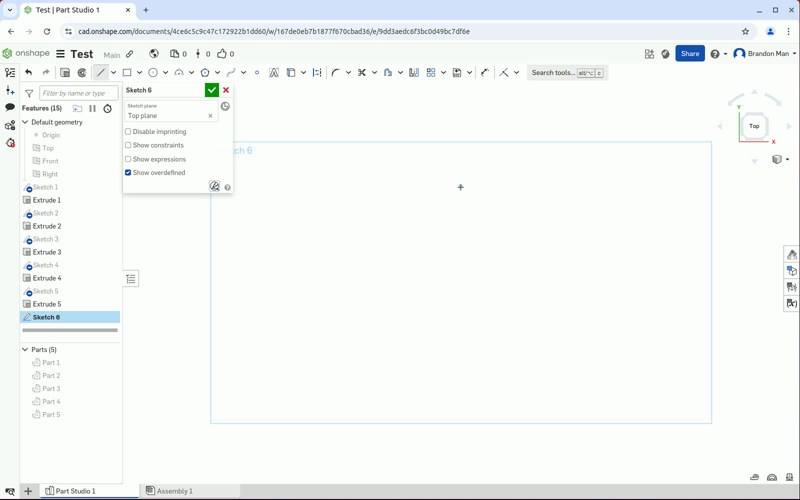
mouse_move(490, 186)
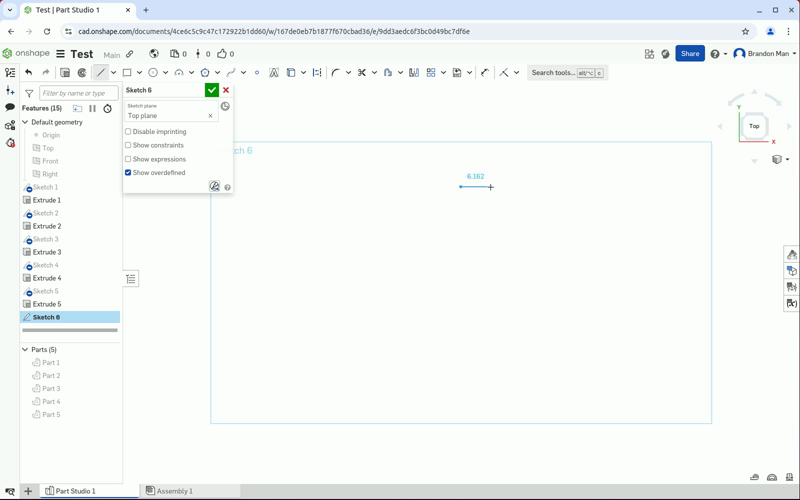
mouse_move(487, 197)
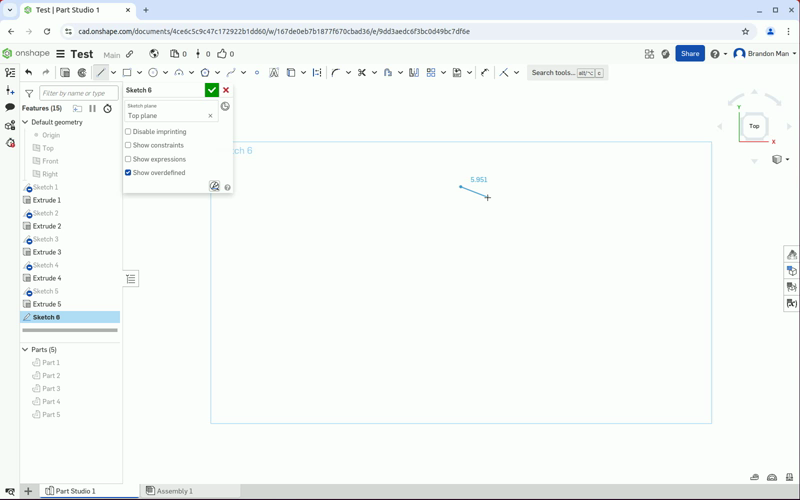
click(487, 197)
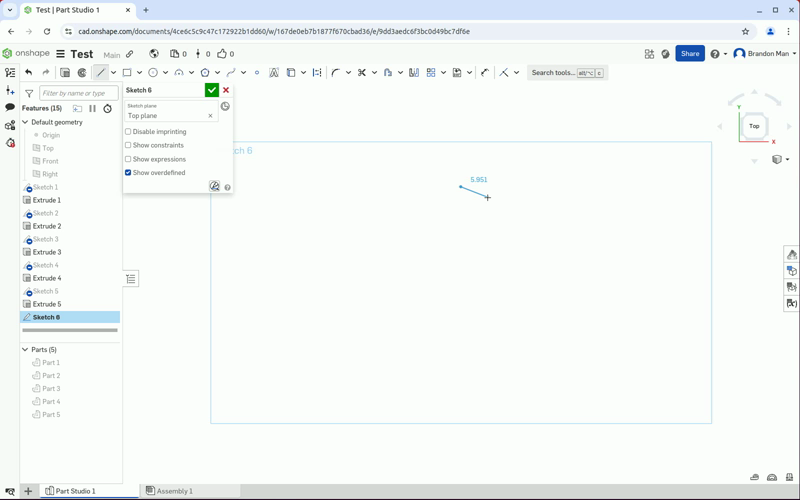
key_up(shift)
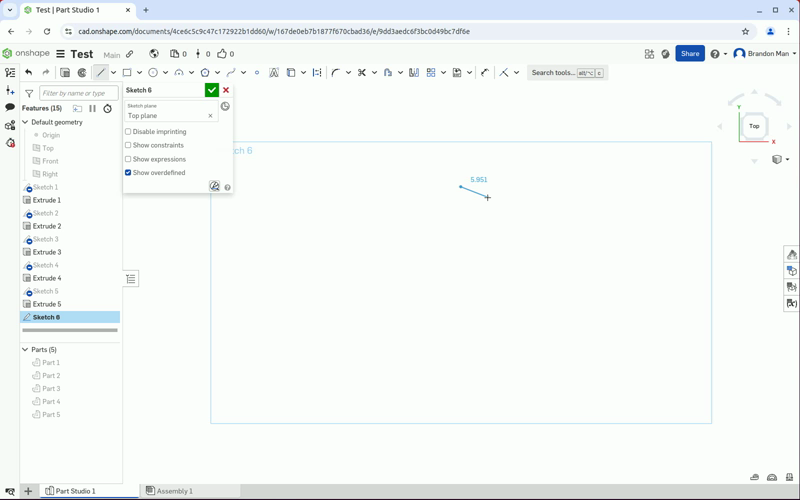
key_down(shift)
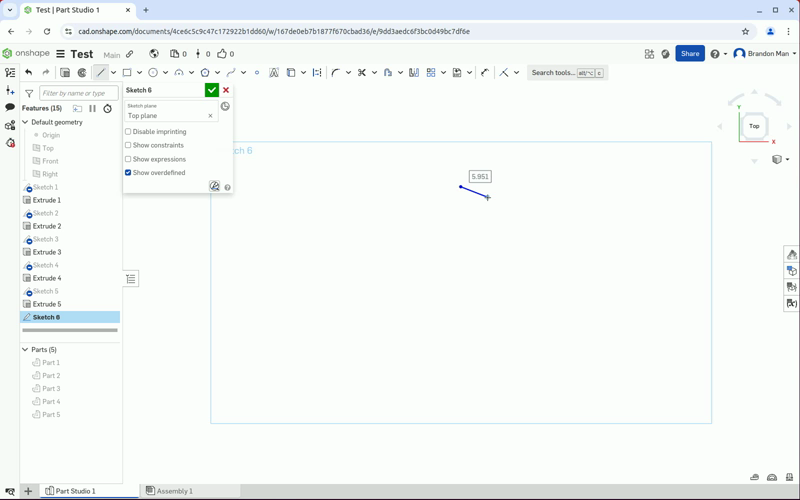
mouse_move(517, 197)
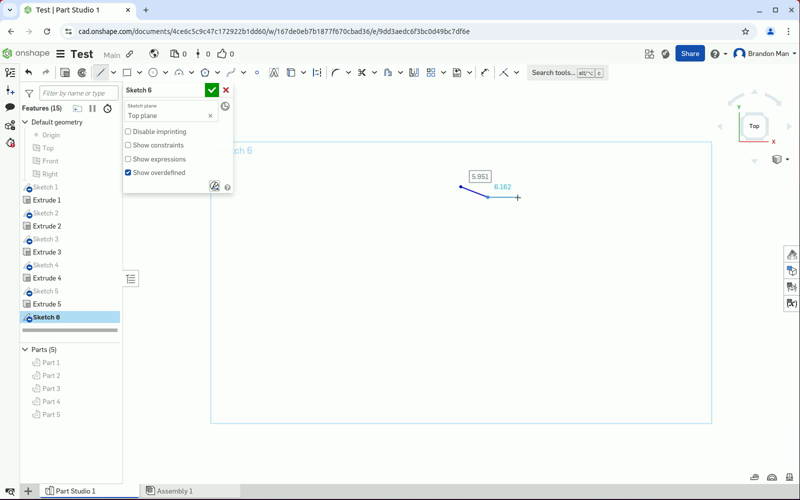
mouse_move(514, 186)
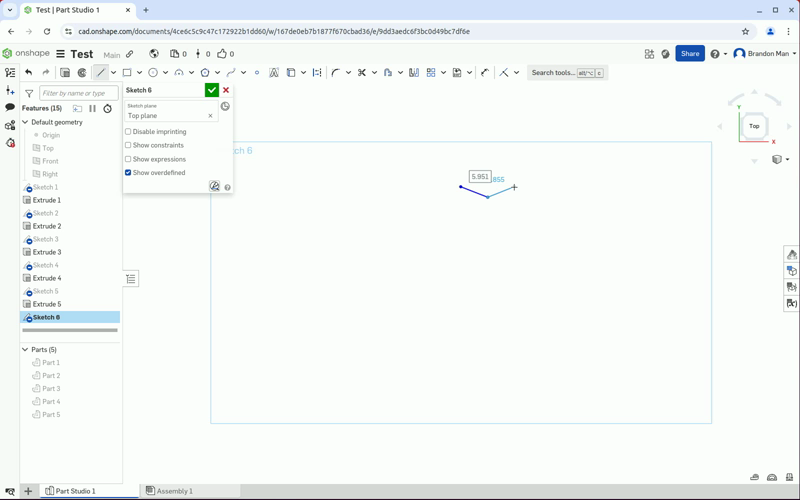
click(514, 186)
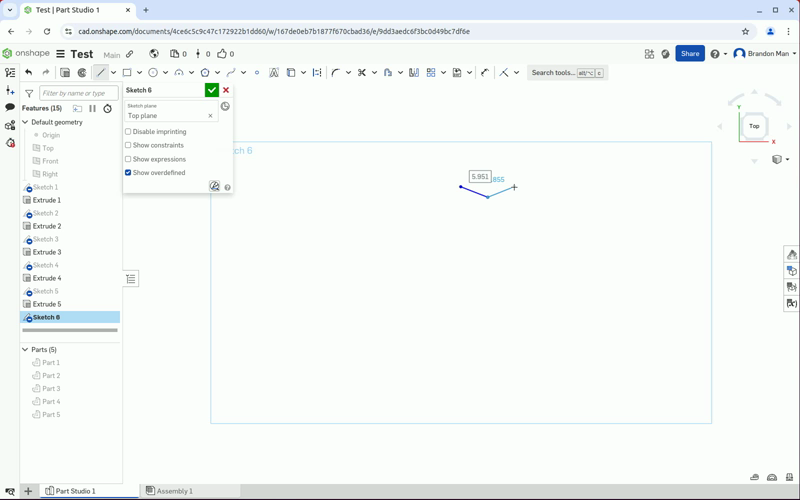
key_up(shift)
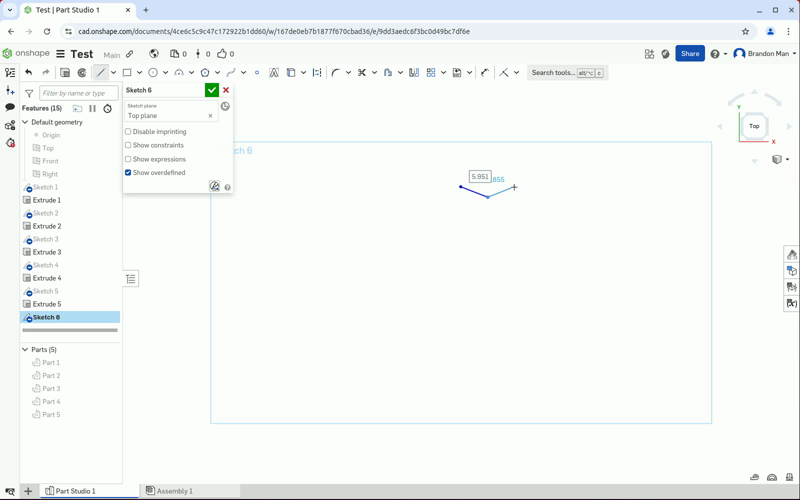
key_down(shift)
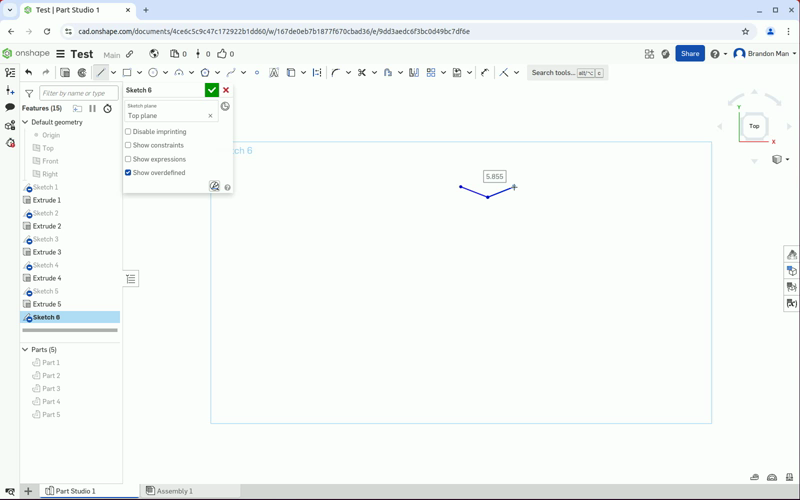
mouse_move(544, 186)
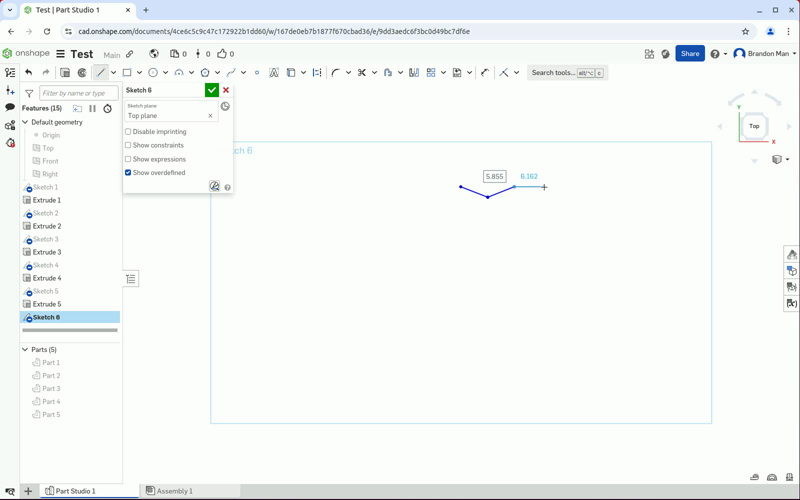
mouse_move(504, 186)
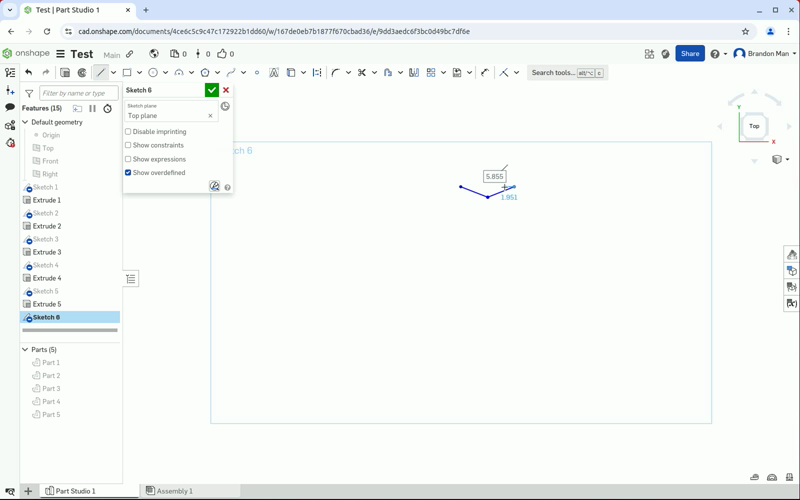
click(504, 186)
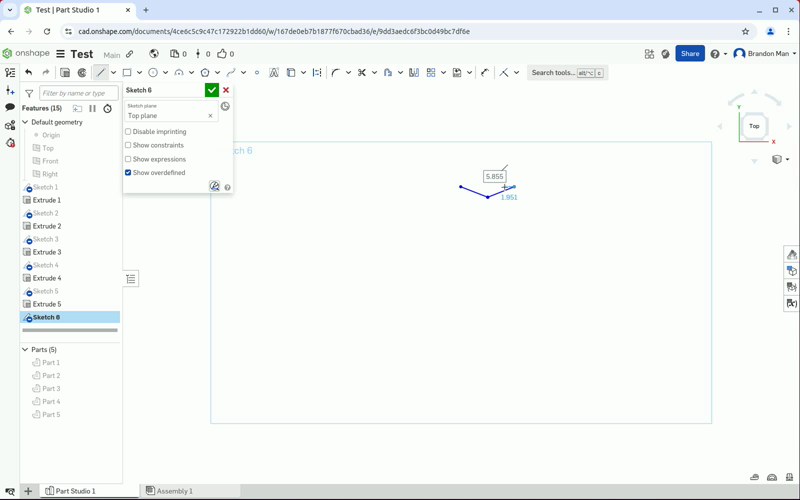
key_up(shift)
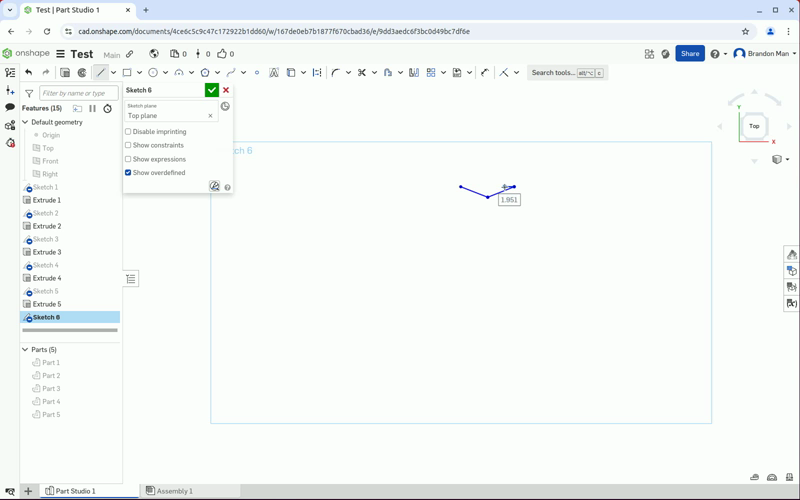
key_down(shift)
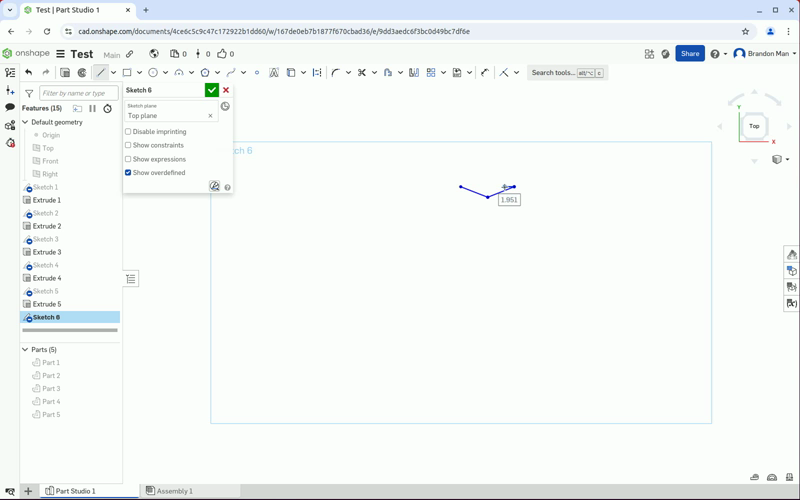
mouse_move(534, 186)
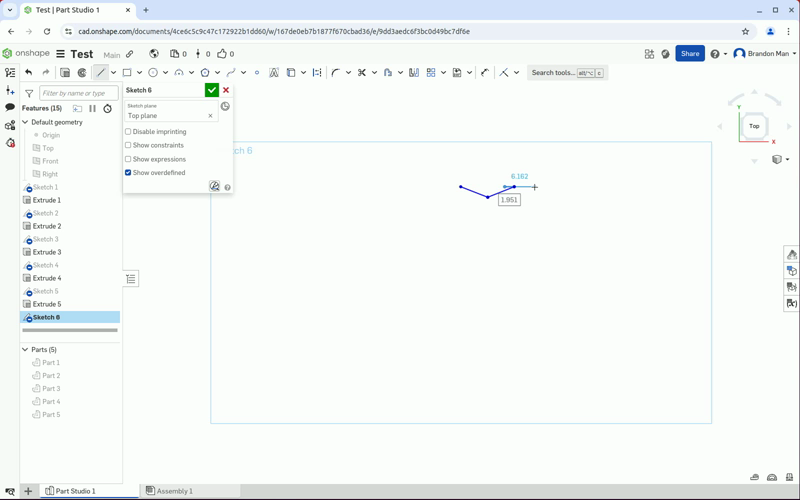
mouse_move(487, 186)
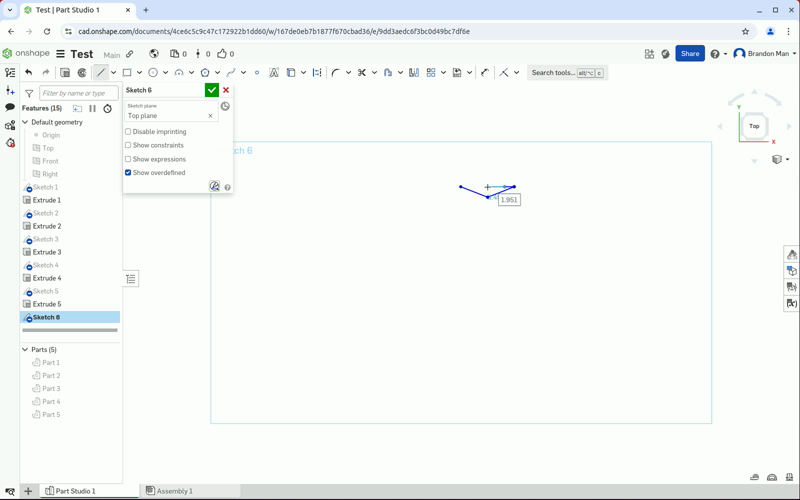
click(487, 186)
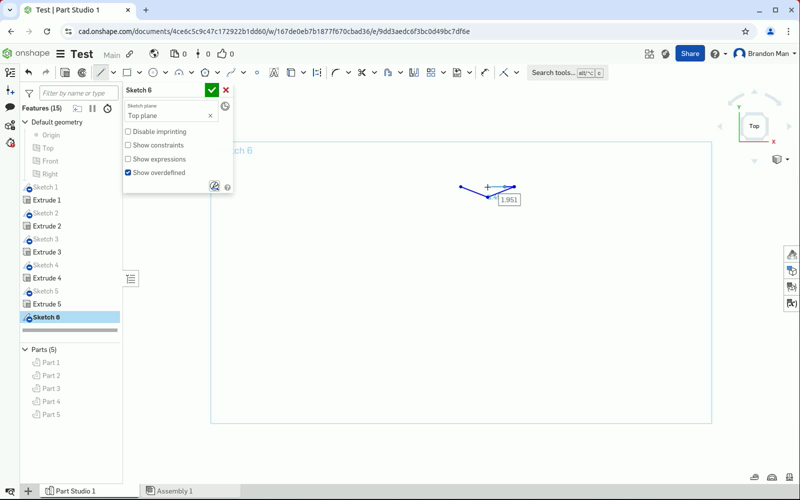
key_up(shift)
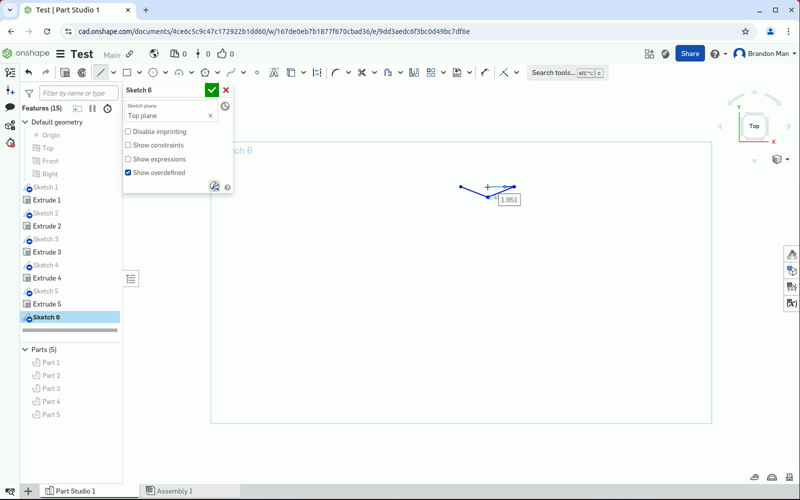
key_down(shift)
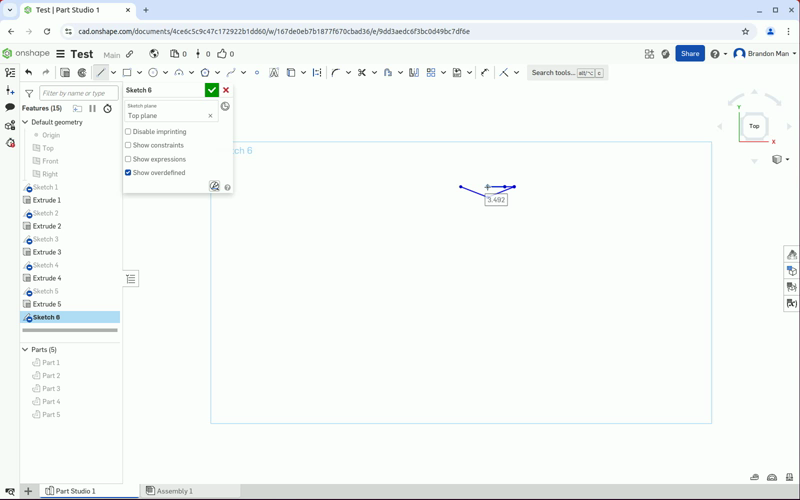
mouse_move(517, 186)
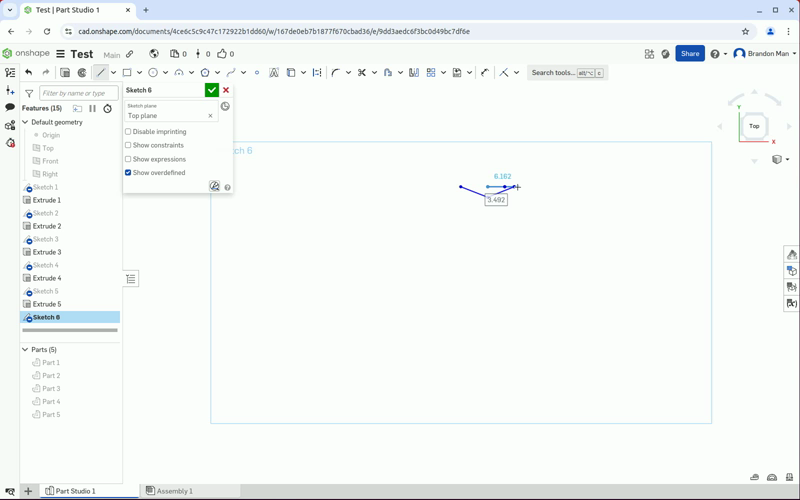
mouse_move(470, 186)
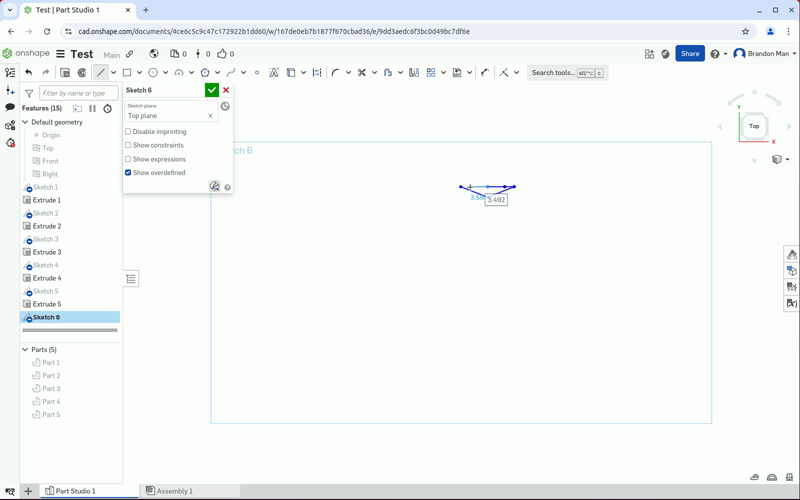
click(470, 186)
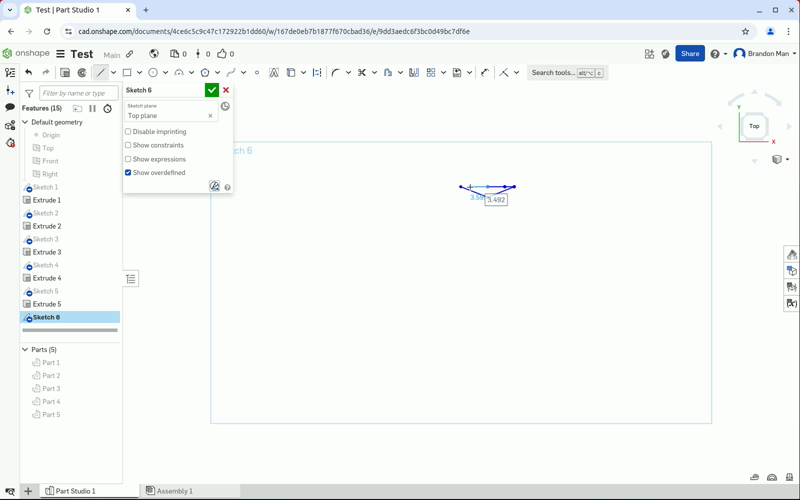
key_up(shift)
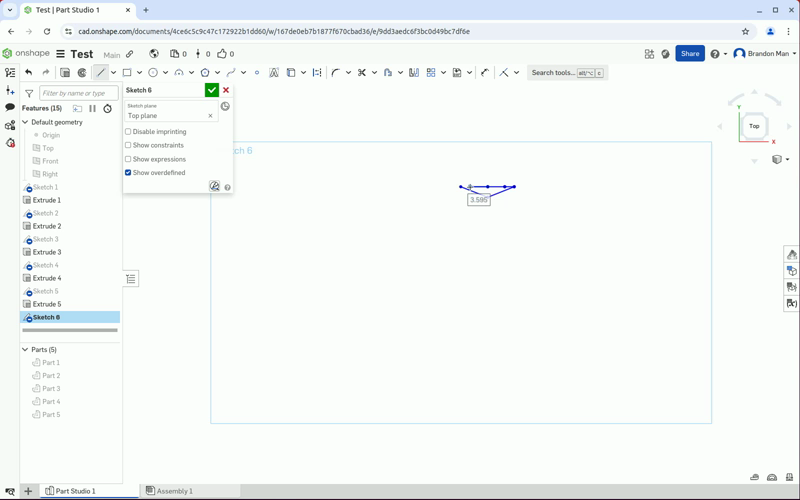
mouse_move(500, 186)
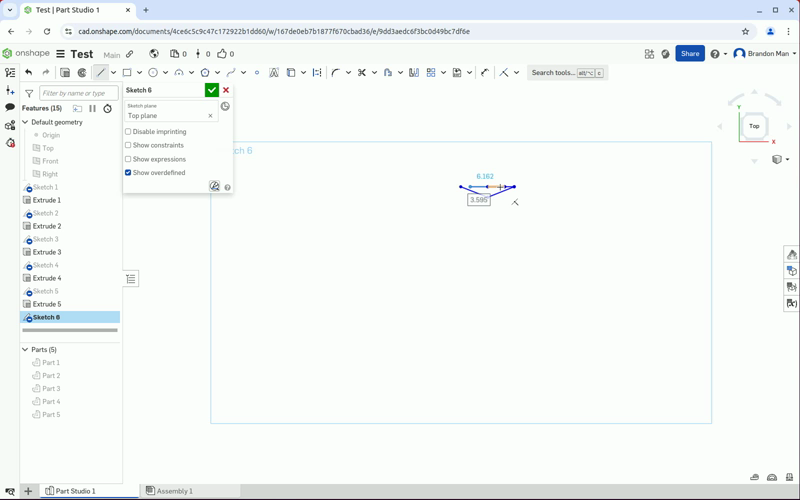
key_down(shift)
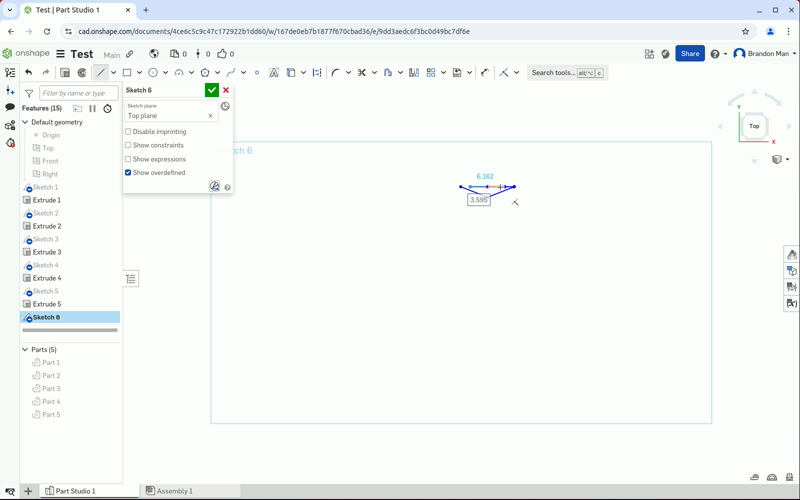
mouse_move(460, 186)
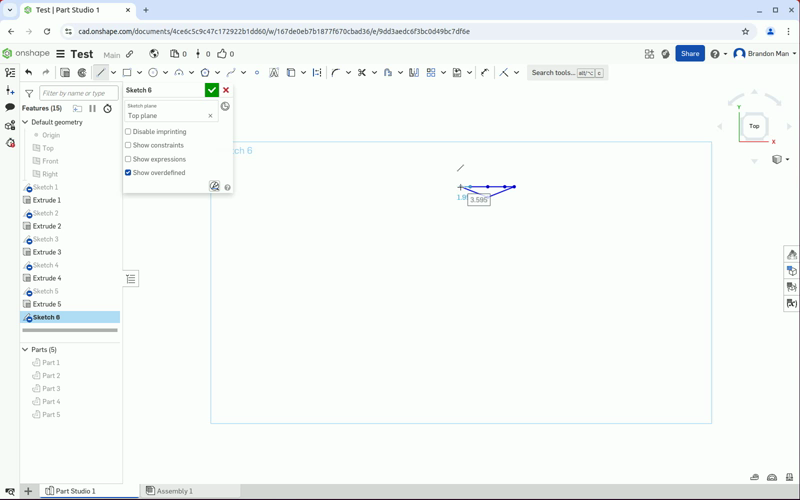
key_up(shift)
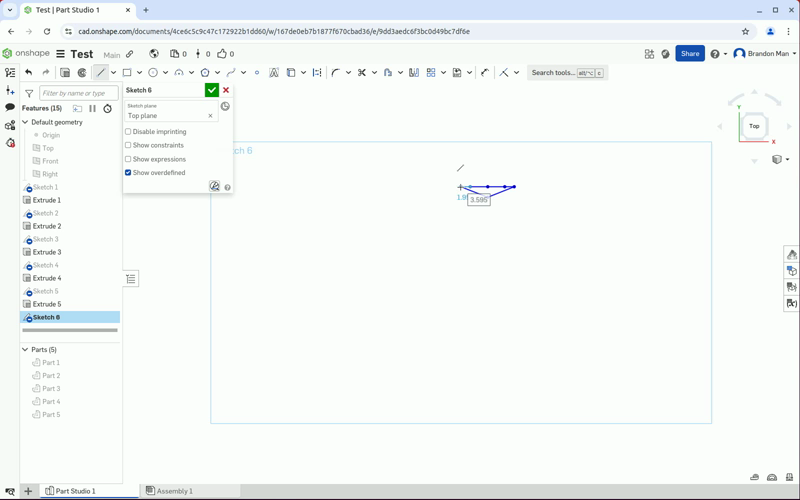
click(460, 186)
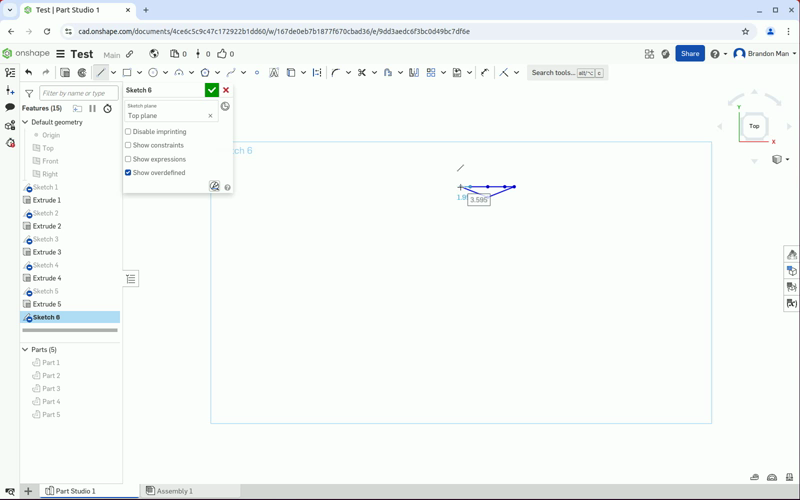
key(esc)
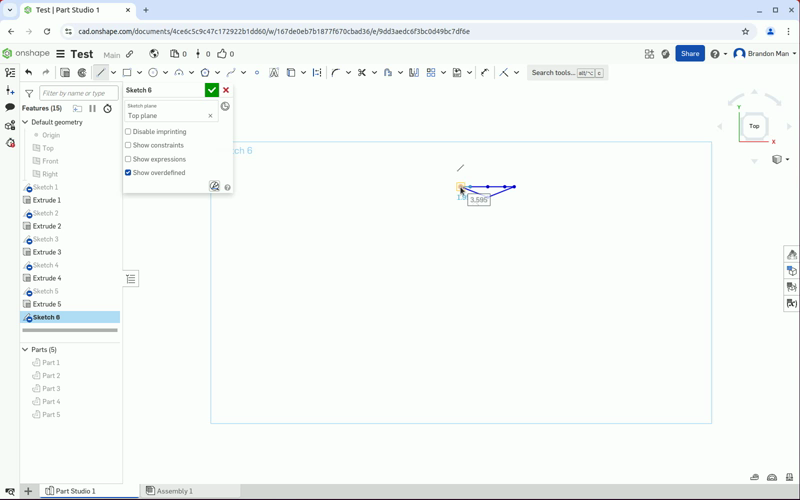
mouse_move(481, 188)
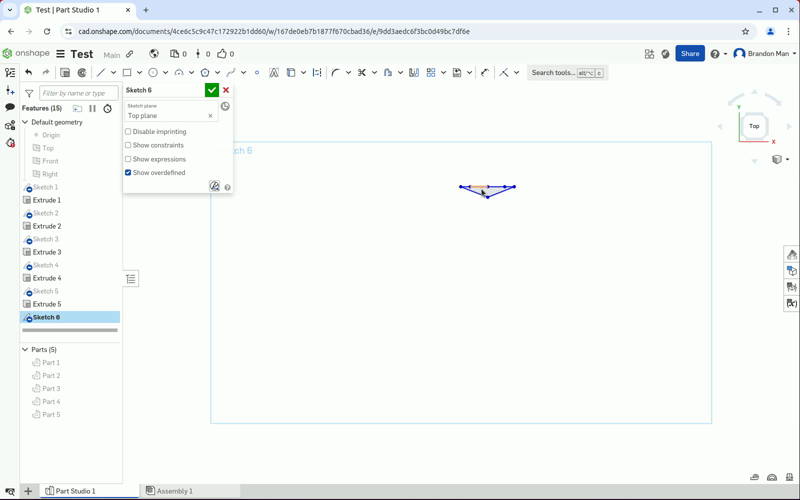
scroll(6)
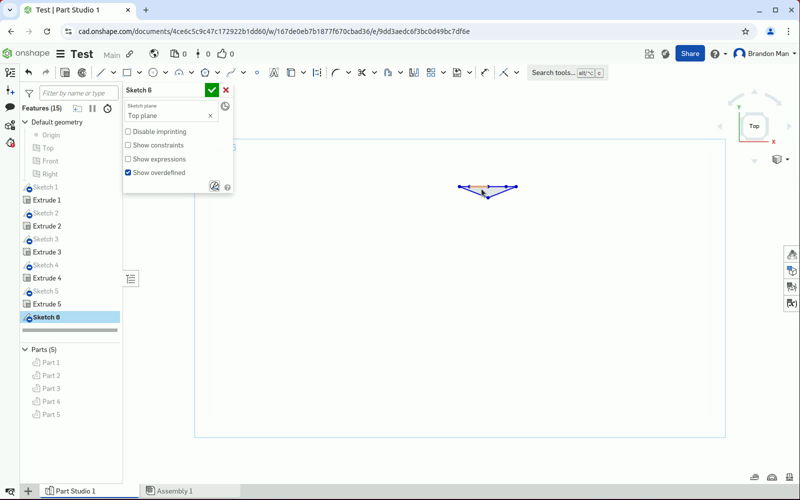
scroll(6)
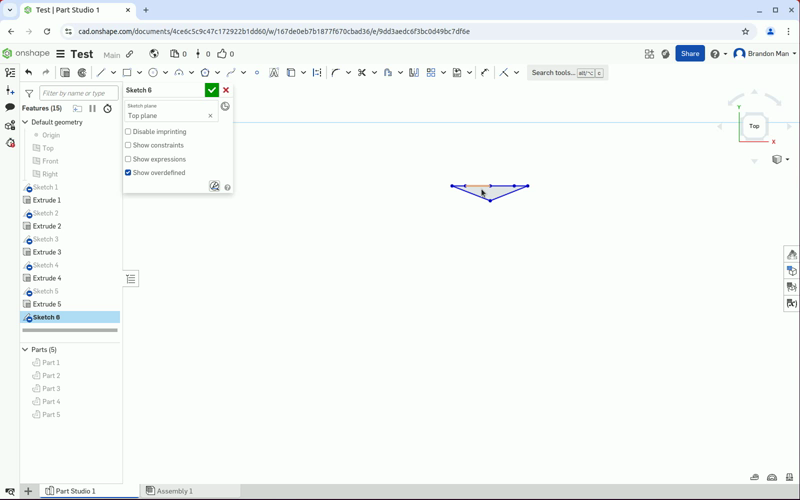
scroll(6)
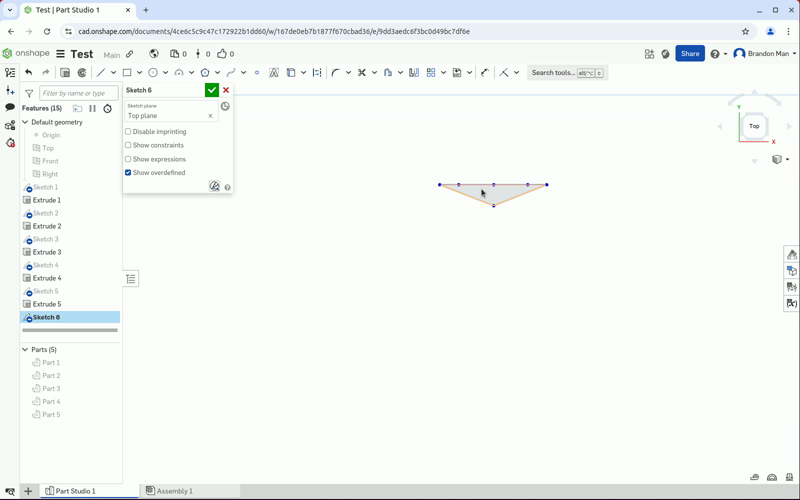
scroll(6)
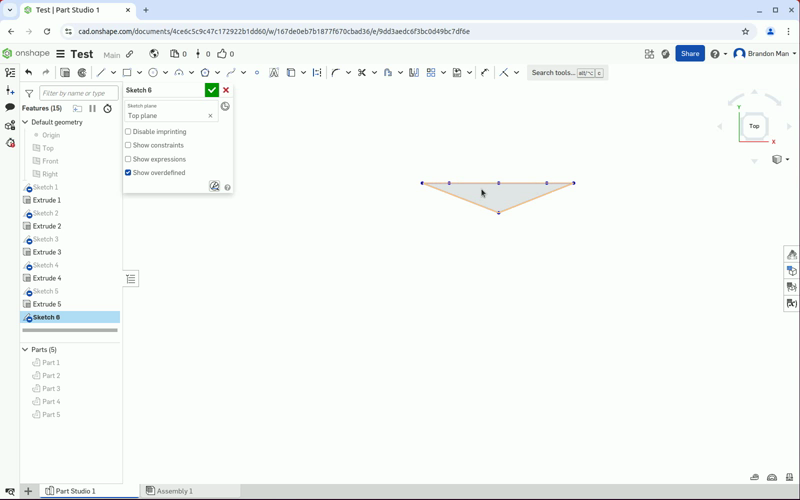
scroll(6)
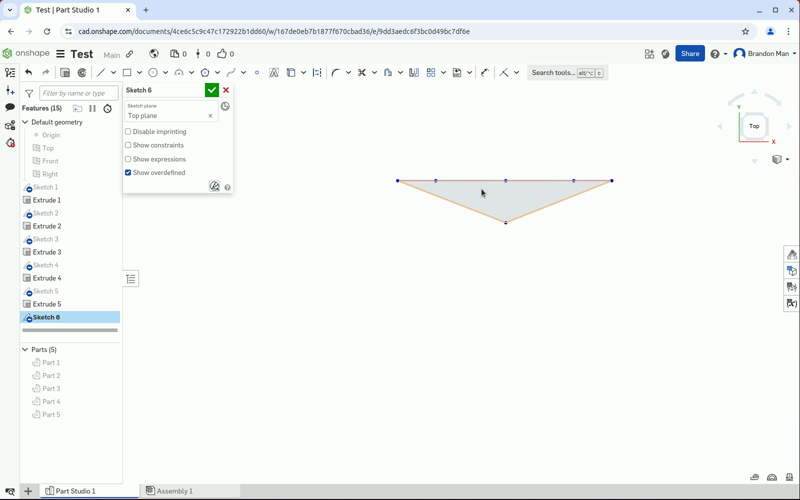
scroll(6)
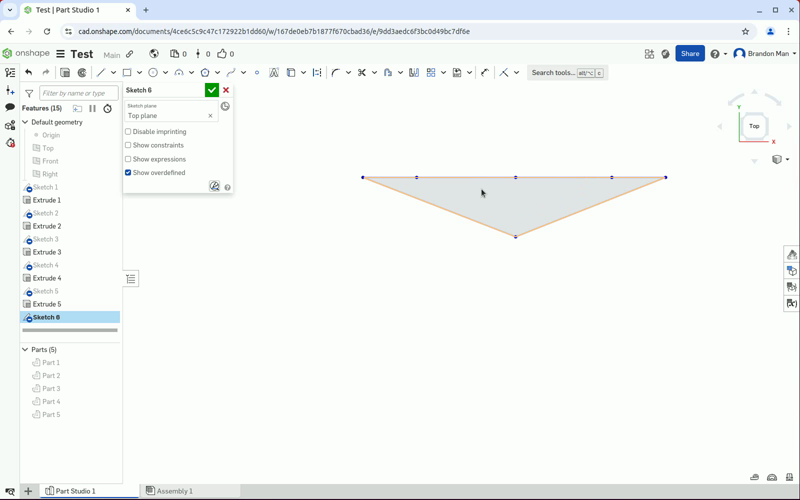
scroll(6)
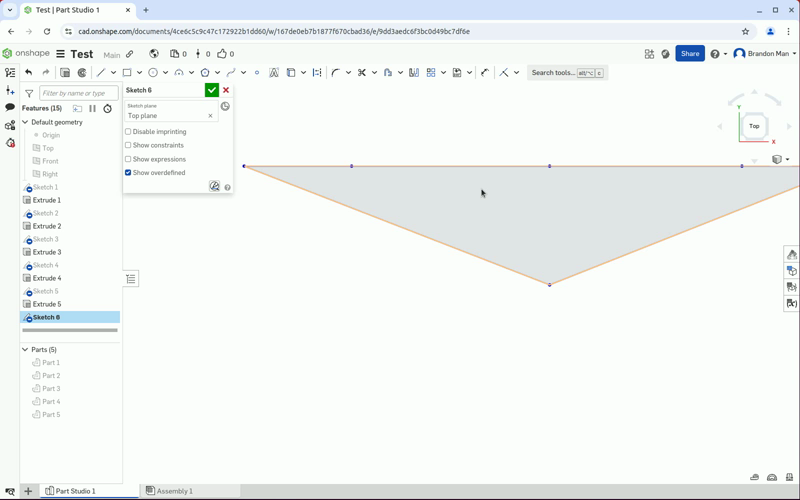
click(481, 188)
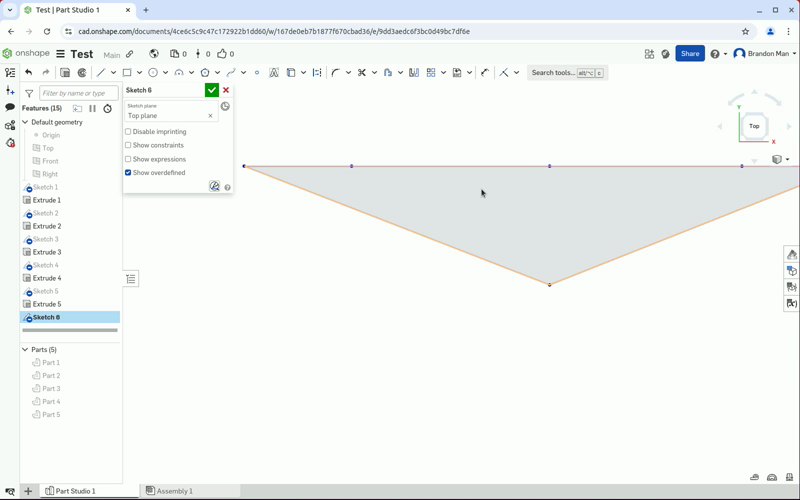
scroll(-6)
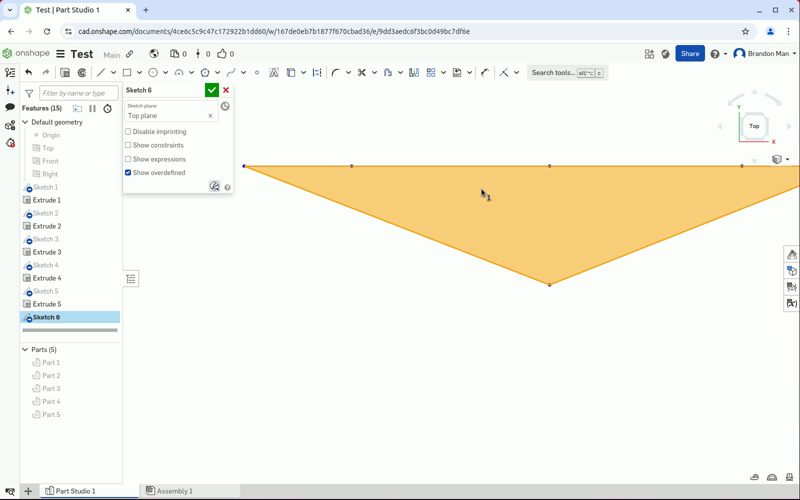
scroll(-6)
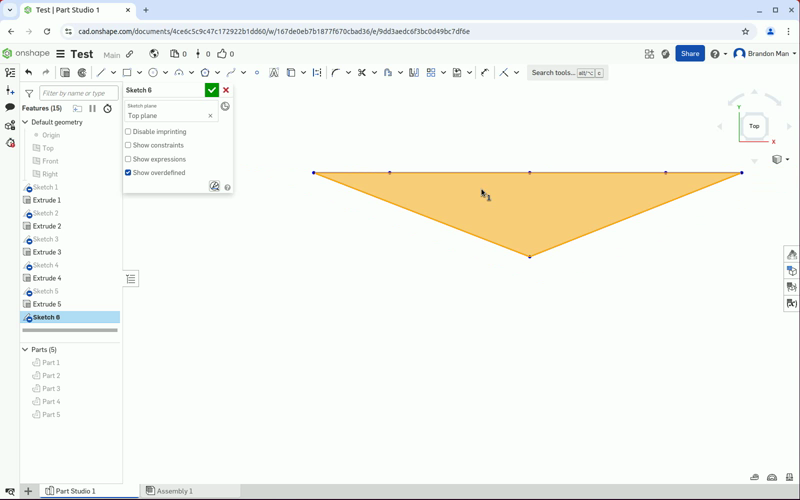
scroll(-6)
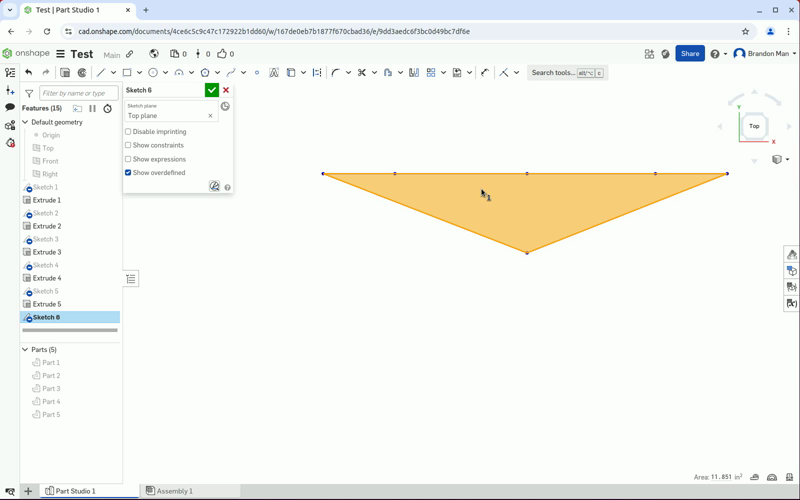
scroll(-6)
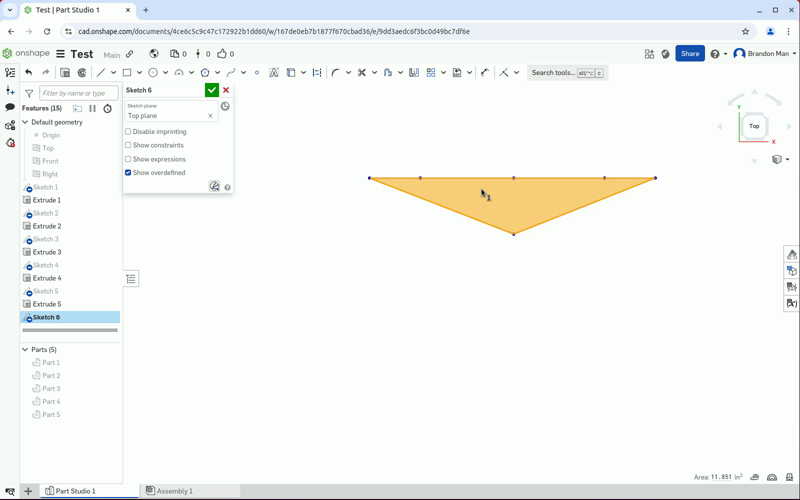
scroll(-6)
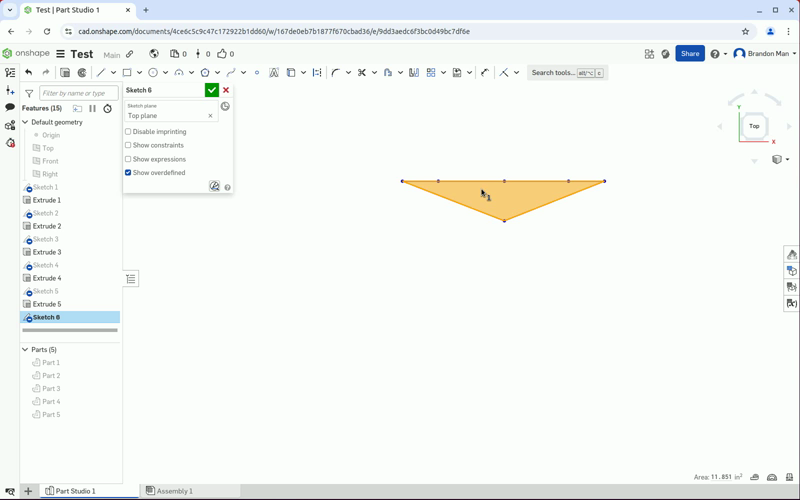
scroll(-6)
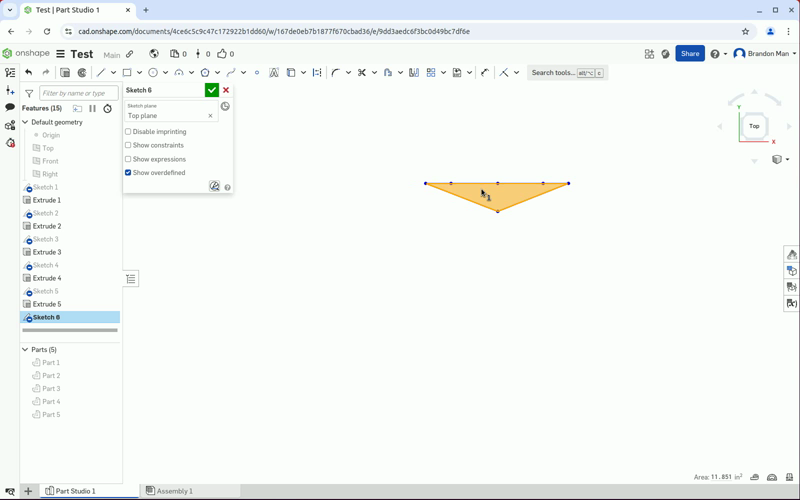
scroll(-6)
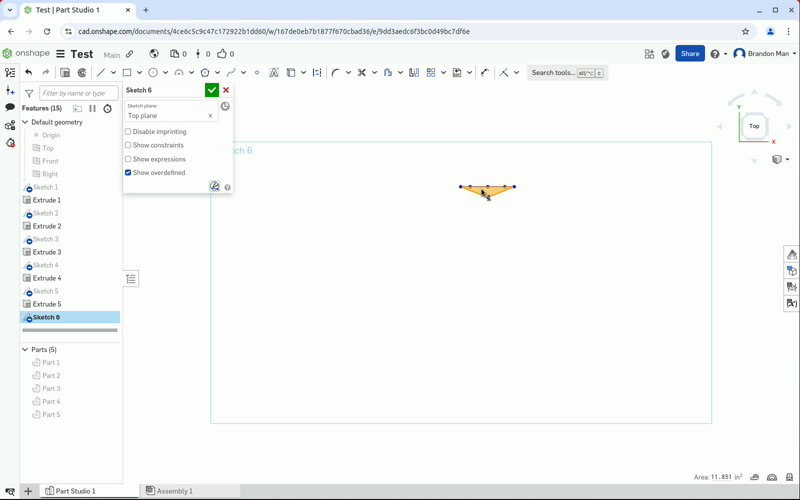
mouse_move(73, 352)
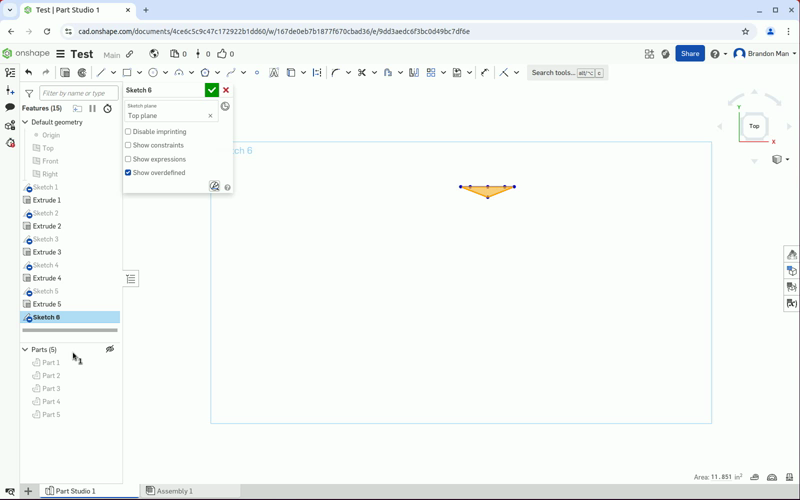
key(shift+y)
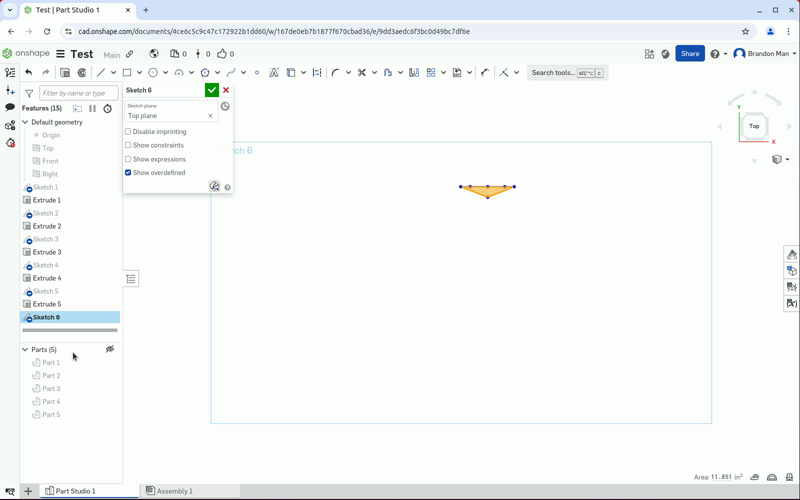
key(shift+e)
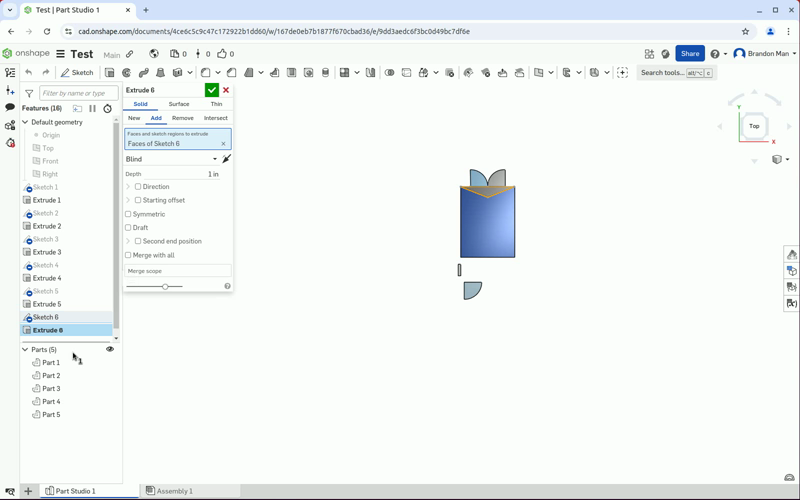
mouse_move(143, 106)
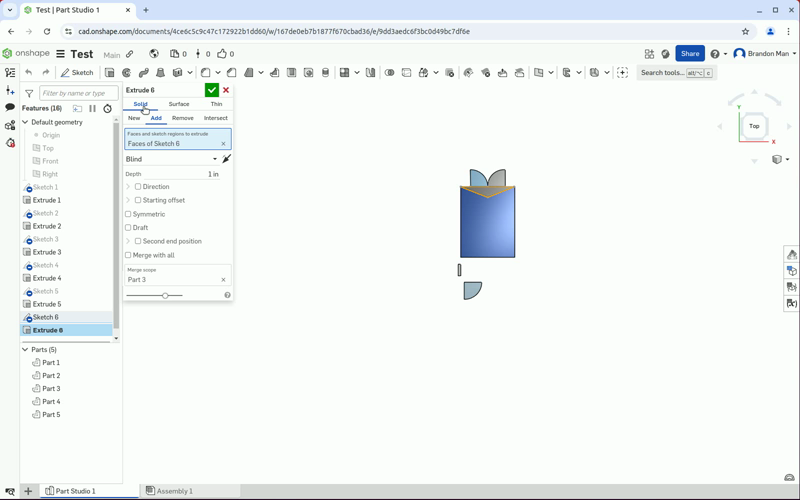
click(143, 106)
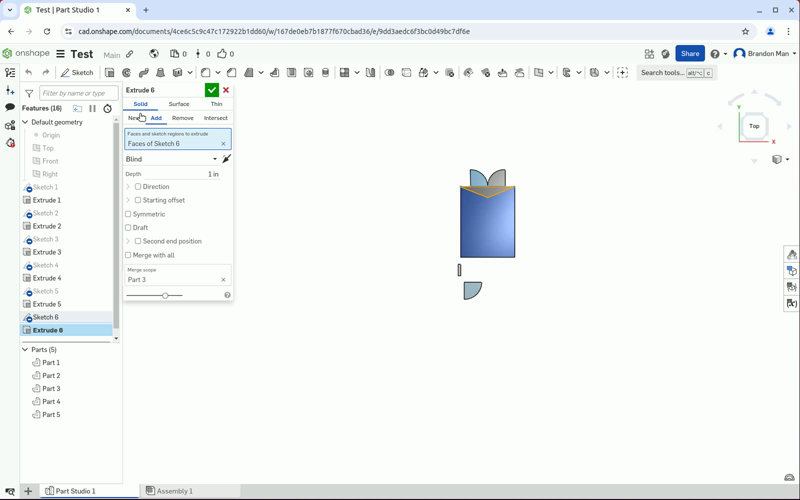
mouse_move(137, 120)
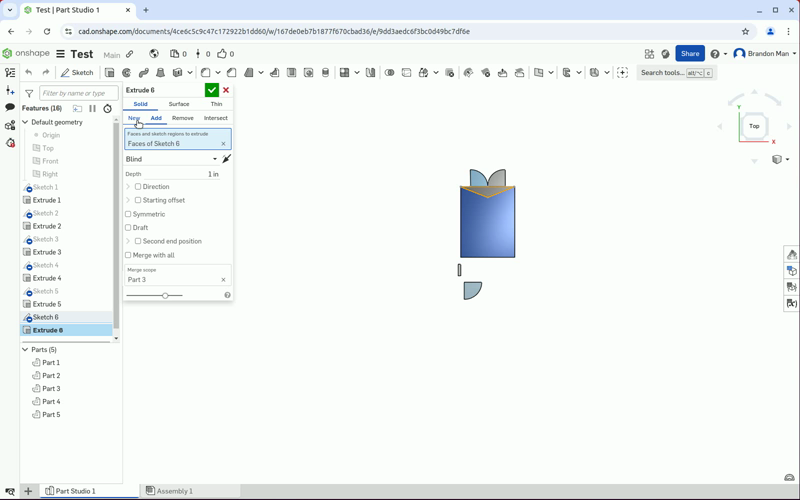
click(137, 120)
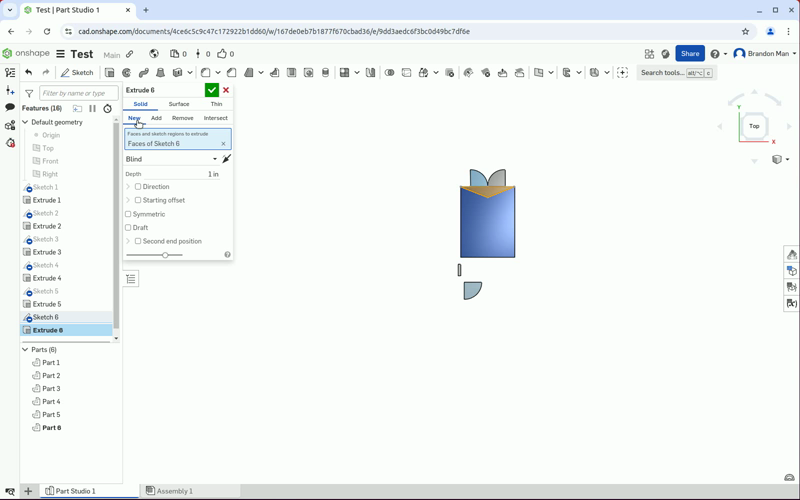
key(tab, 4)
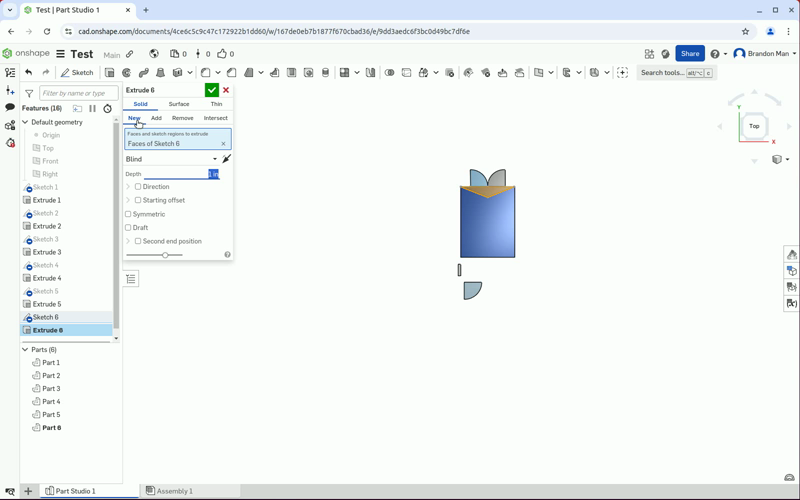
text(0.241)
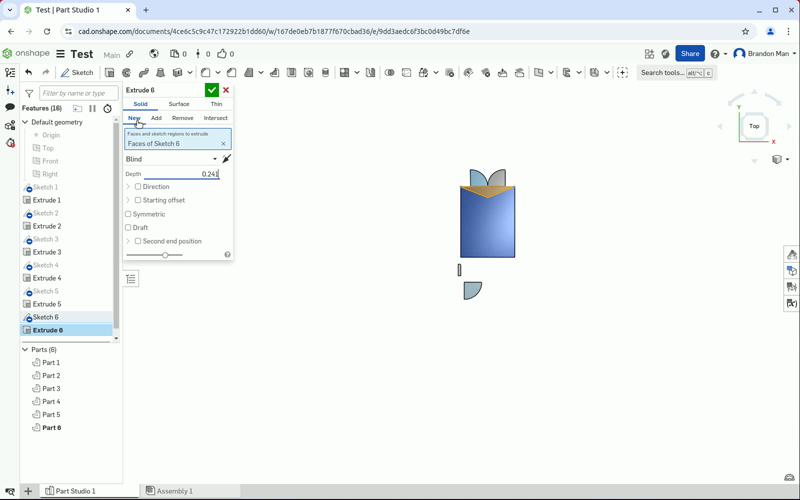
key(enter)
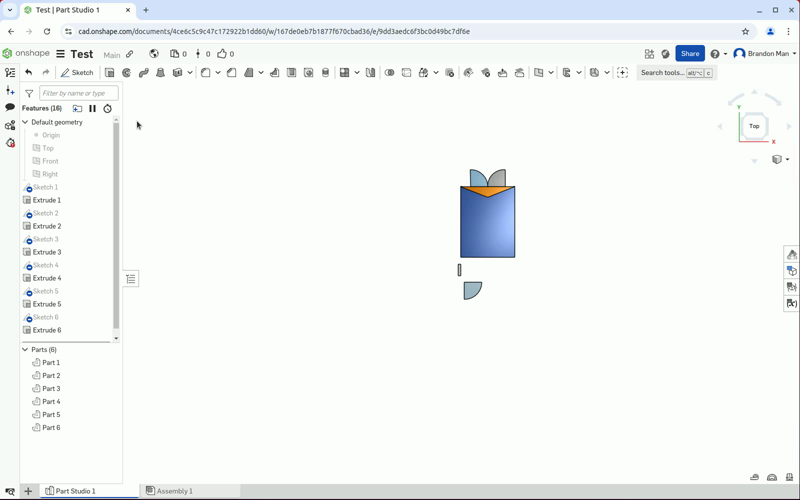
key(shift+h)
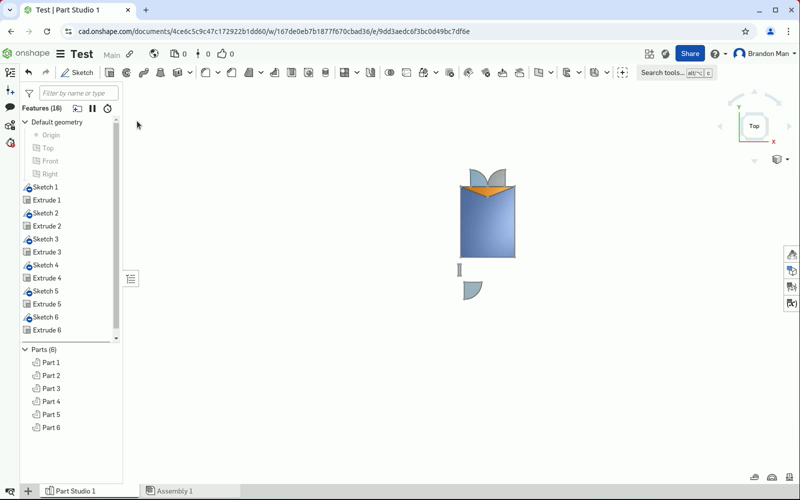
key(shift+h)
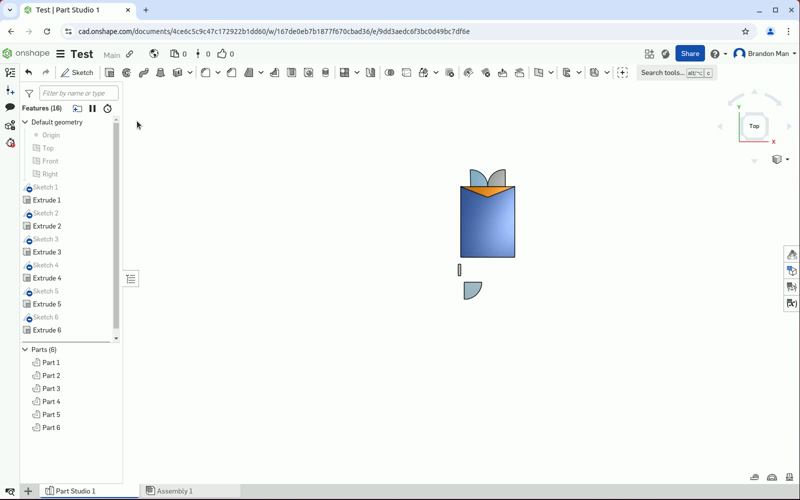
mouse_move(69, 189)
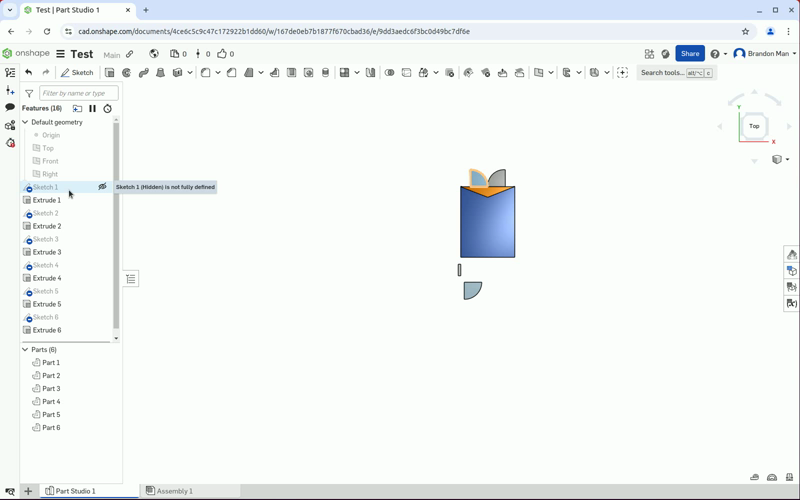
click(69, 189)
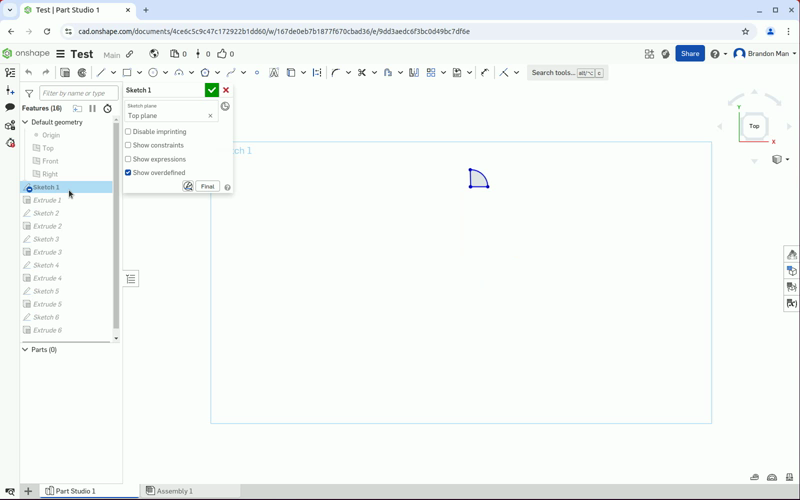
mouse_move(229, 92)
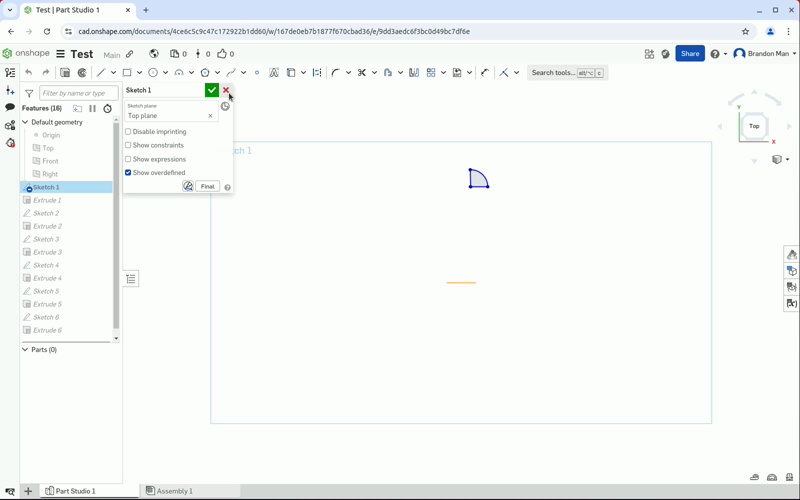
click(229, 92)
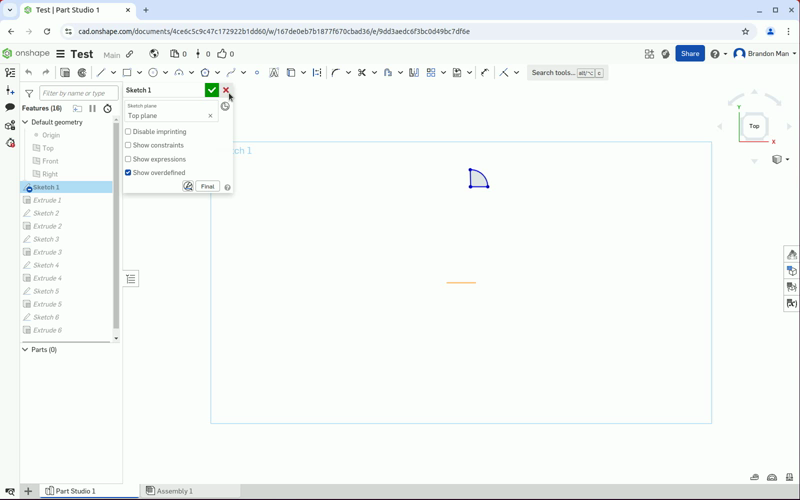
key(shift+s)
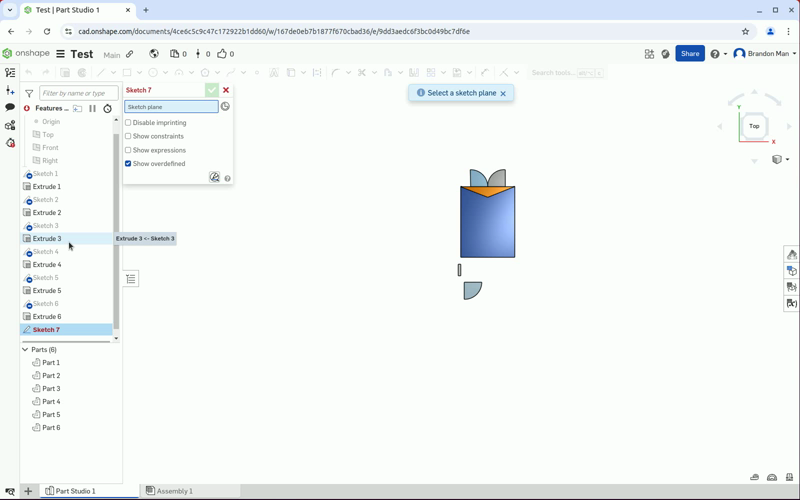
scroll(3)
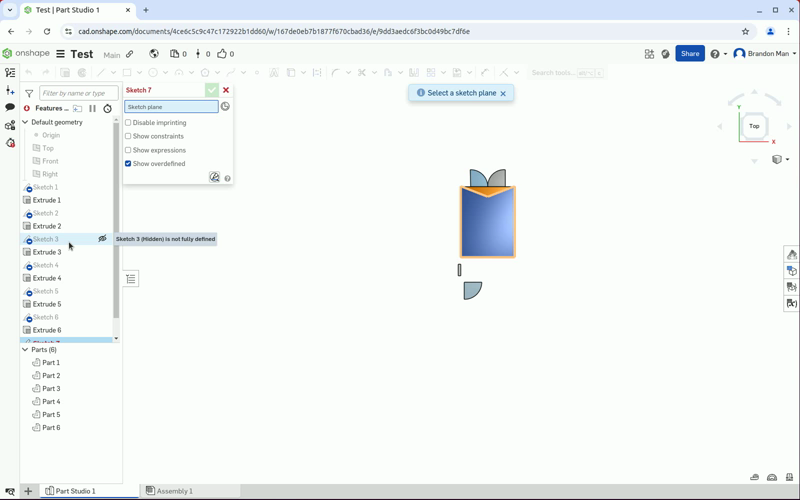
mouse_move(69, 150)
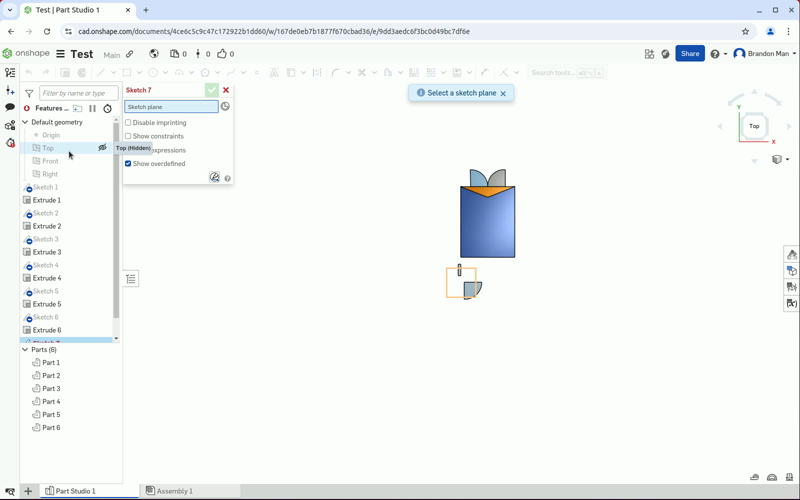
click(69, 150)
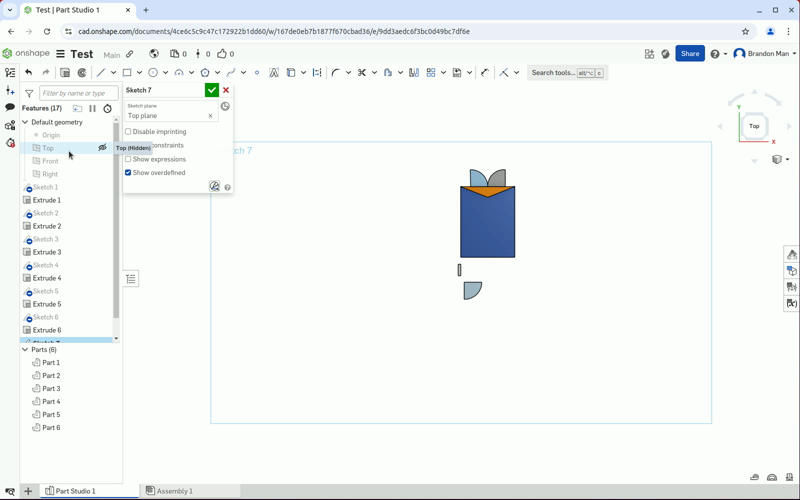
mouse_move(73, 352)
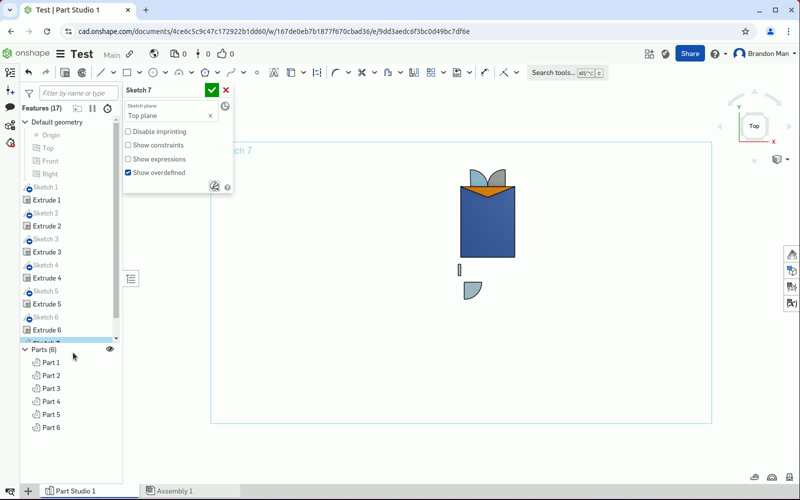
key(y)
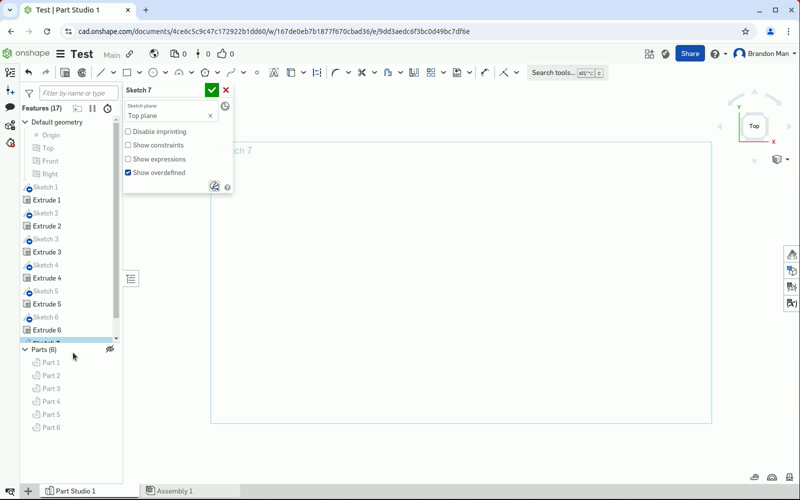
key(l)
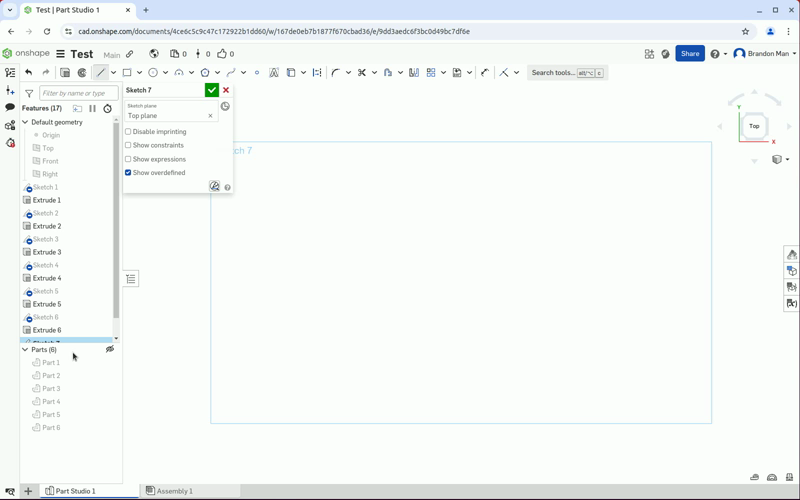
key_down(shift)
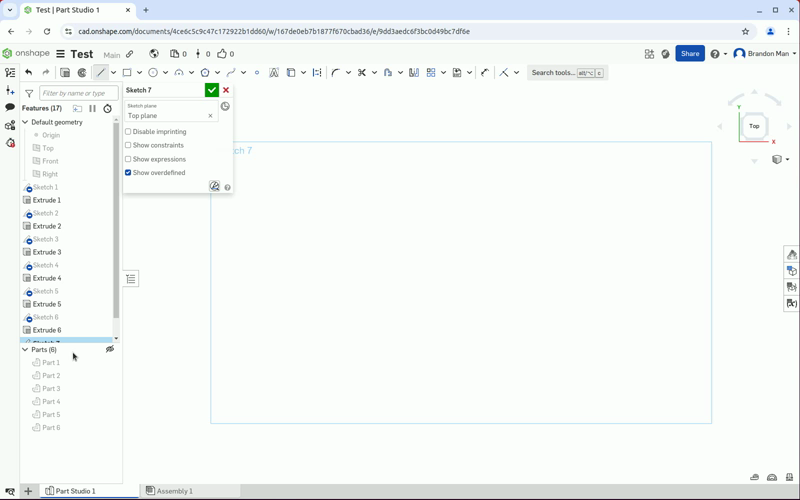
mouse_move(460, 282)
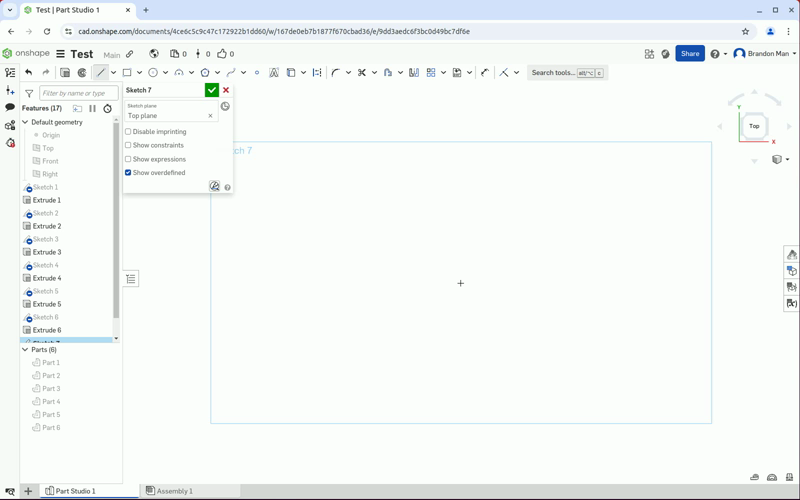
click(460, 282)
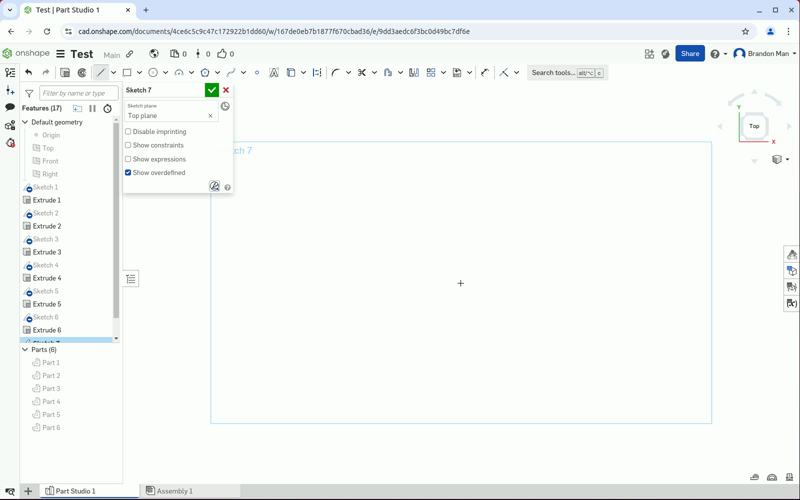
key_up(shift)
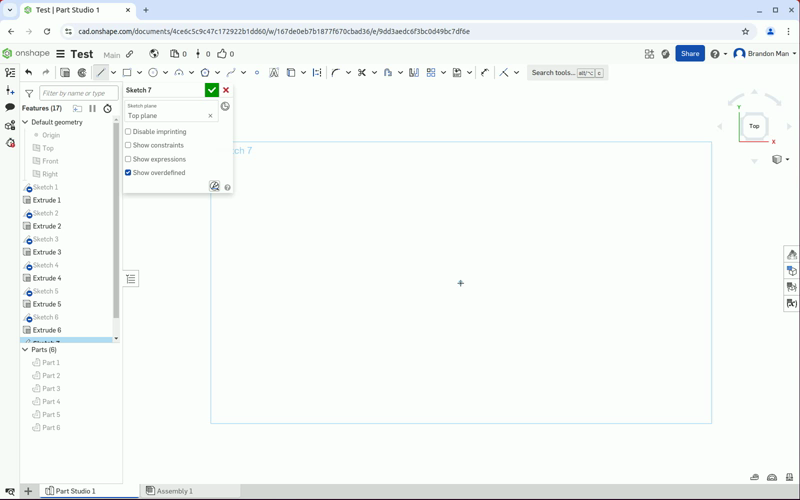
key_down(shift)
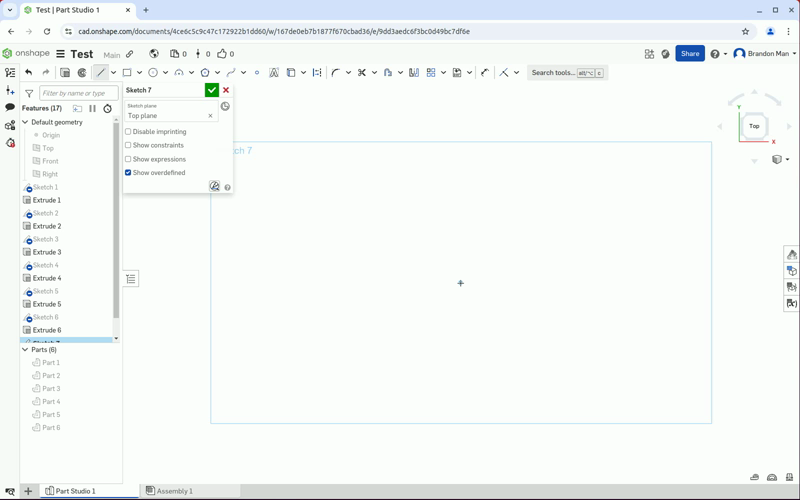
mouse_move(490, 282)
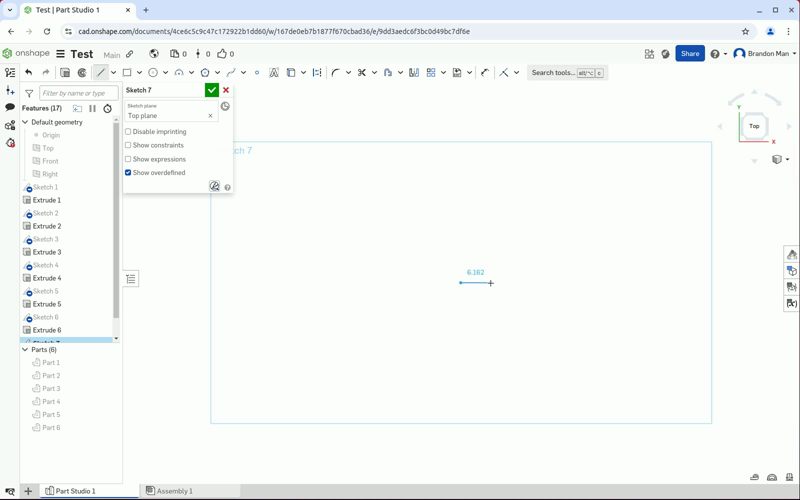
mouse_move(464, 282)
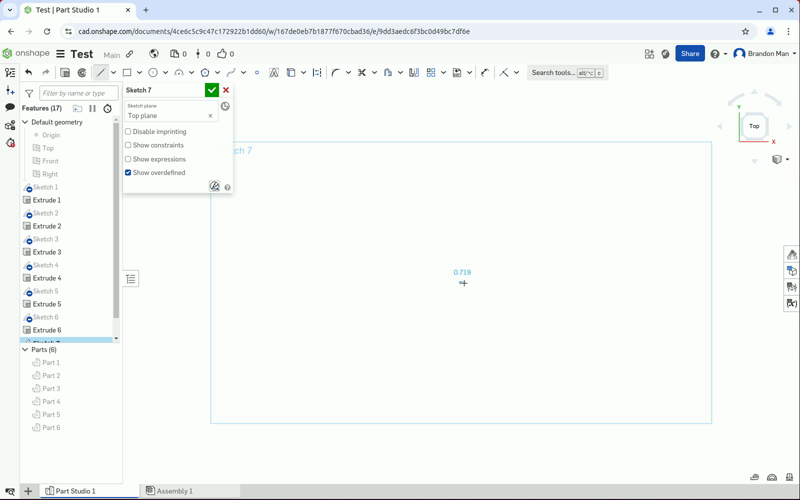
scroll(6)
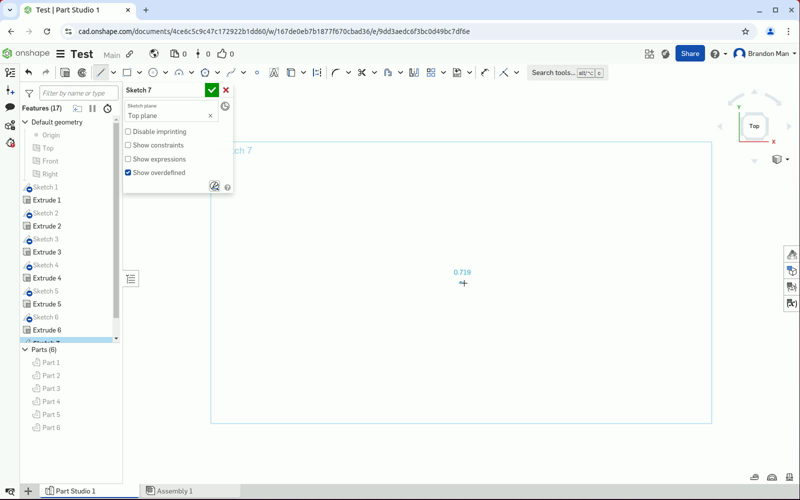
scroll(6)
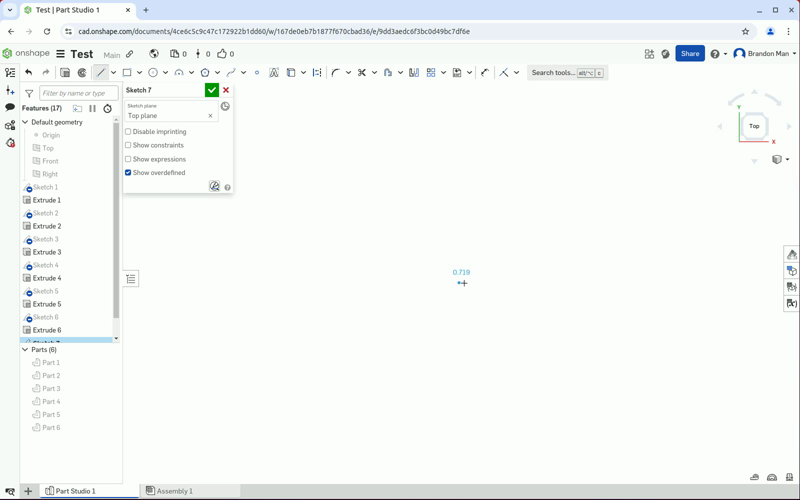
scroll(6)
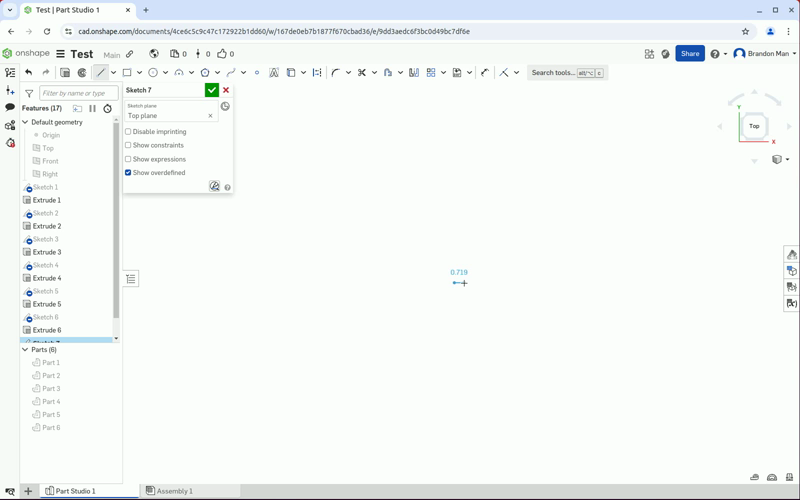
scroll(6)
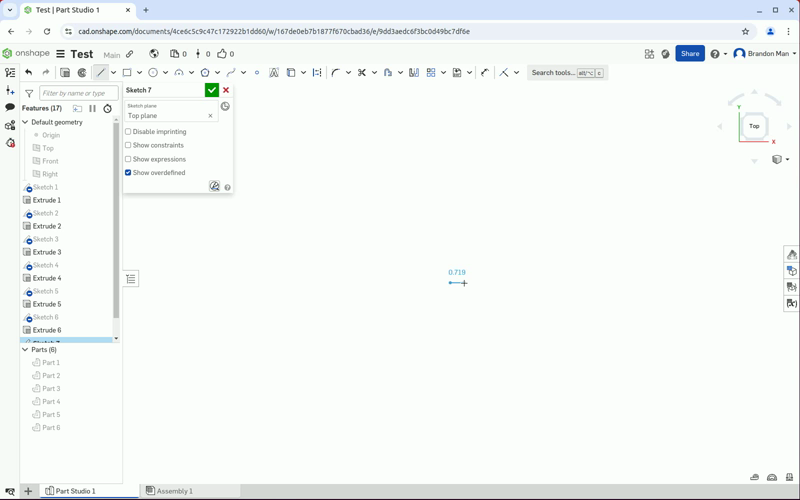
scroll(6)
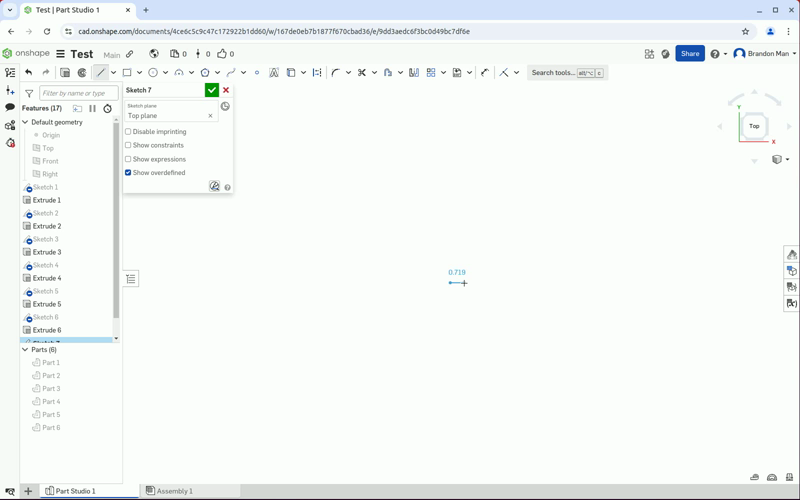
scroll(6)
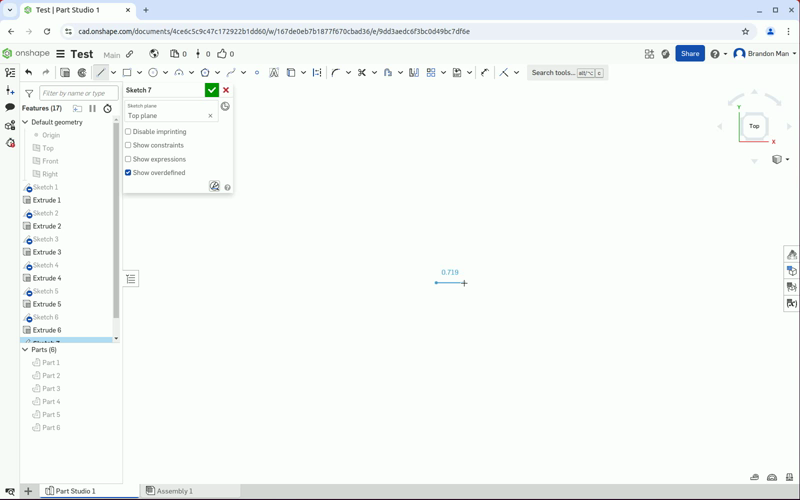
scroll(6)
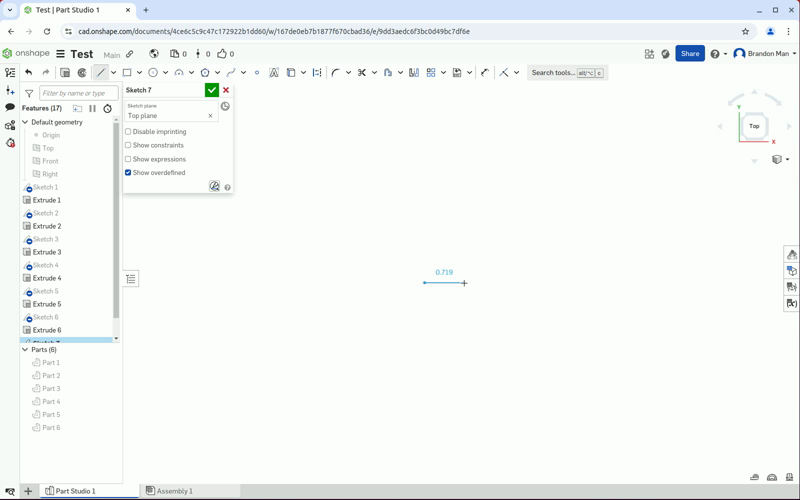
click(464, 282)
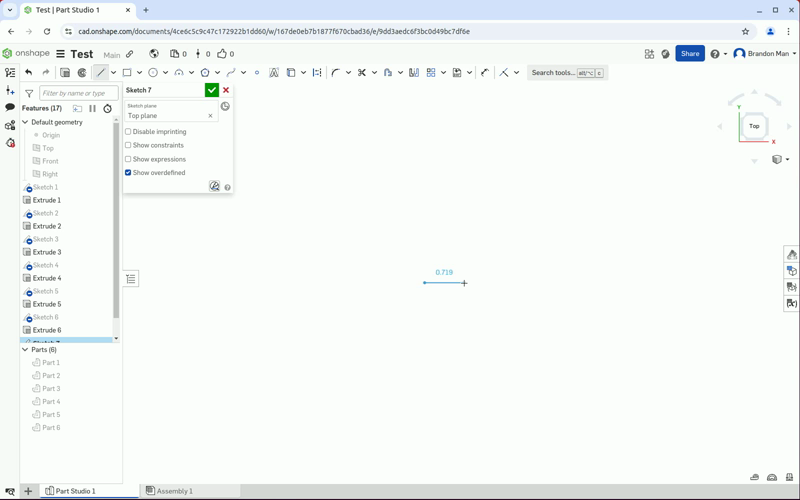
scroll(-6)
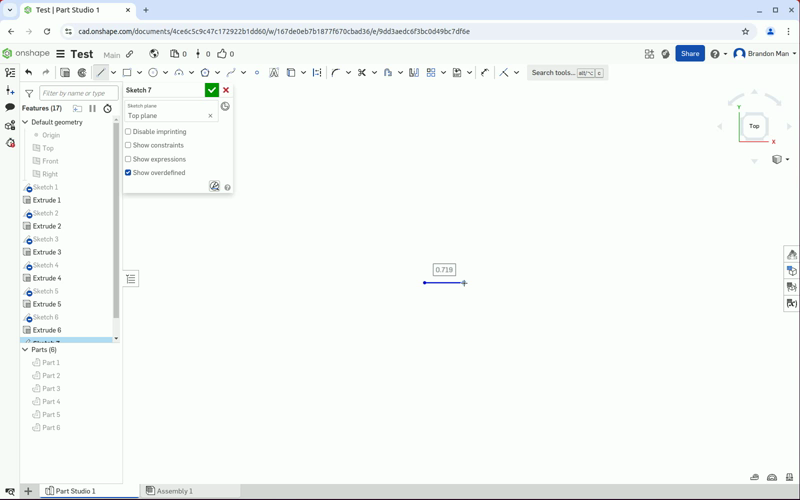
scroll(-6)
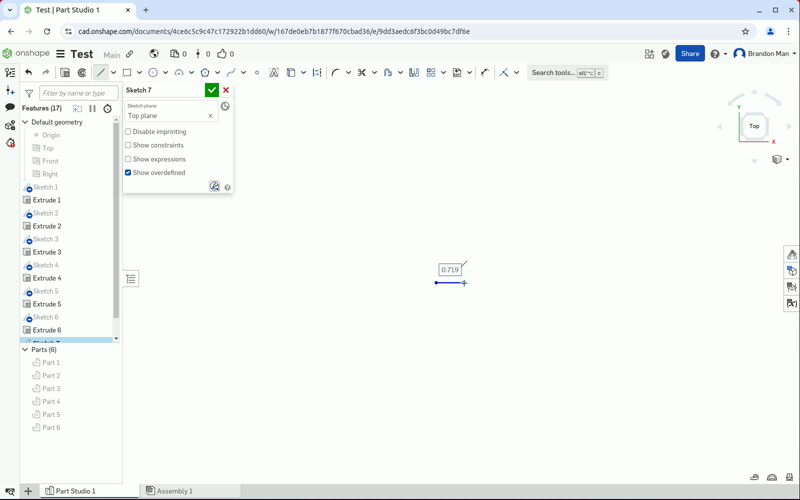
scroll(-6)
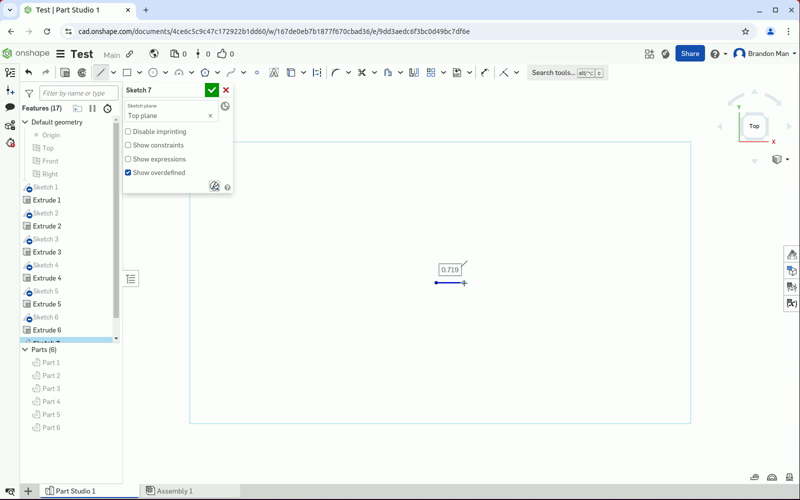
scroll(-6)
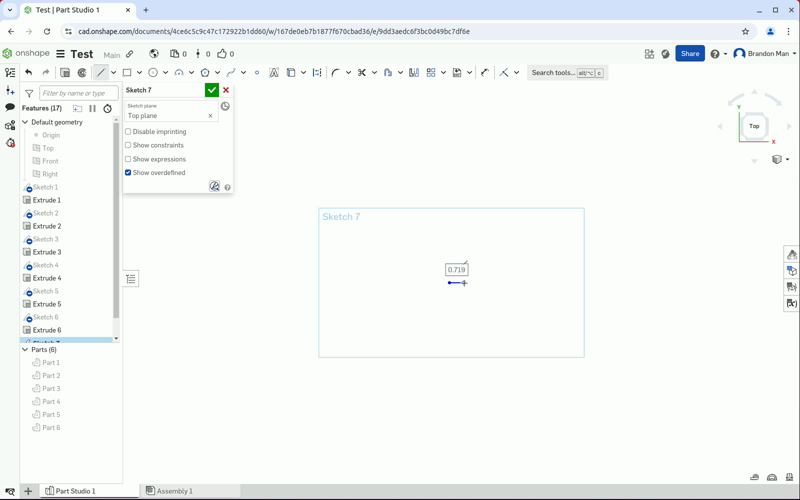
scroll(-6)
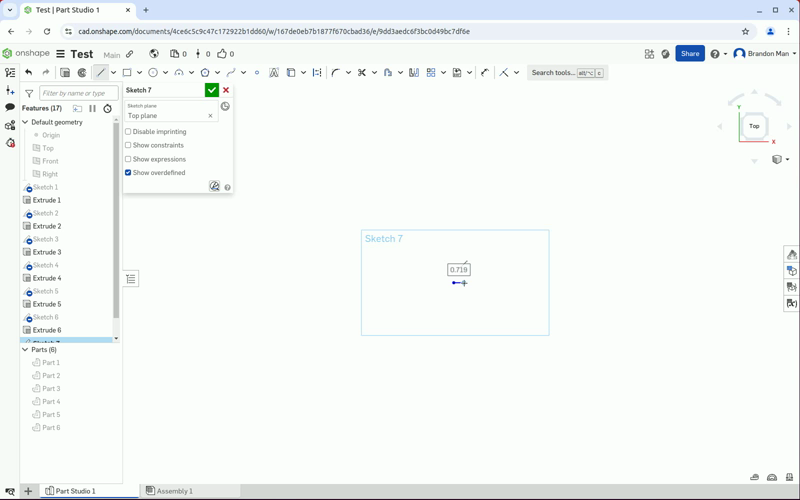
scroll(-6)
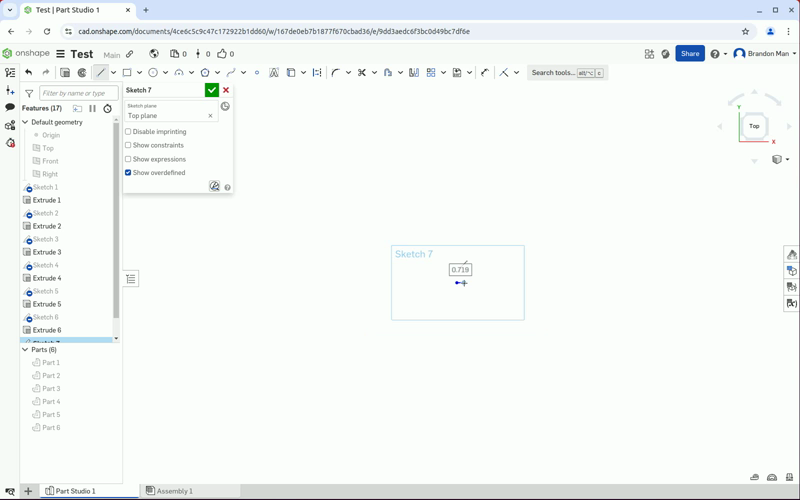
scroll(-6)
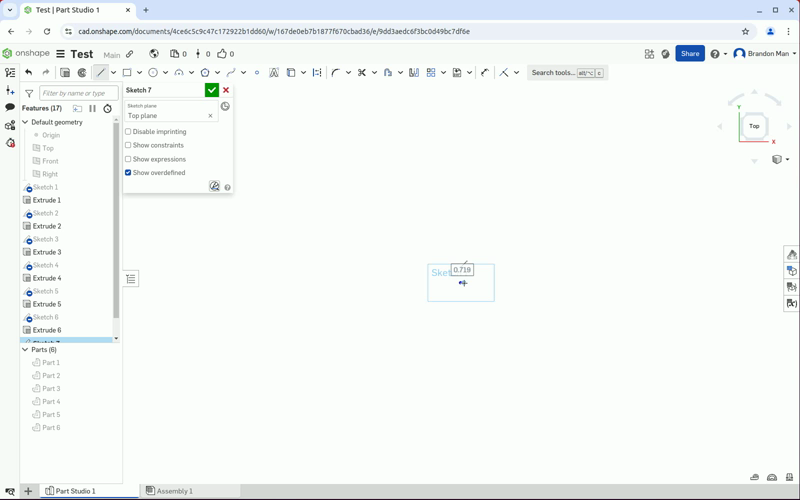
key_up(shift)
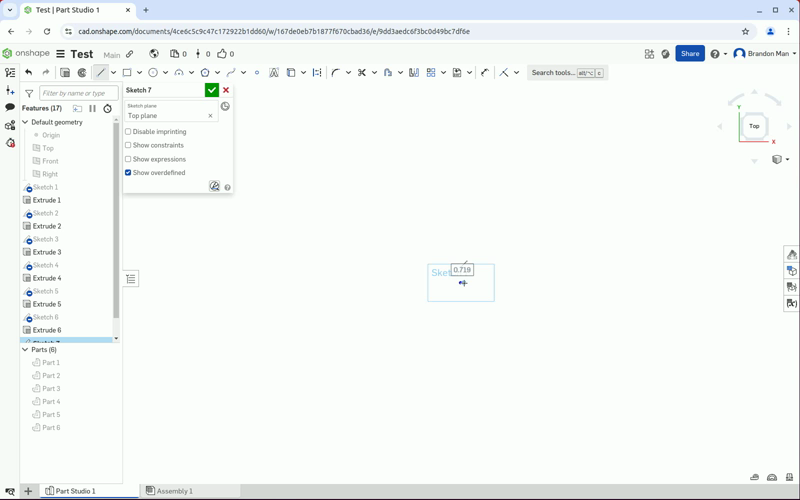
key_down(shift)
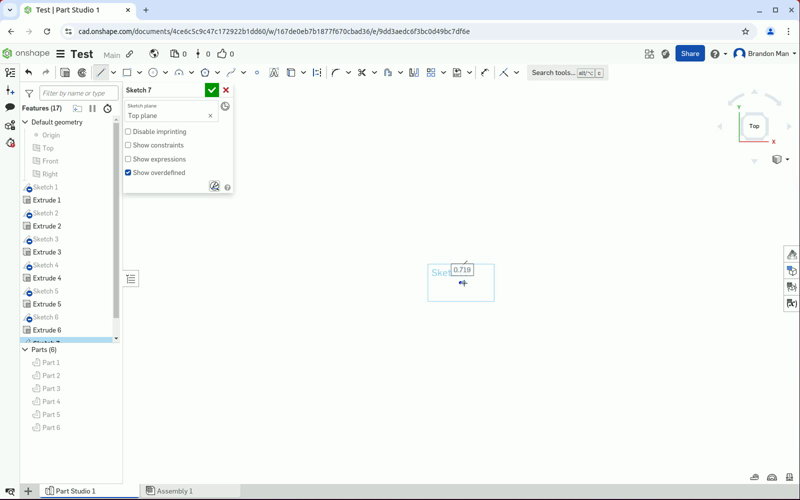
mouse_move(494, 282)
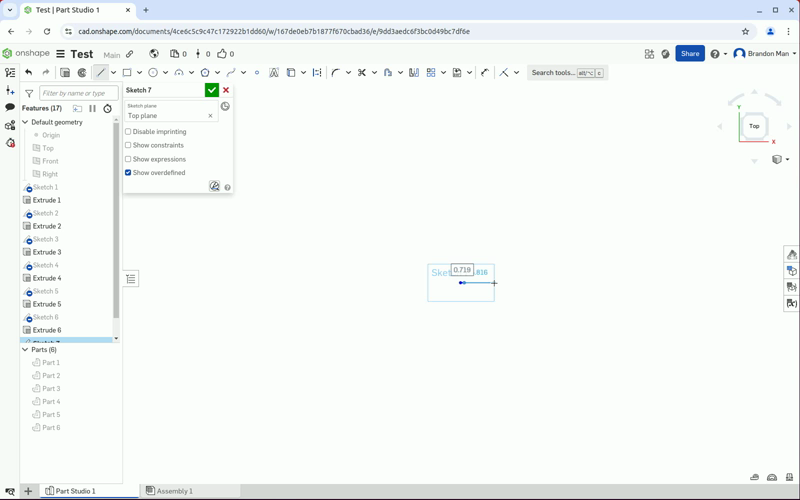
mouse_move(480, 282)
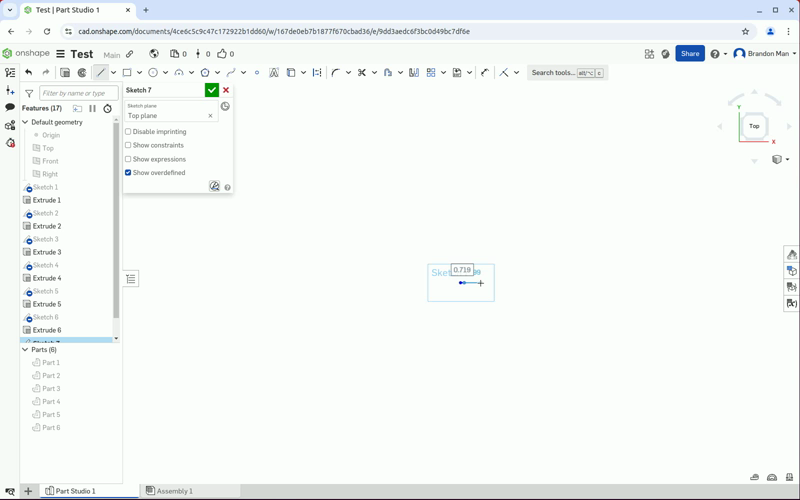
click(480, 282)
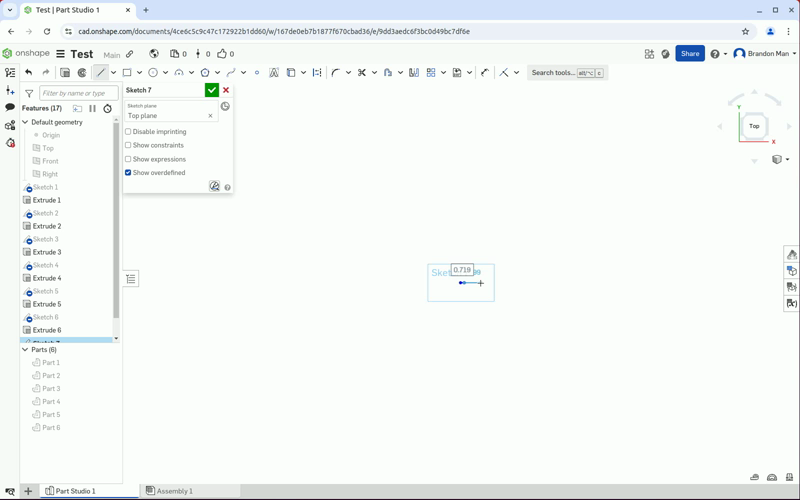
key_up(shift)
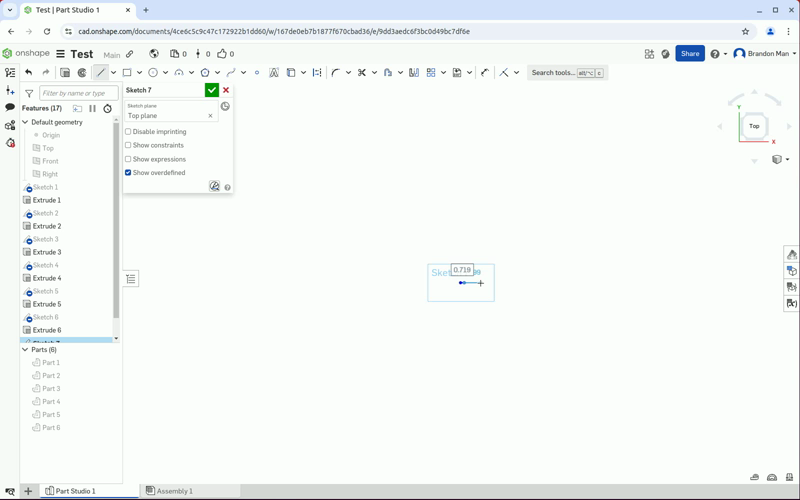
key_down(shift)
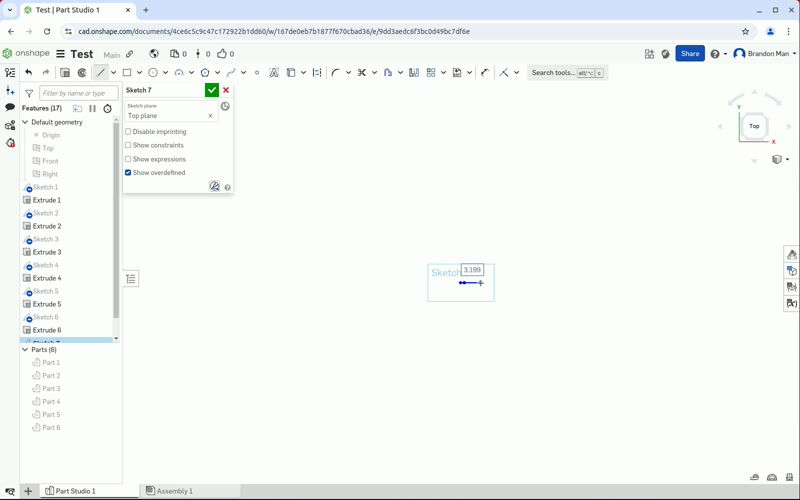
mouse_move(510, 282)
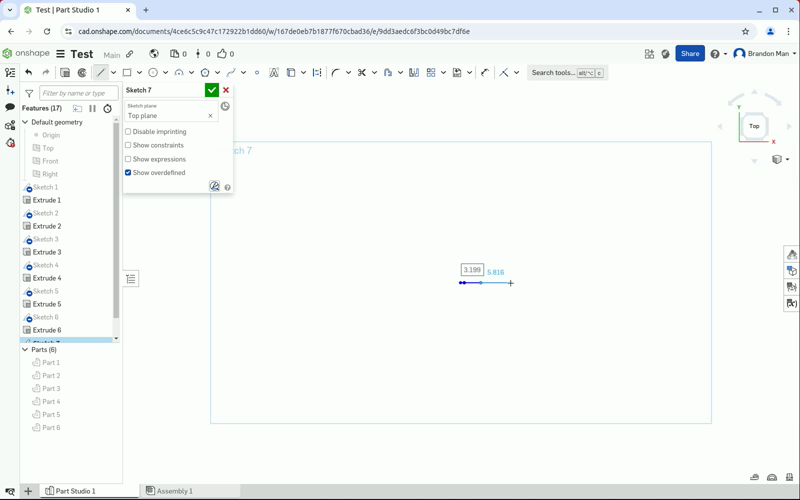
mouse_move(514, 282)
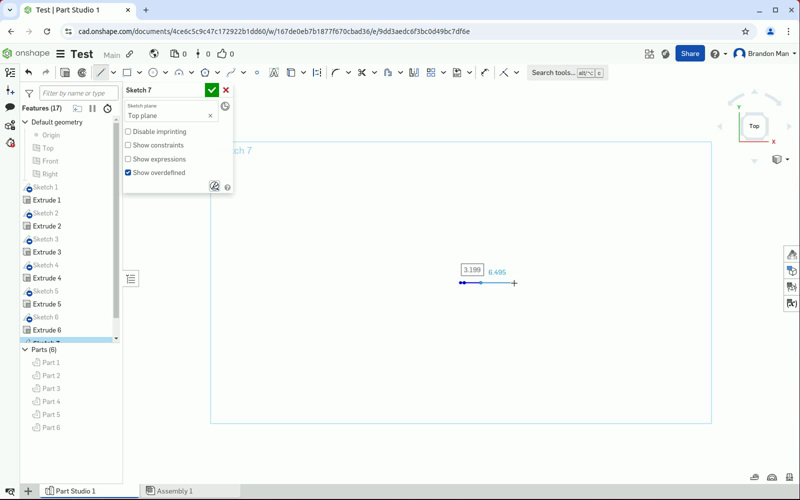
click(514, 282)
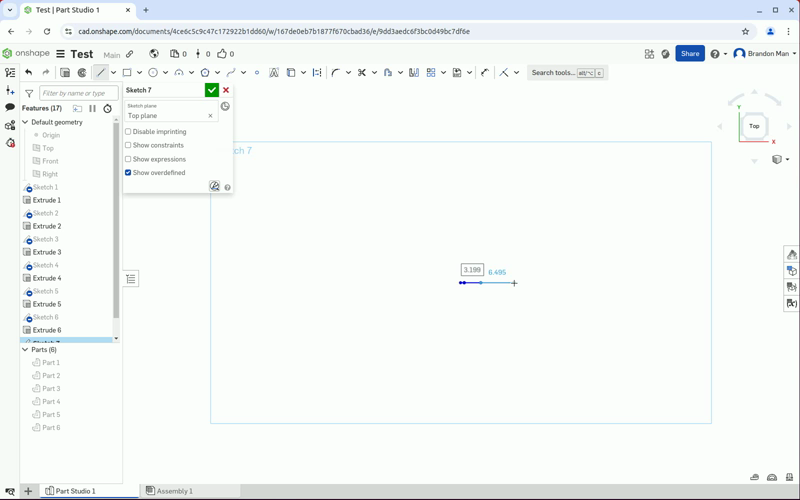
key_up(shift)
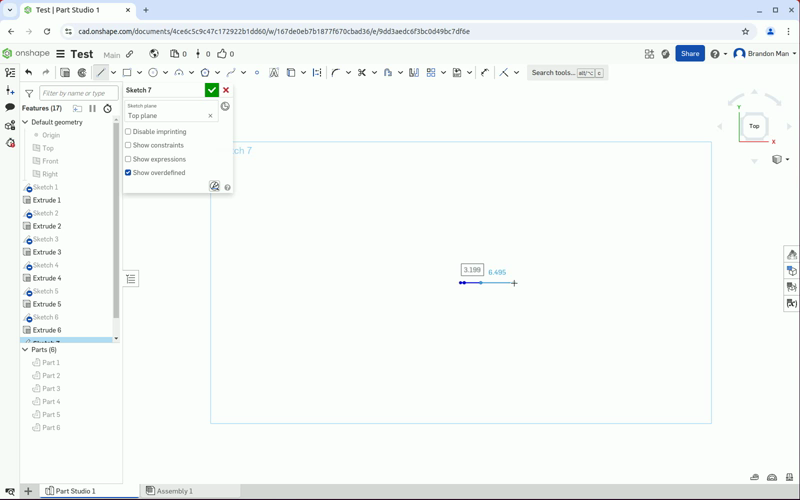
key_down(shift)
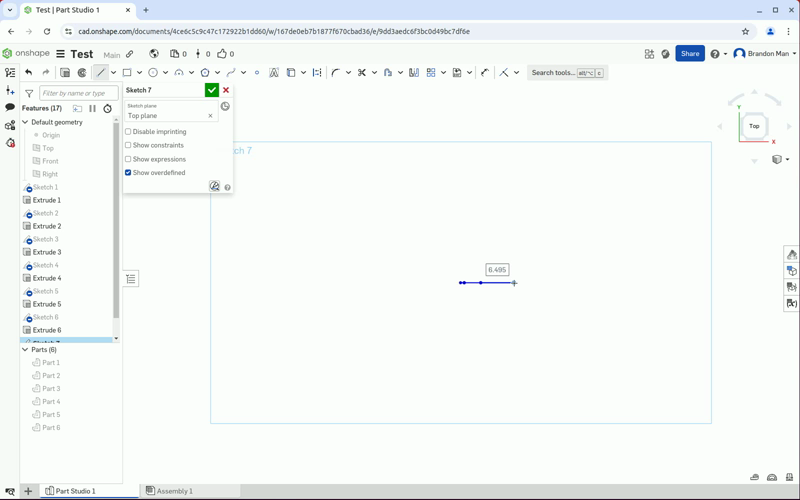
mouse_move(544, 282)
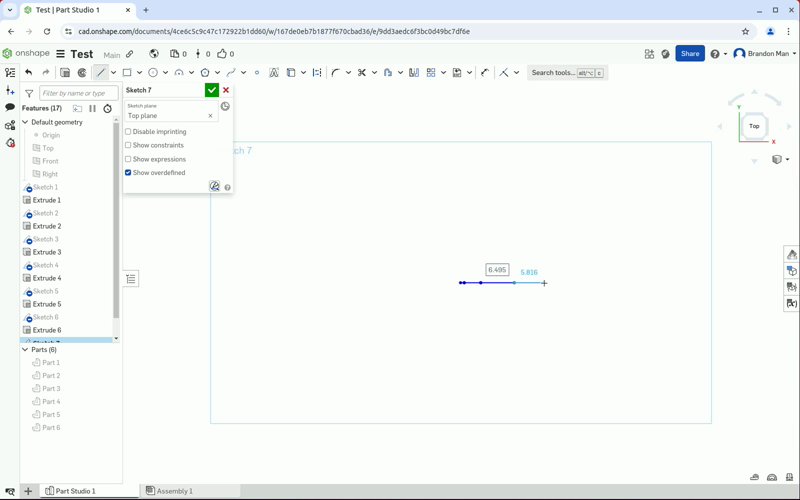
mouse_move(514, 257)
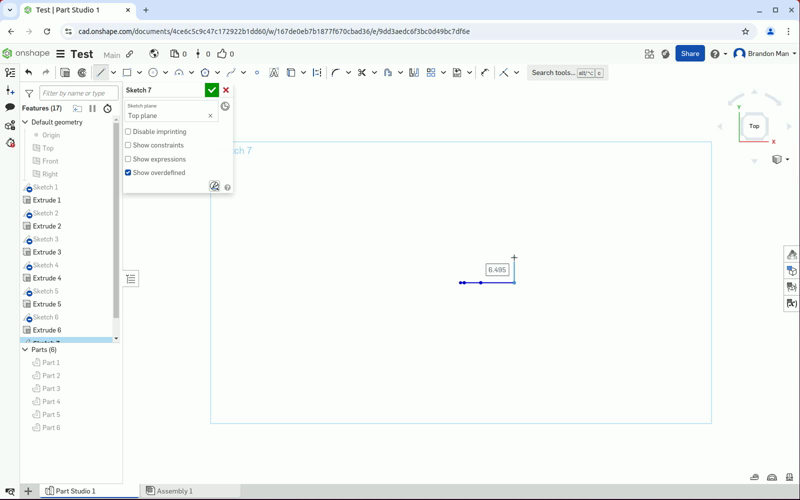
click(514, 257)
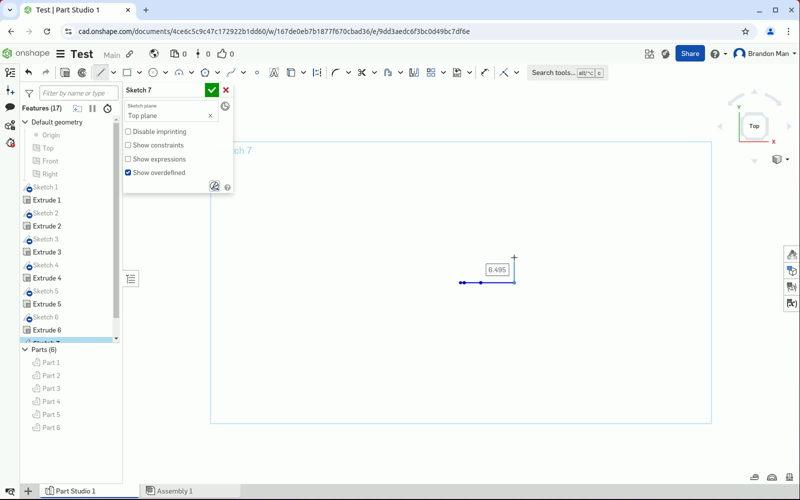
key_up(shift)
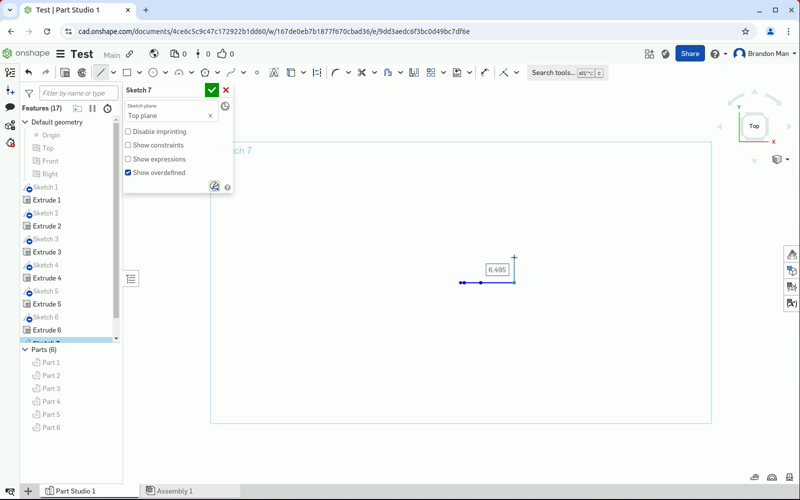
key_down(shift)
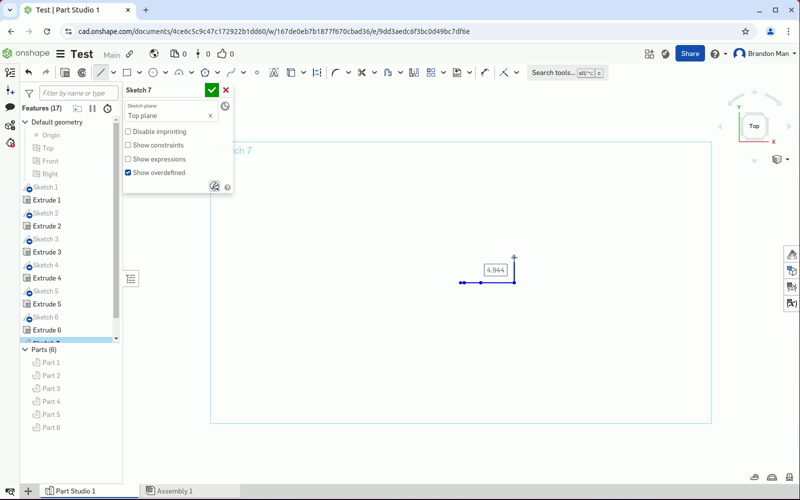
mouse_move(544, 257)
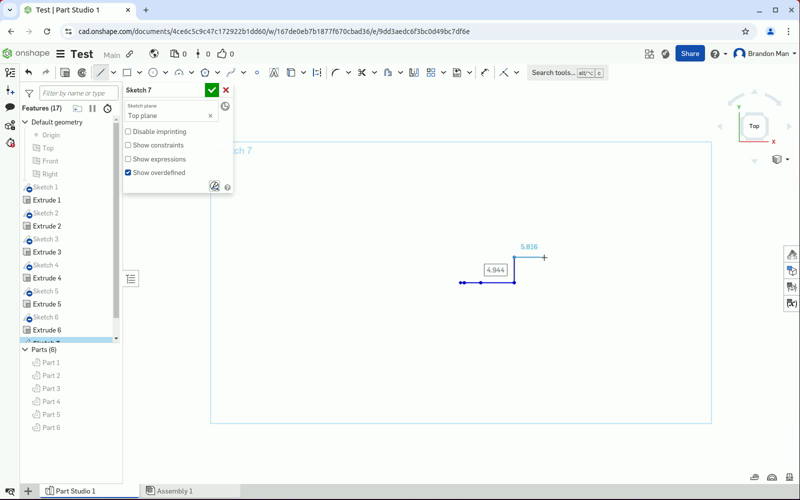
mouse_move(460, 257)
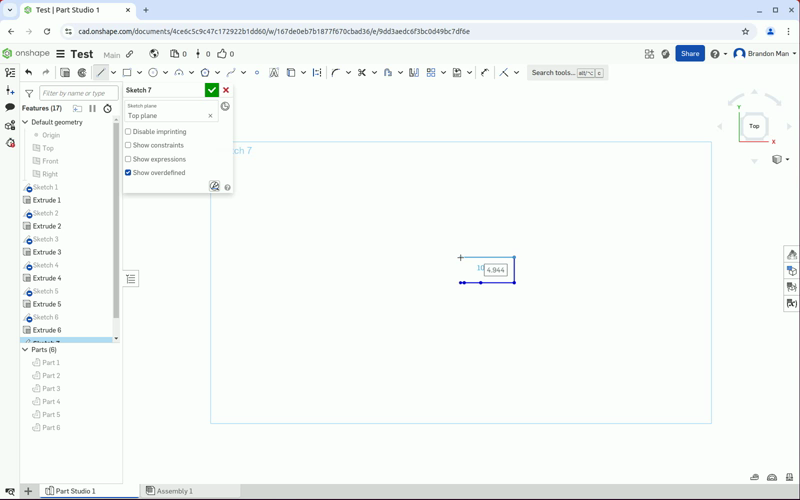
click(460, 257)
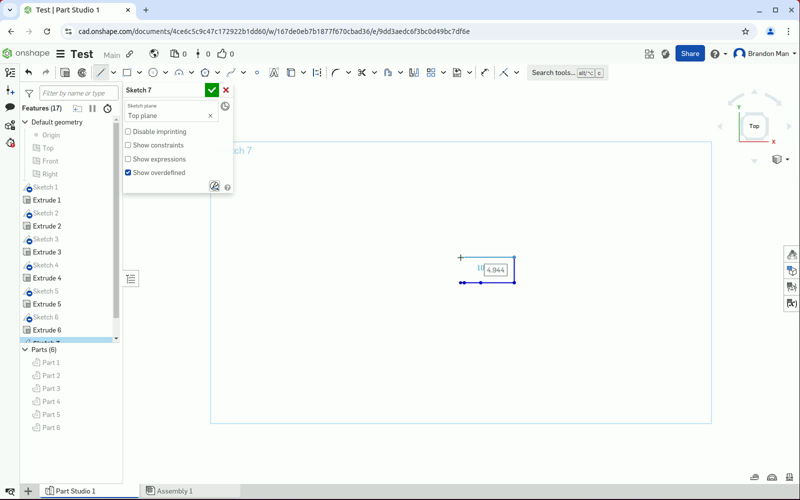
key_up(shift)
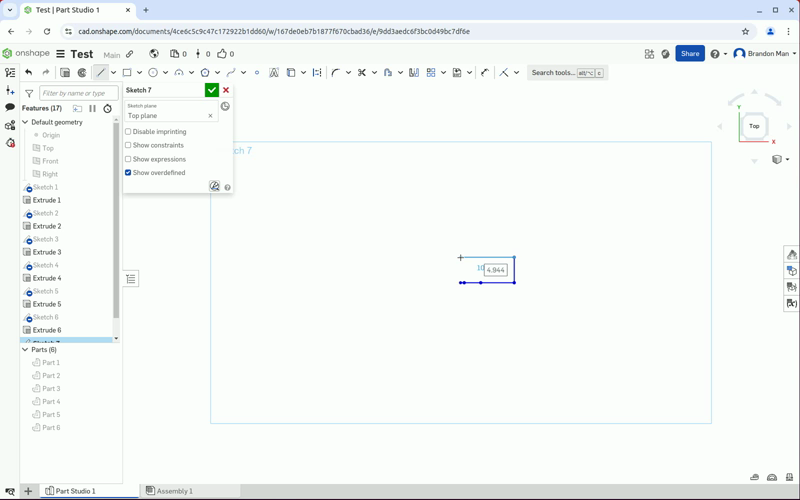
key_down(shift)
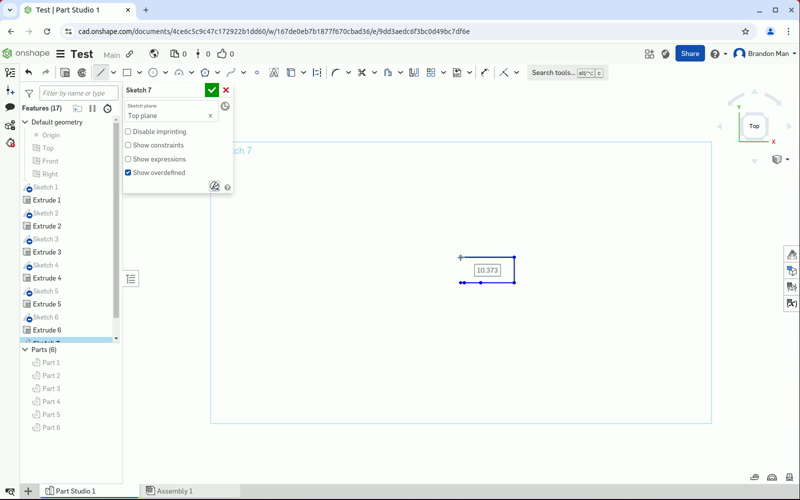
mouse_move(490, 257)
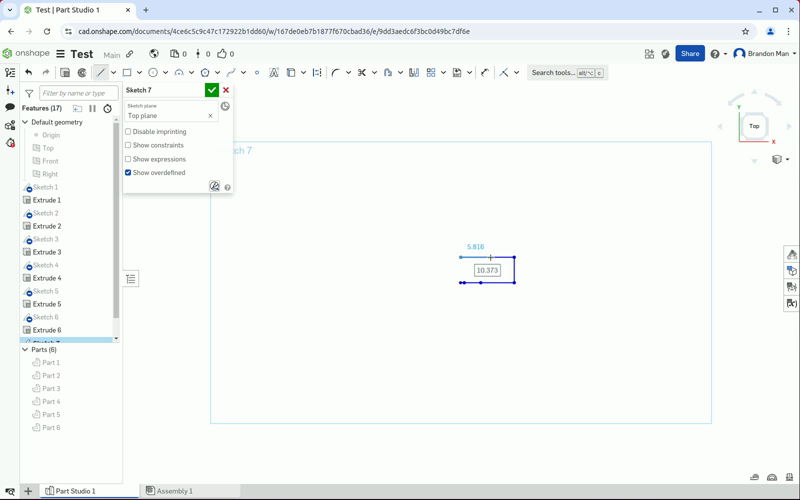
mouse_move(460, 264)
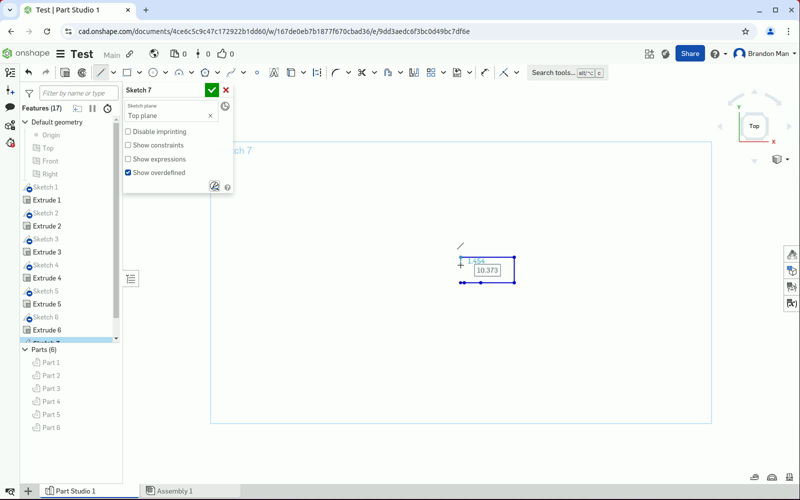
click(460, 264)
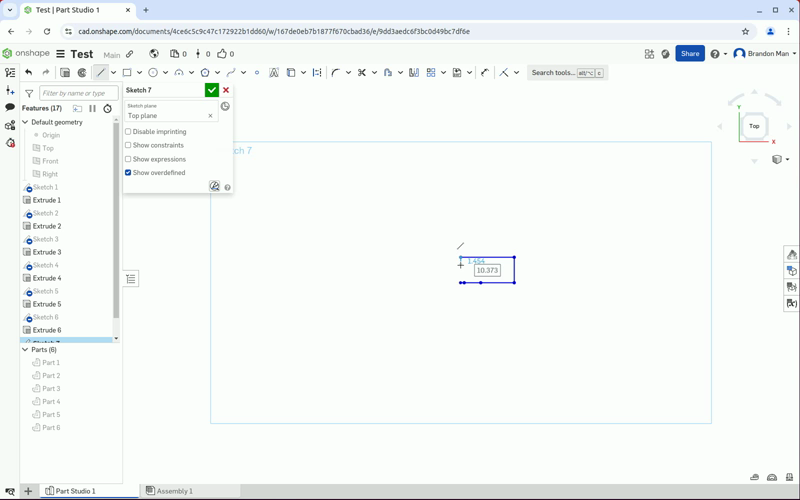
key_up(shift)
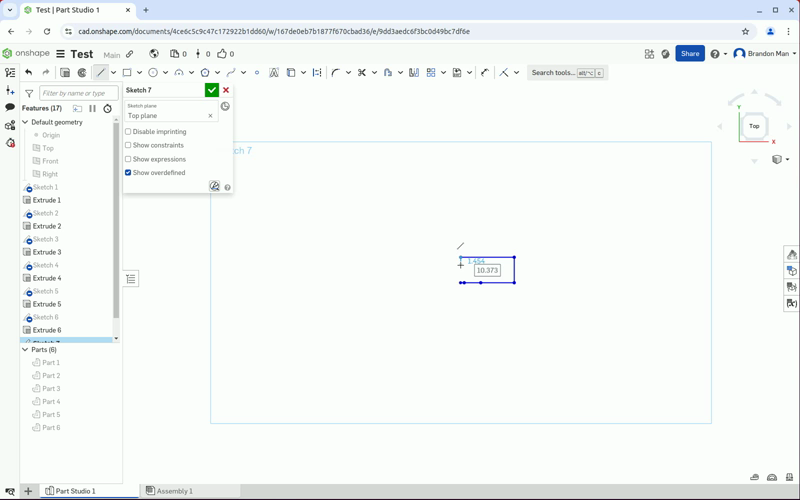
key_down(shift)
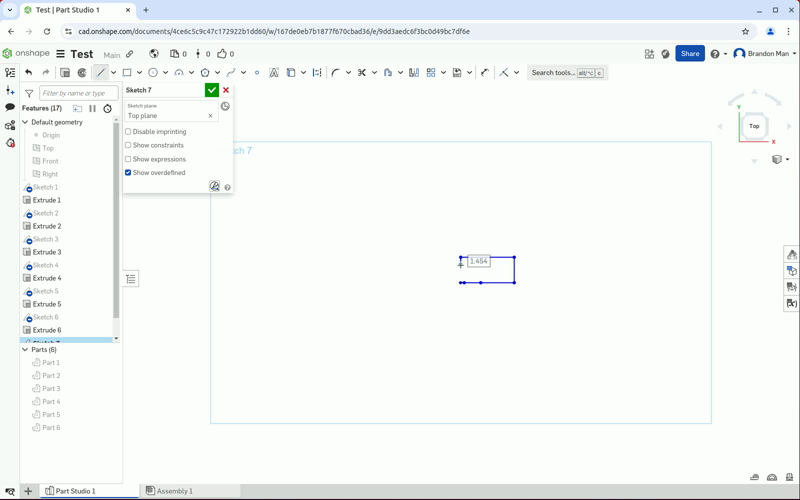
mouse_move(490, 264)
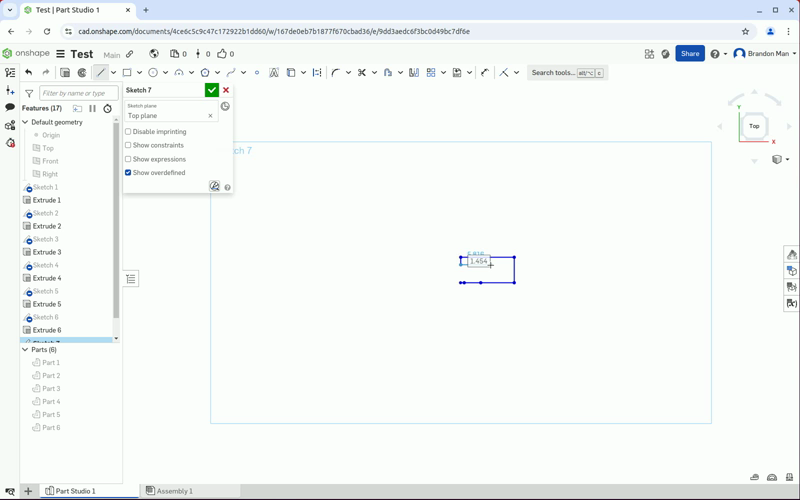
mouse_move(460, 275)
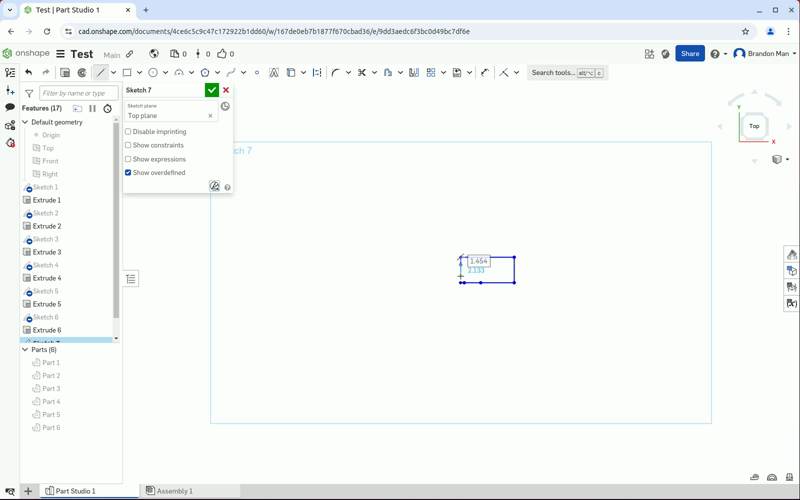
click(460, 275)
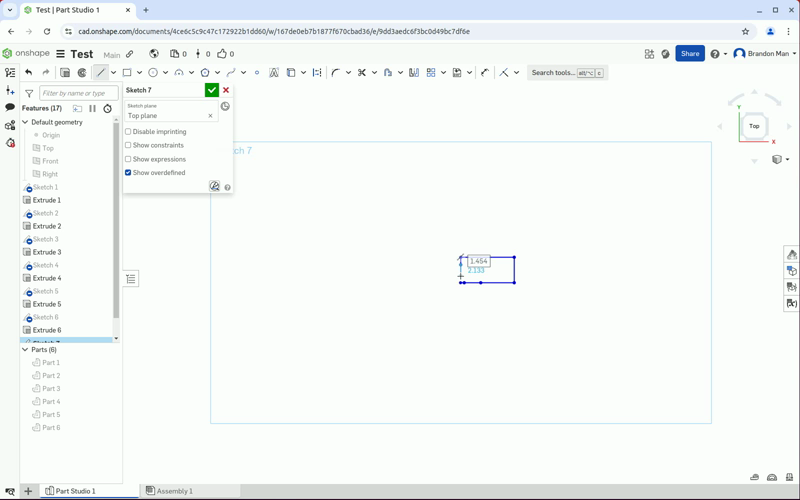
key_up(shift)
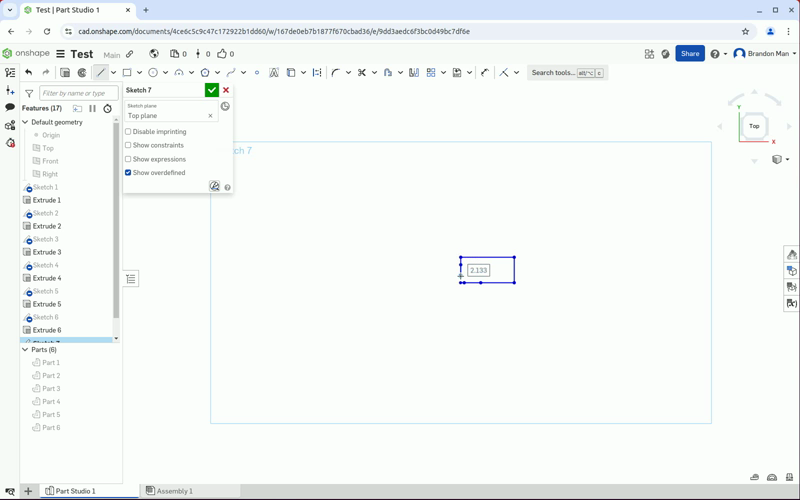
mouse_move(490, 275)
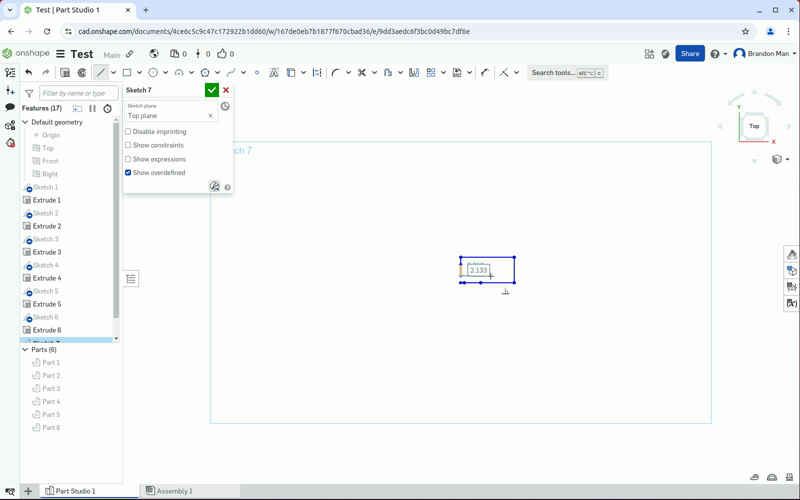
key_down(shift)
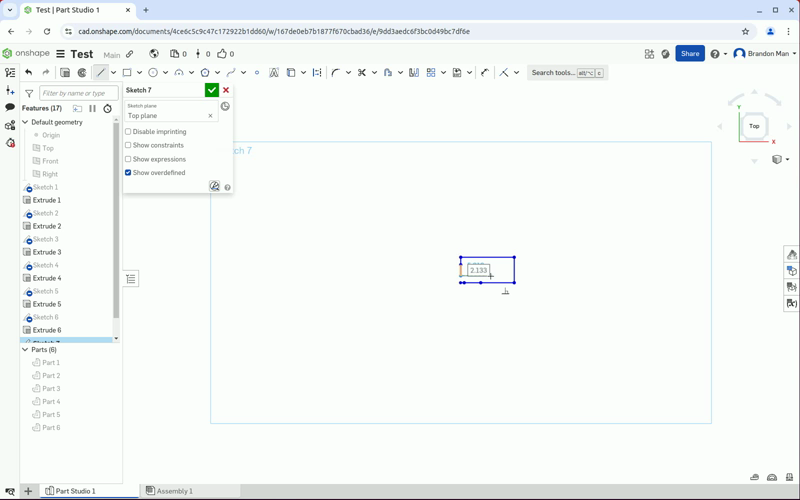
mouse_move(460, 282)
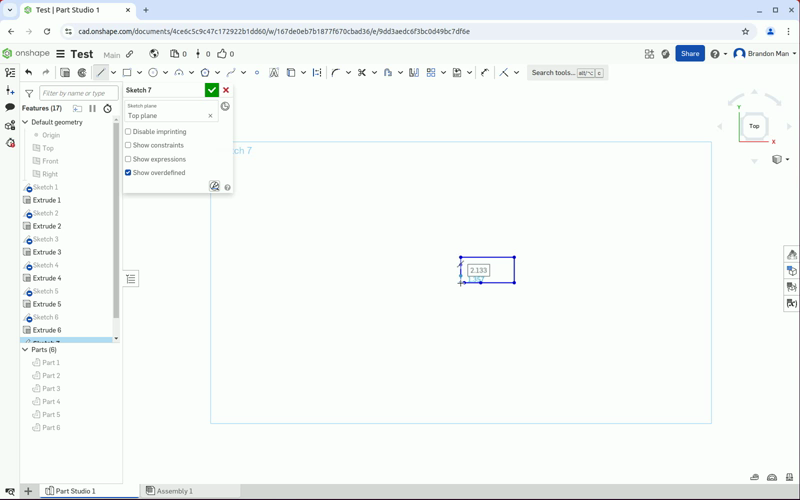
scroll(6)
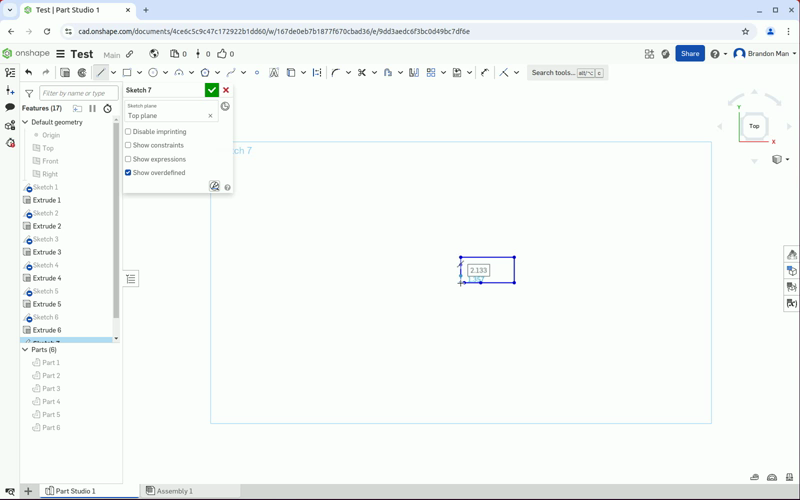
scroll(6)
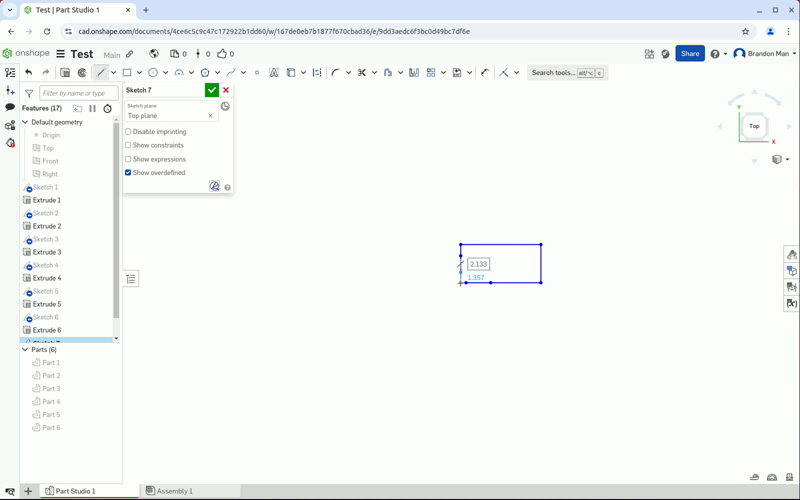
scroll(6)
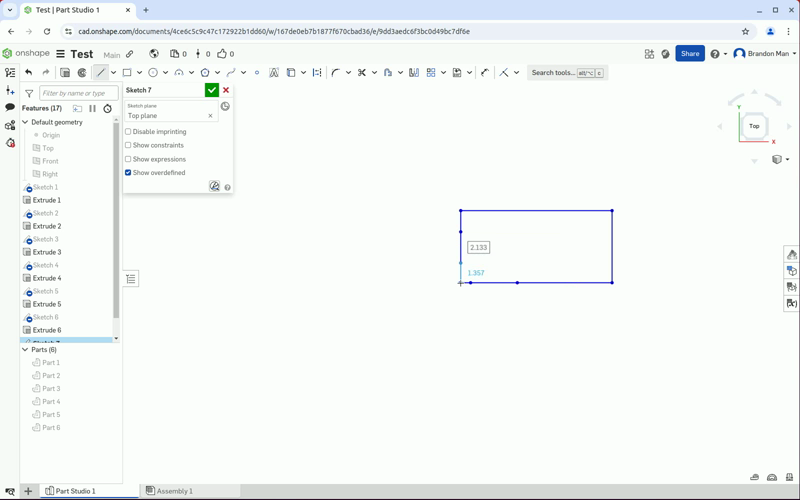
scroll(6)
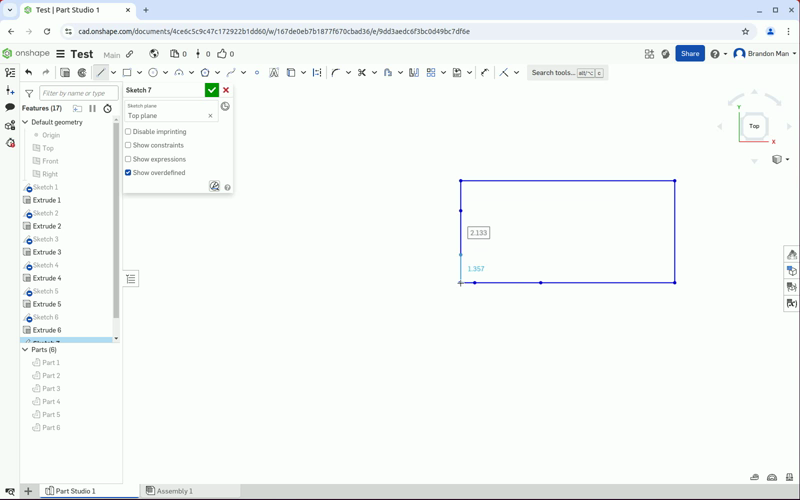
scroll(6)
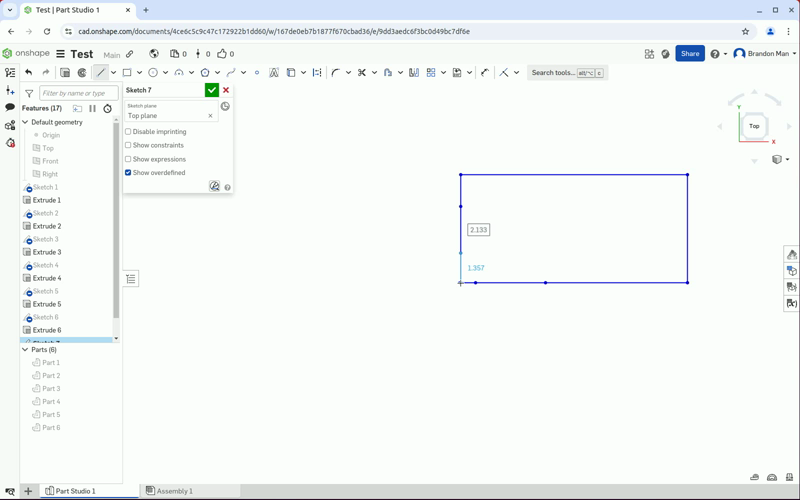
scroll(6)
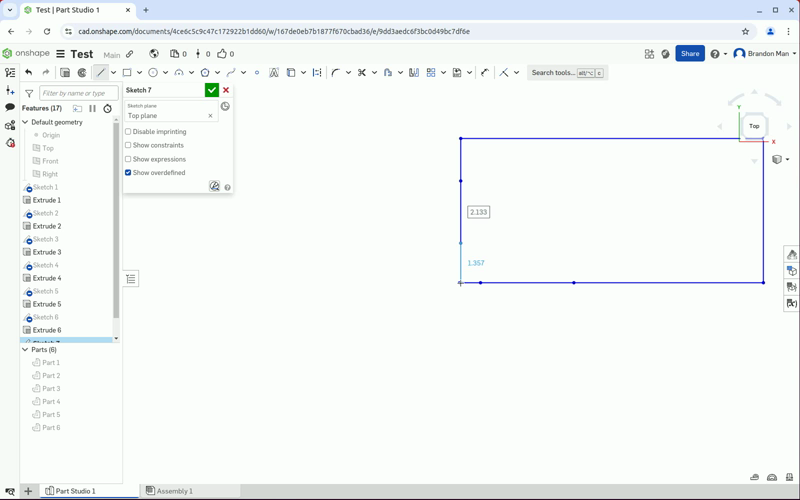
scroll(6)
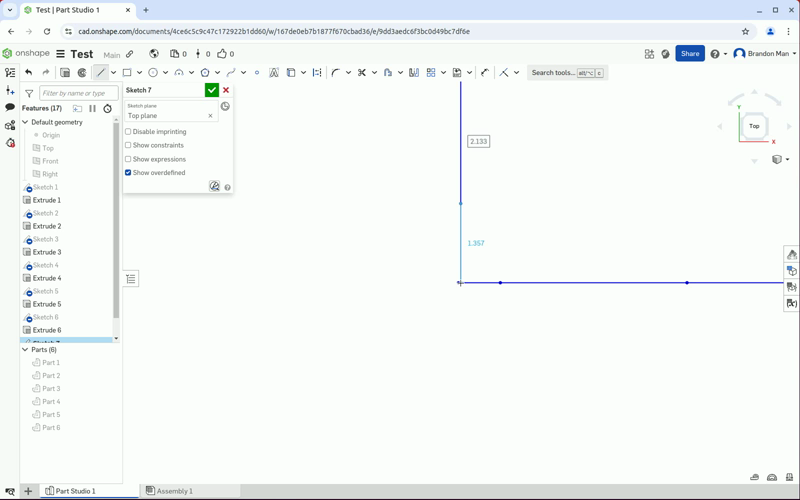
key_up(shift)
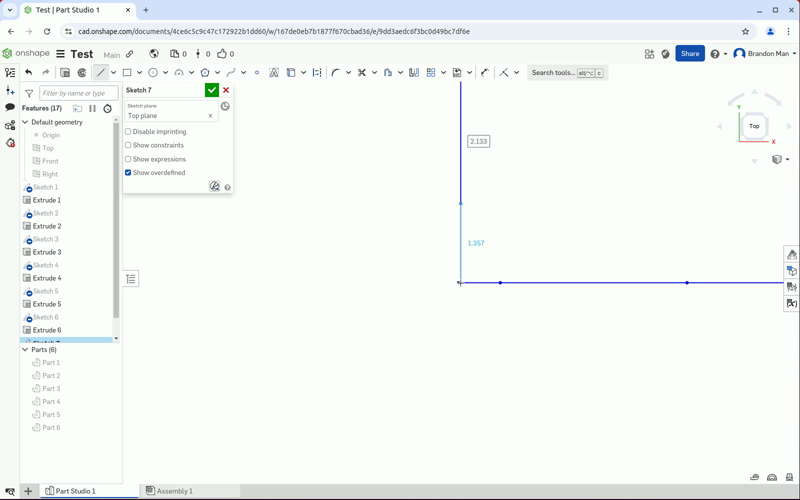
click(460, 282)
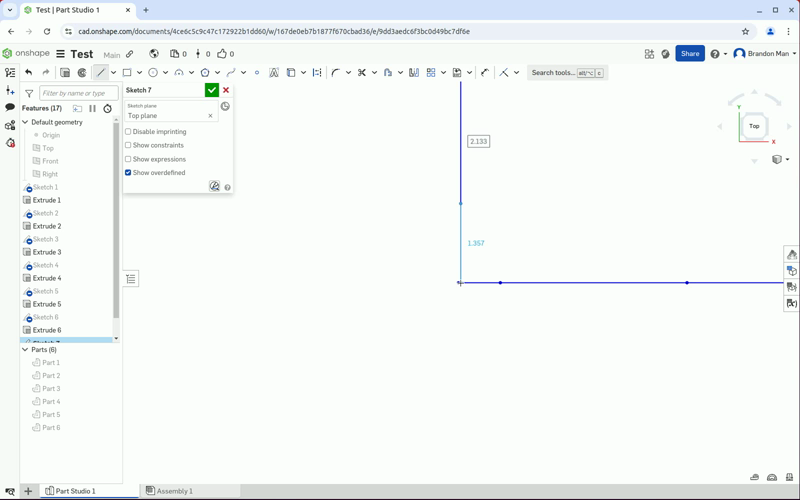
scroll(-6)
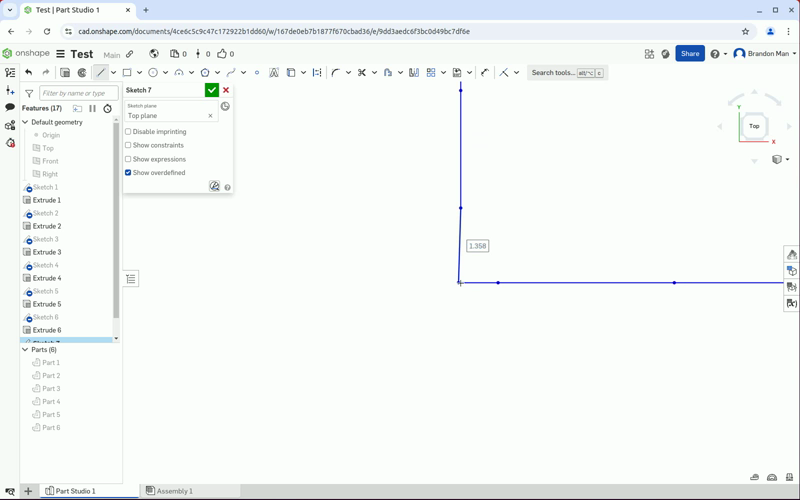
scroll(-6)
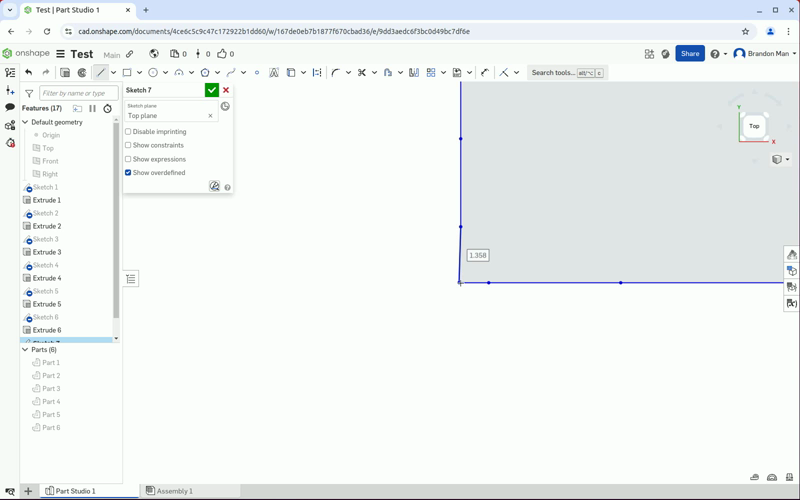
scroll(-6)
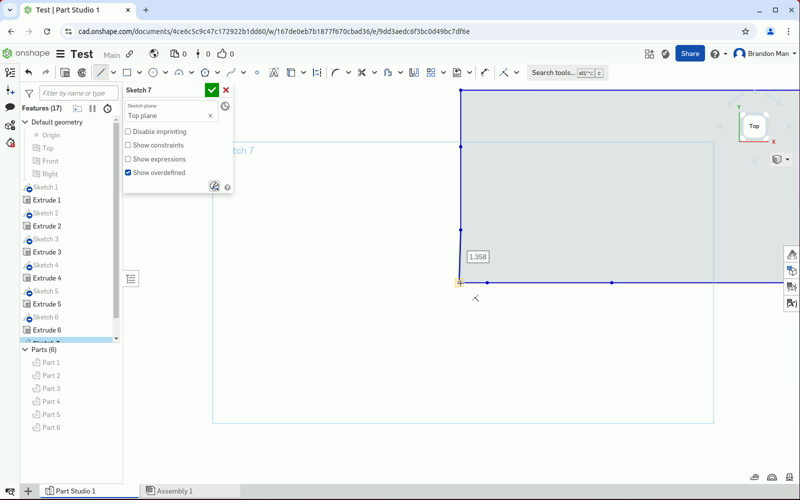
scroll(-6)
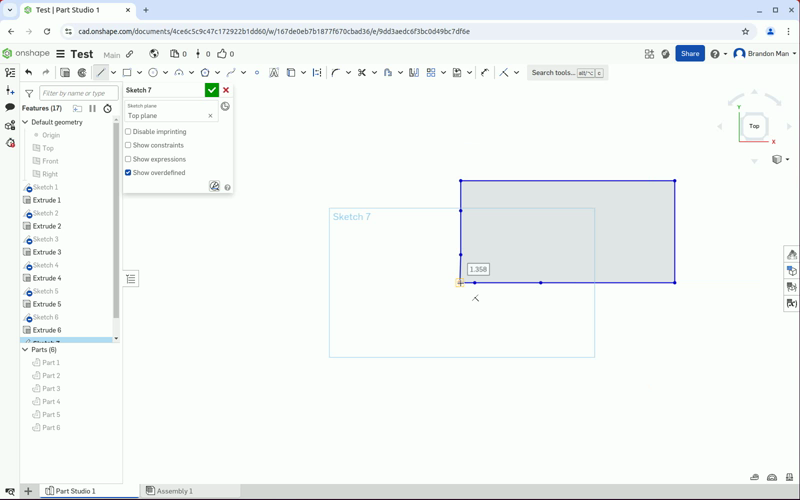
scroll(-6)
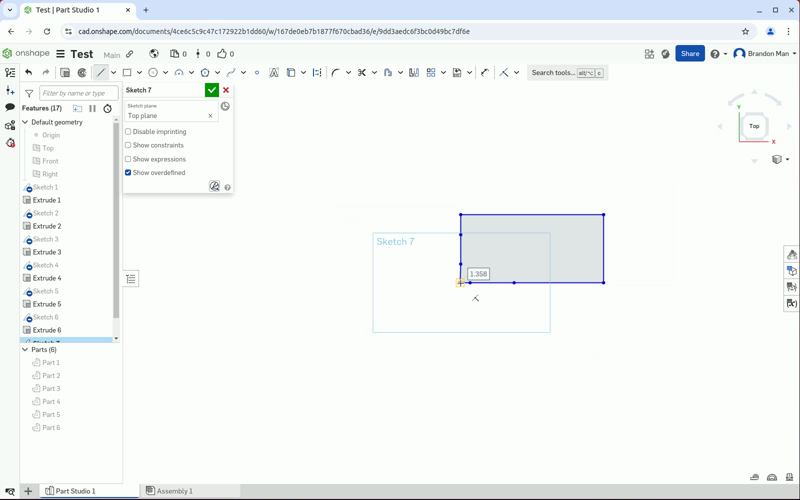
scroll(-6)
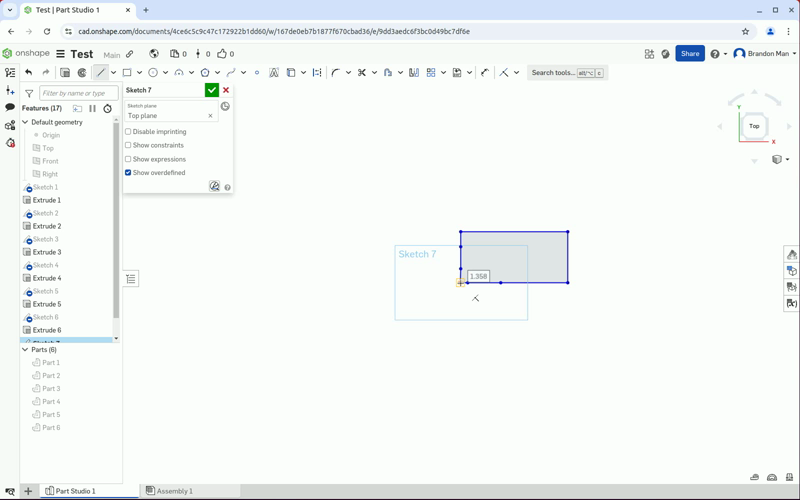
scroll(-6)
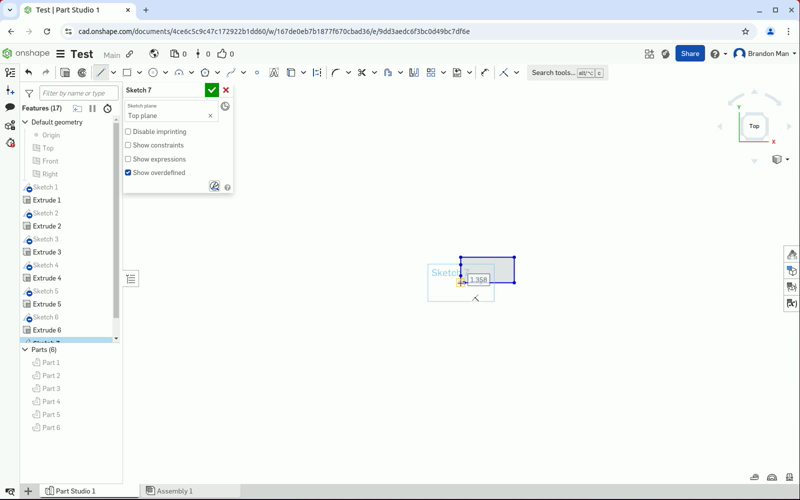
key(esc)
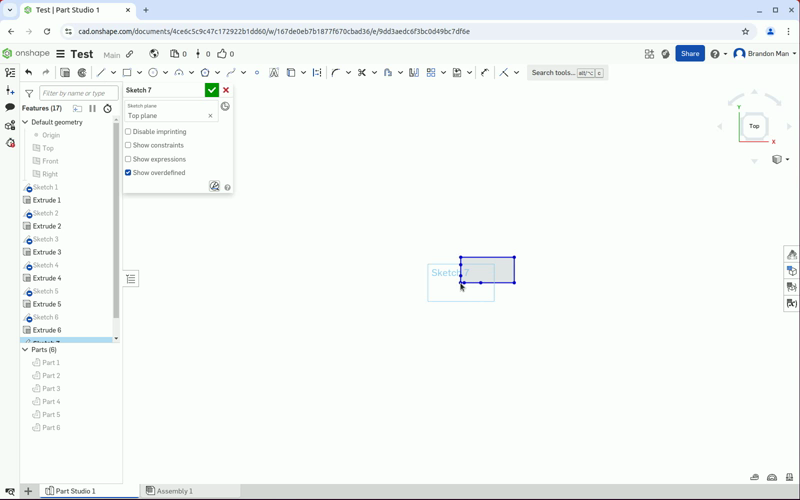
mouse_move(480, 267)
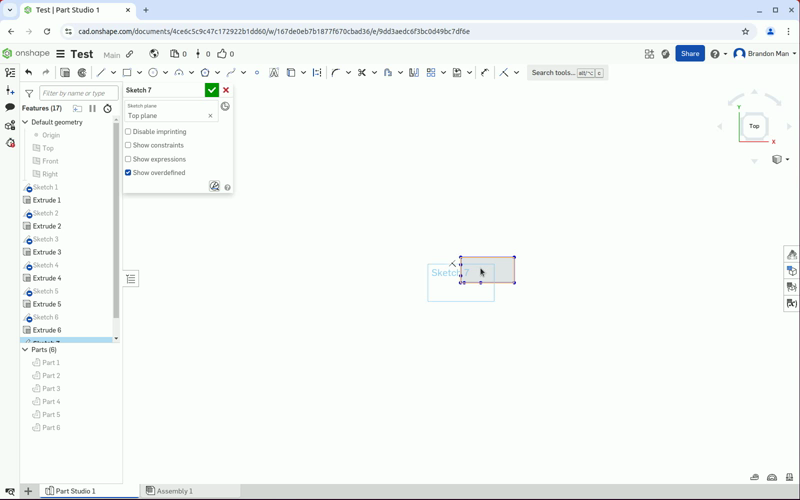
scroll(6)
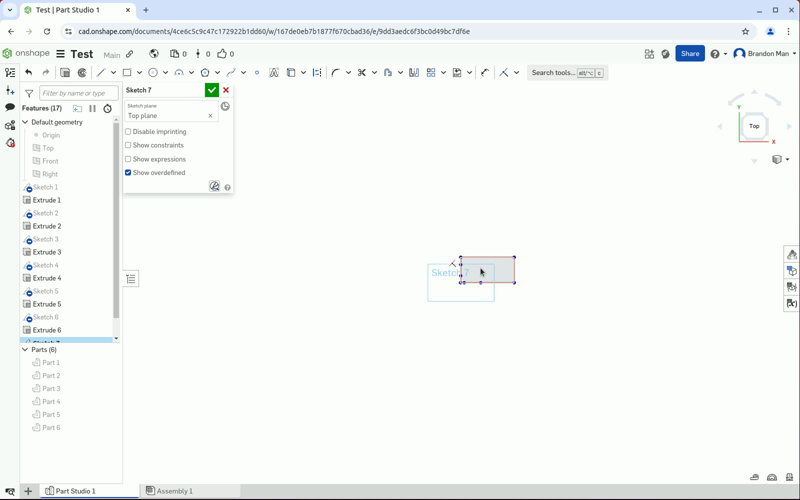
scroll(6)
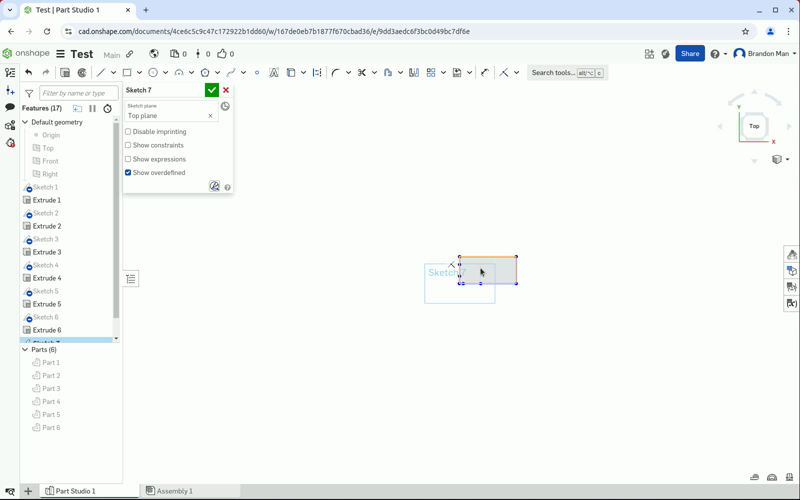
scroll(6)
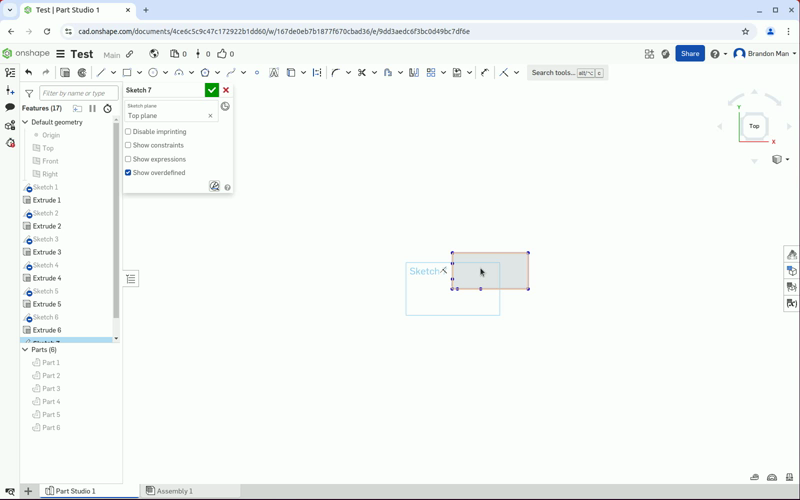
scroll(6)
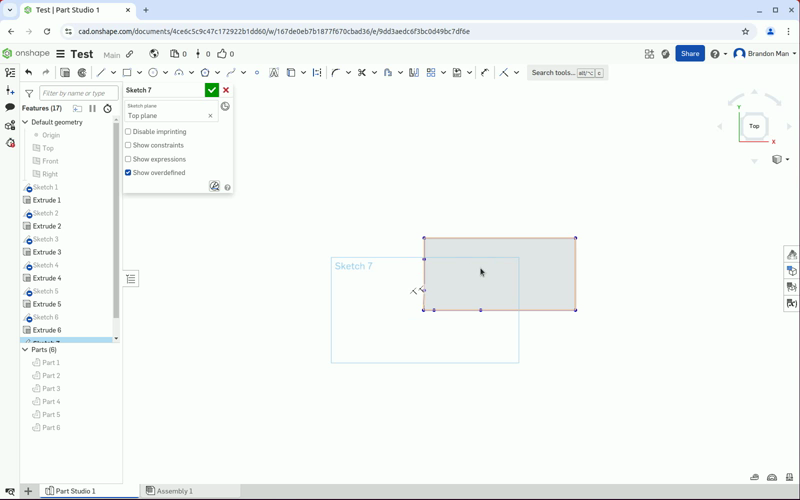
scroll(6)
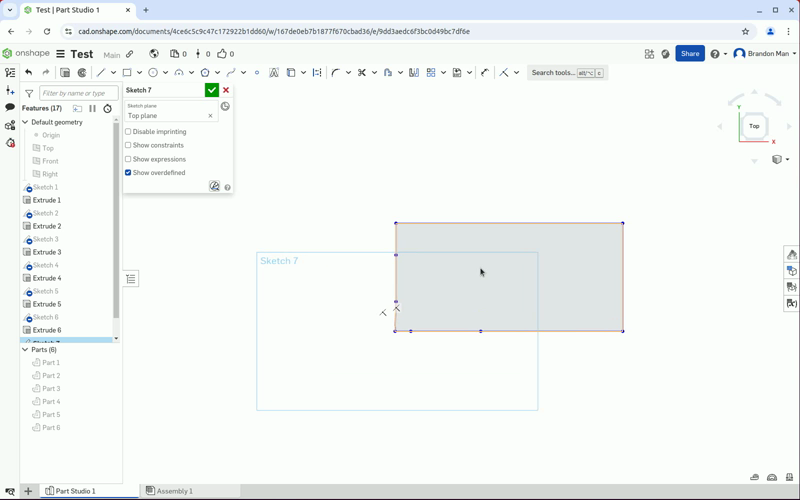
scroll(6)
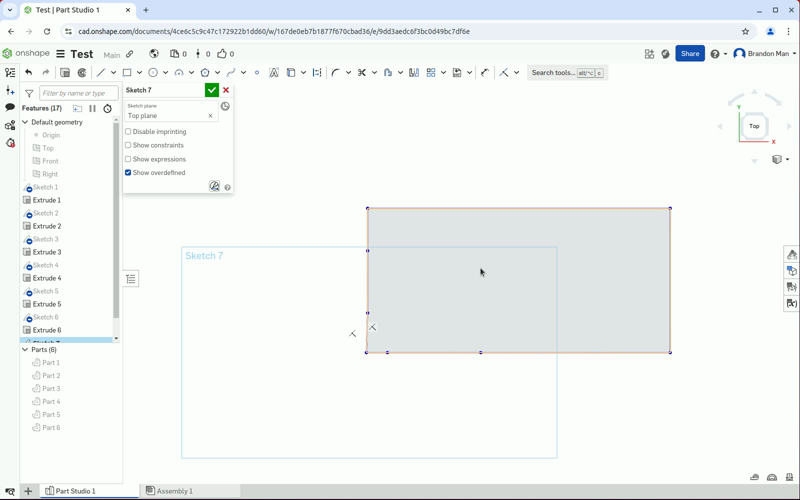
scroll(6)
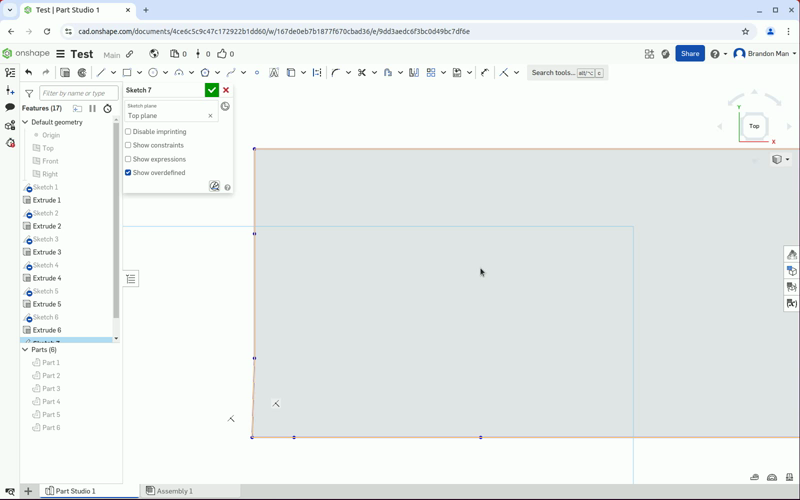
click(480, 267)
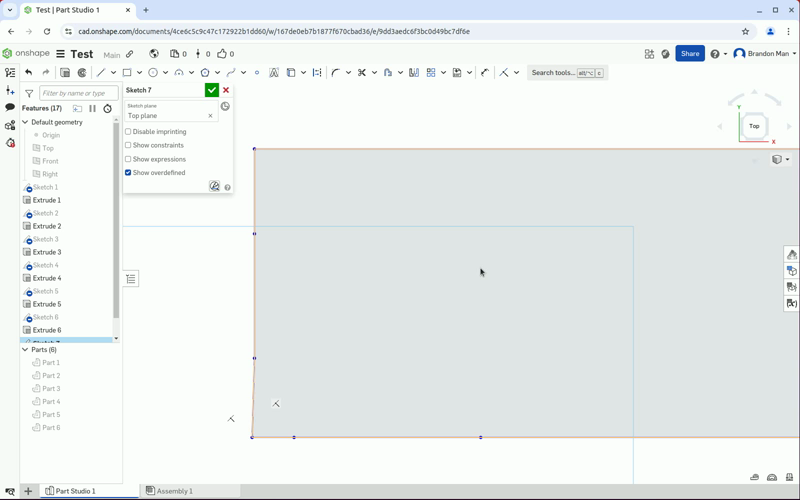
scroll(-6)
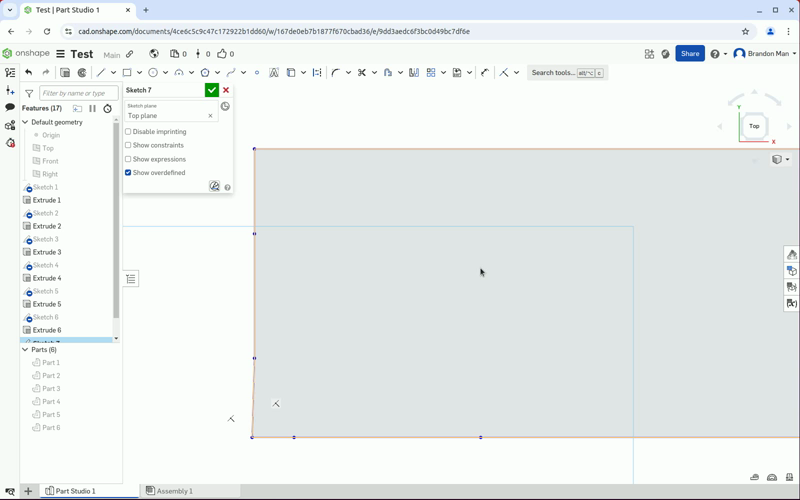
scroll(-6)
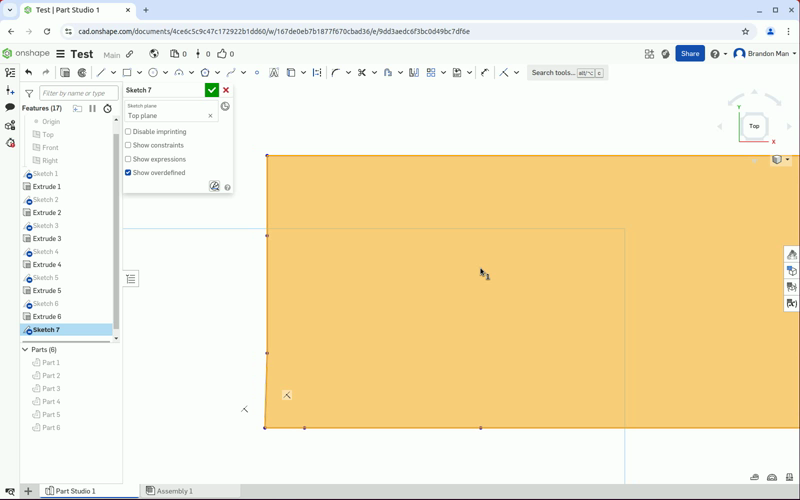
scroll(-6)
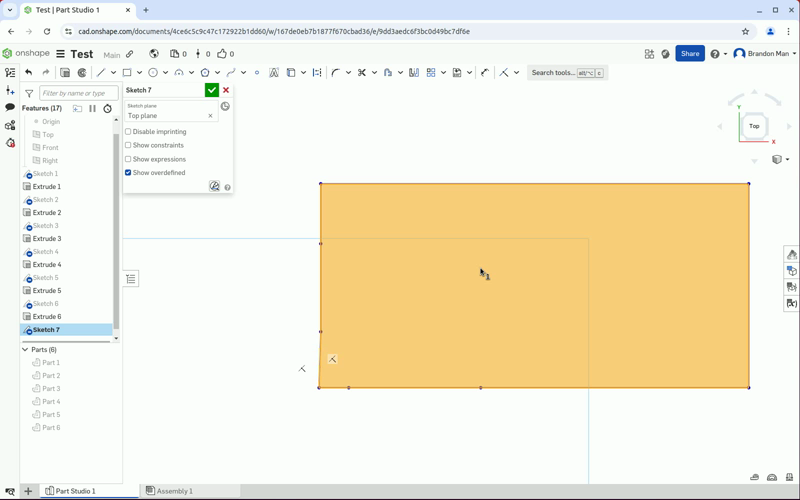
scroll(-6)
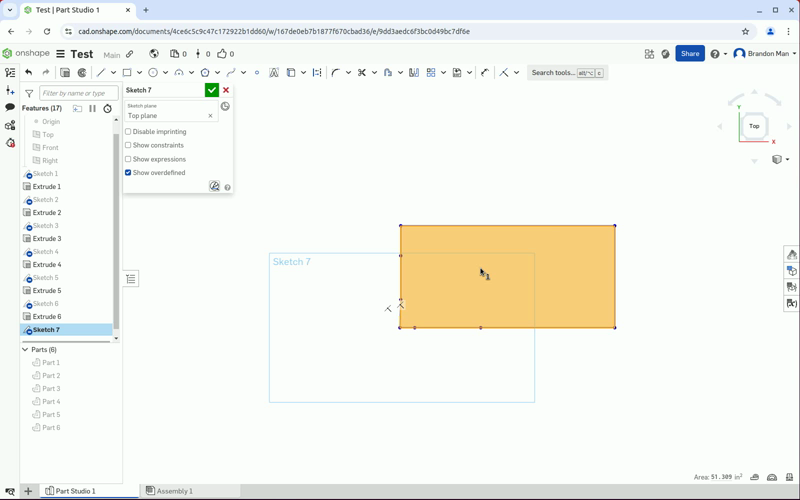
scroll(-6)
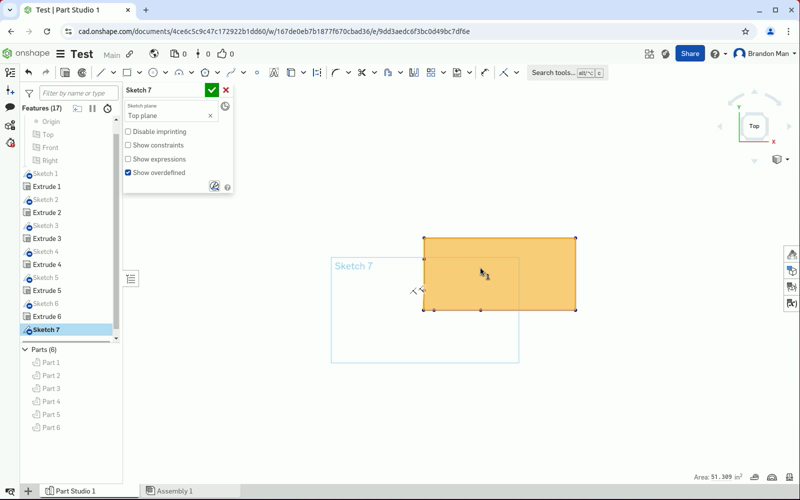
scroll(-6)
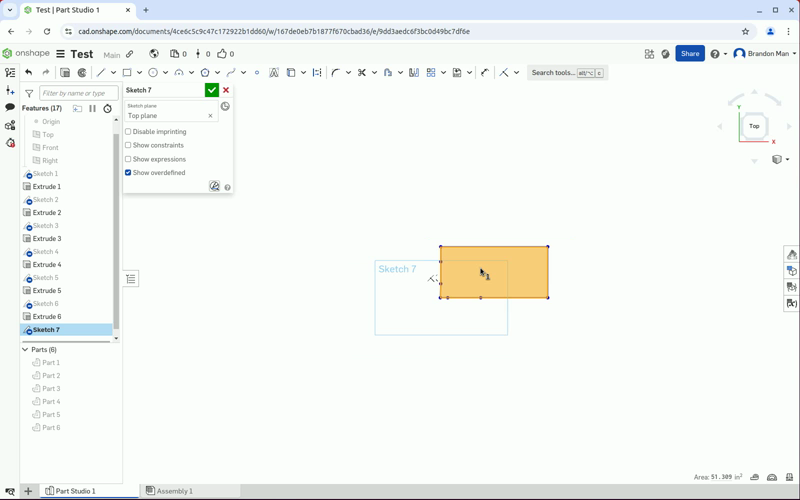
scroll(-6)
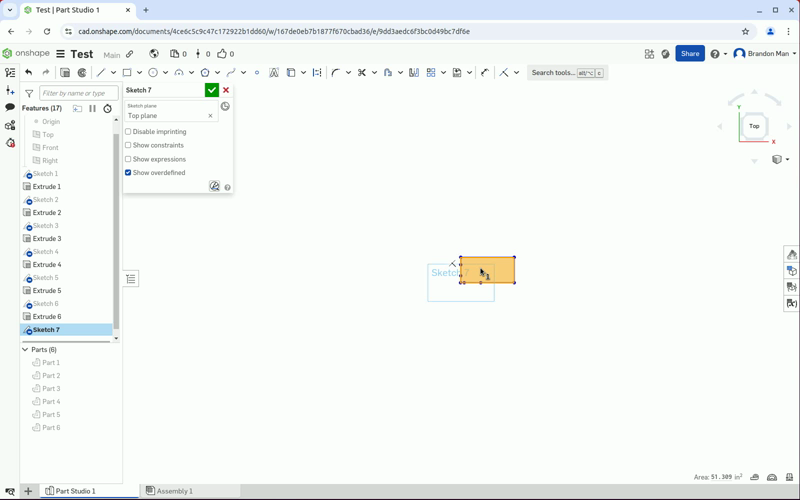
mouse_move(73, 352)
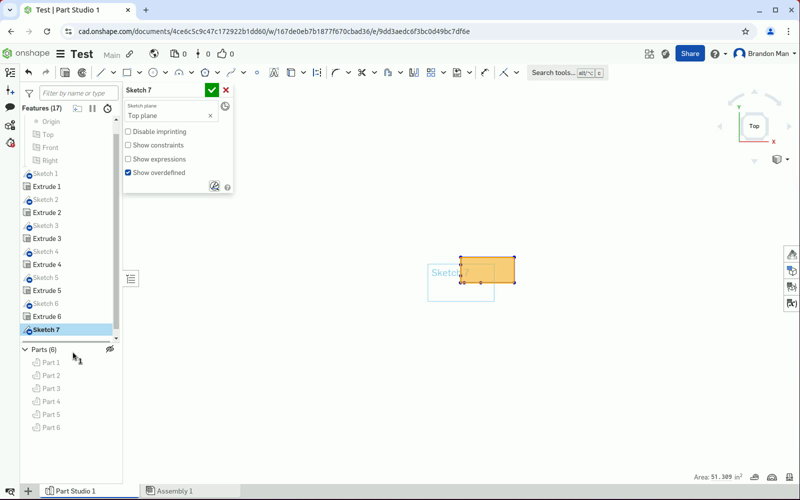
key(shift+y)
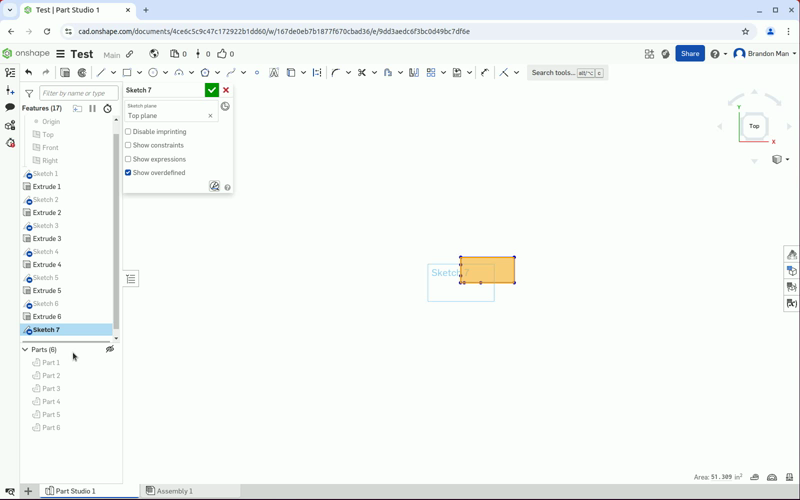
key(shift+e)
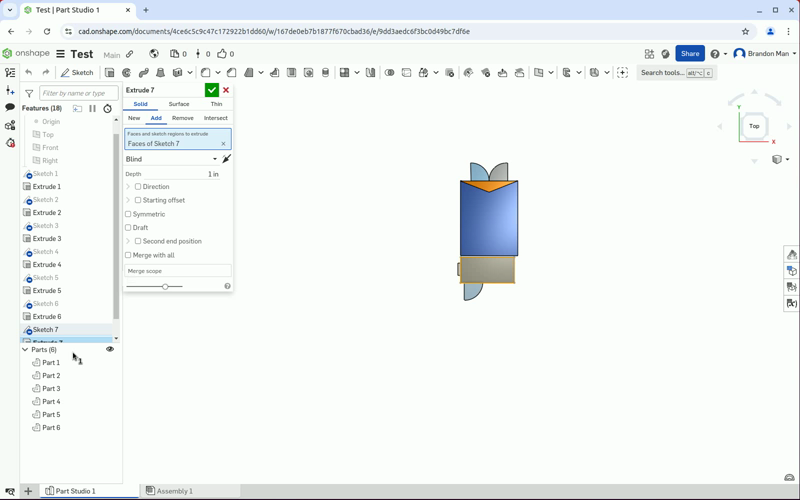
mouse_move(143, 106)
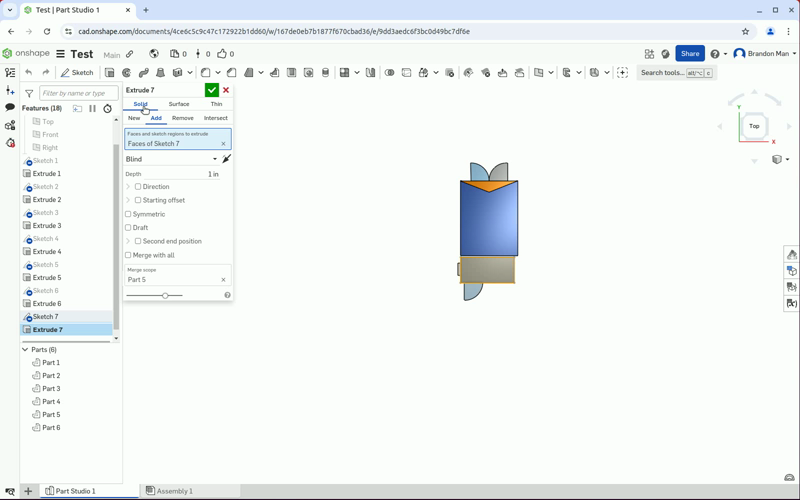
click(143, 106)
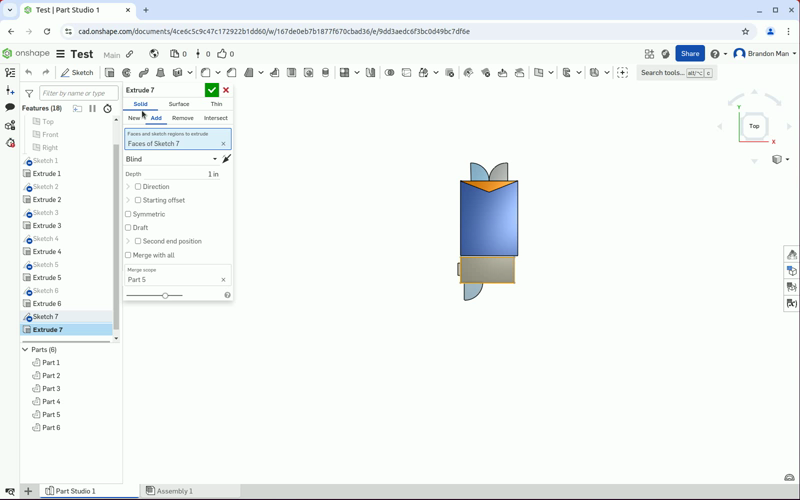
mouse_move(137, 120)
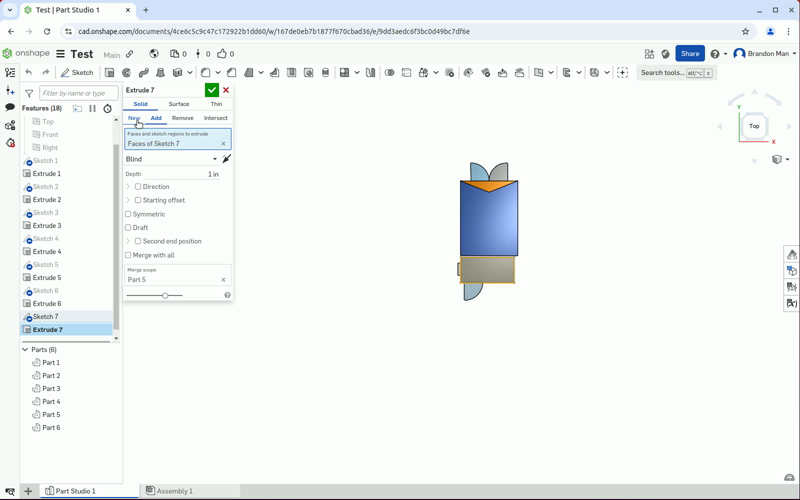
click(137, 120)
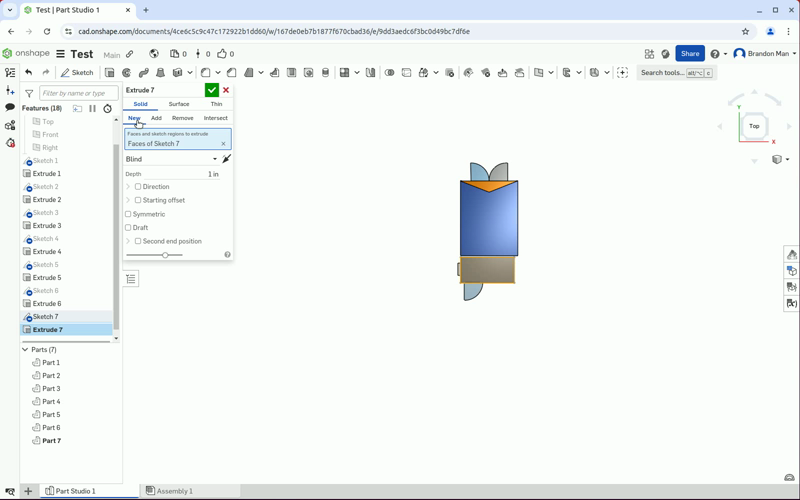
key(tab, 4)
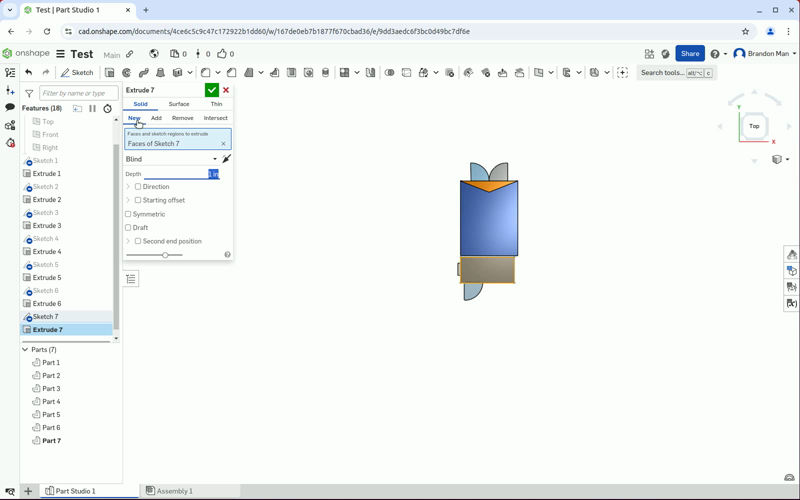
text(0.241)
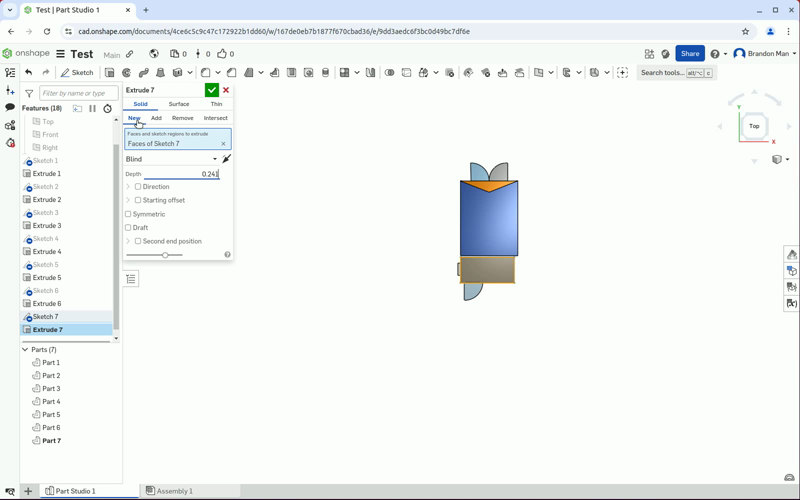
key(enter)
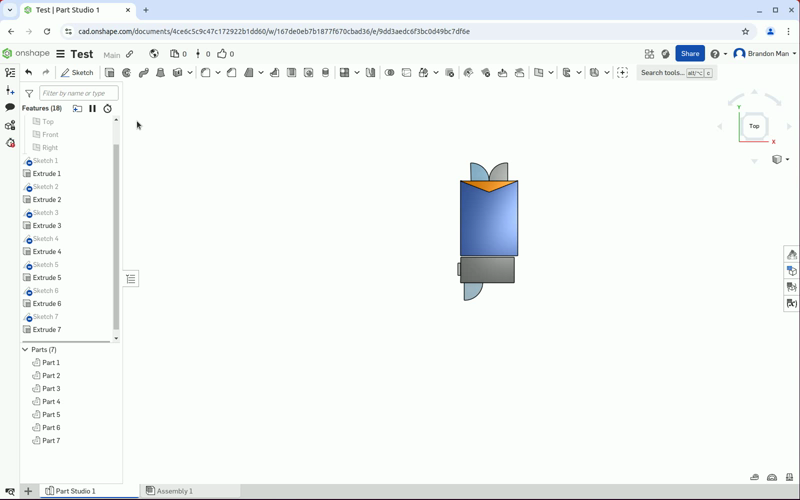
key(shift+h)
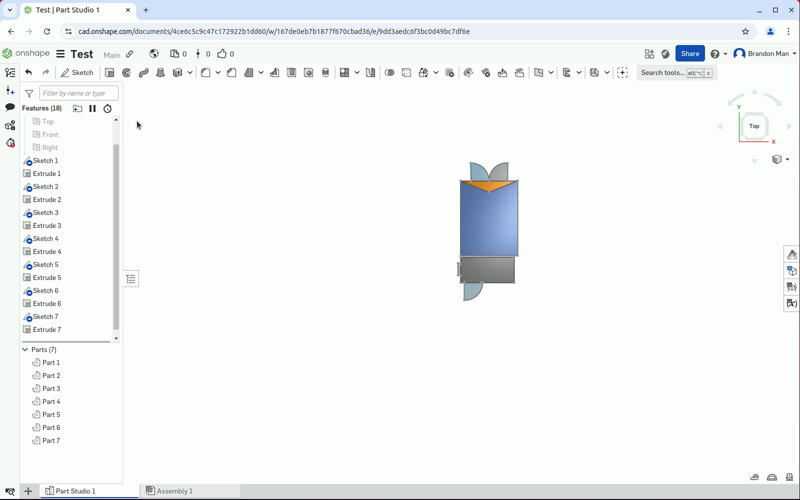
key(shift+h)
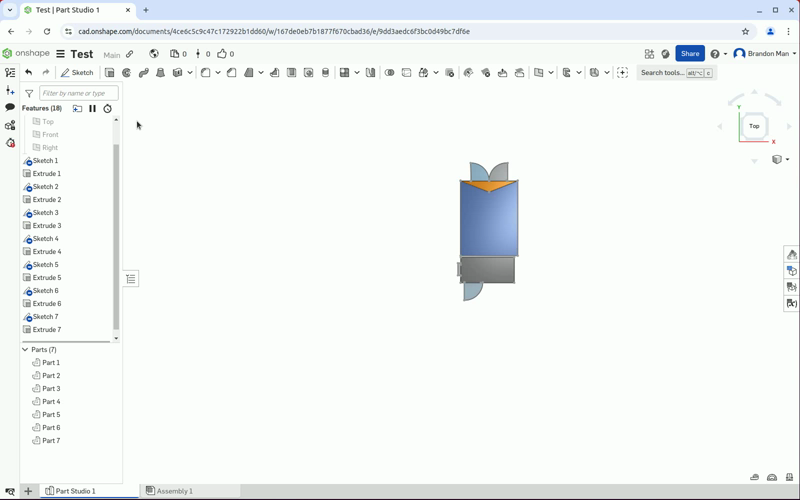
key(shift+7)
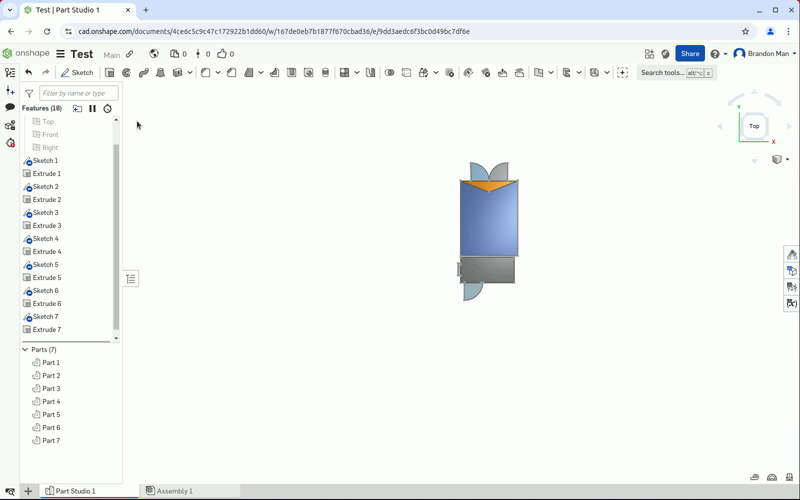
key(up, 3)
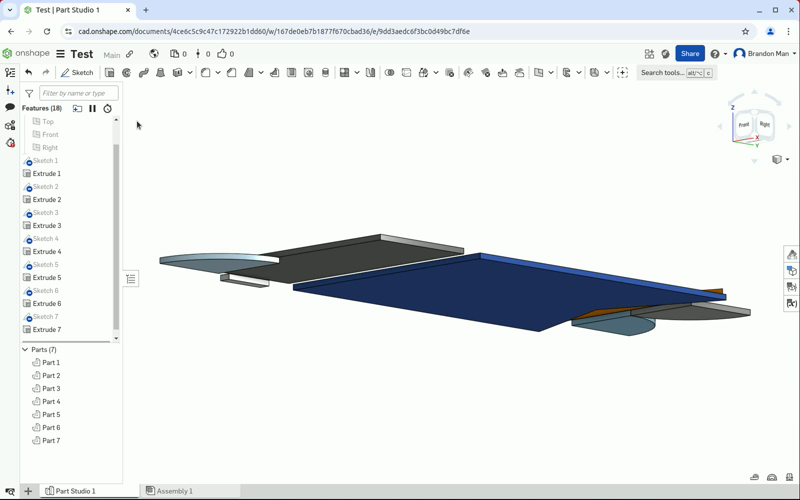
key(left, 3)
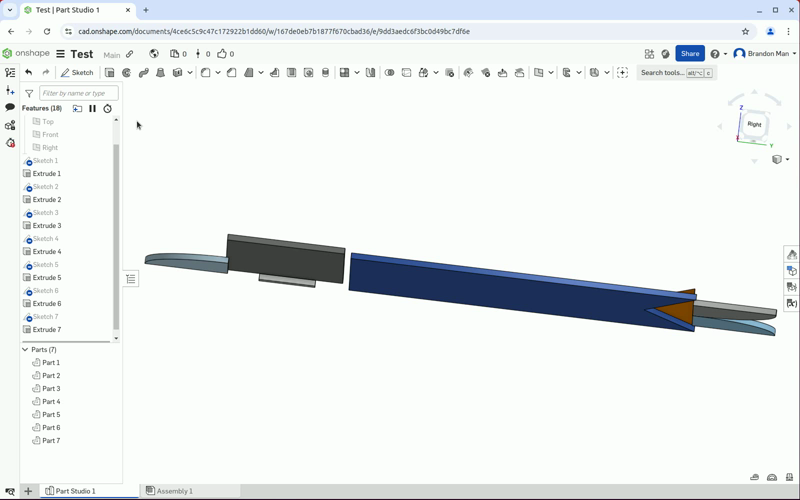
key(right, 3)
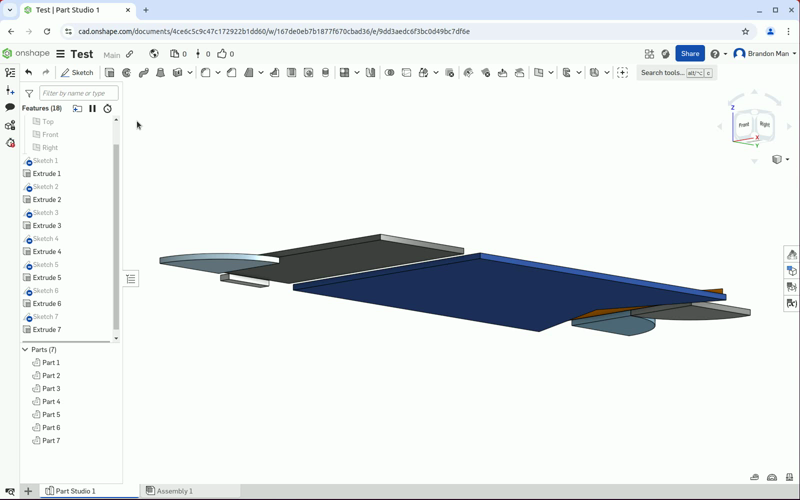
key(down, 3)
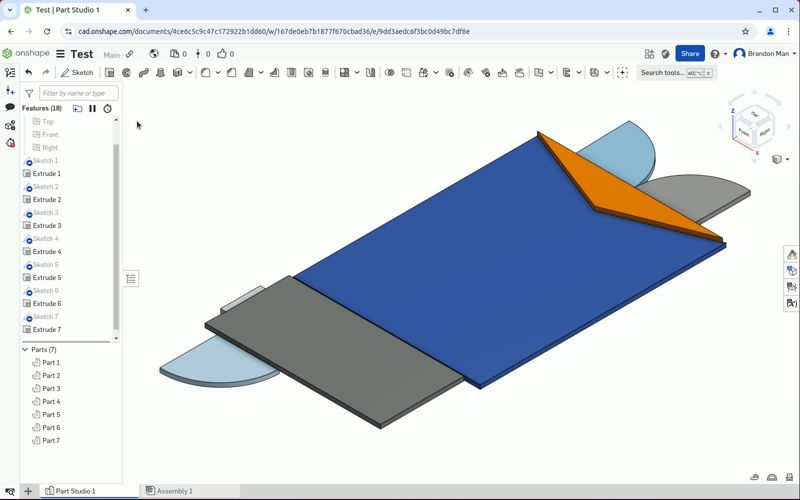
mouse_move(69, 163)
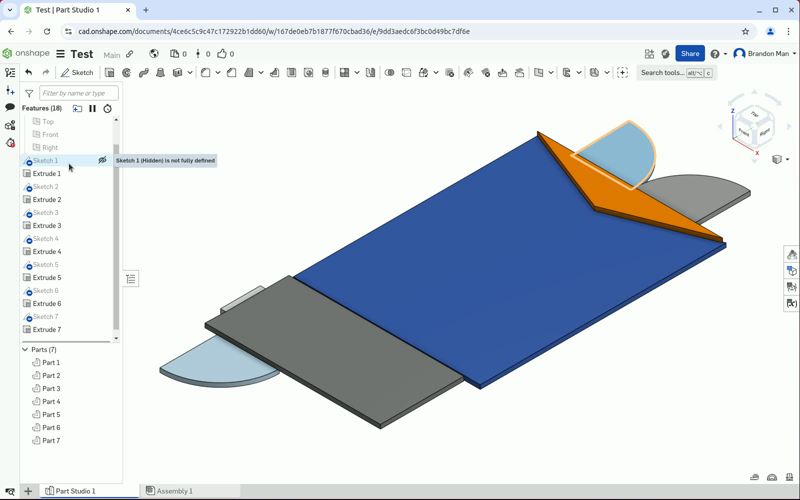
click(69, 163)